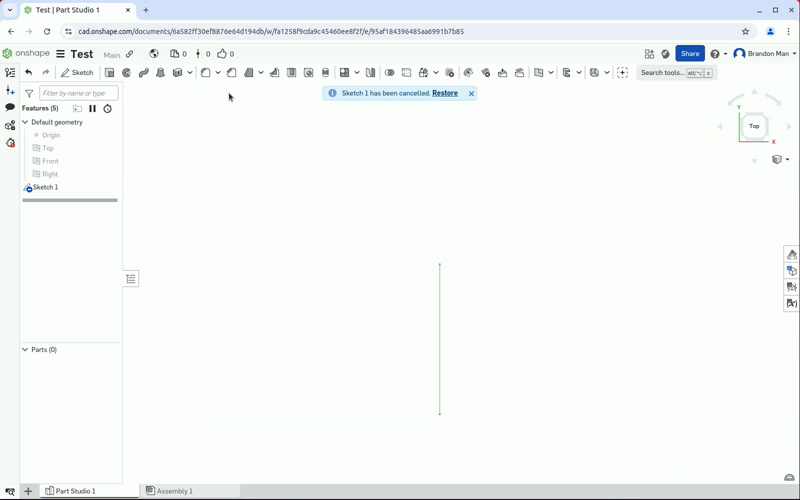
key(shift+h)
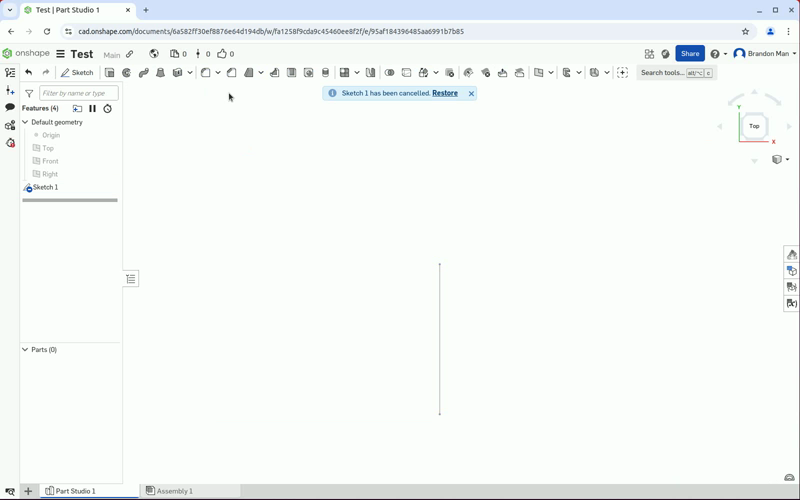
key(shift+s)
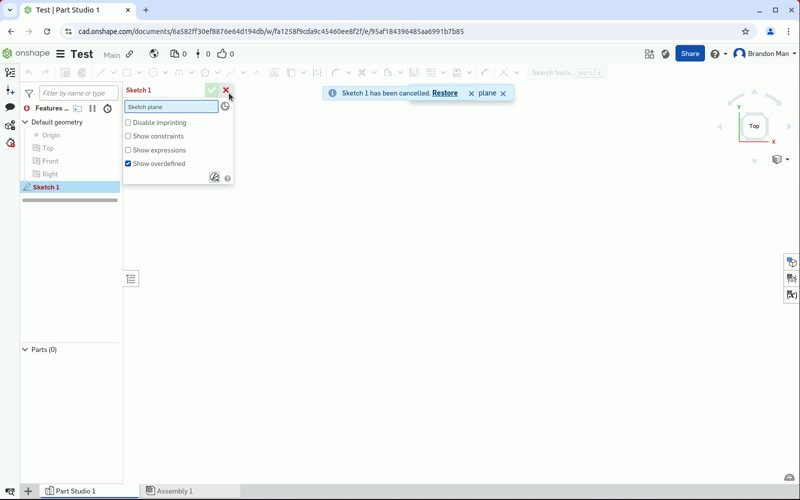
mouse_move(73, 150)
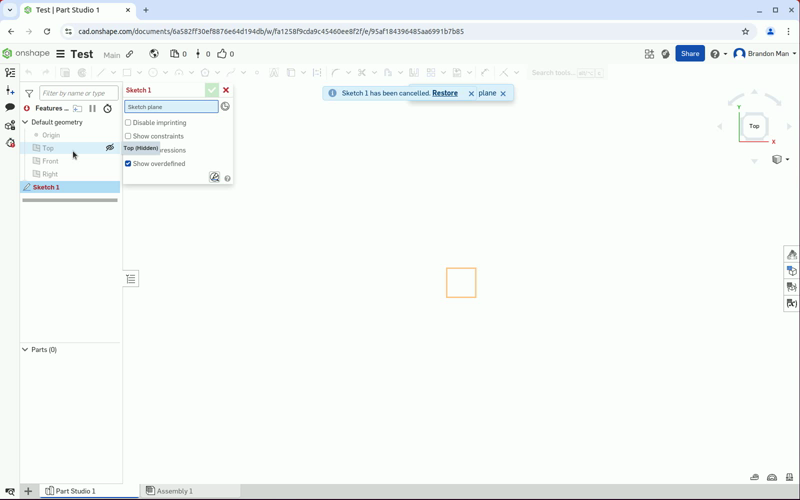
click(73, 150)
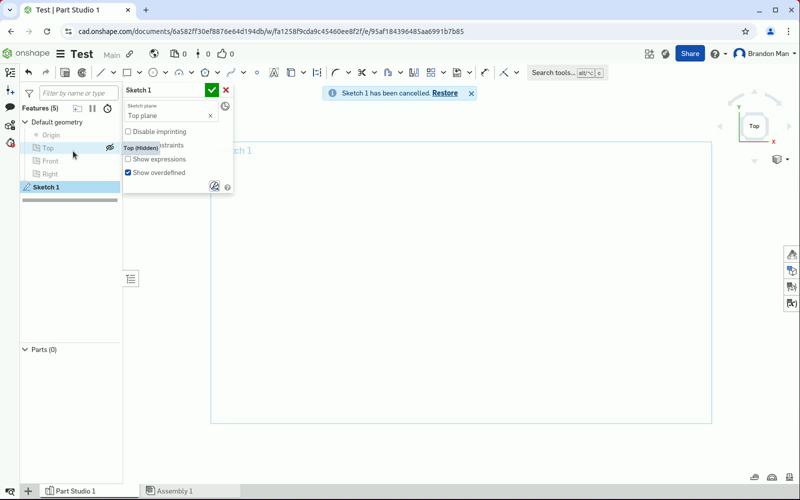
mouse_move(73, 352)
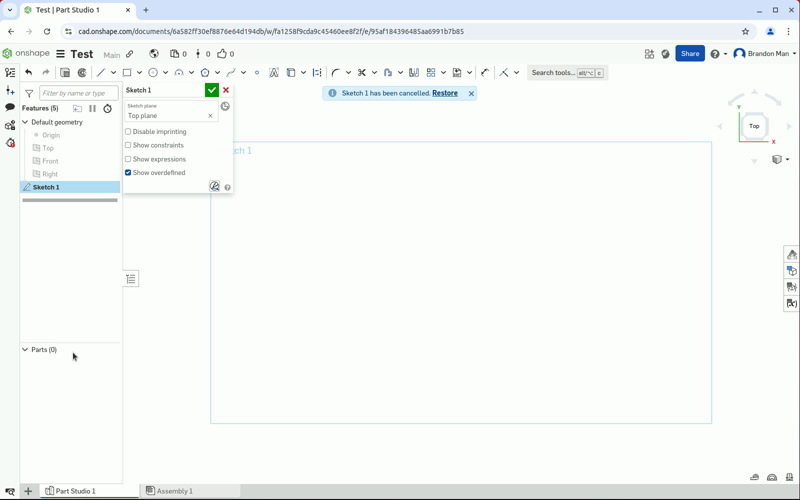
key(y)
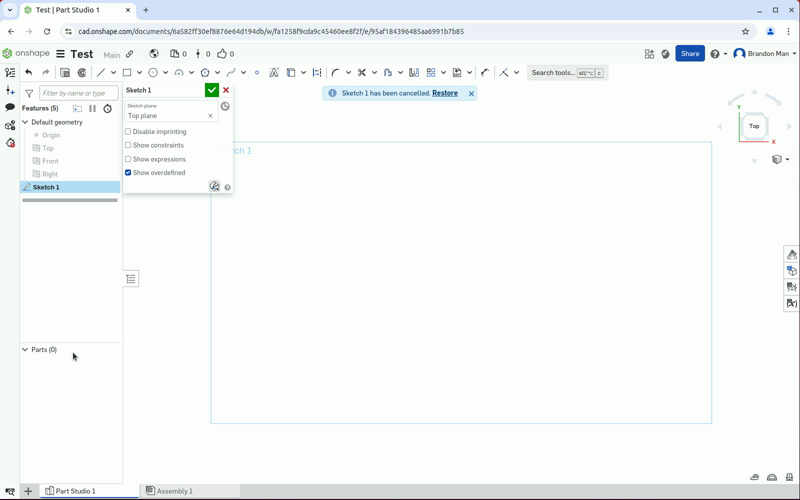
key(l)
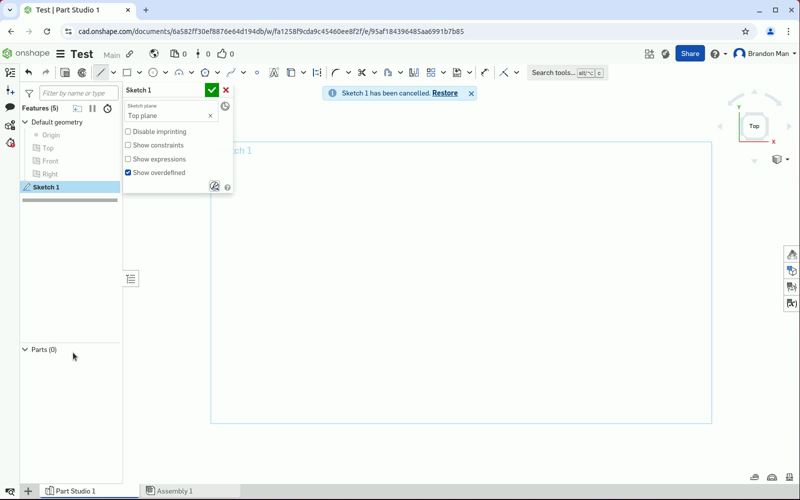
key_down(shift)
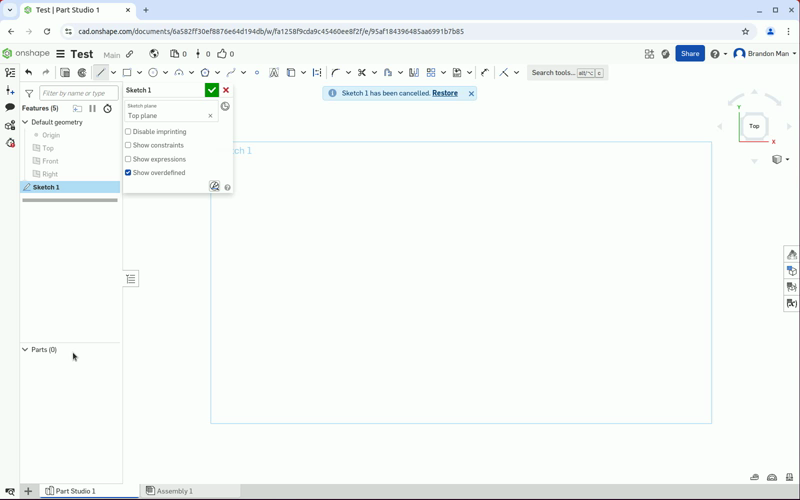
mouse_move(460, 282)
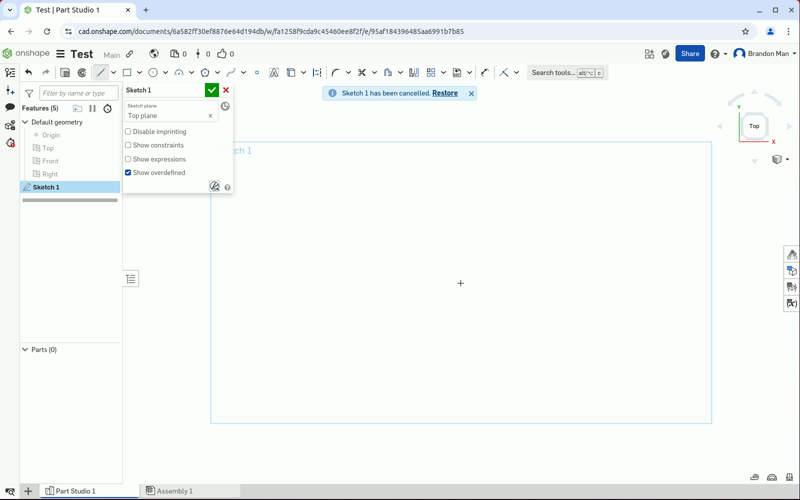
click(460, 282)
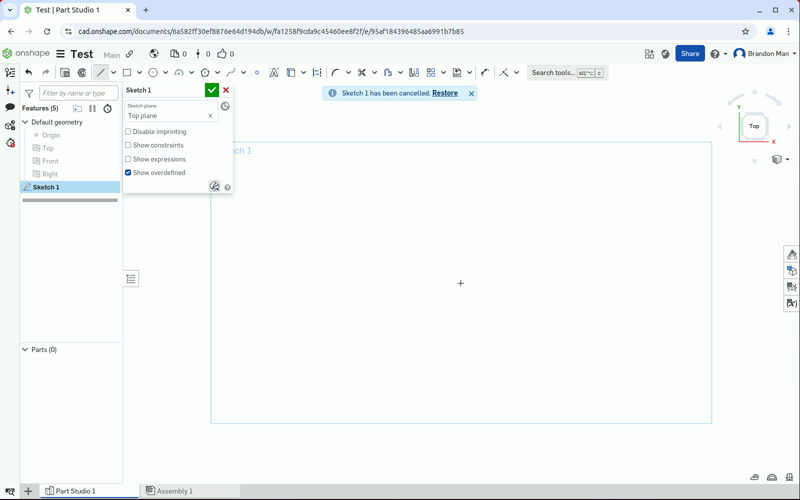
key_up(shift)
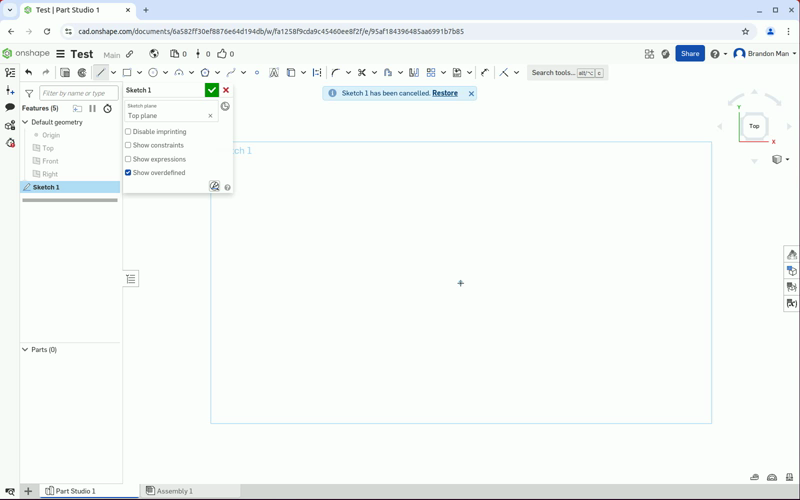
key_down(shift)
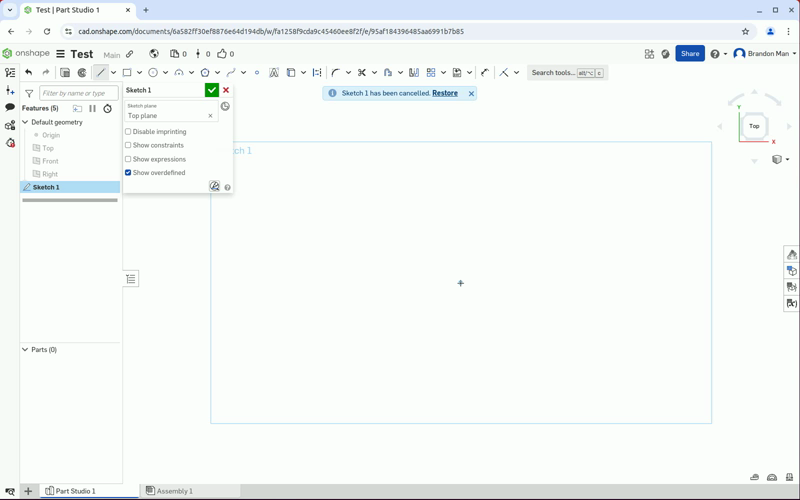
mouse_move(490, 282)
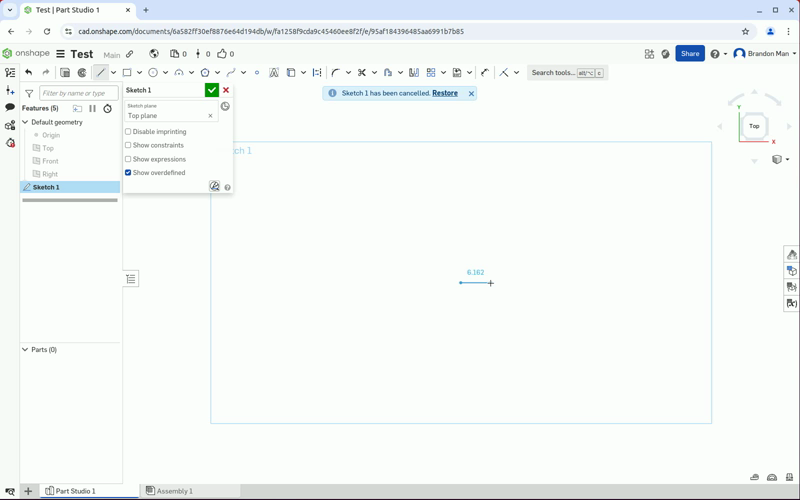
mouse_move(483, 282)
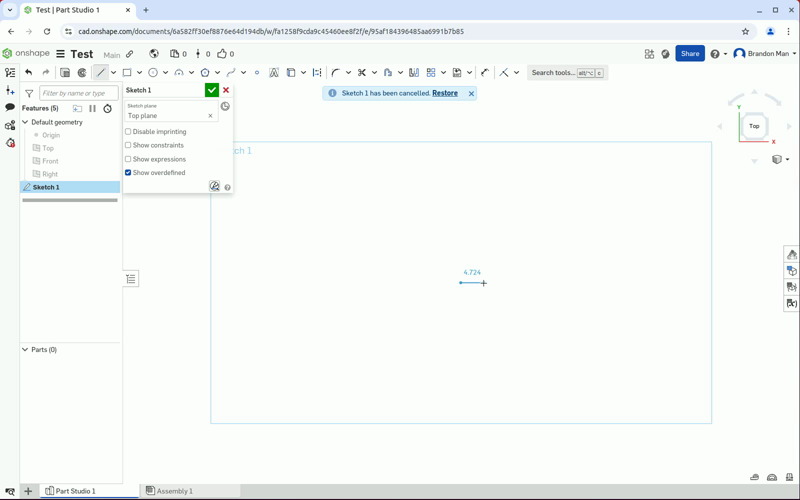
click(483, 282)
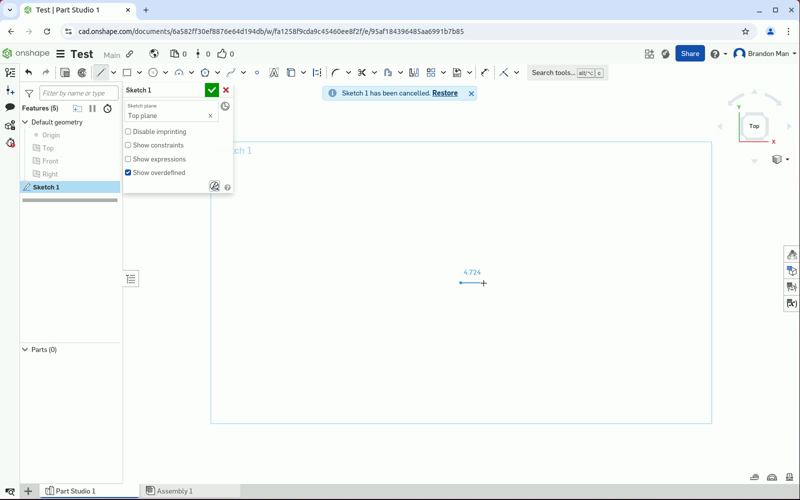
key_up(shift)
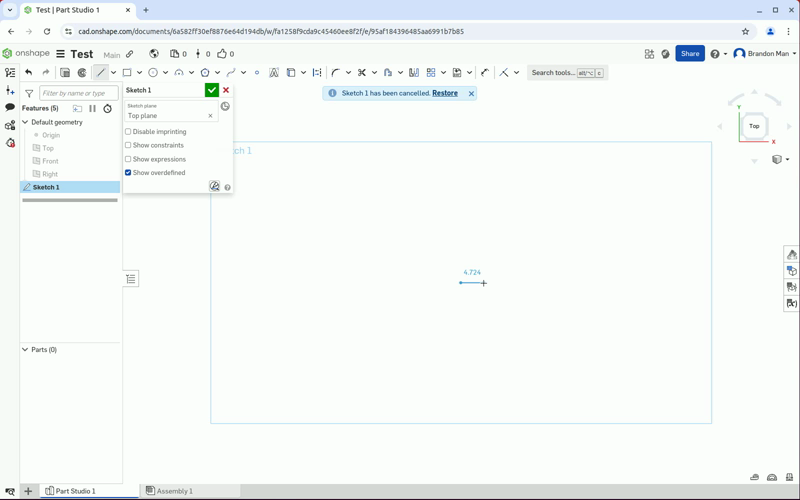
key_down(shift)
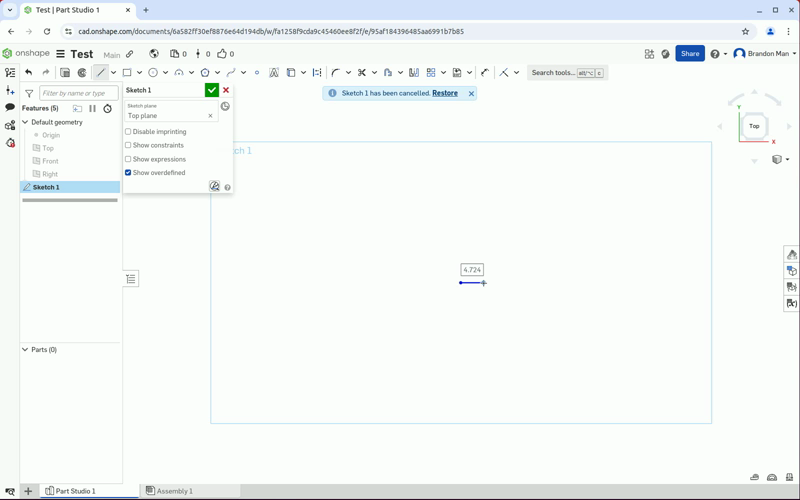
mouse_move(513, 282)
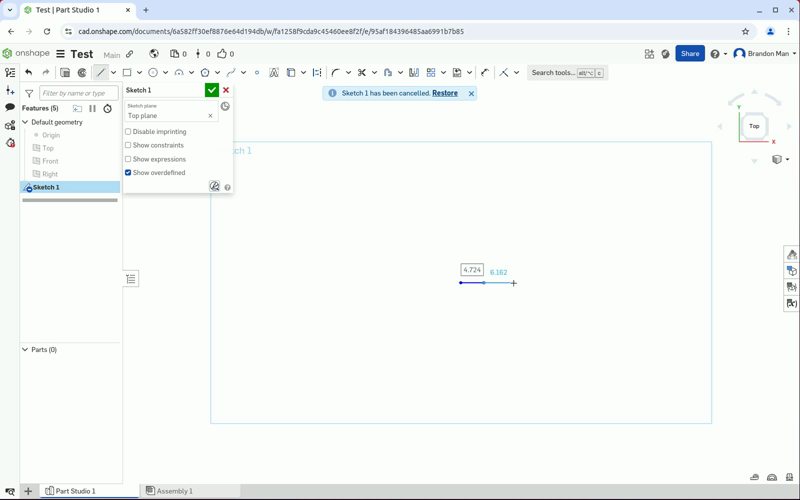
mouse_move(483, 237)
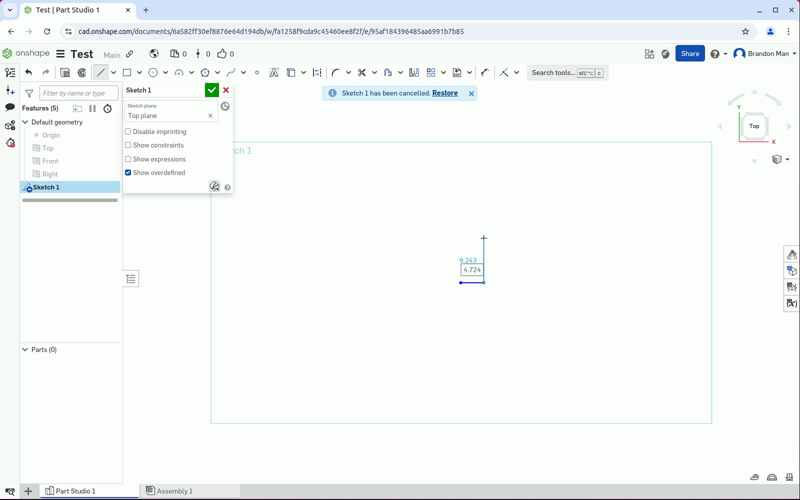
click(483, 237)
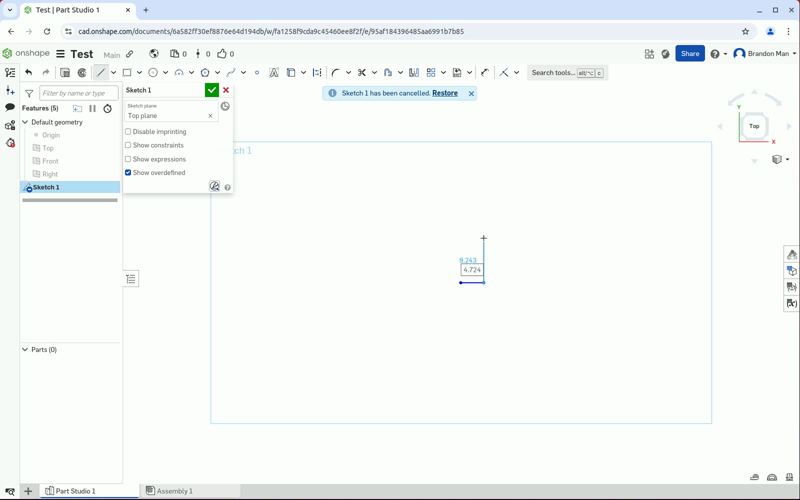
key_up(shift)
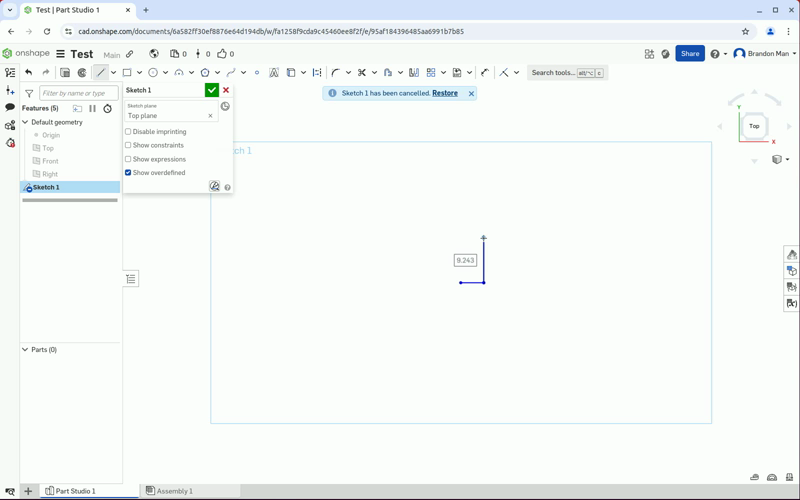
key_down(shift)
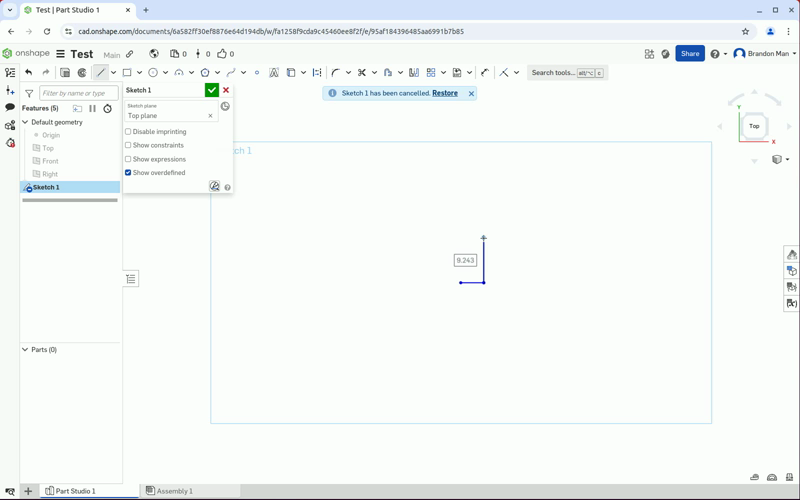
mouse_move(513, 237)
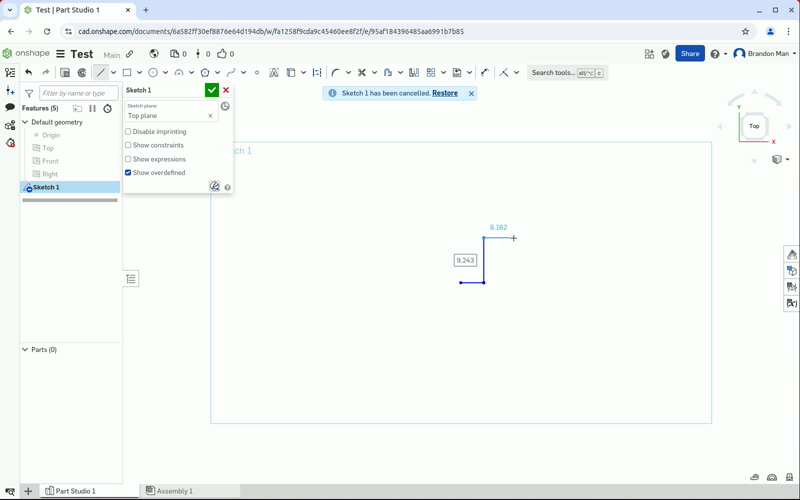
mouse_move(460, 237)
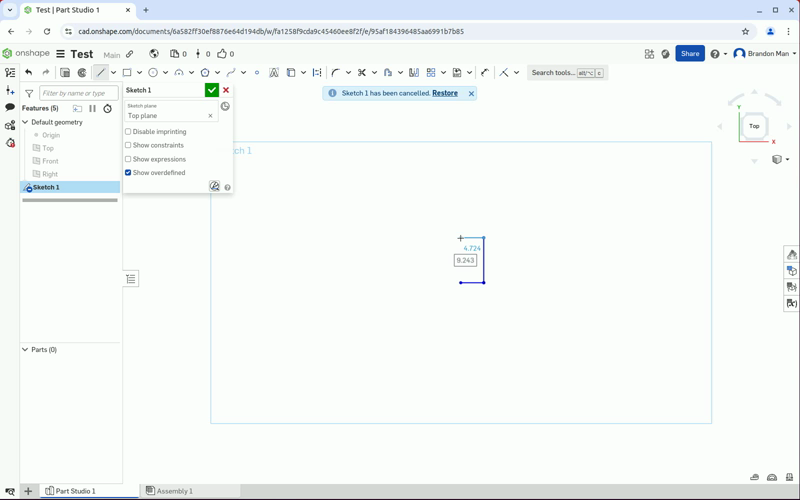
click(460, 237)
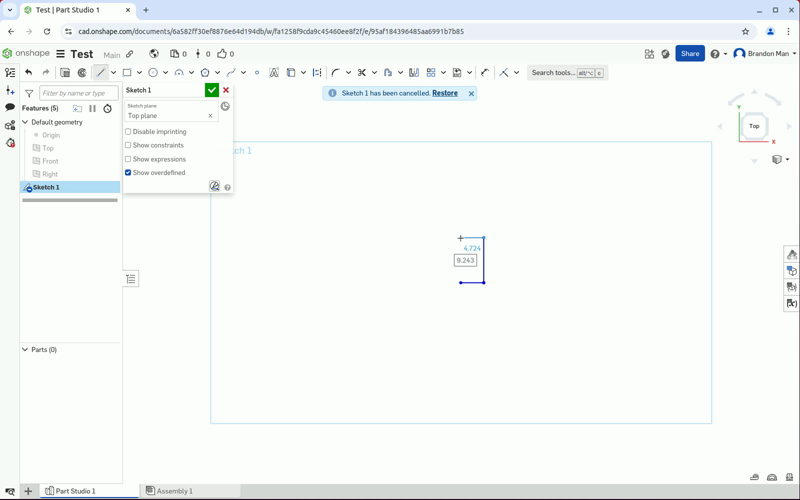
key_up(shift)
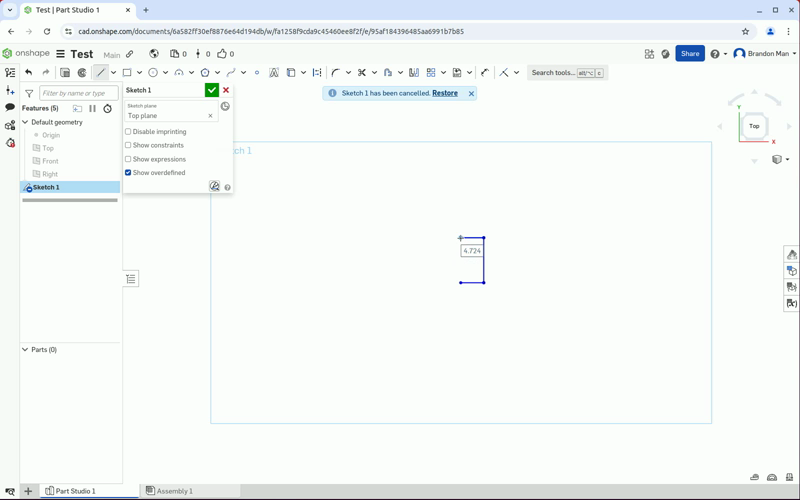
mouse_move(490, 237)
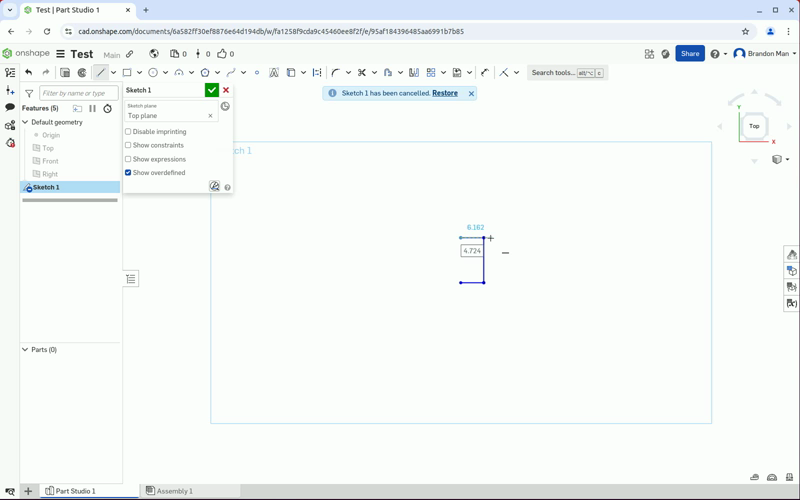
key_down(shift)
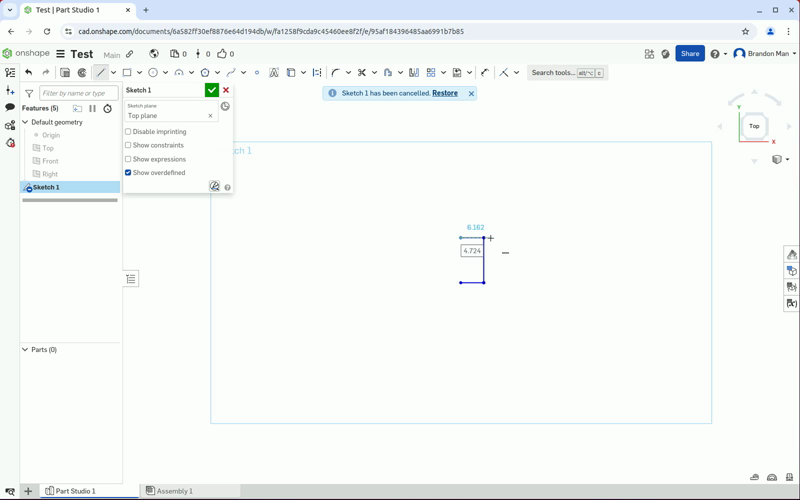
mouse_move(460, 282)
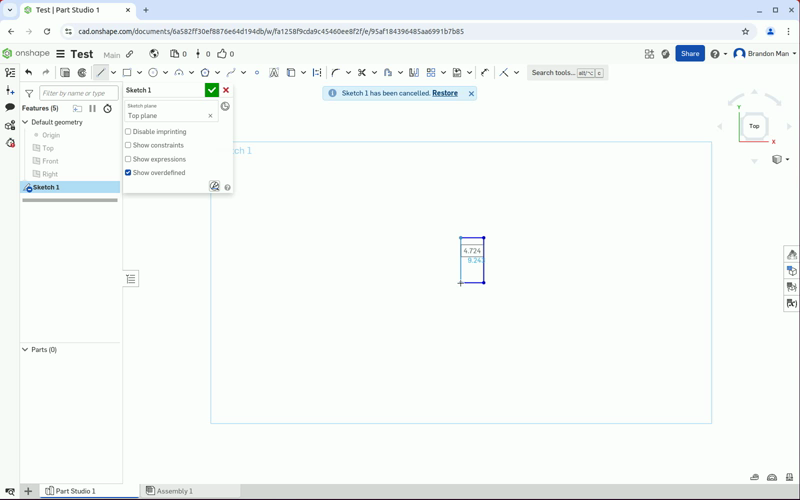
key_up(shift)
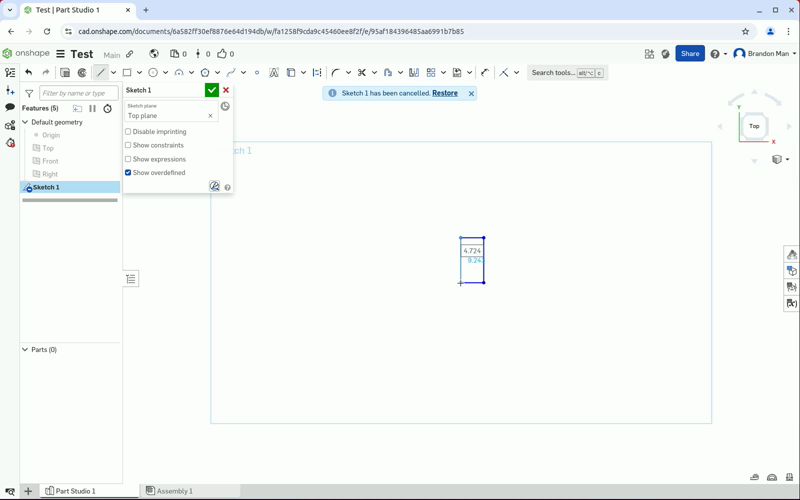
click(460, 282)
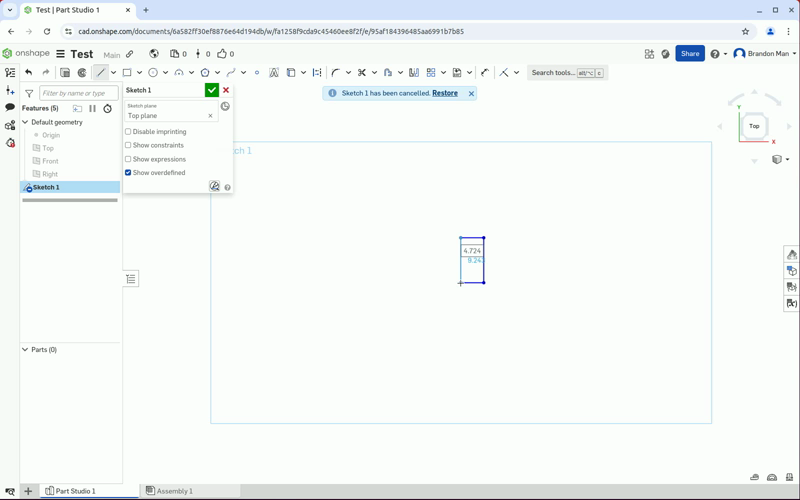
key(esc)
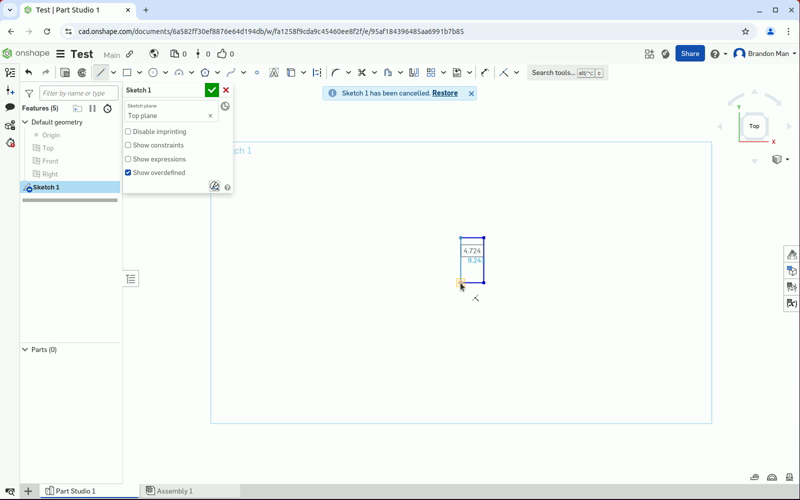
mouse_move(481, 256)
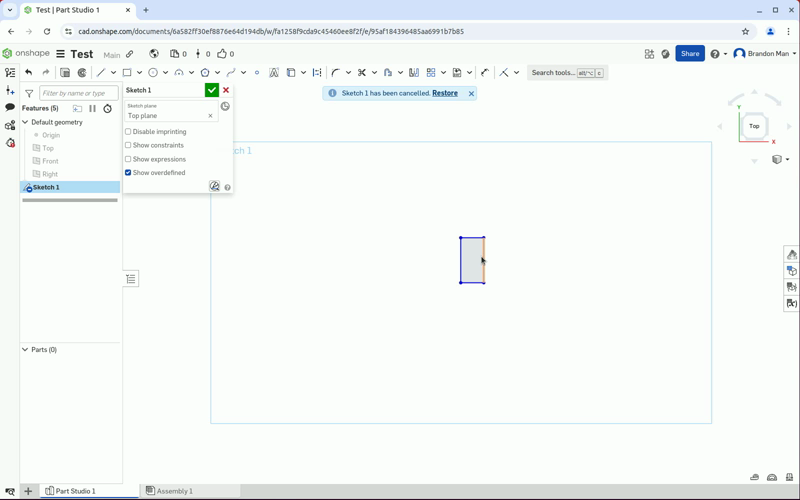
scroll(6)
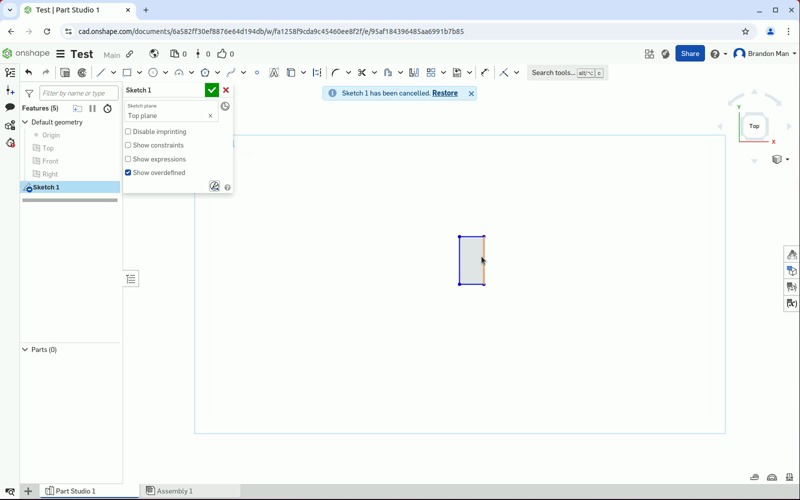
scroll(6)
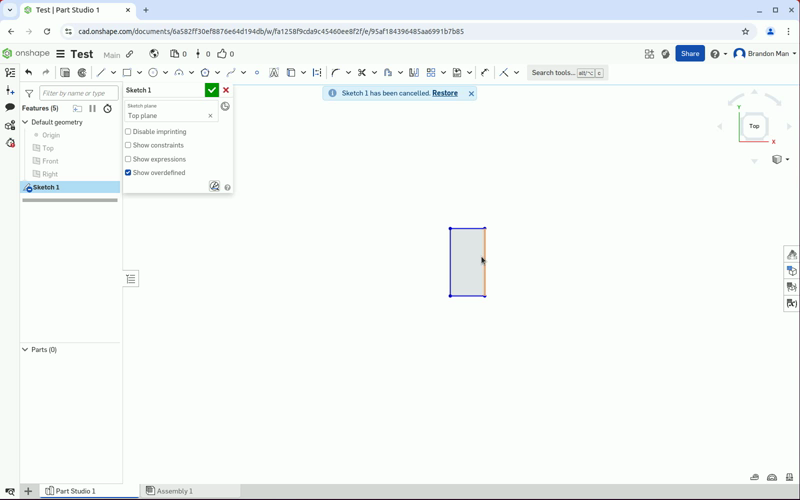
scroll(6)
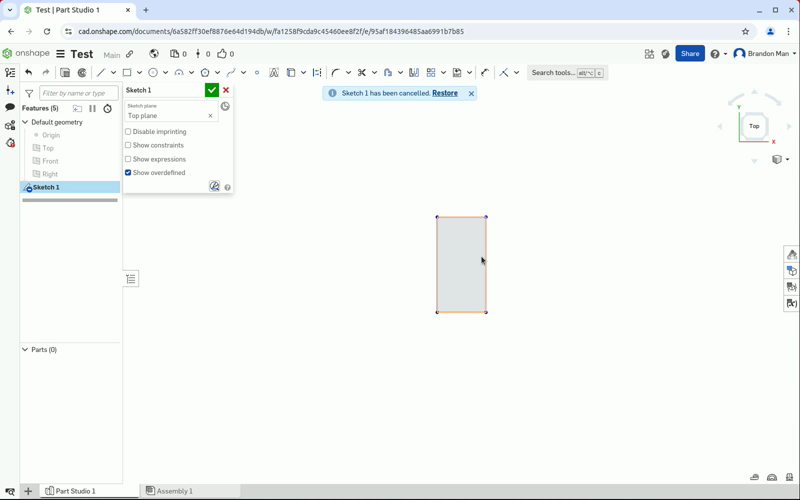
scroll(6)
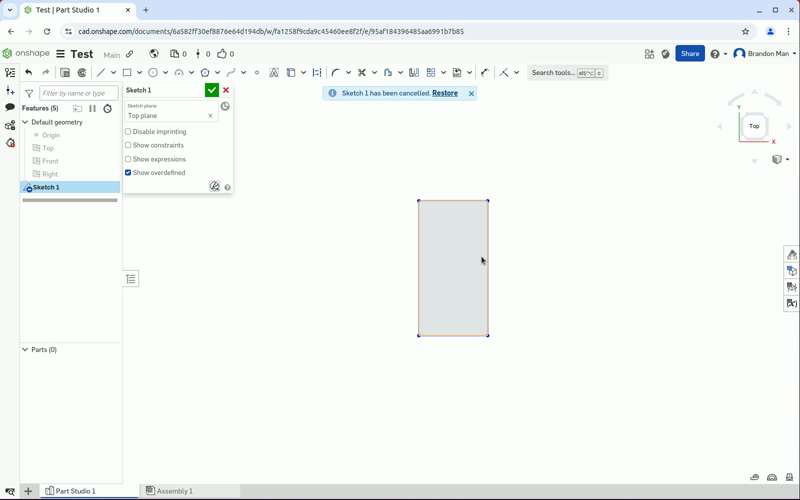
scroll(6)
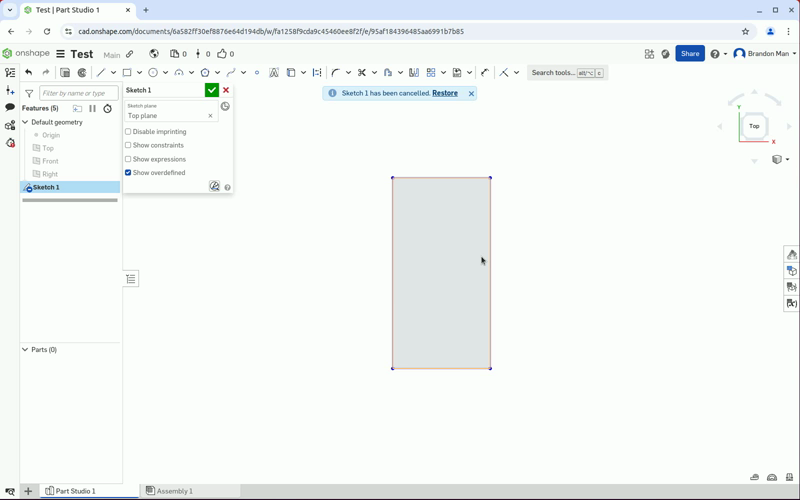
scroll(6)
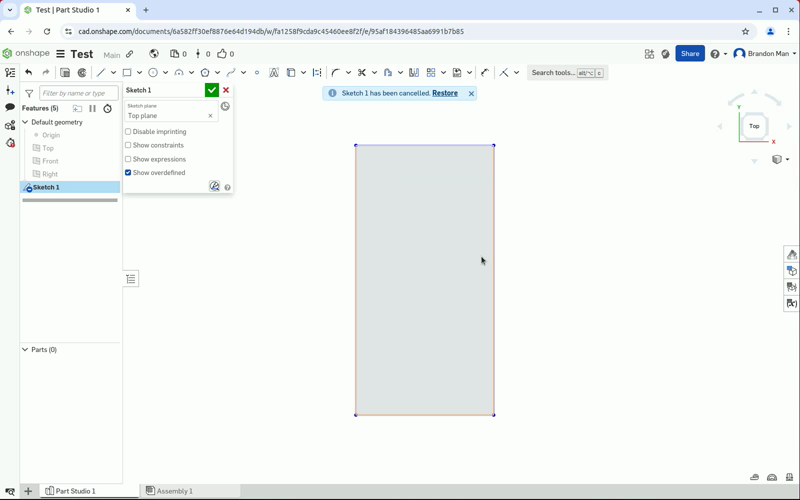
scroll(6)
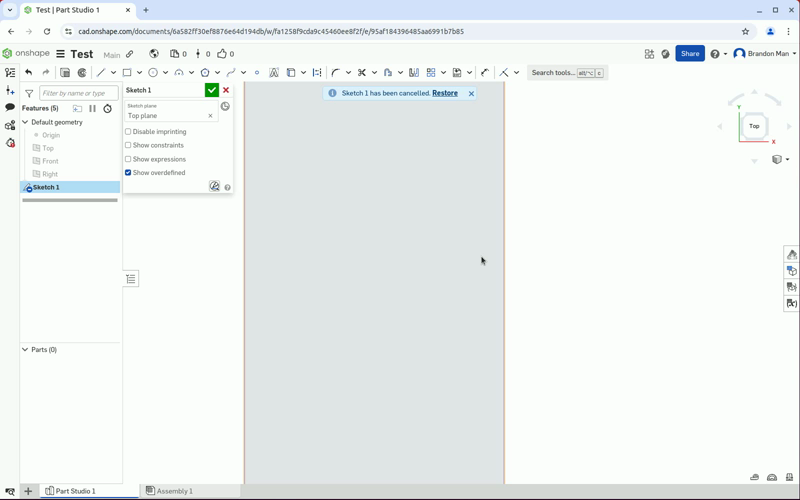
click(481, 256)
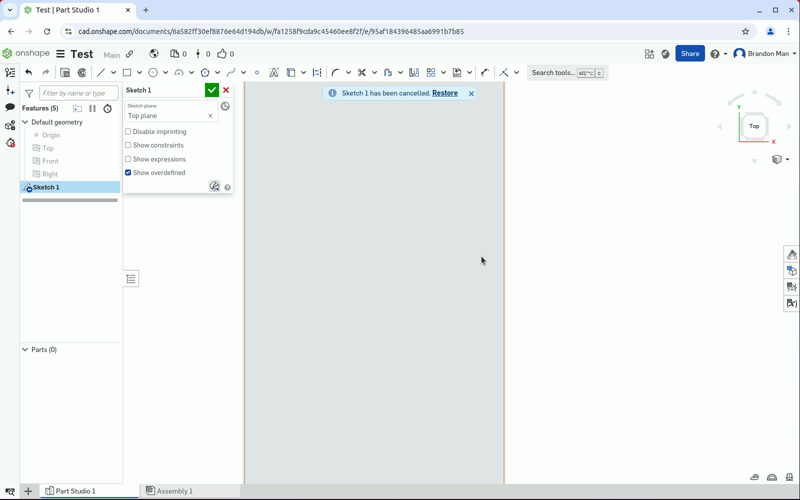
scroll(-6)
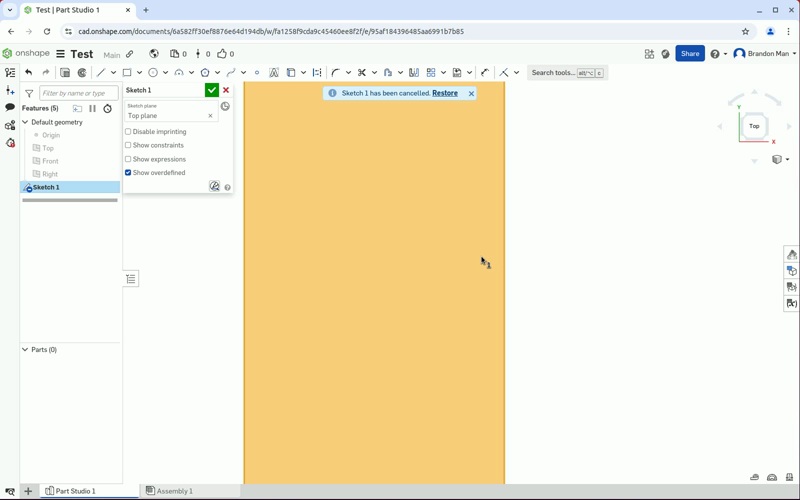
scroll(-6)
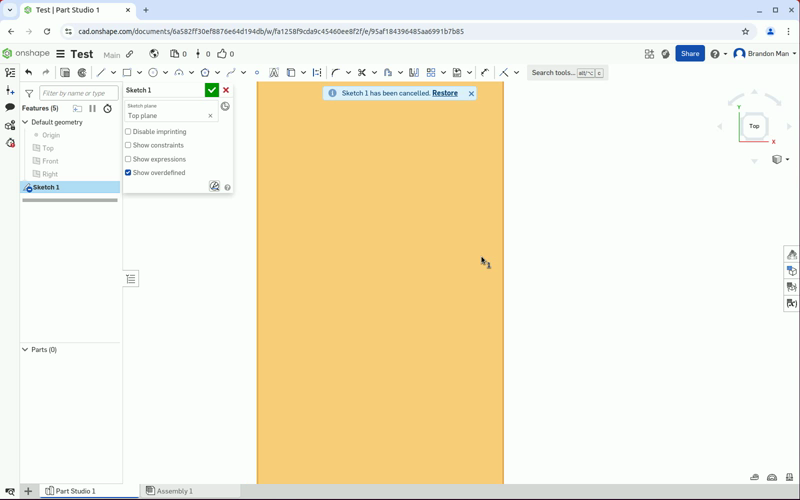
scroll(-6)
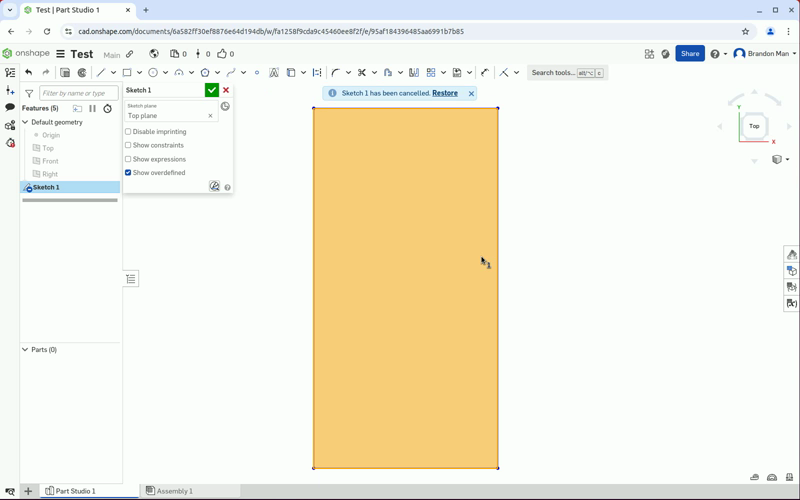
scroll(-6)
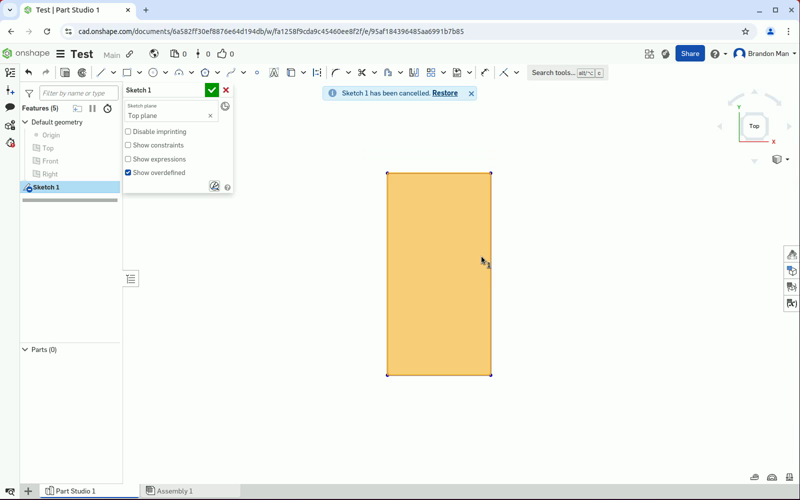
scroll(-6)
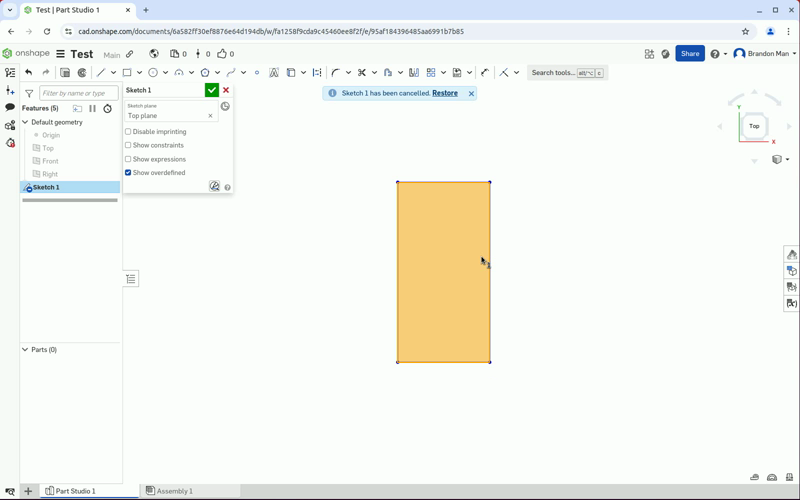
scroll(-6)
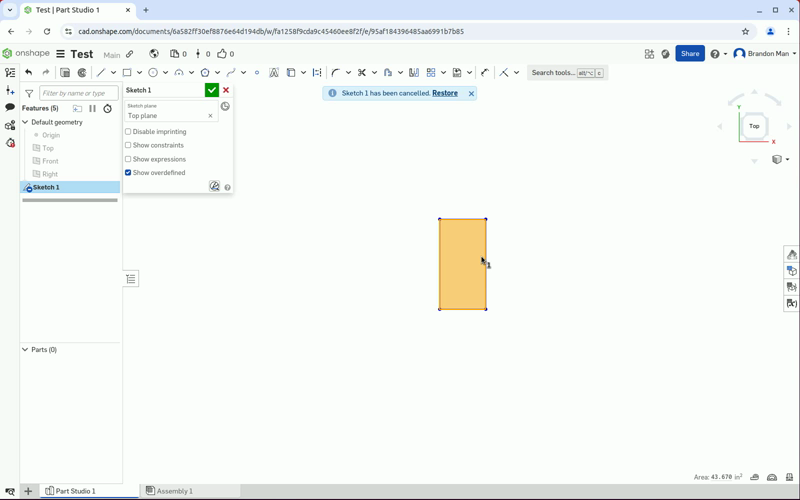
scroll(-6)
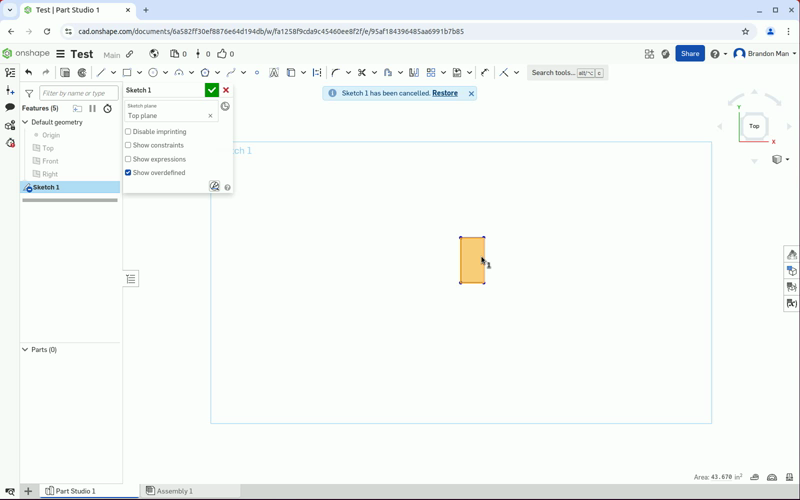
mouse_move(73, 352)
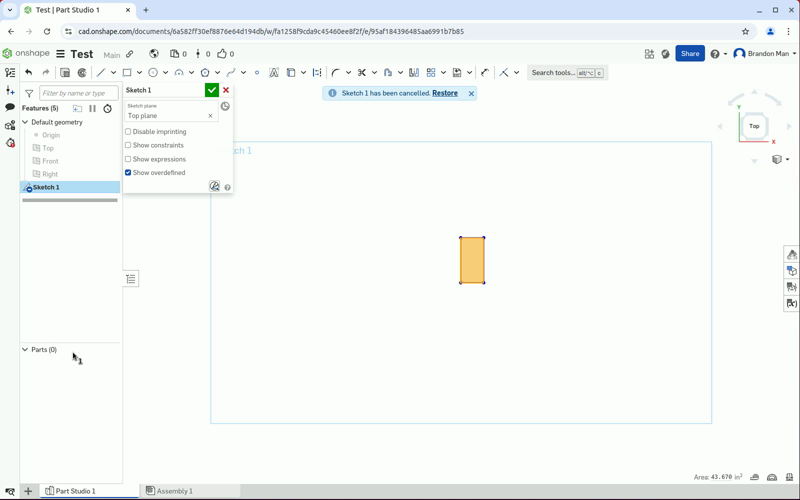
key(shift+y)
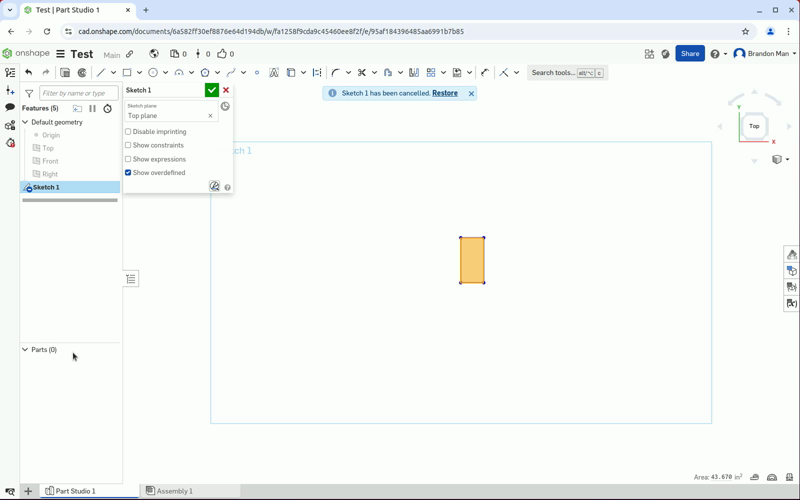
key(shift+e)
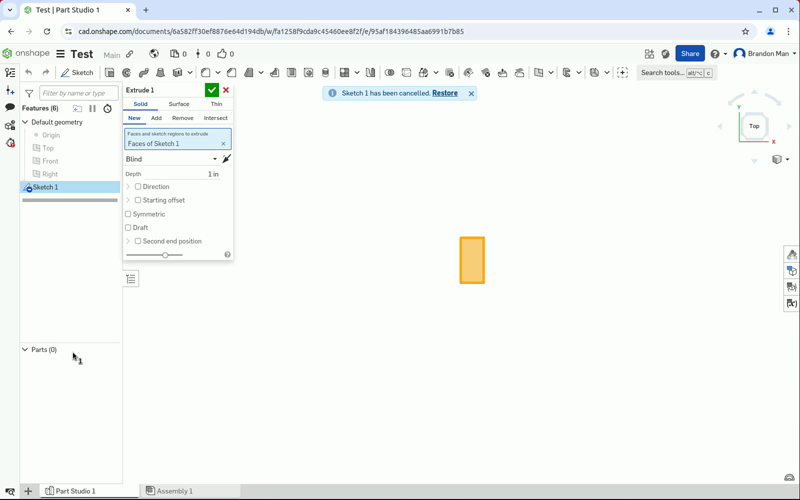
mouse_move(143, 106)
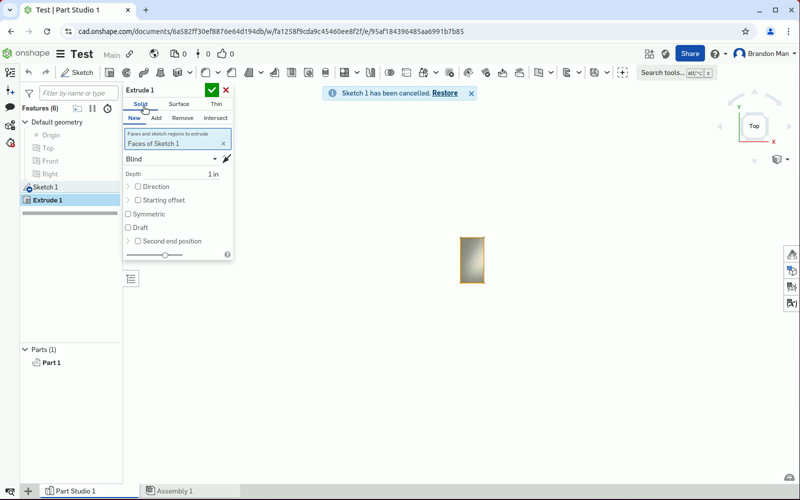
click(143, 106)
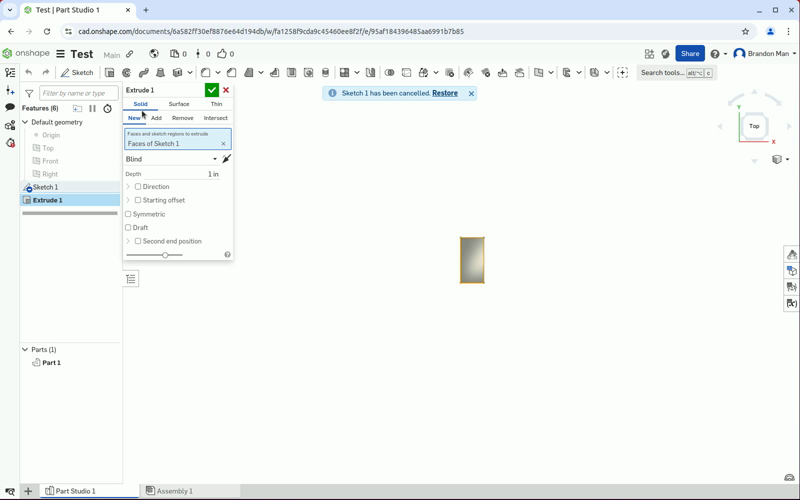
mouse_move(137, 120)
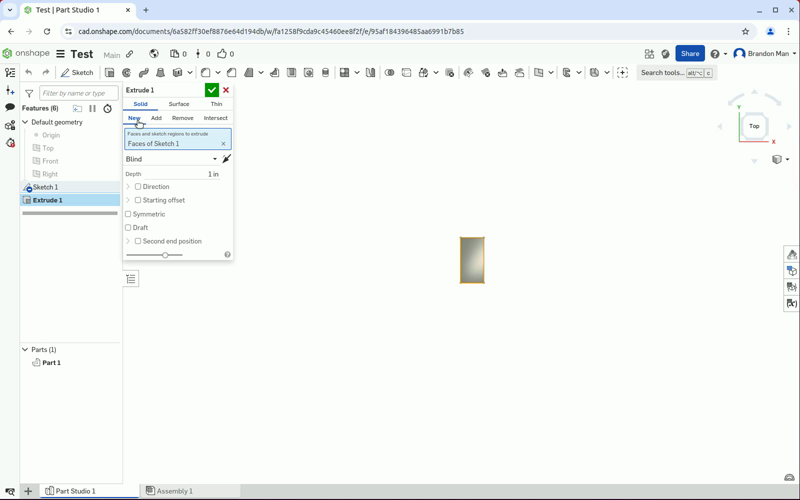
click(137, 120)
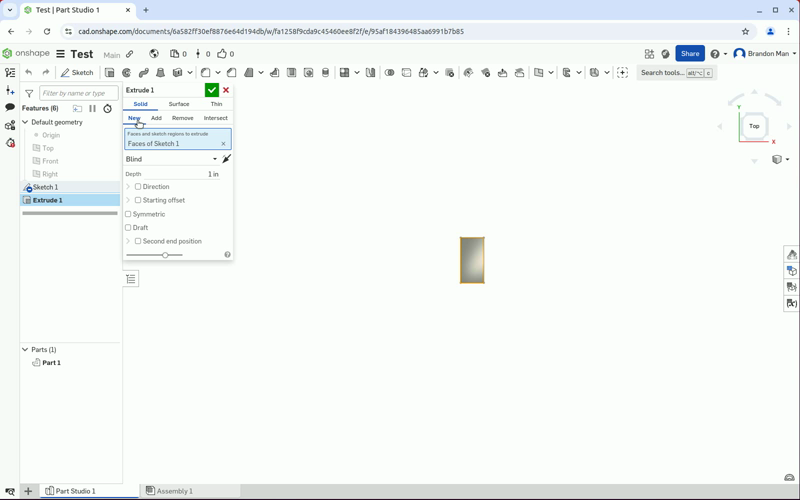
key(tab, 4)
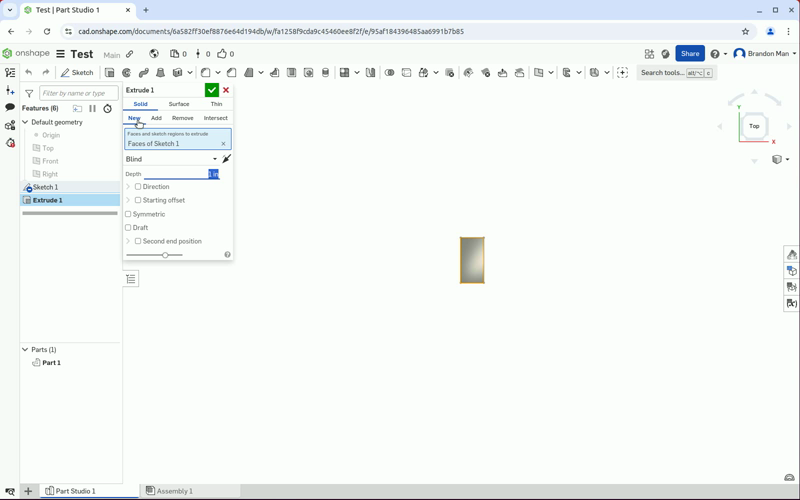
text(13.961)
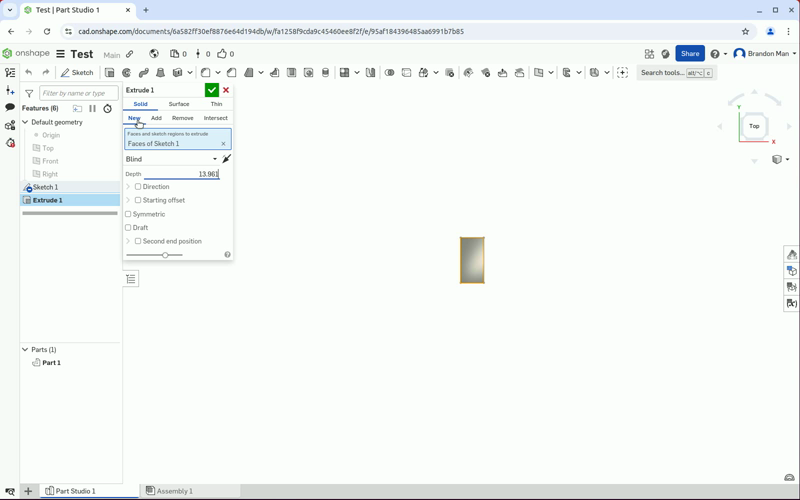
key(enter)
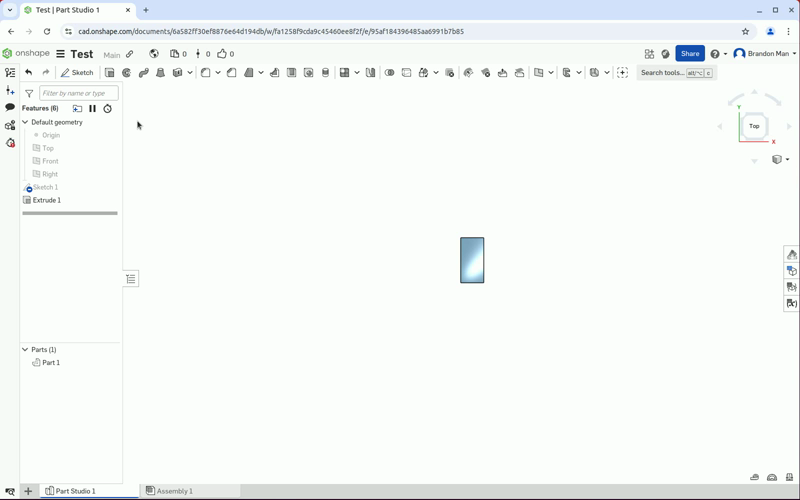
key(shift+h)
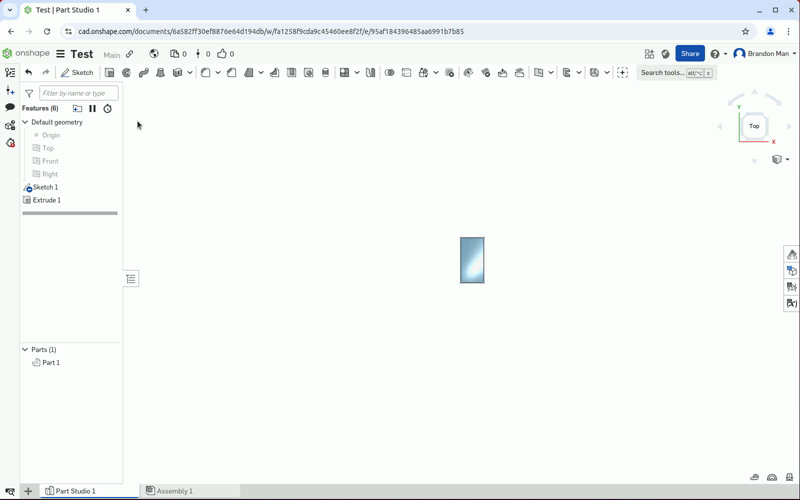
key(shift+h)
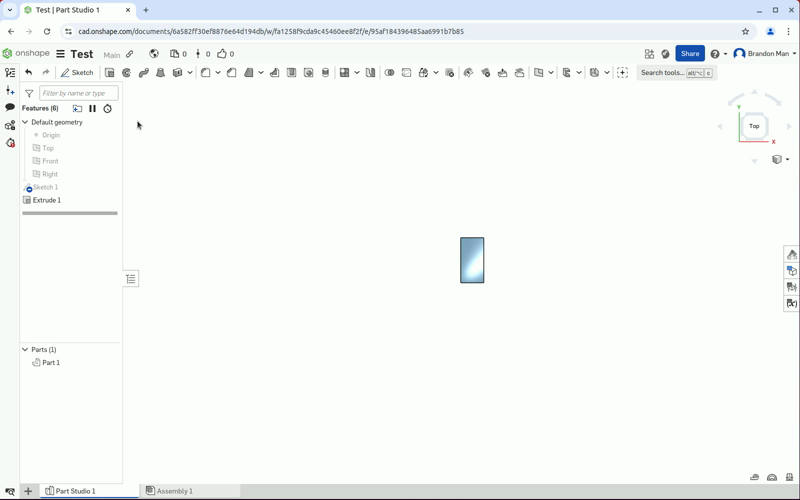
mouse_move(73, 189)
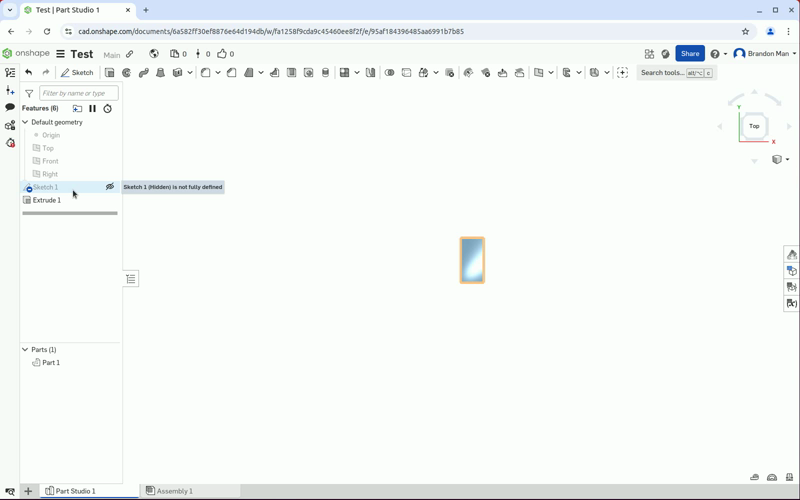
click(73, 189)
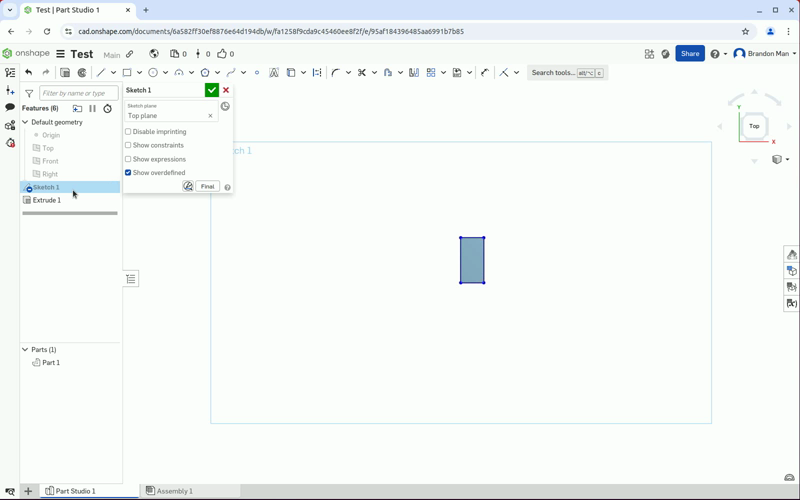
mouse_move(229, 92)
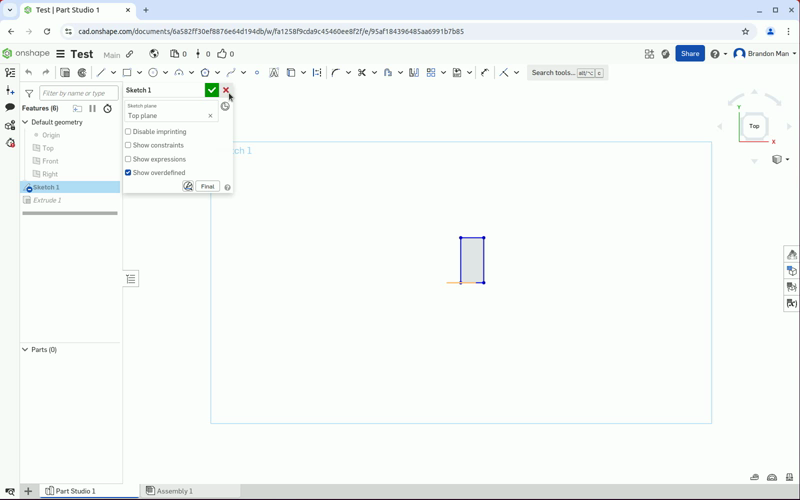
click(229, 92)
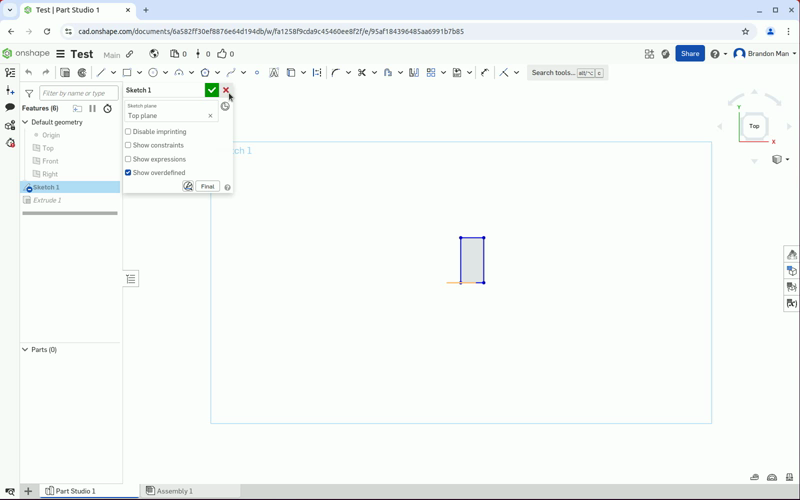
key(shift+s)
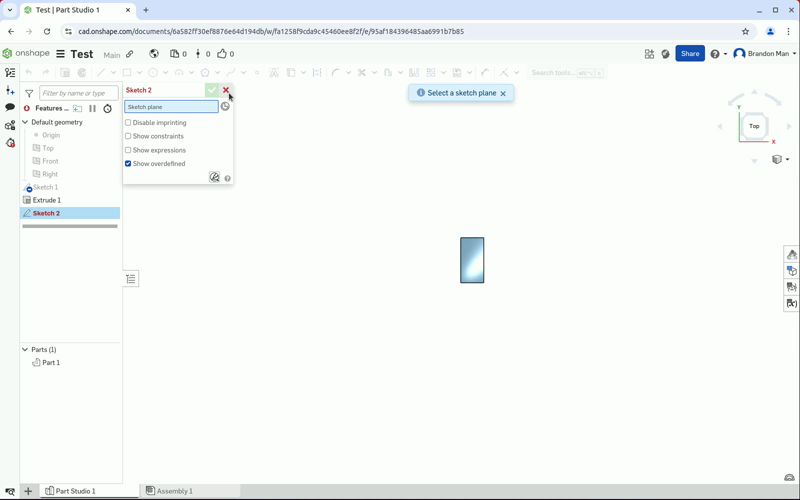
mouse_move(73, 150)
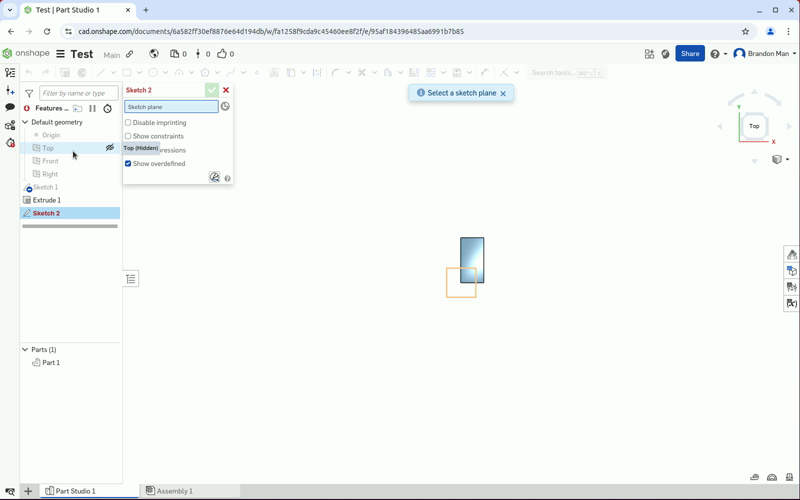
click(73, 150)
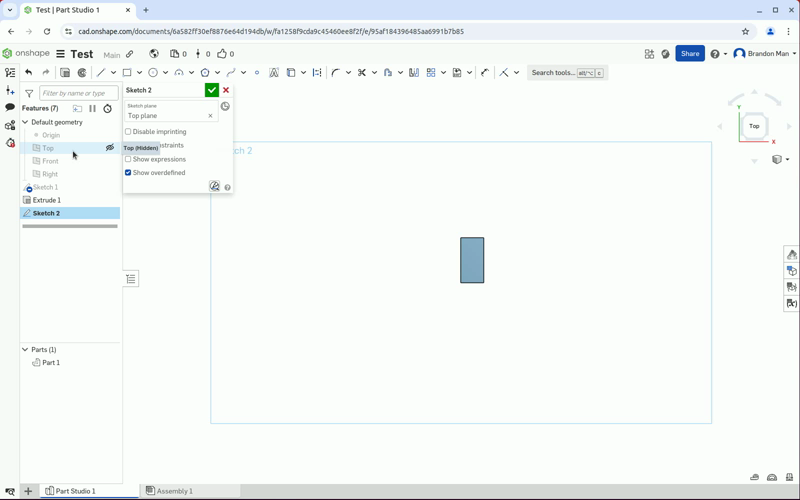
mouse_move(73, 352)
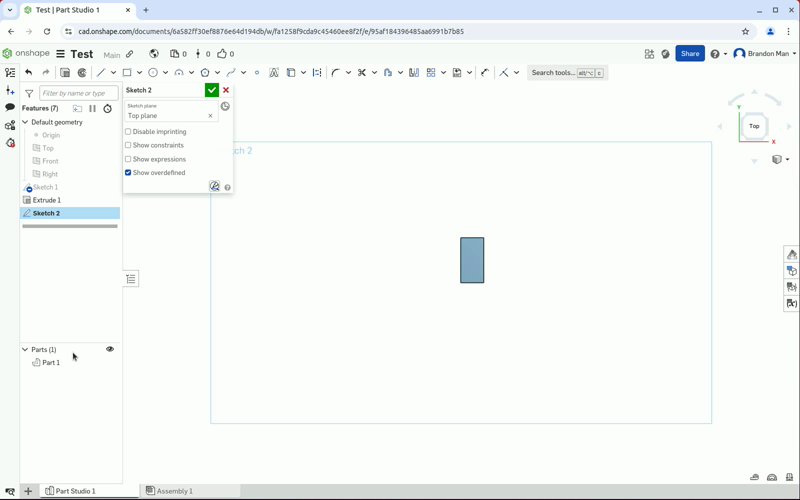
key(y)
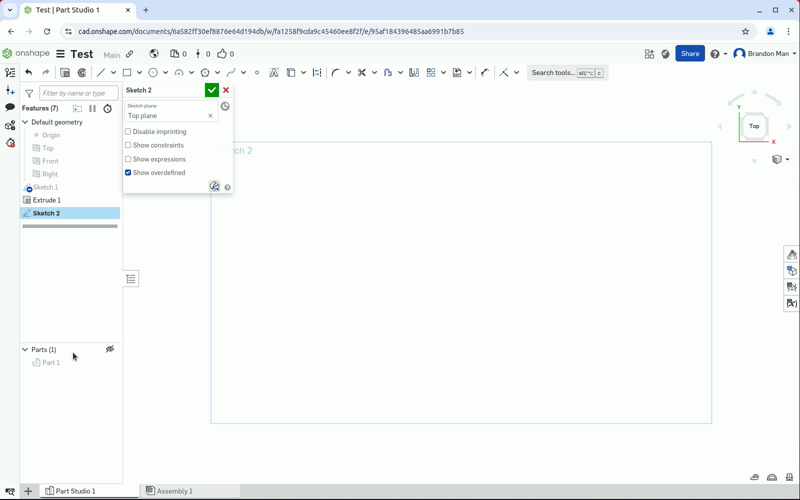
key(l)
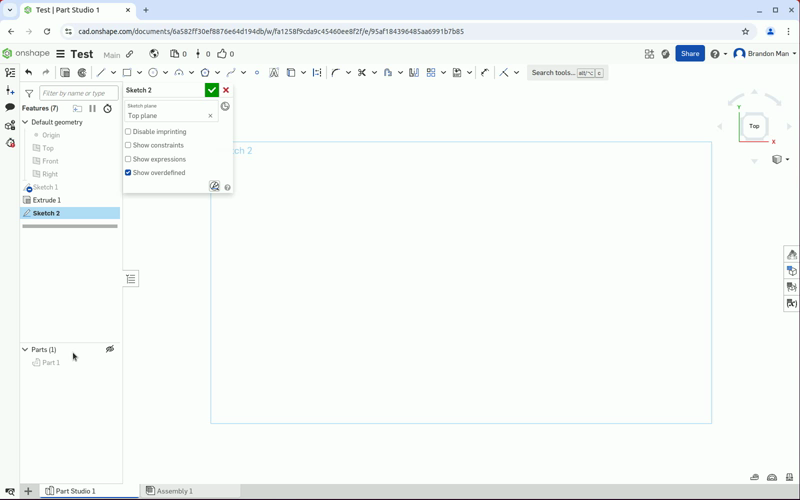
key_down(shift)
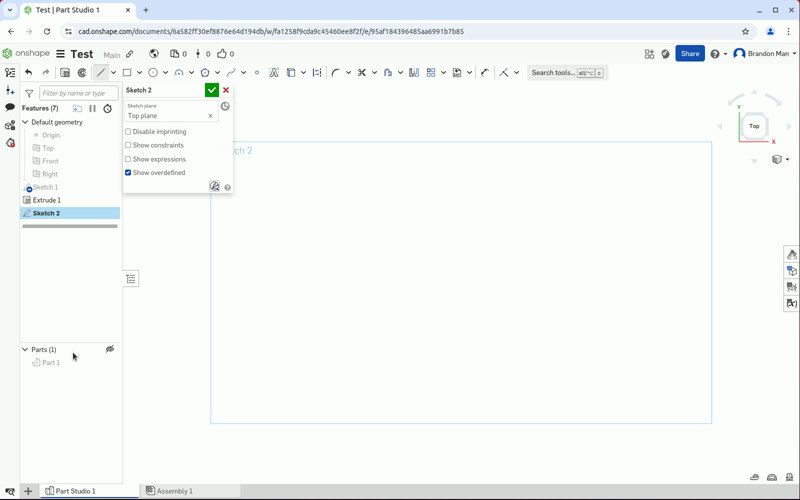
mouse_move(555, 300)
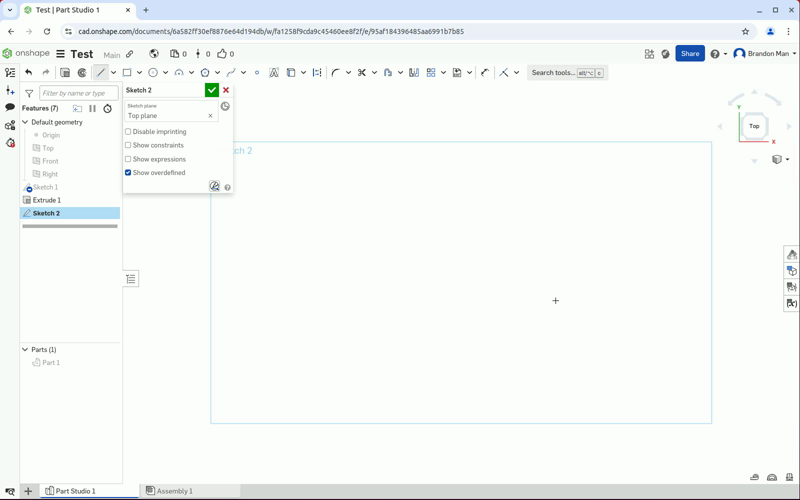
click(555, 300)
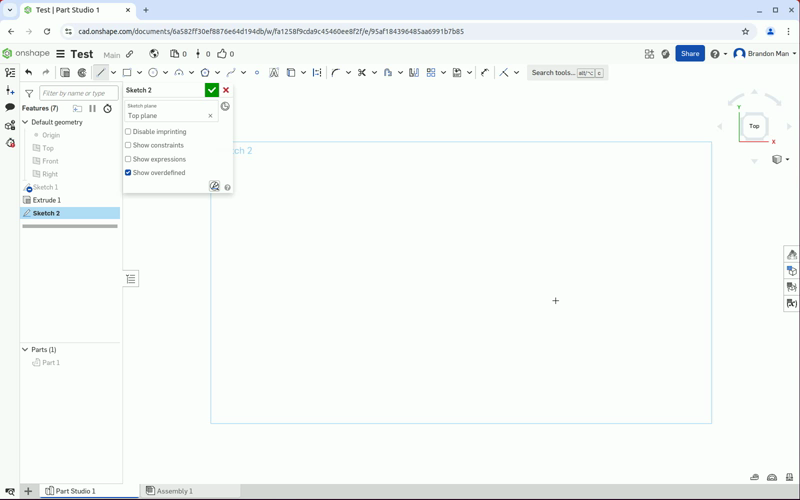
key_up(shift)
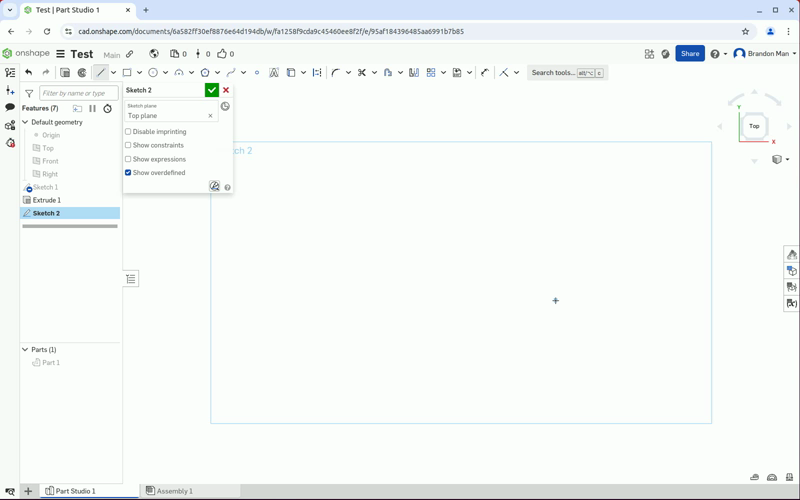
key_down(shift)
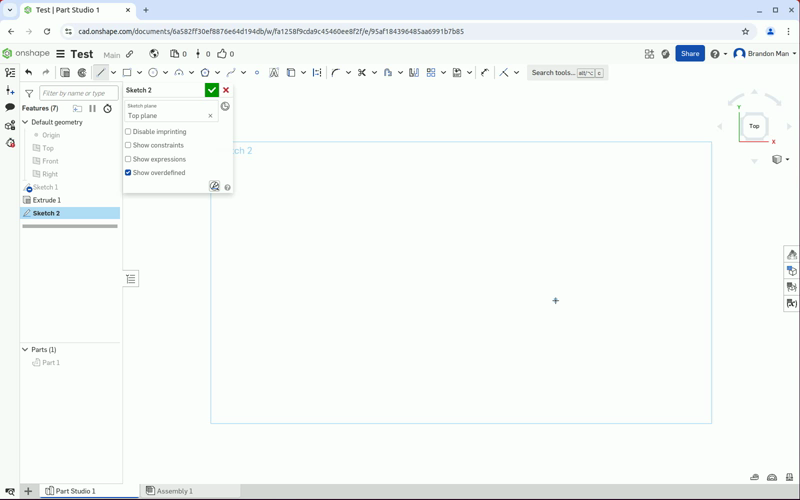
mouse_move(585, 300)
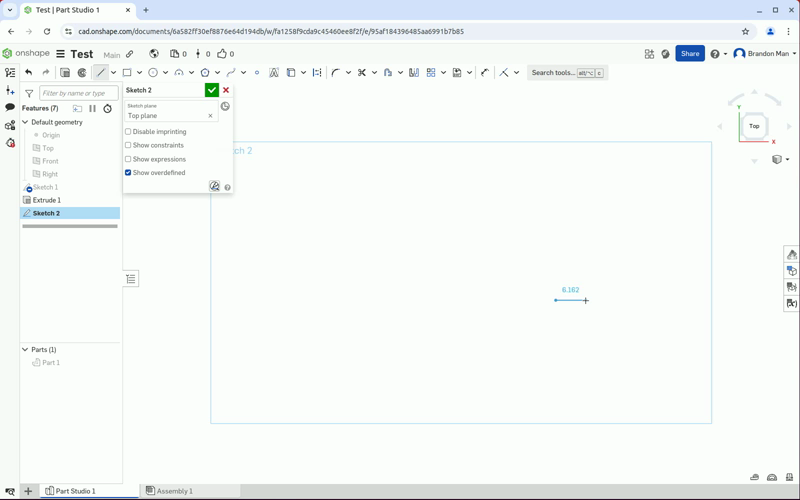
mouse_move(573, 300)
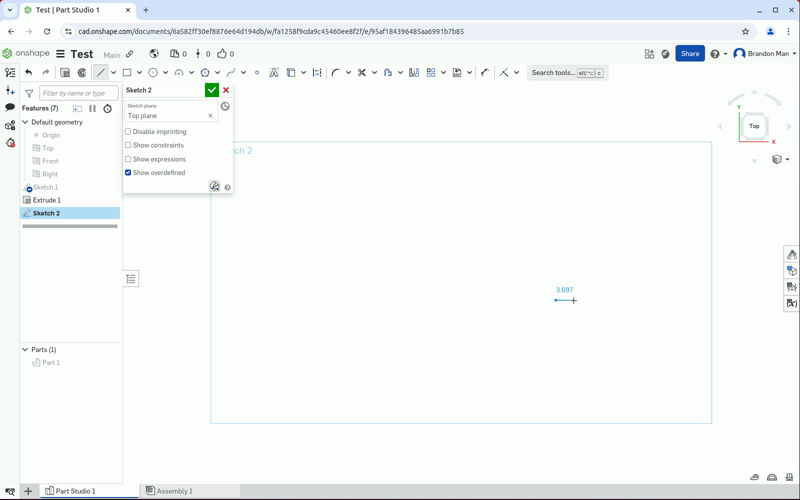
click(573, 300)
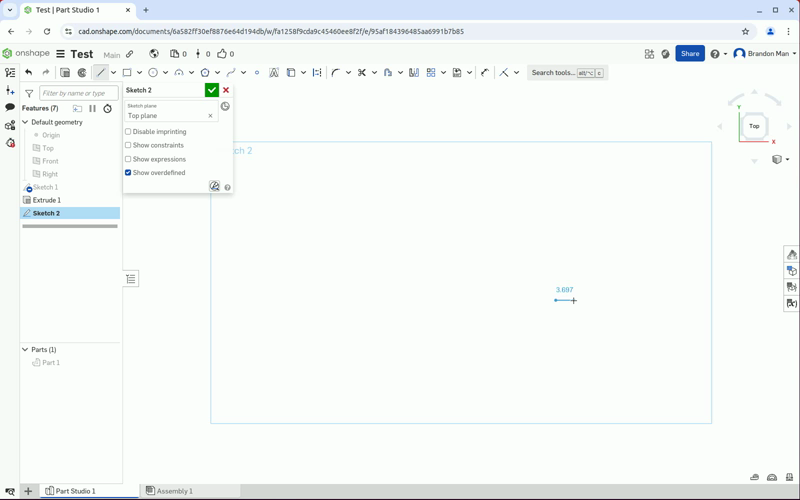
key_up(shift)
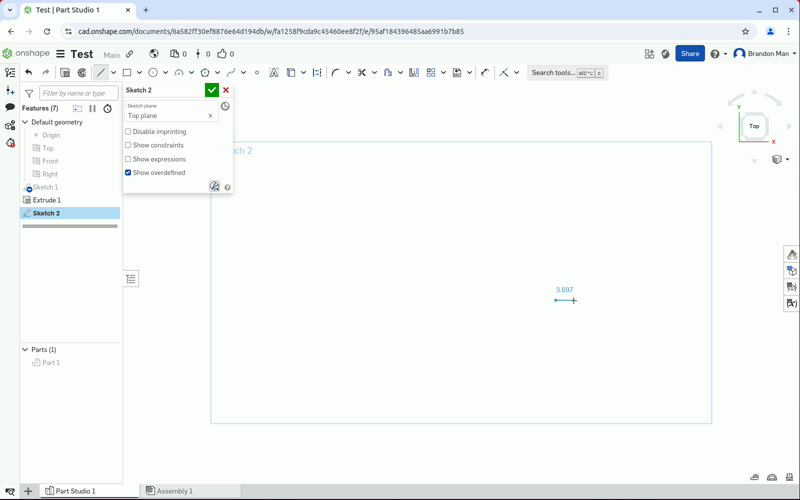
key_down(shift)
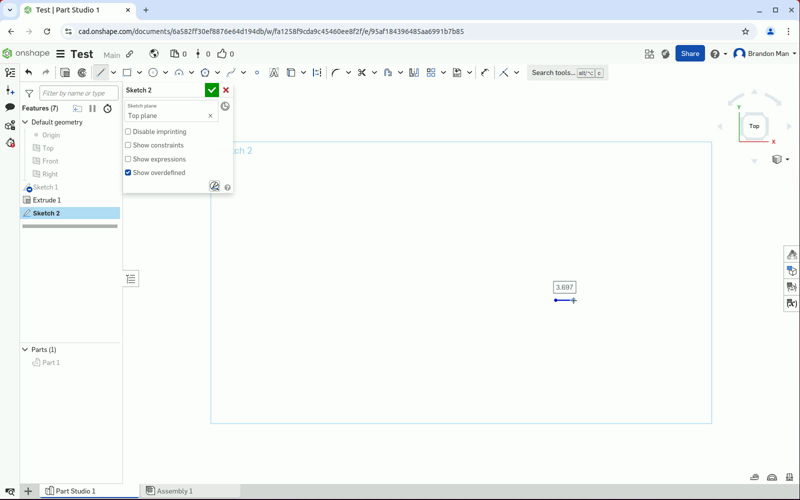
mouse_move(573, 236)
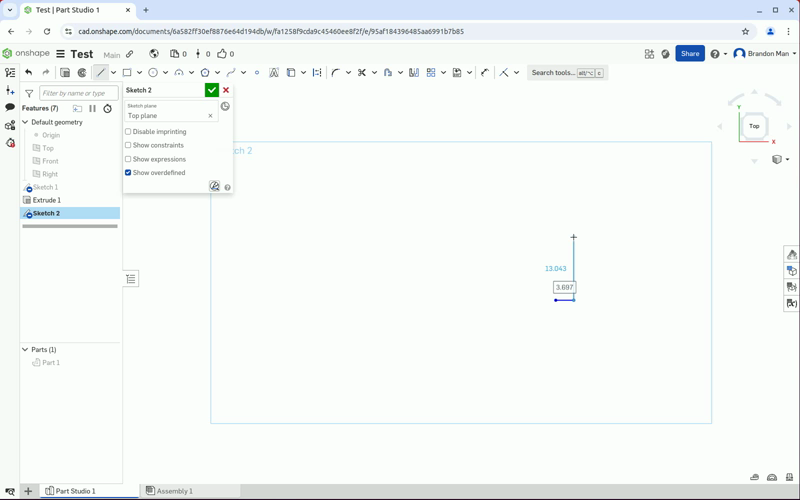
click(573, 236)
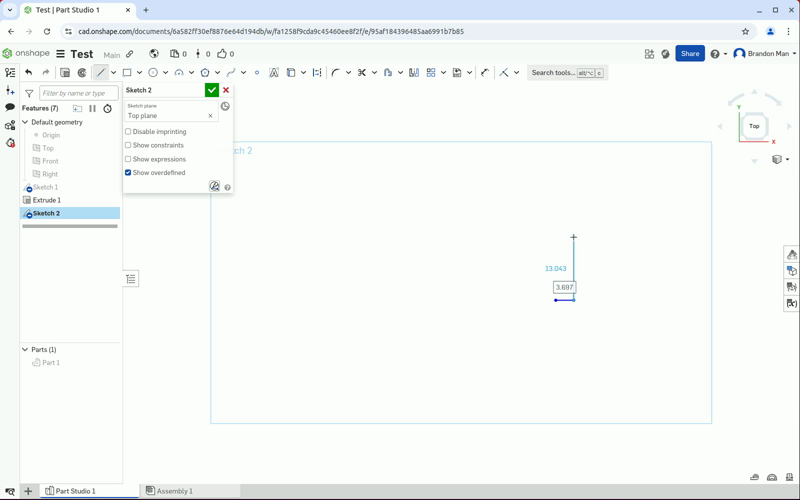
key_up(shift)
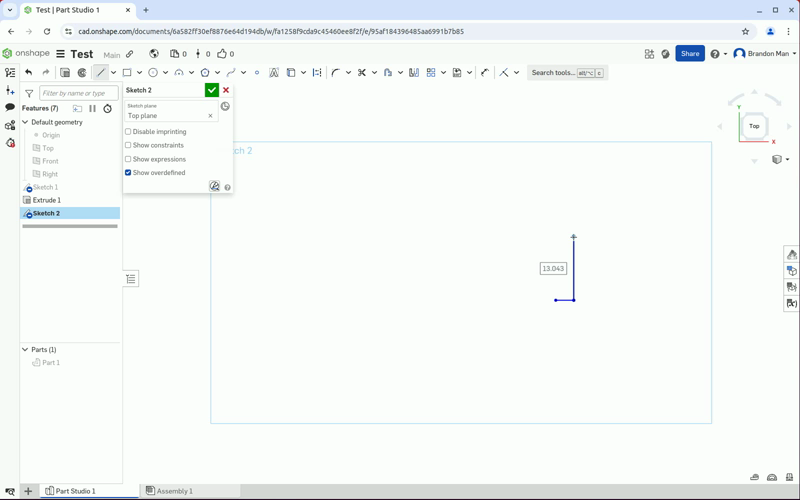
key_down(shift)
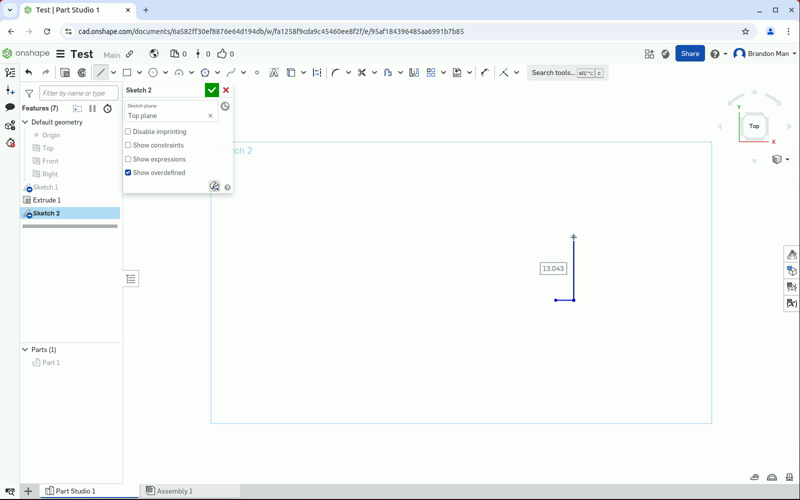
mouse_move(589, 236)
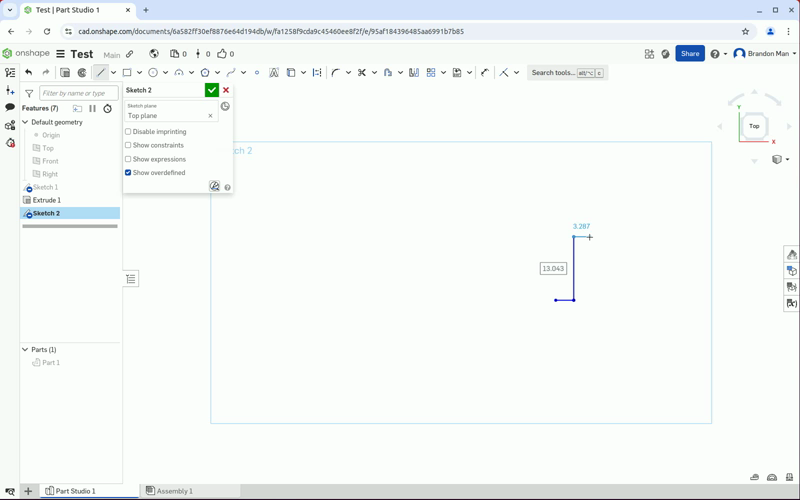
mouse_move(555, 236)
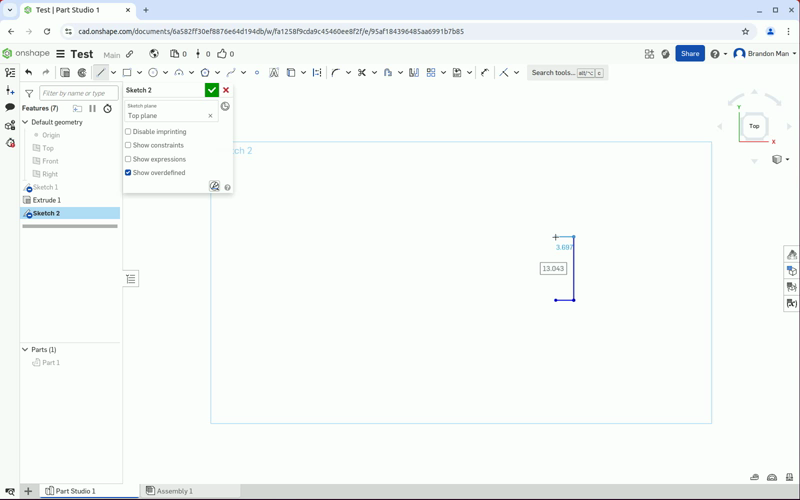
click(555, 236)
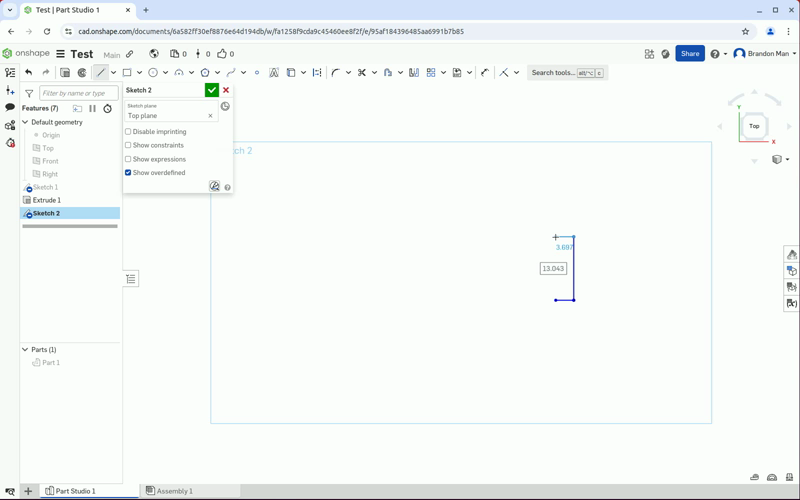
key_up(shift)
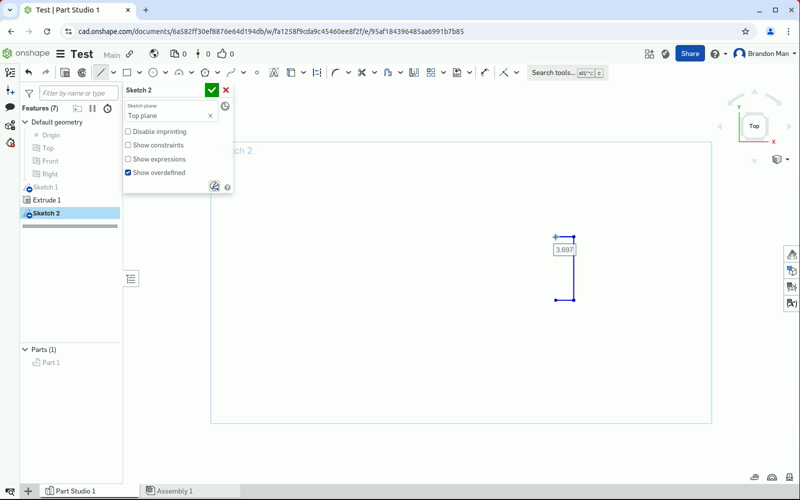
key_down(shift)
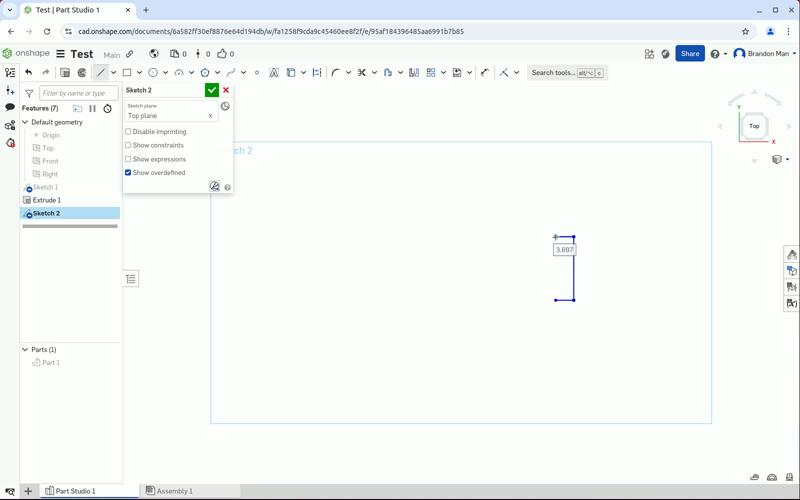
mouse_move(585, 236)
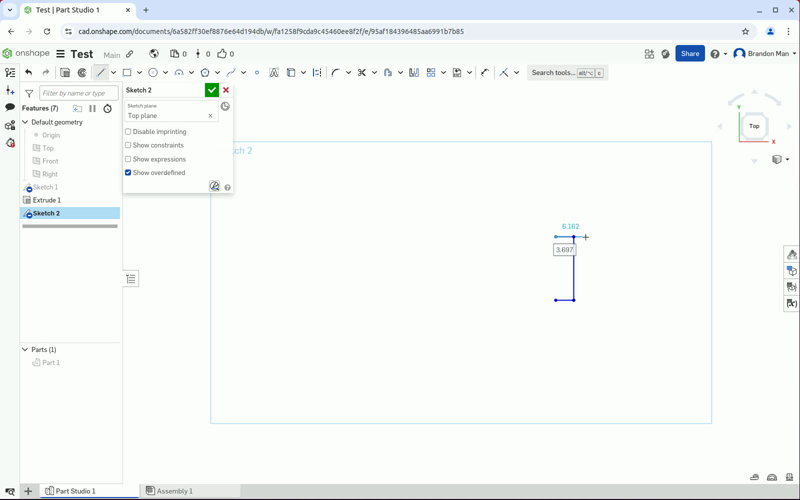
mouse_move(555, 273)
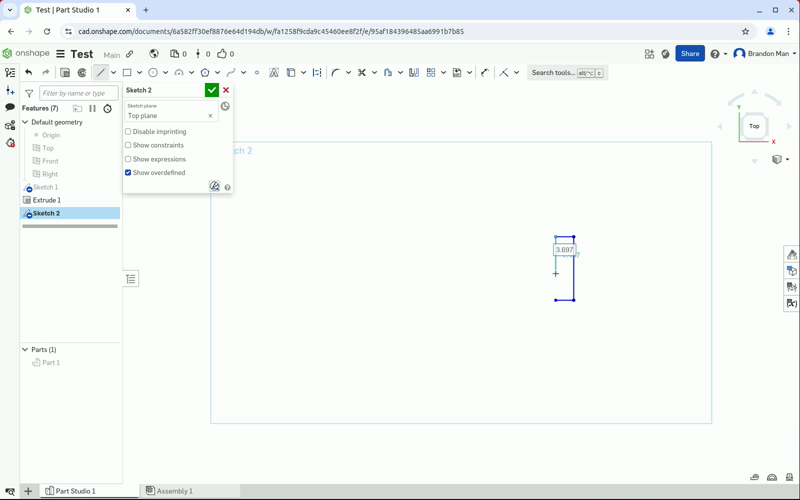
click(555, 273)
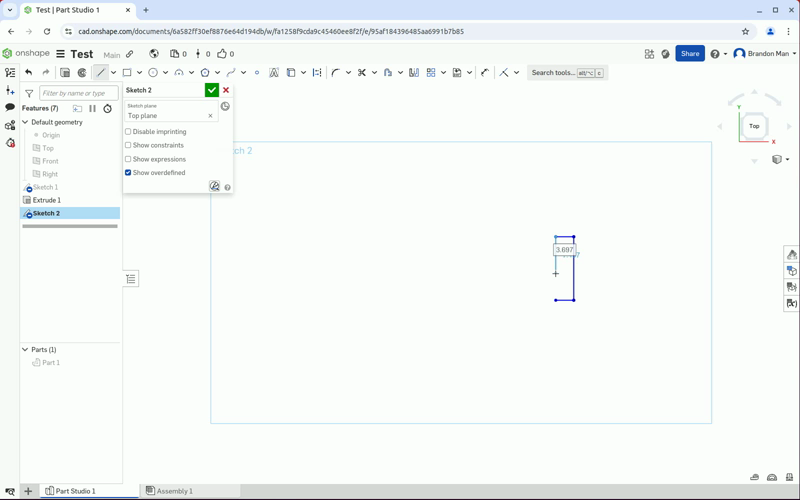
key_up(shift)
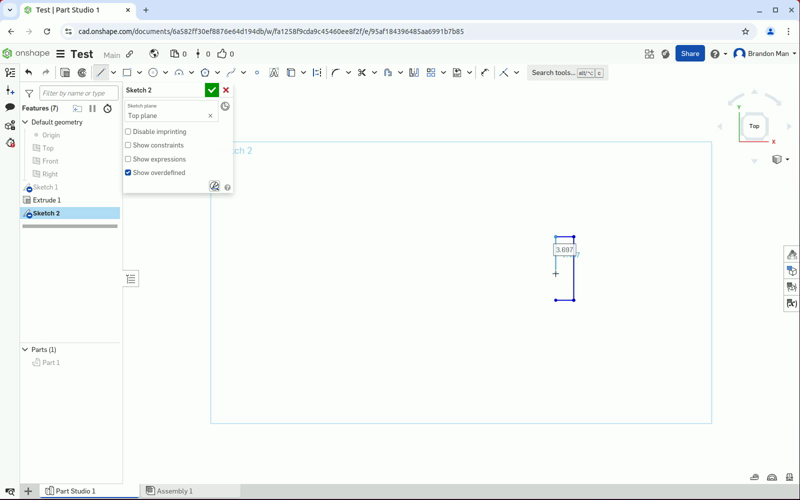
mouse_move(585, 273)
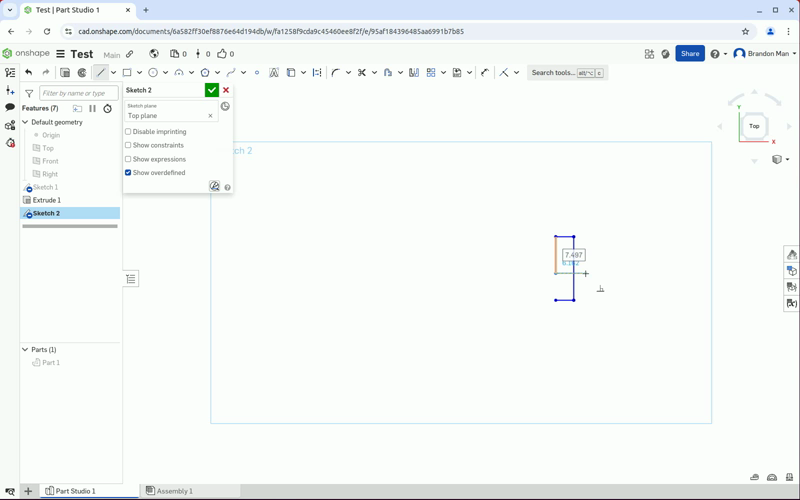
key_down(shift)
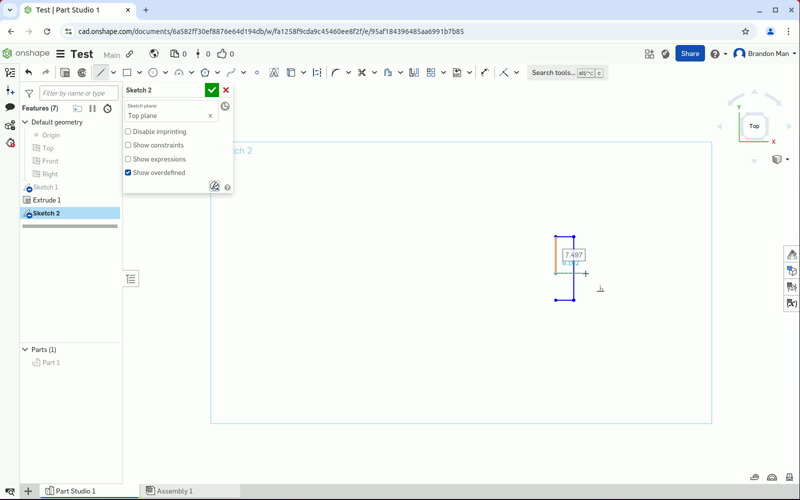
mouse_move(555, 300)
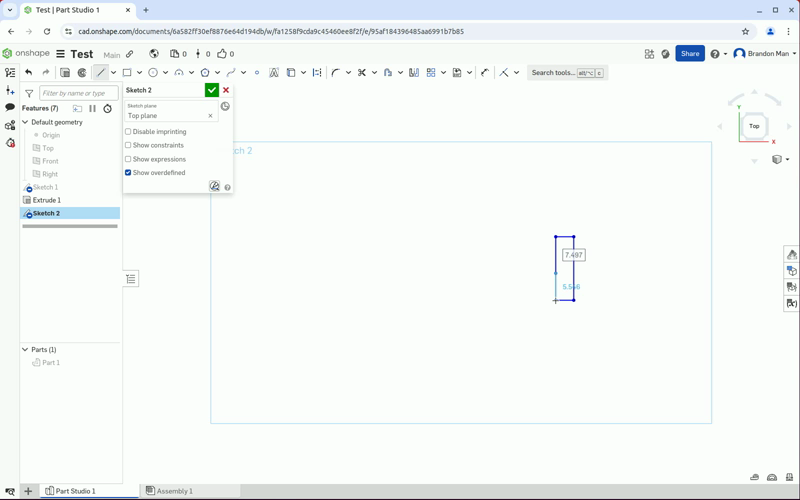
key_up(shift)
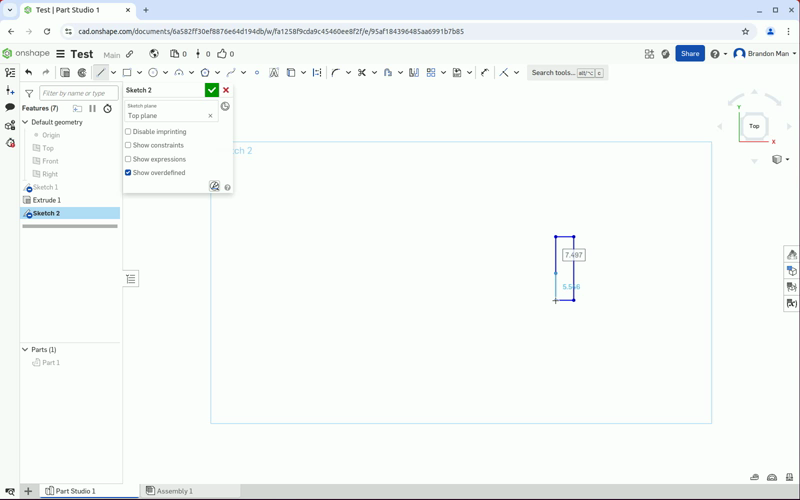
click(555, 300)
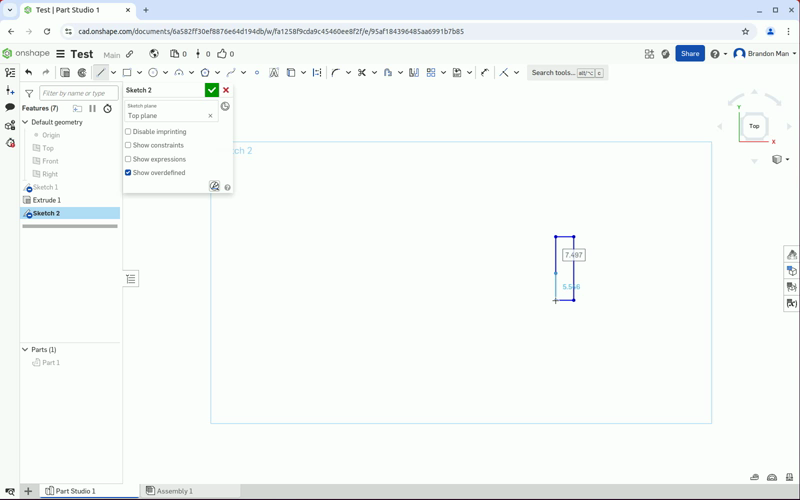
key(esc)
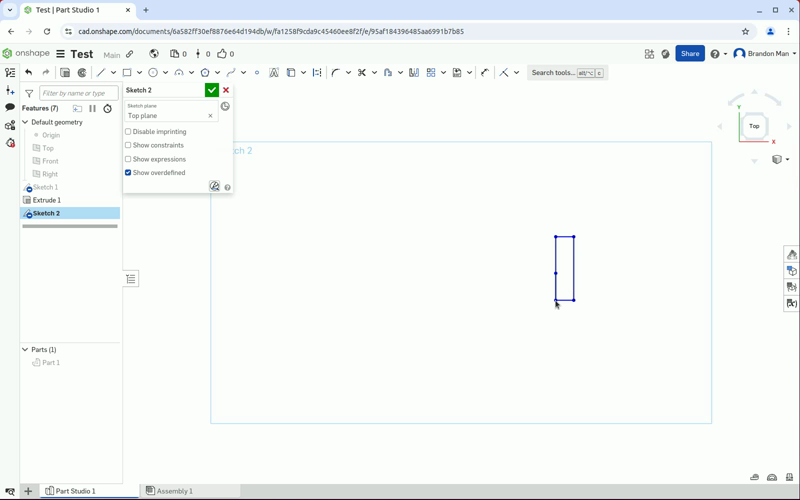
mouse_move(564, 272)
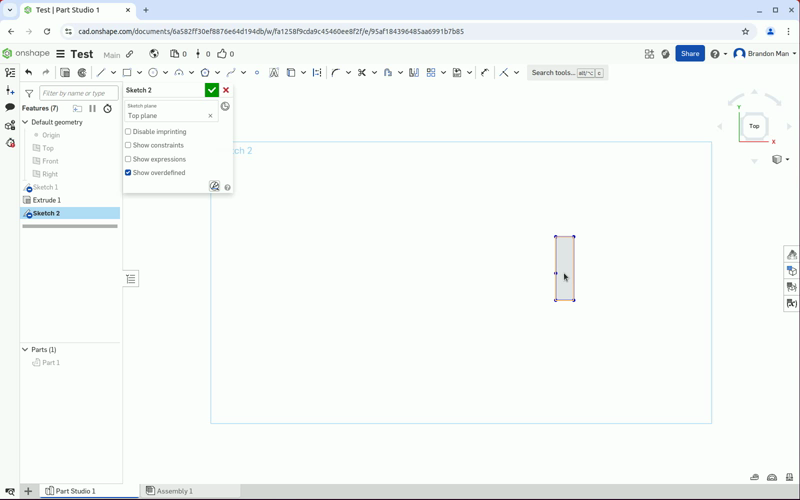
scroll(6)
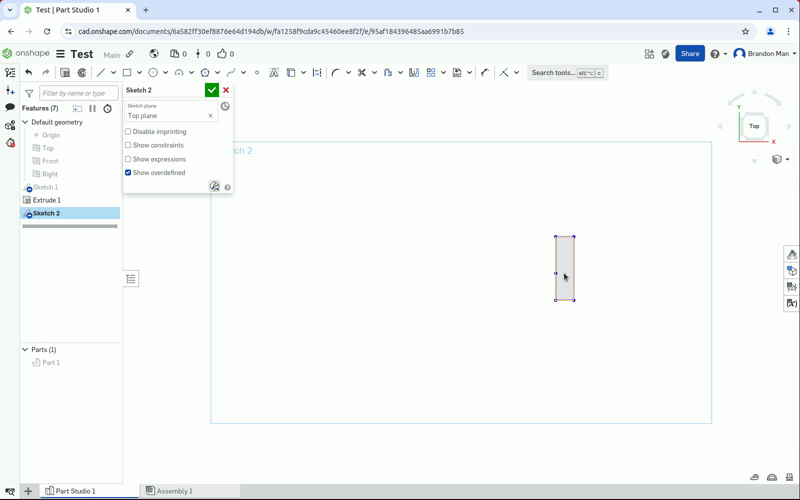
scroll(6)
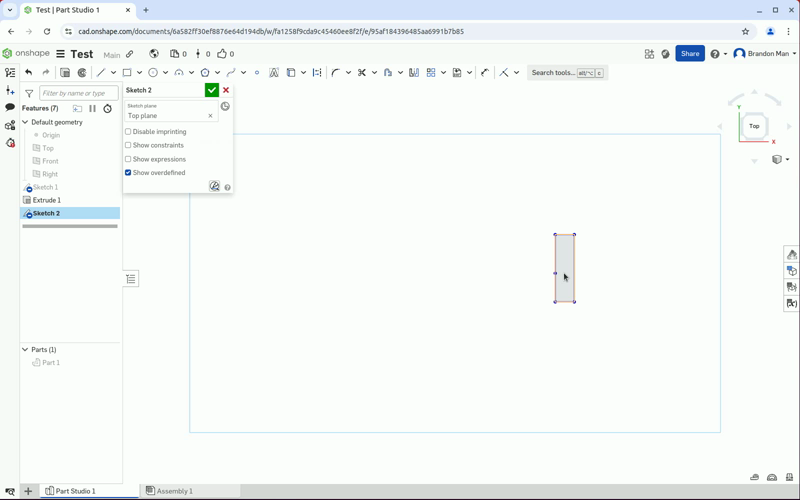
scroll(6)
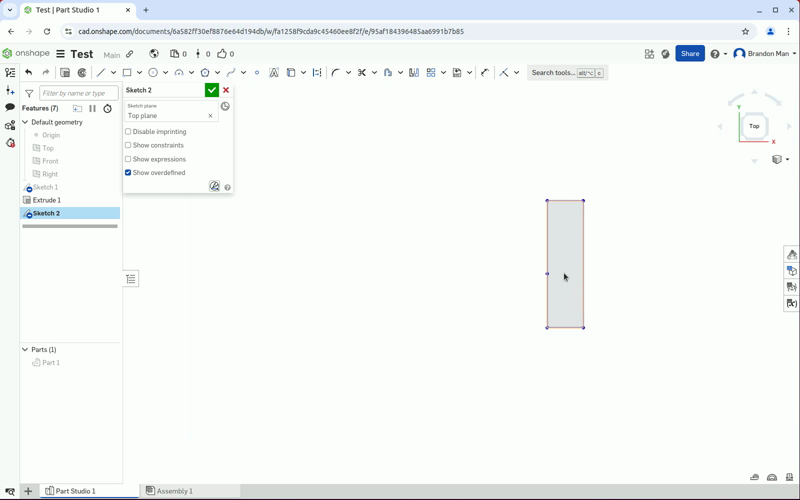
scroll(6)
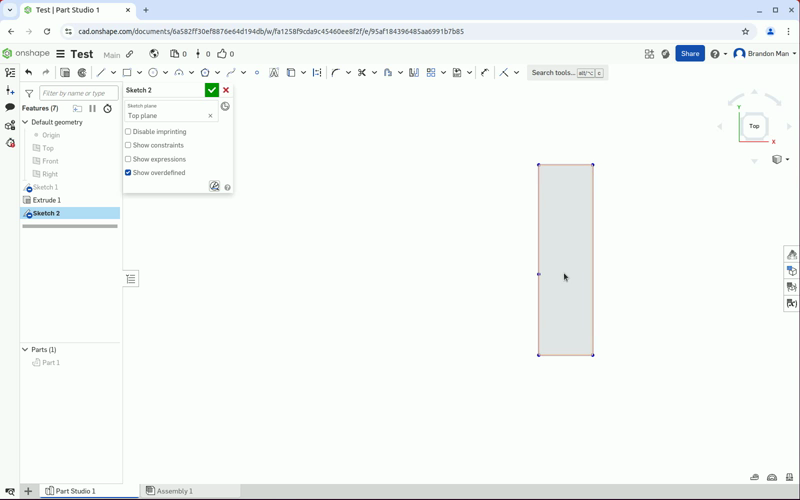
scroll(6)
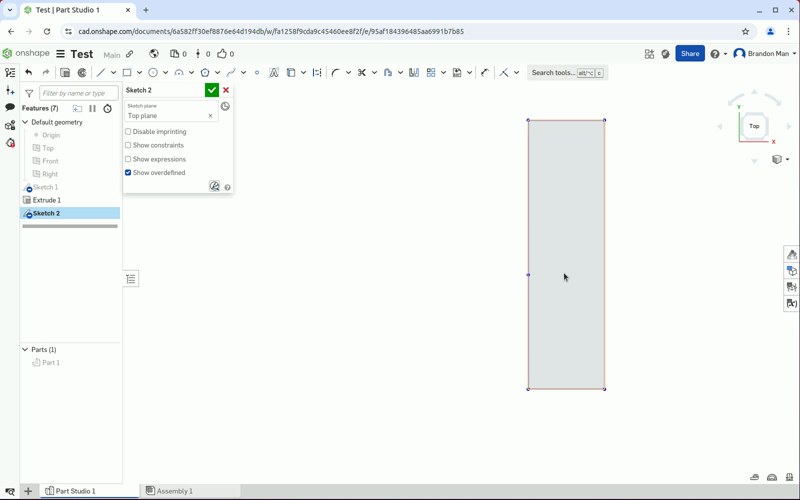
scroll(6)
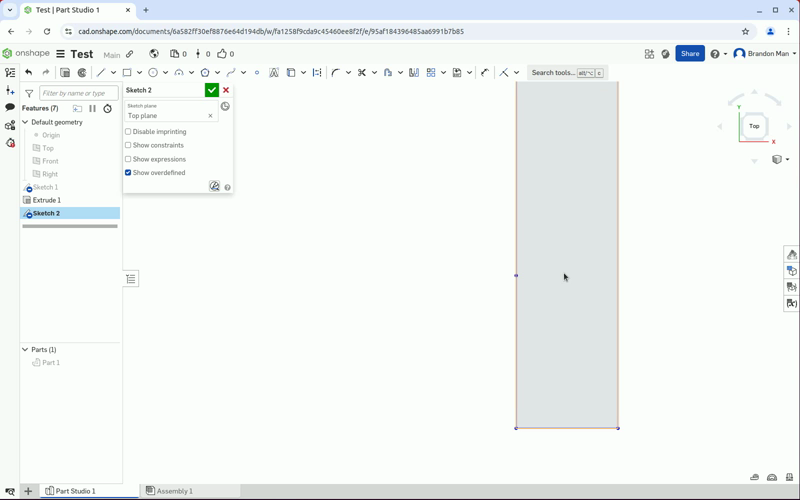
scroll(6)
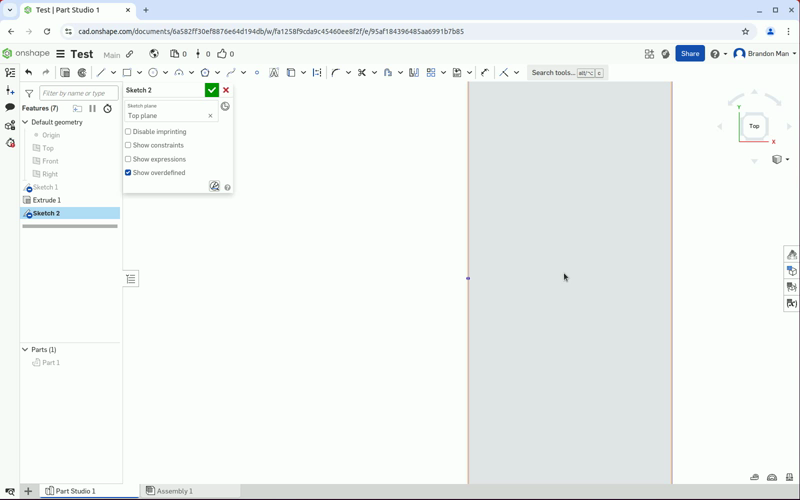
click(564, 272)
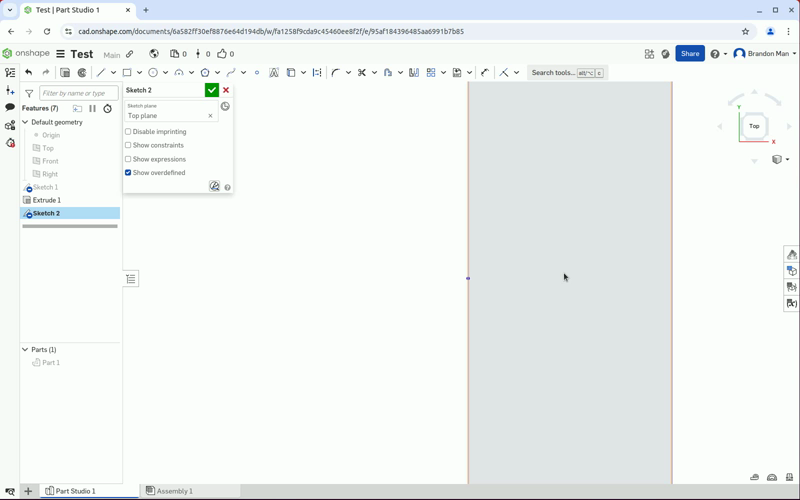
scroll(-6)
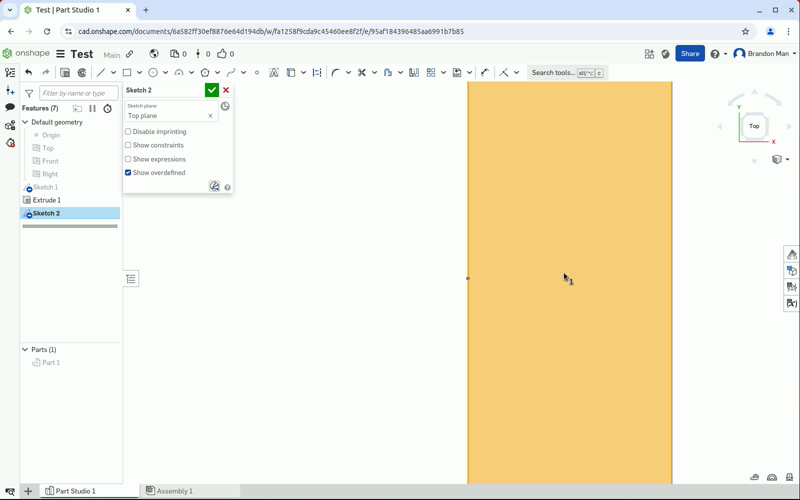
scroll(-6)
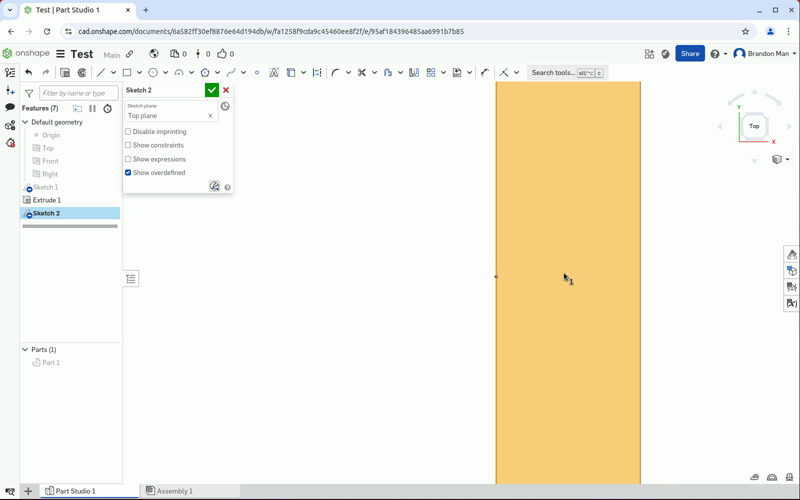
scroll(-6)
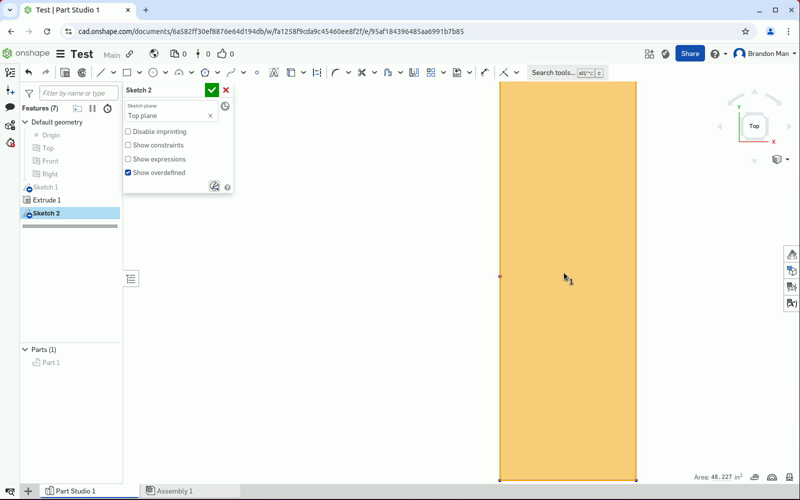
scroll(-6)
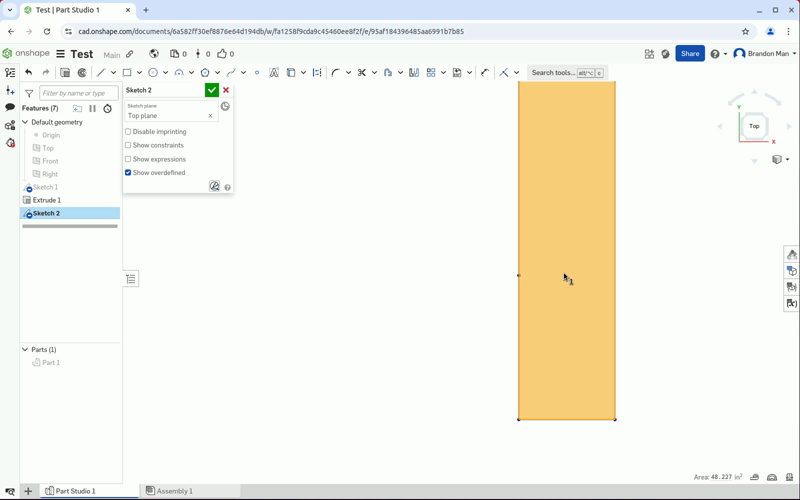
scroll(-6)
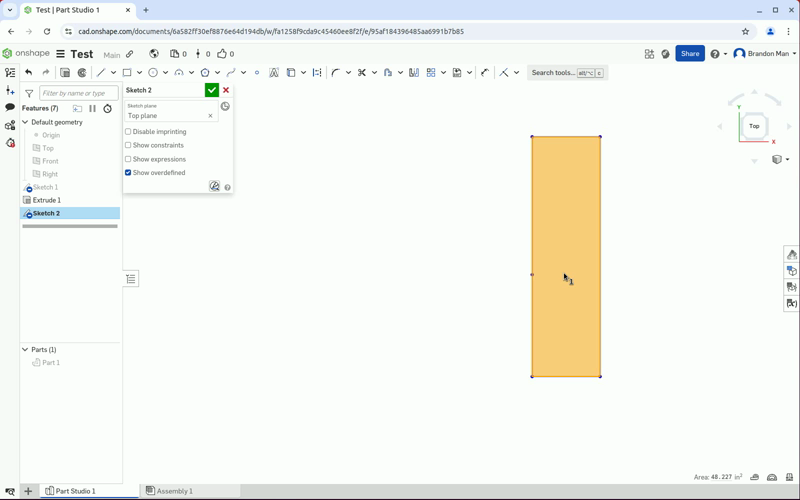
scroll(-6)
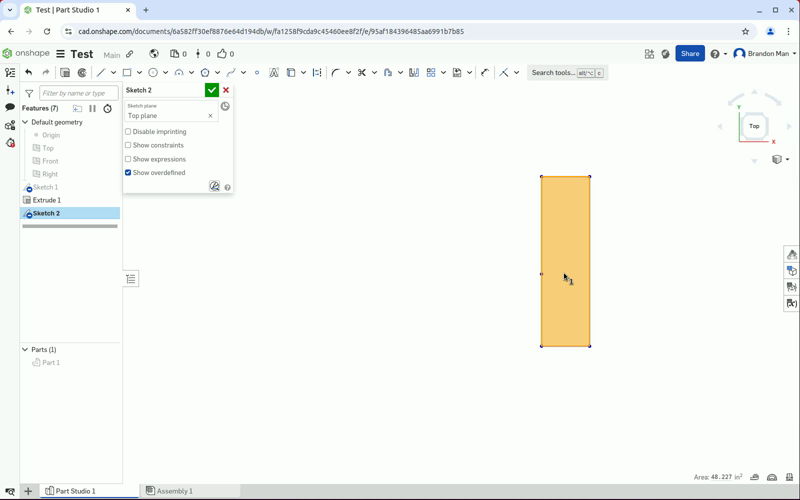
scroll(-6)
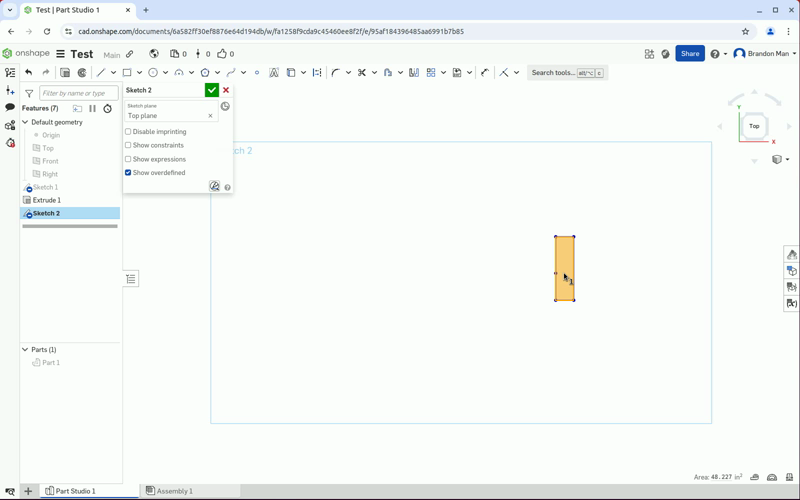
mouse_move(73, 352)
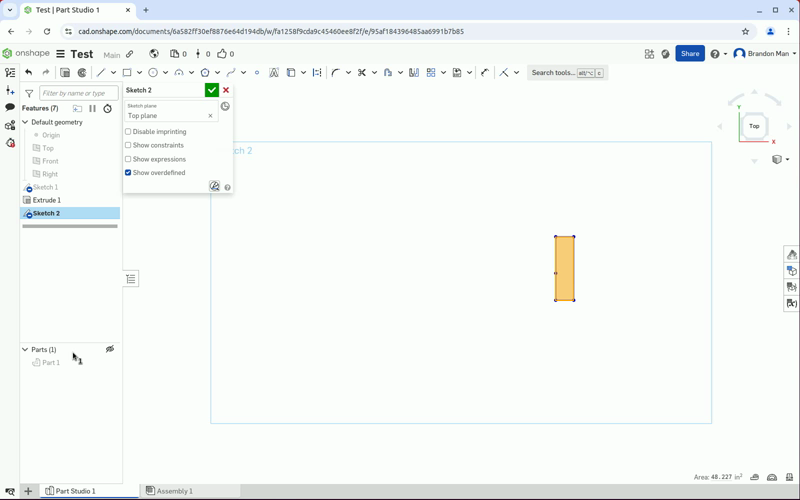
key(shift+y)
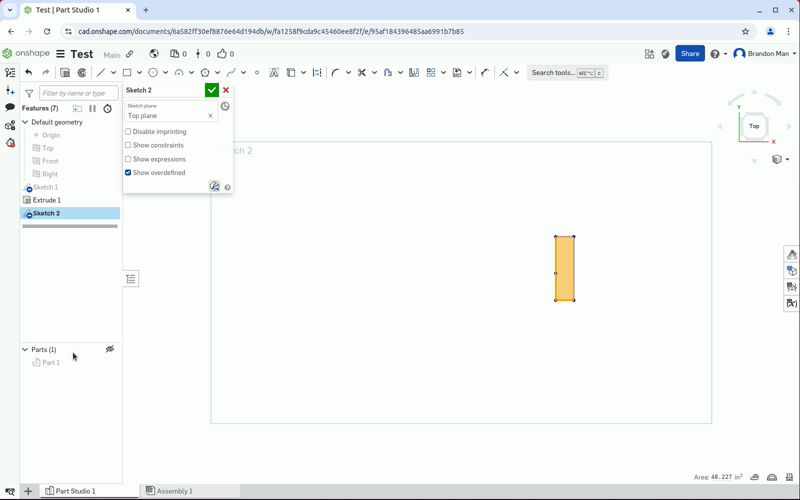
key(shift+e)
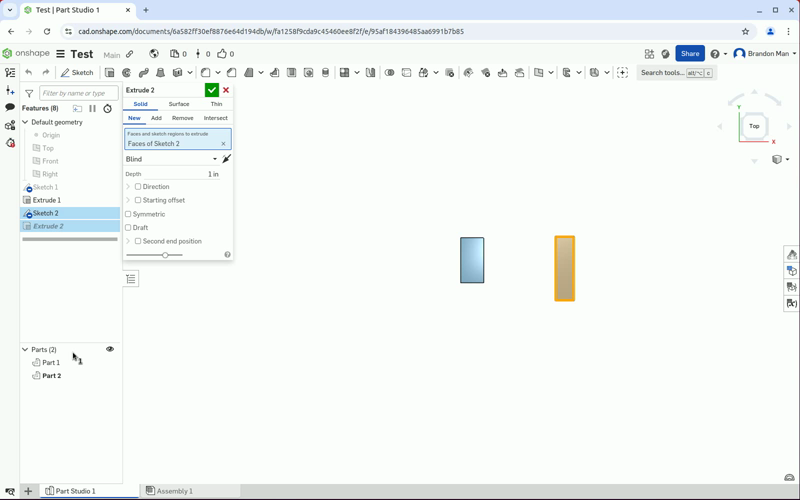
mouse_move(143, 106)
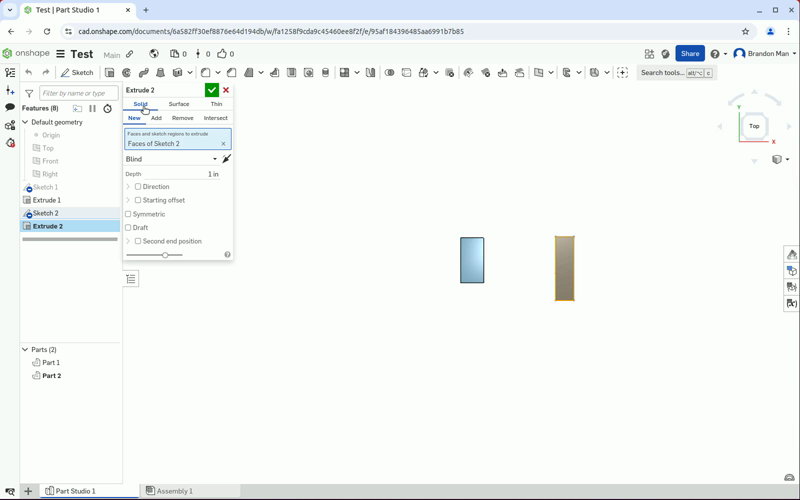
click(143, 106)
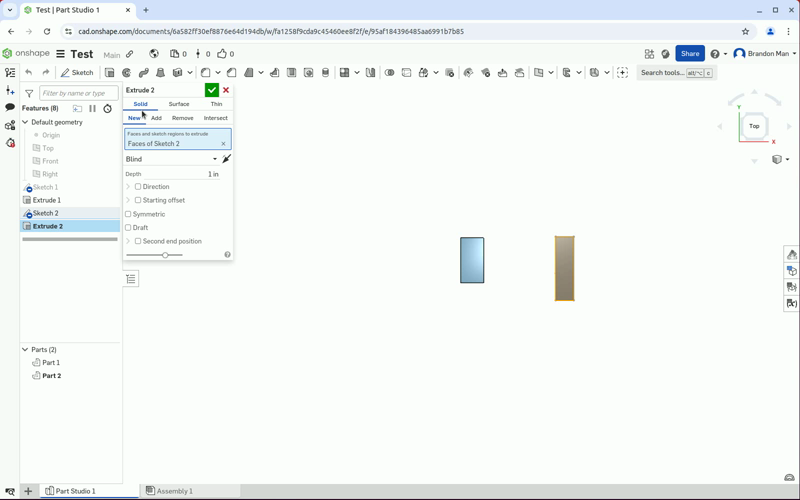
mouse_move(137, 120)
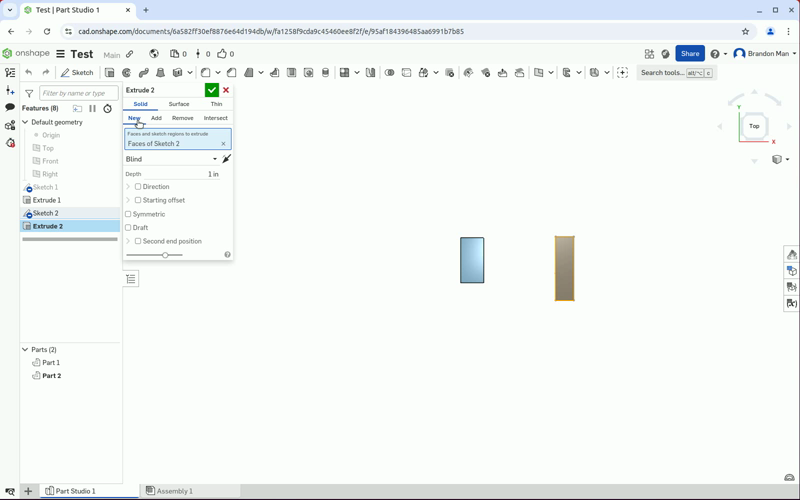
click(137, 120)
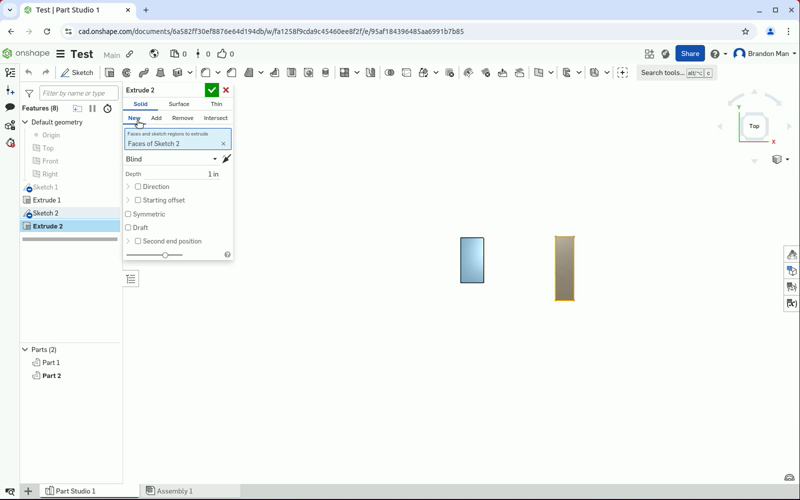
key(tab, 4)
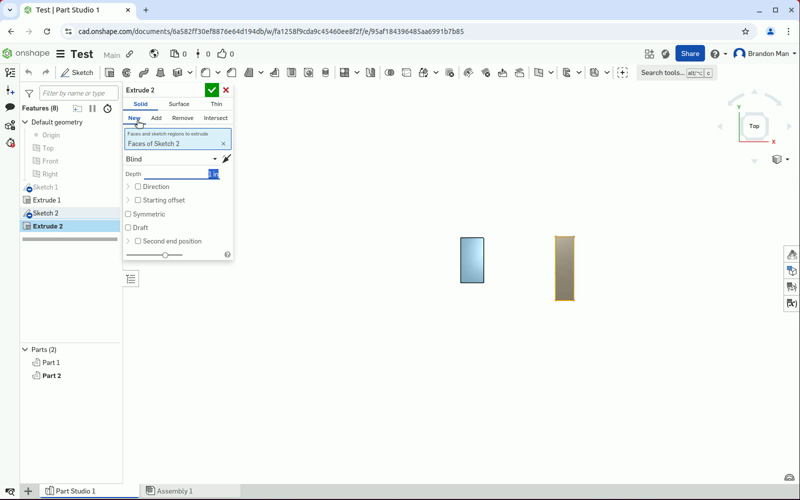
text(13.961)
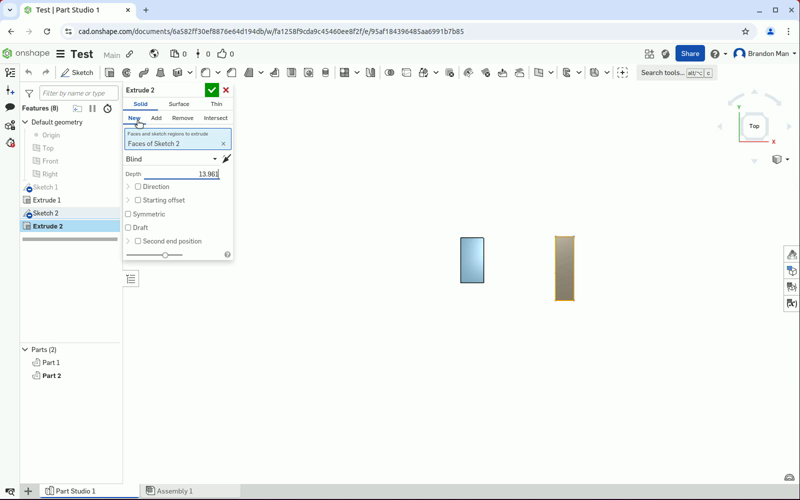
key(enter)
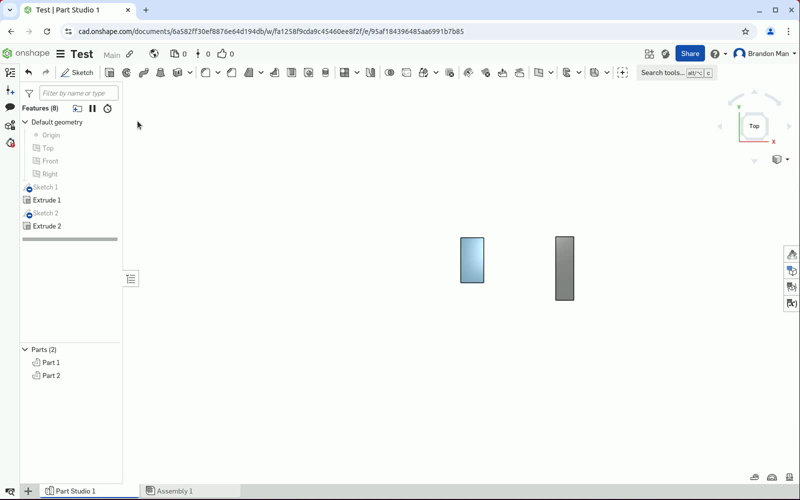
key(shift+h)
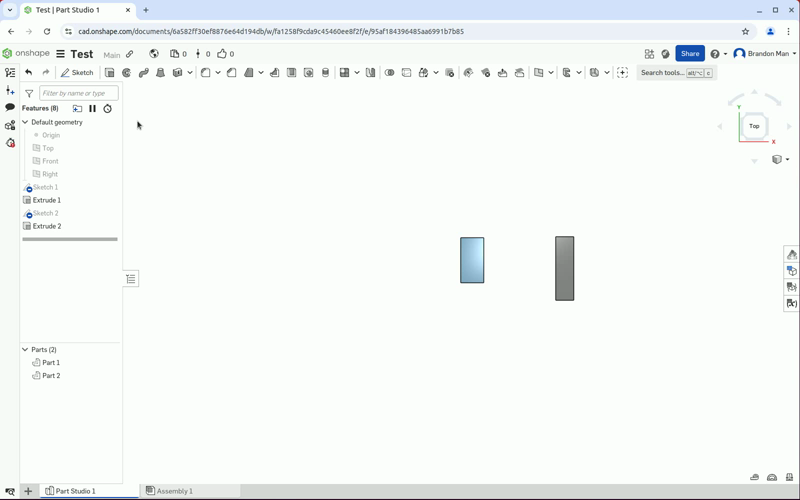
key(shift+h)
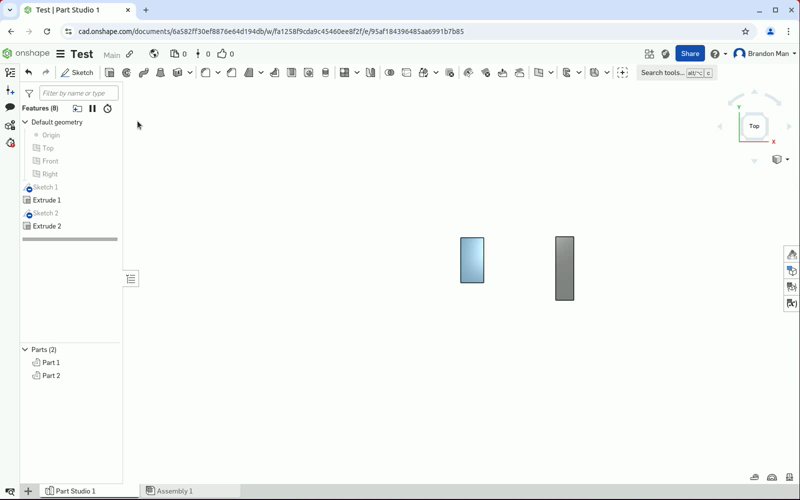
mouse_move(73, 189)
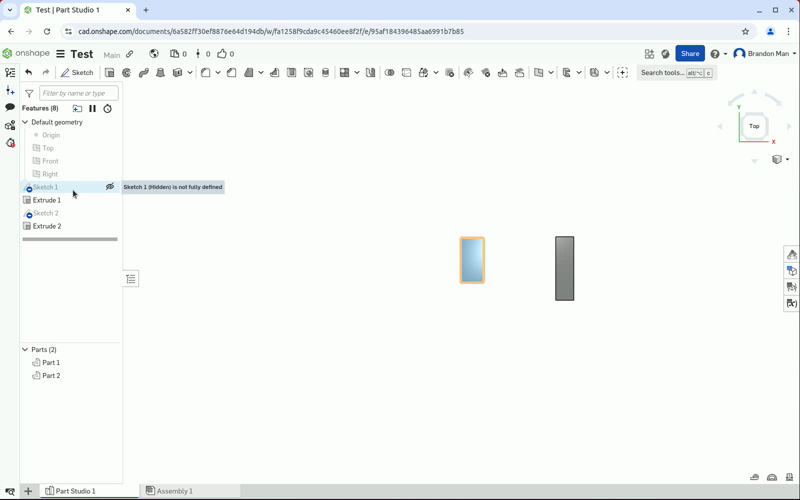
click(73, 189)
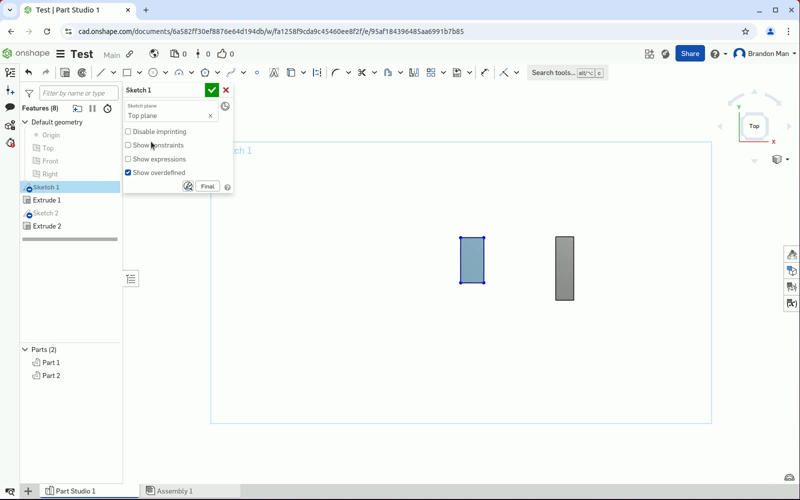
mouse_move(229, 92)
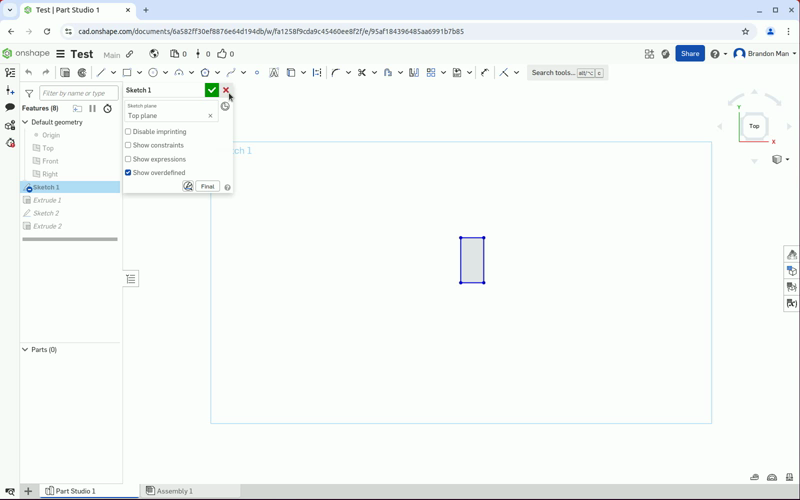
click(229, 92)
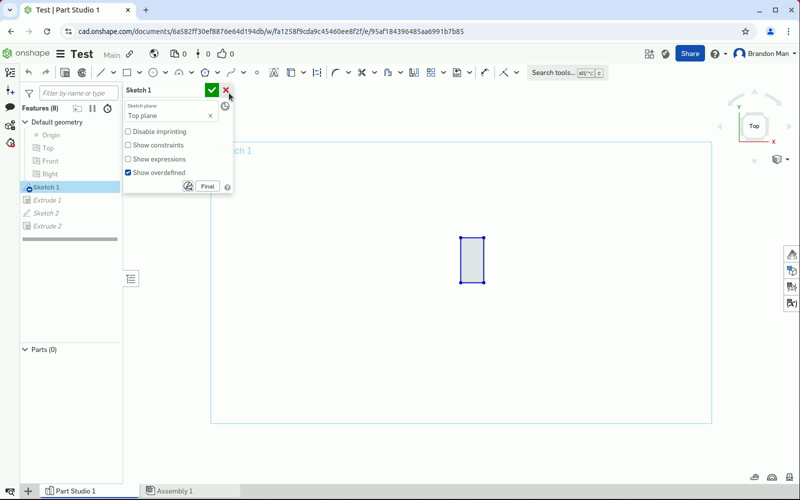
key(shift+s)
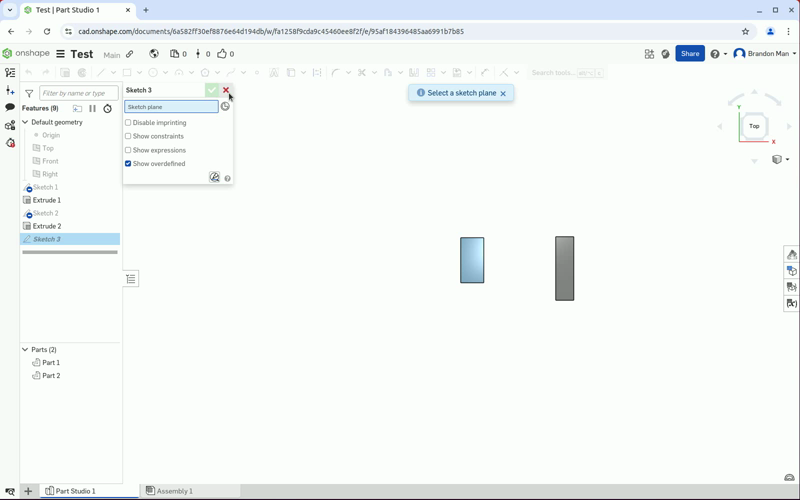
mouse_move(73, 150)
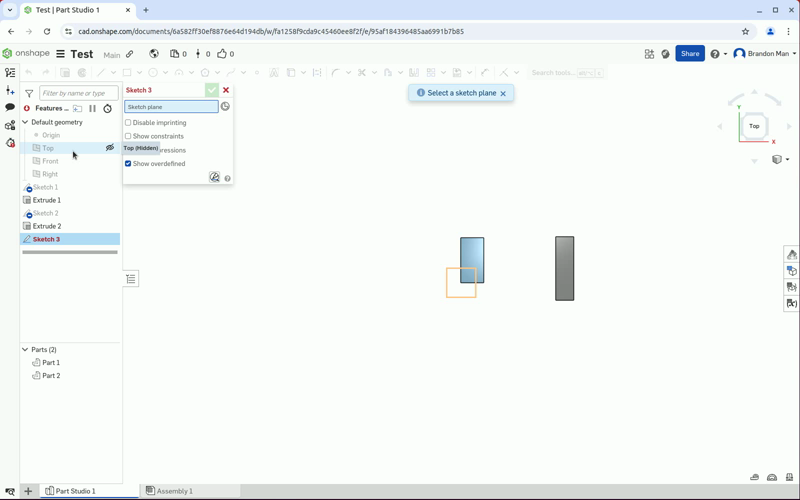
click(73, 150)
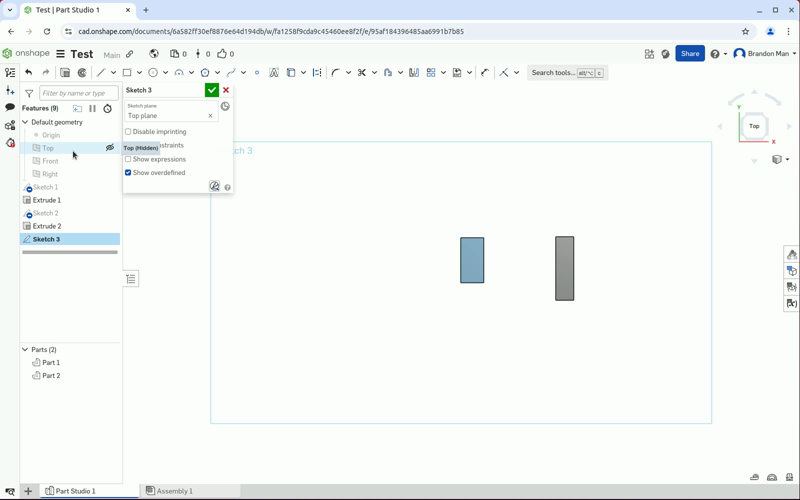
mouse_move(73, 352)
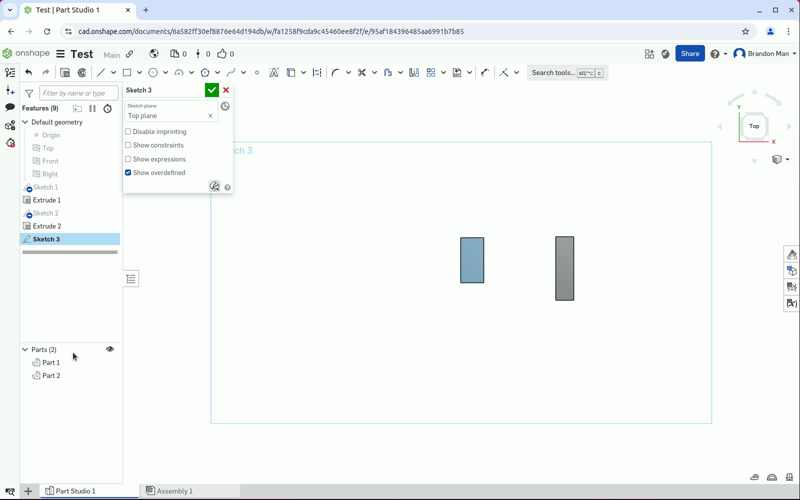
key(y)
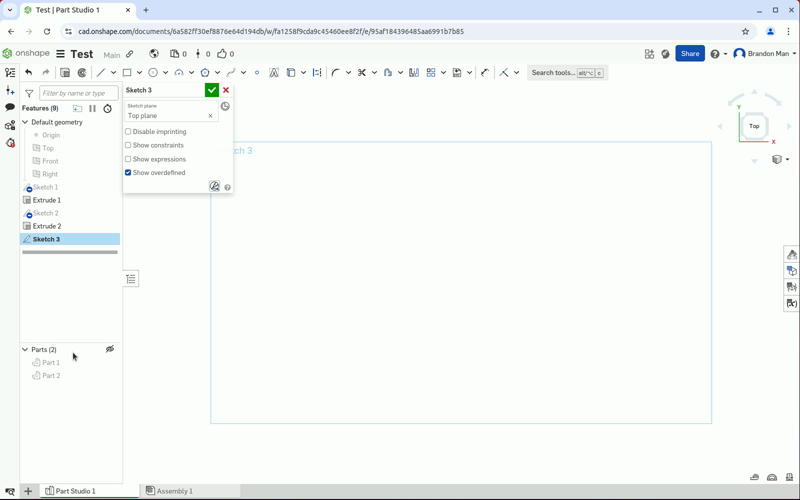
key(l)
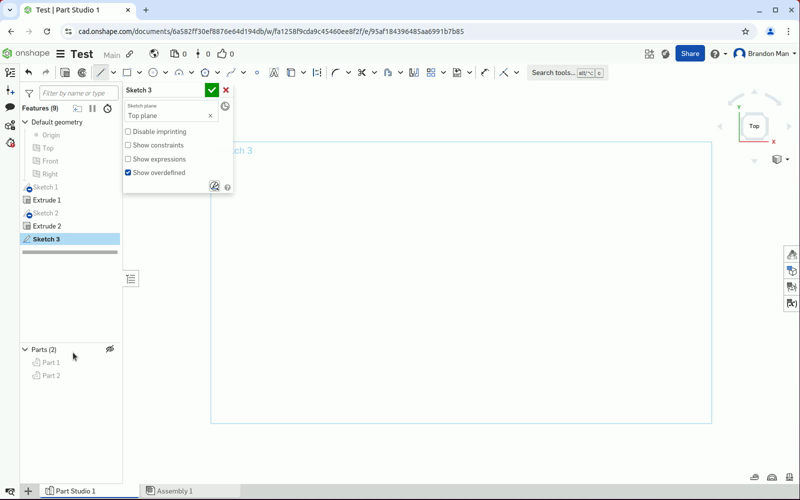
key_down(shift)
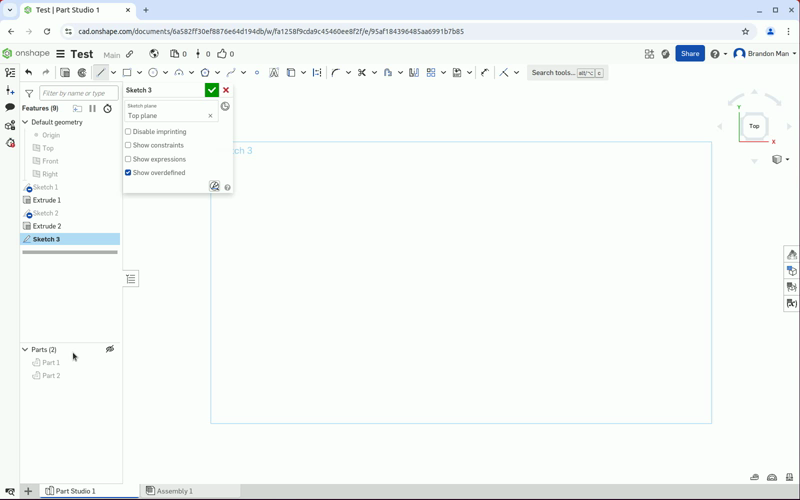
mouse_move(483, 282)
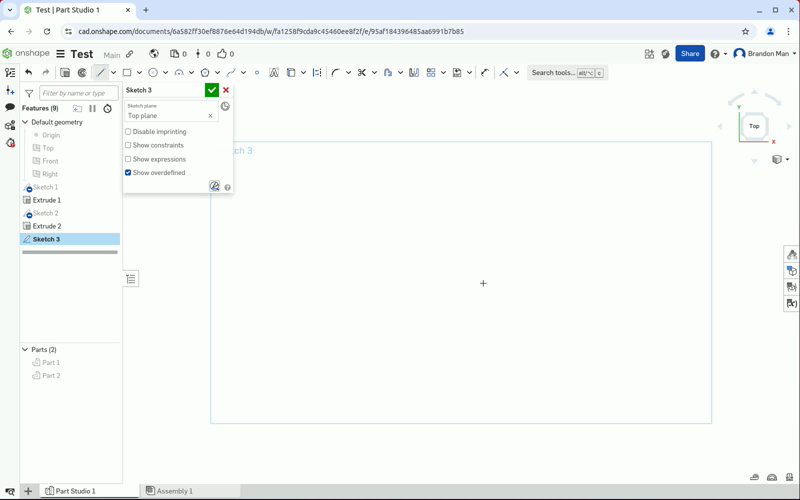
click(483, 282)
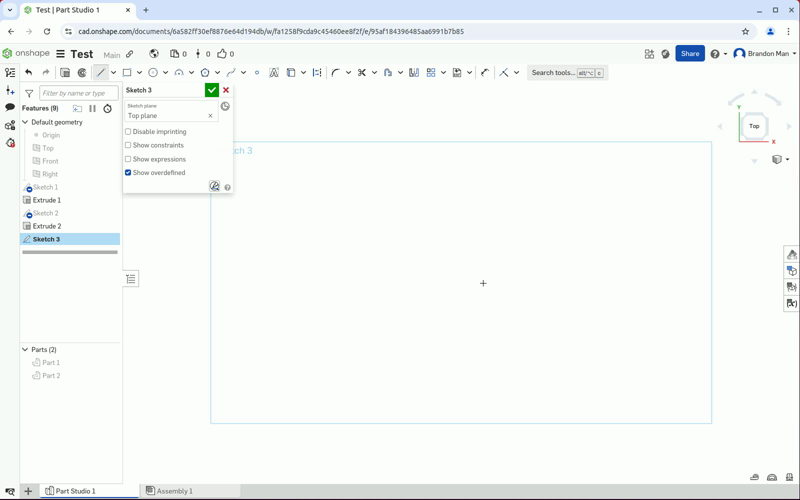
key_up(shift)
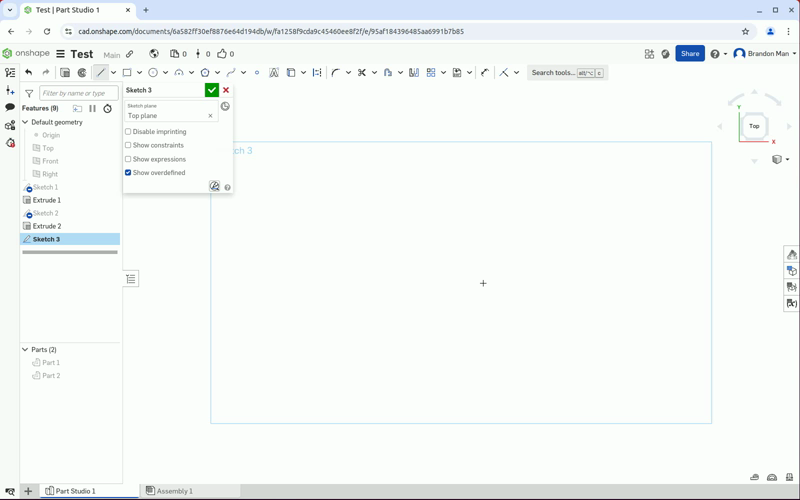
key_down(shift)
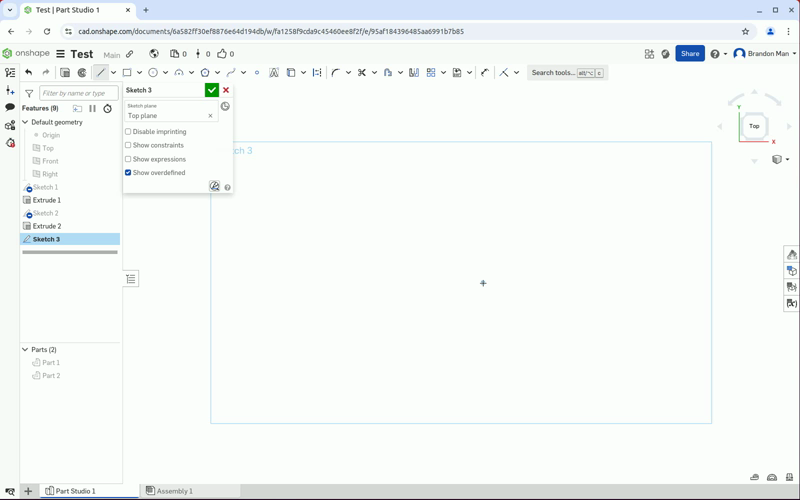
mouse_move(513, 282)
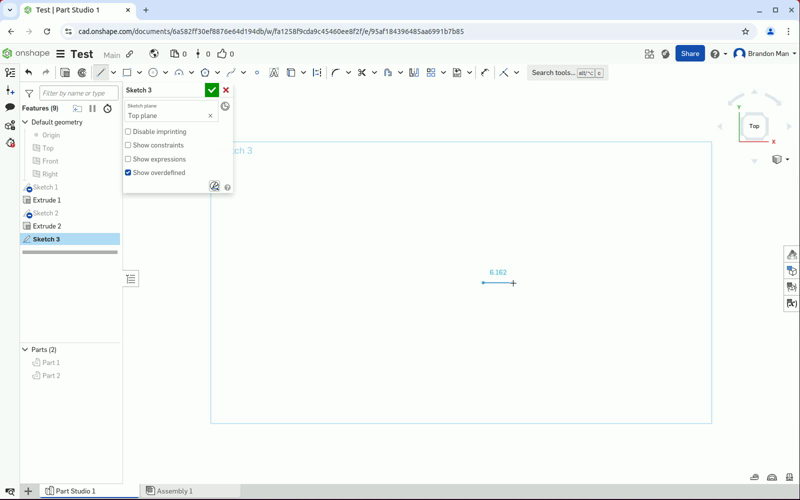
mouse_move(498, 282)
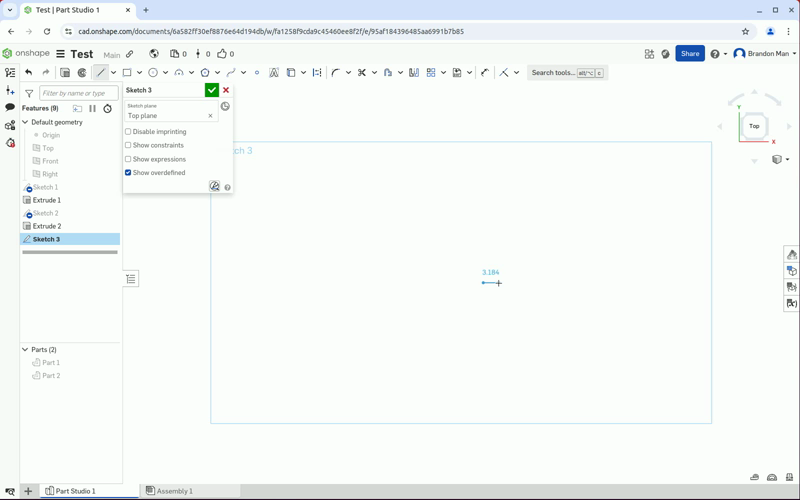
click(498, 282)
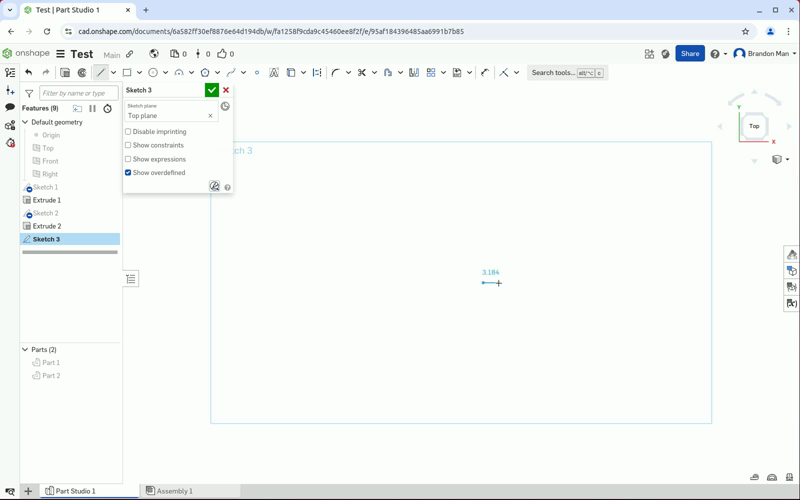
key_up(shift)
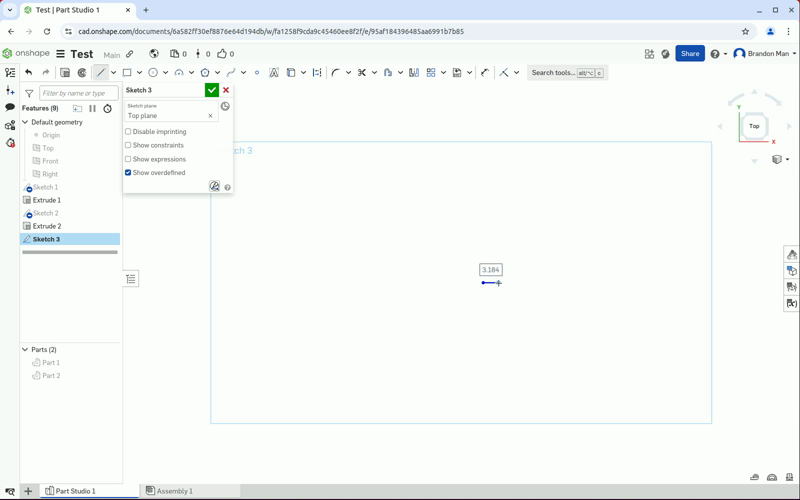
key_down(shift)
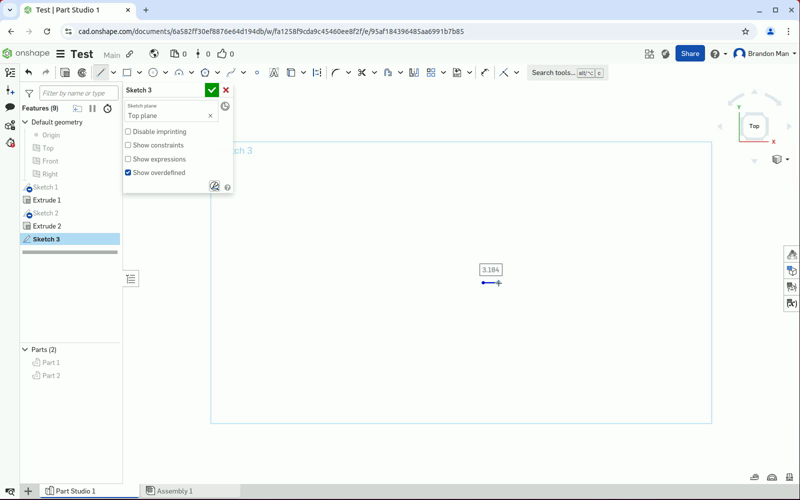
mouse_move(528, 282)
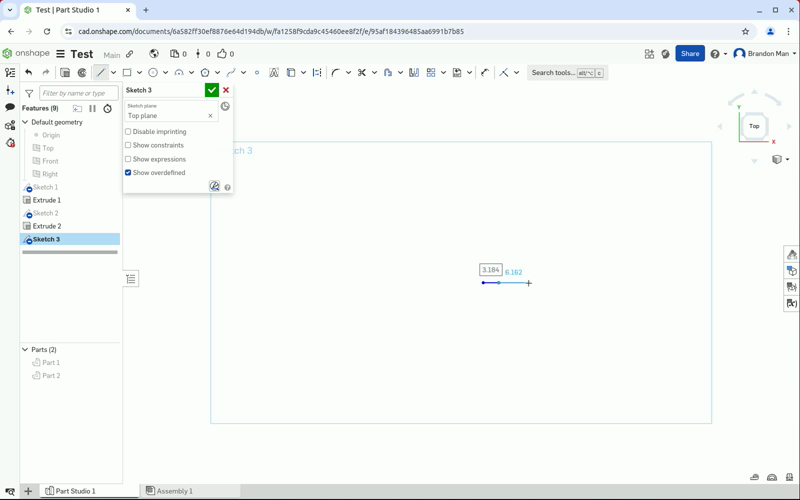
mouse_move(498, 269)
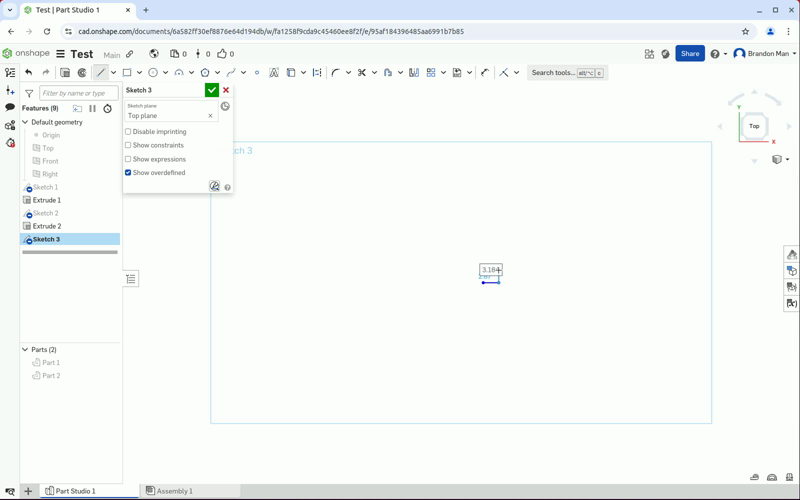
click(498, 269)
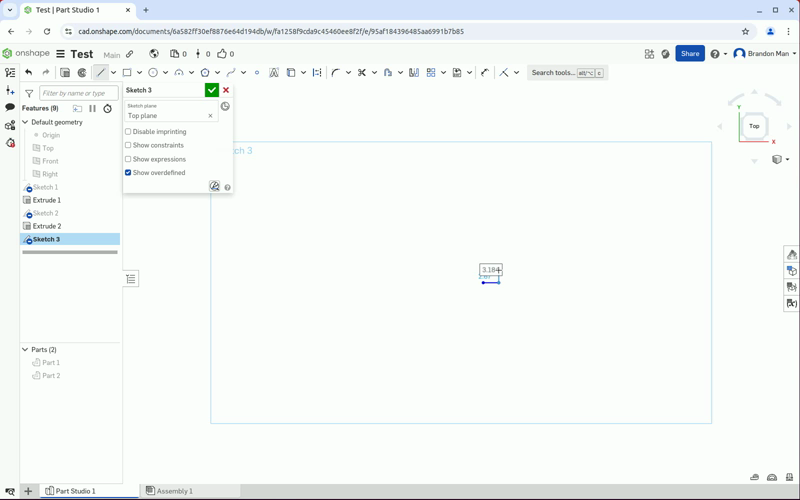
key_up(shift)
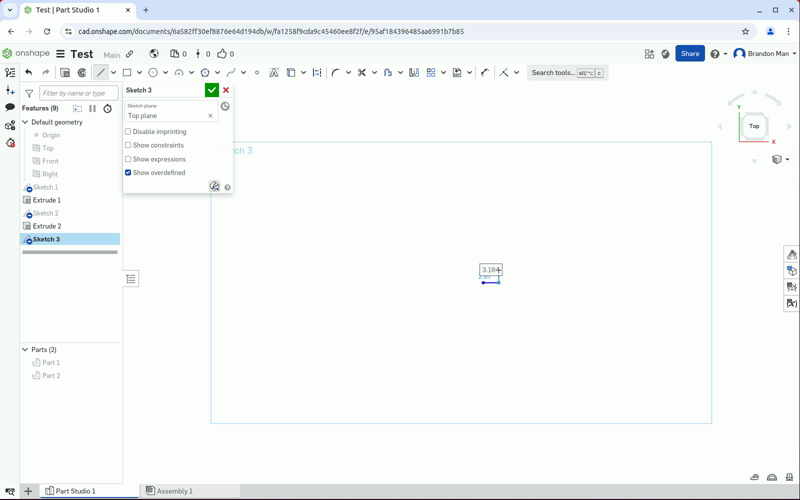
key_down(shift)
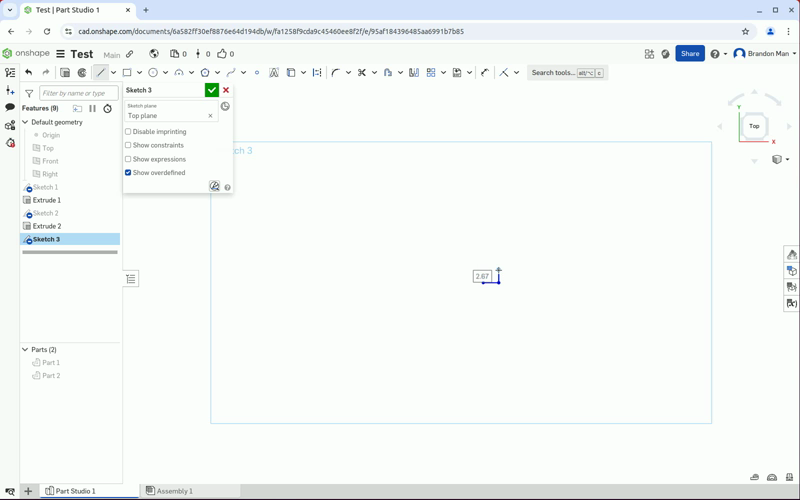
mouse_move(528, 269)
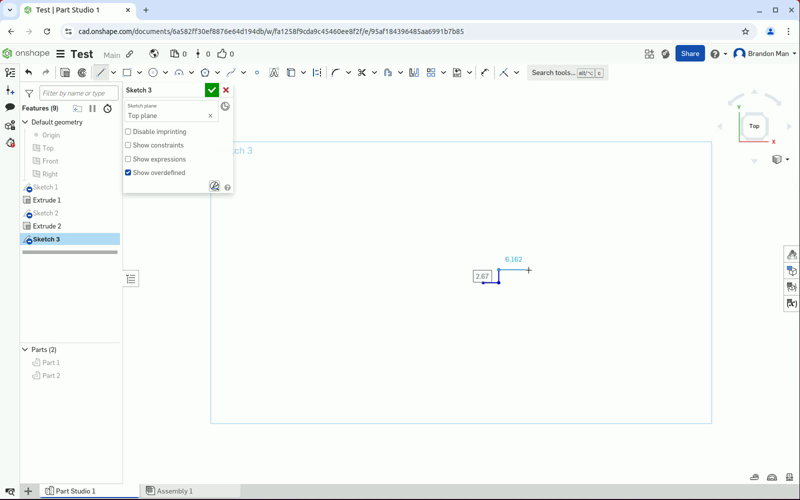
mouse_move(498, 237)
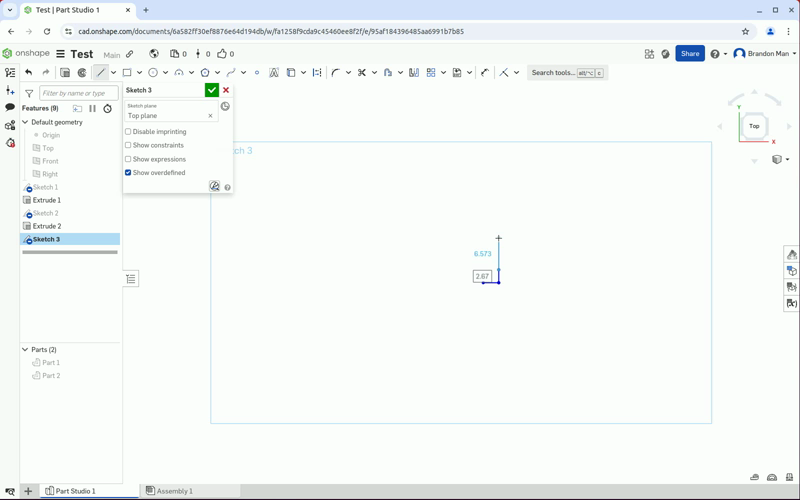
click(498, 237)
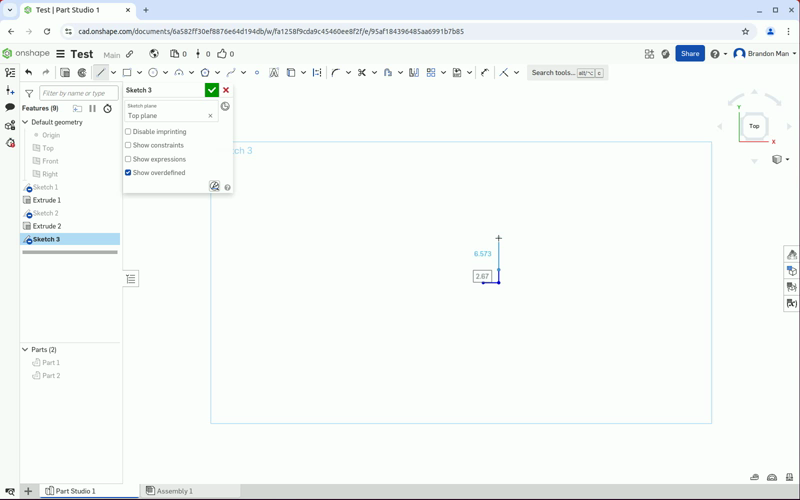
key_up(shift)
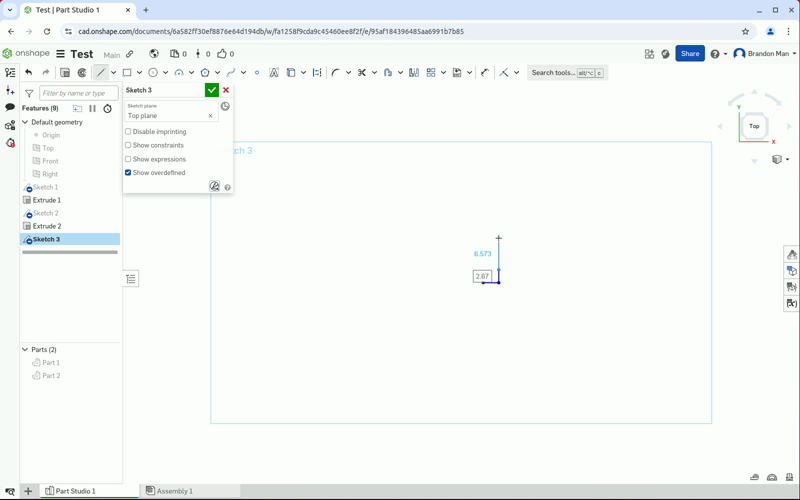
key_down(shift)
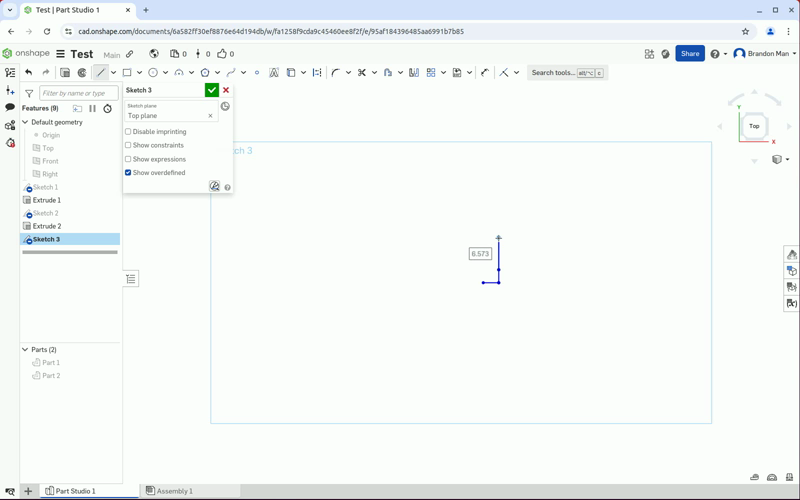
mouse_move(528, 237)
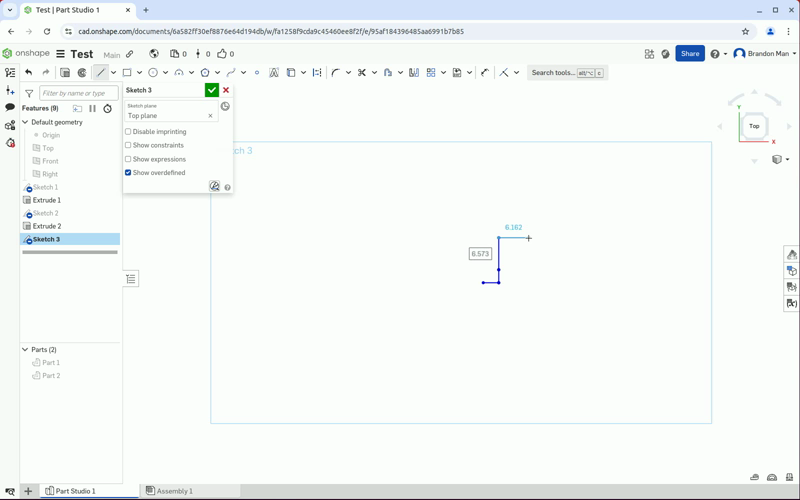
mouse_move(483, 237)
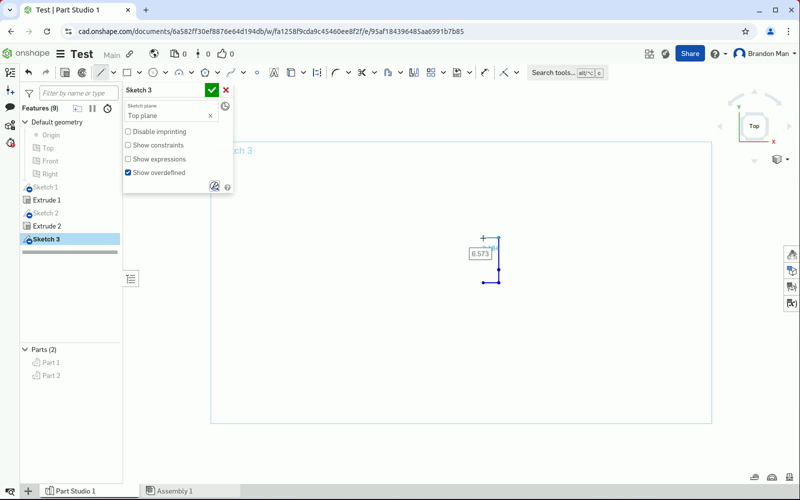
click(483, 237)
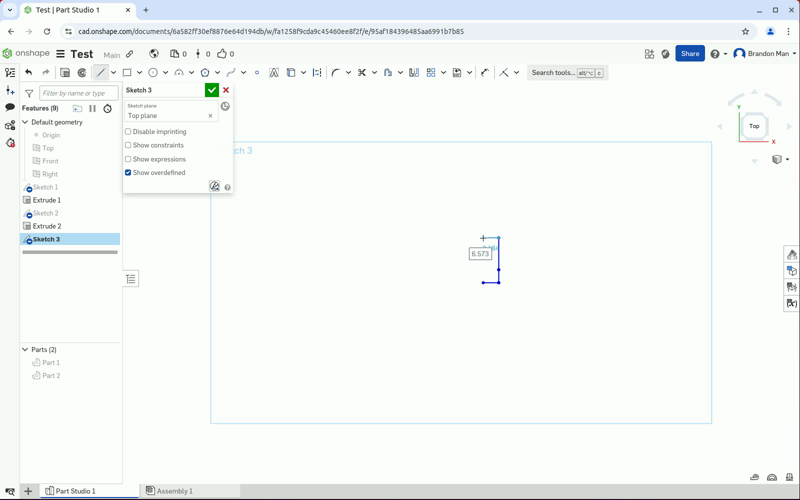
key_up(shift)
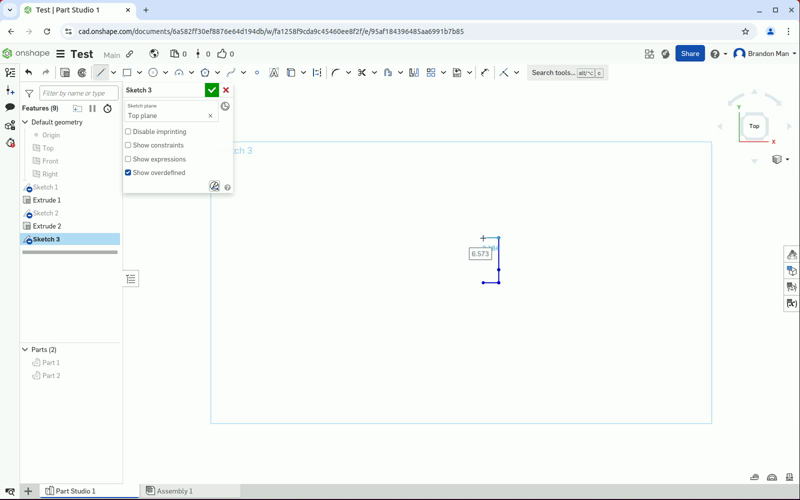
mouse_move(513, 237)
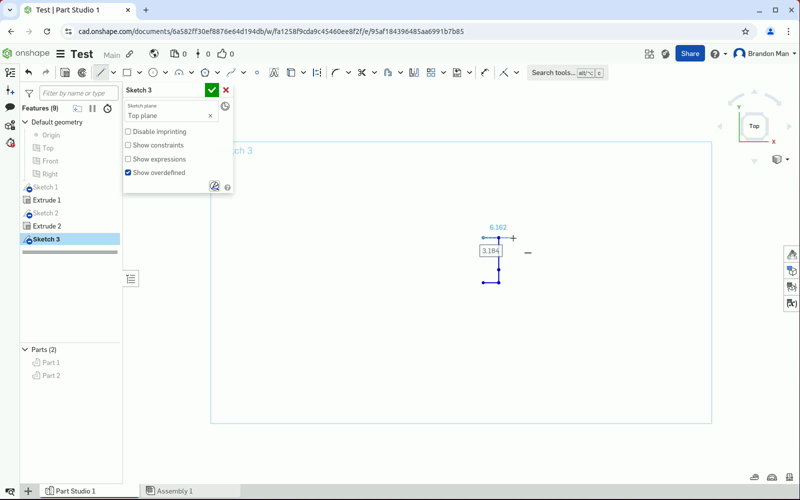
key_down(shift)
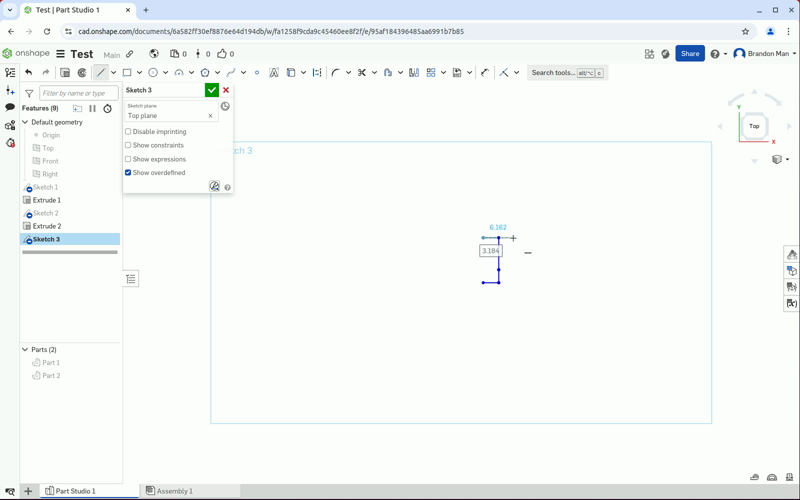
mouse_move(483, 282)
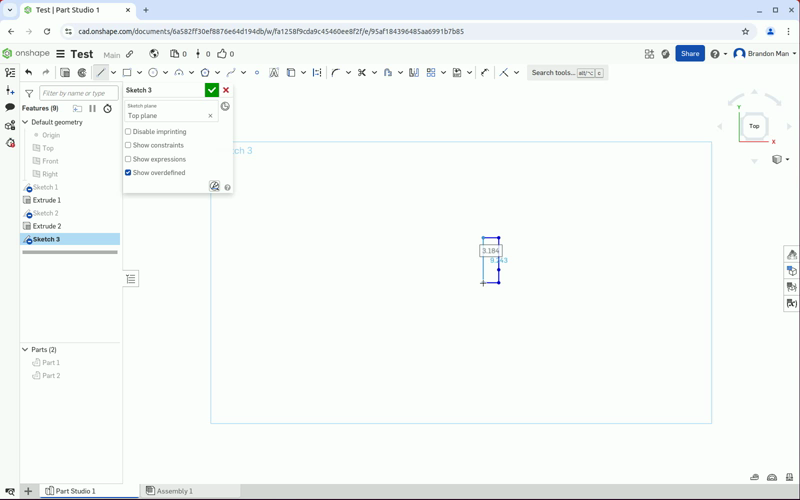
key_up(shift)
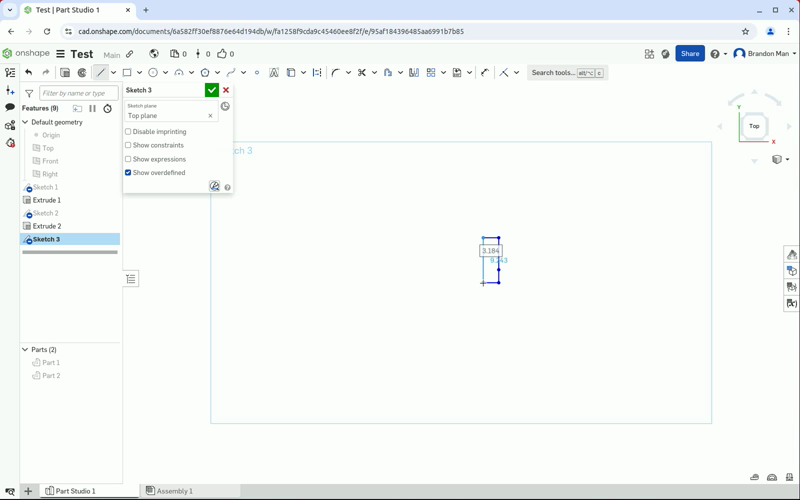
click(483, 282)
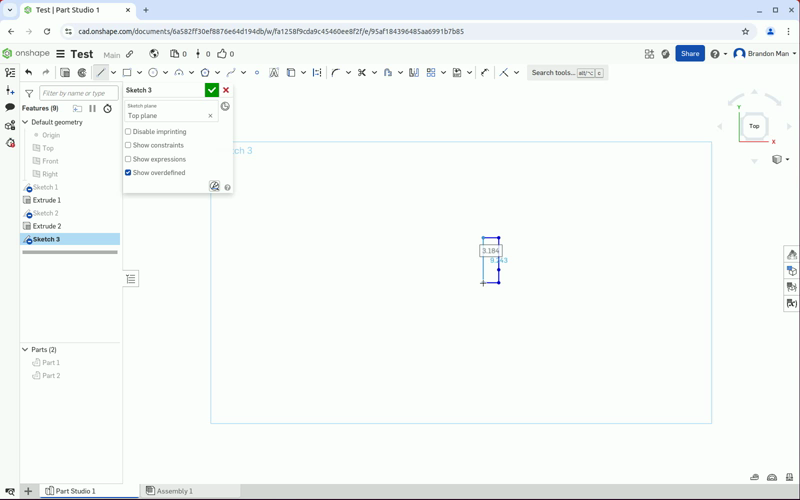
key(esc)
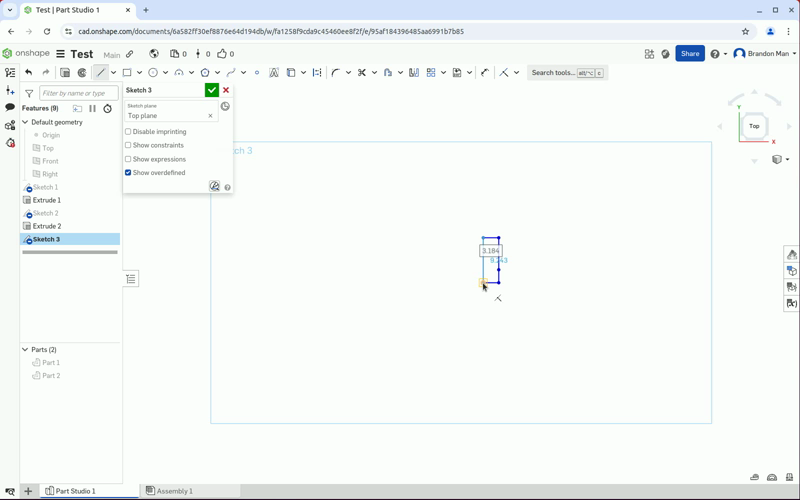
mouse_move(493, 261)
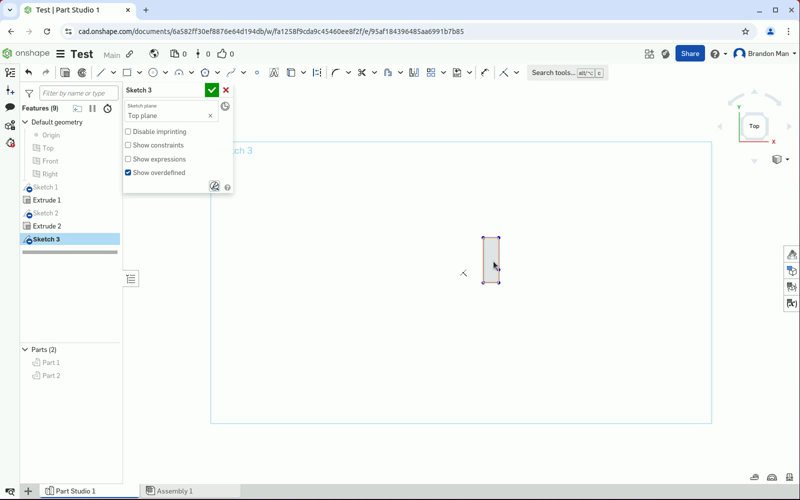
scroll(6)
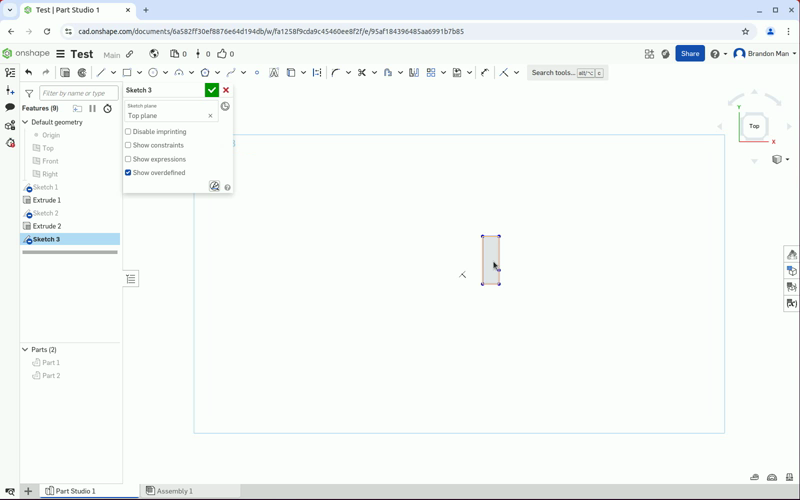
scroll(6)
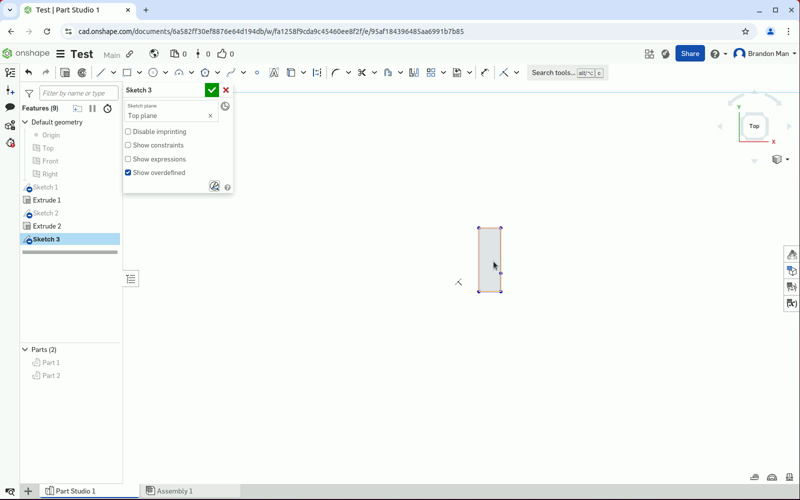
scroll(6)
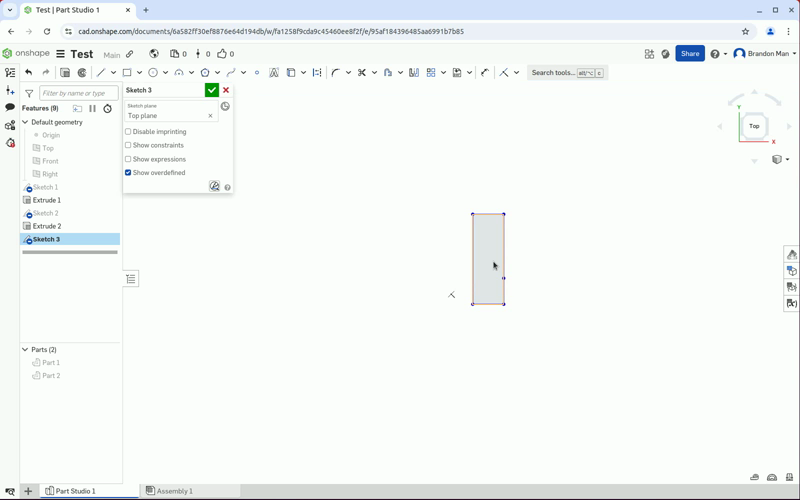
scroll(6)
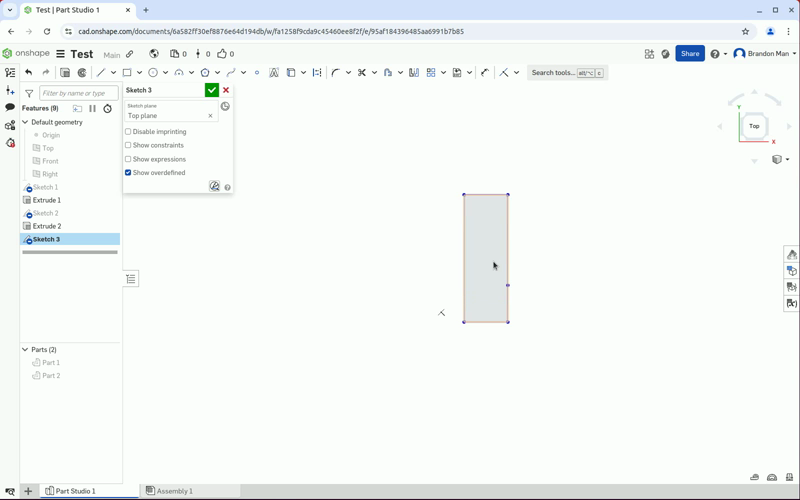
scroll(6)
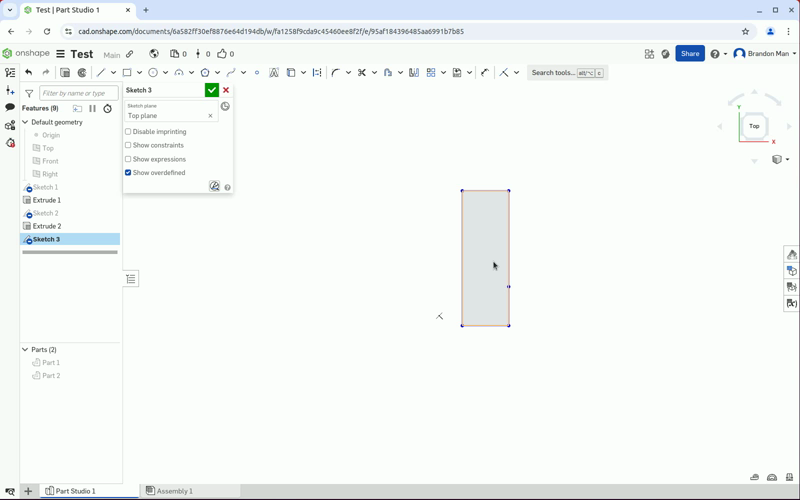
scroll(6)
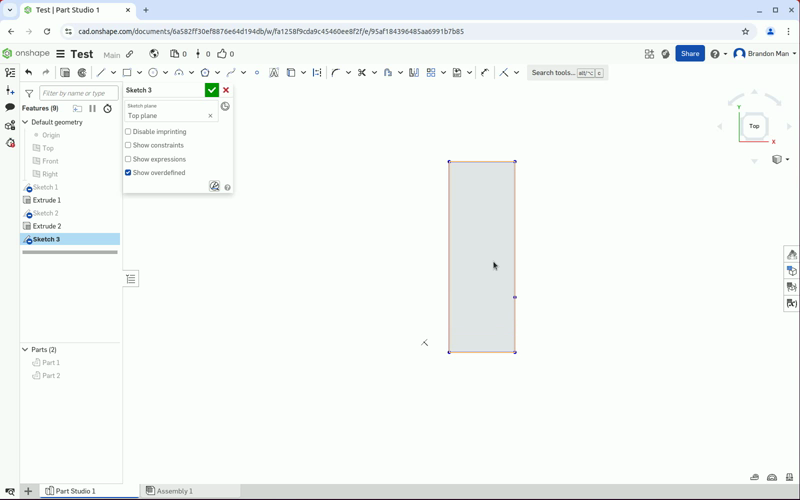
scroll(6)
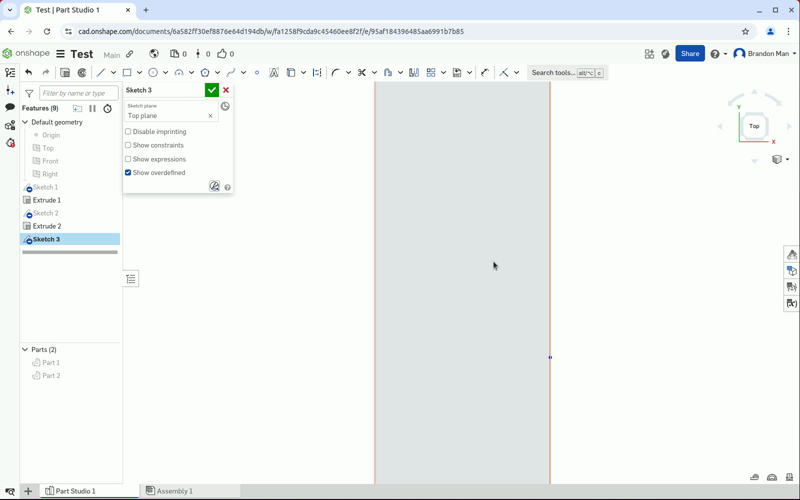
click(493, 261)
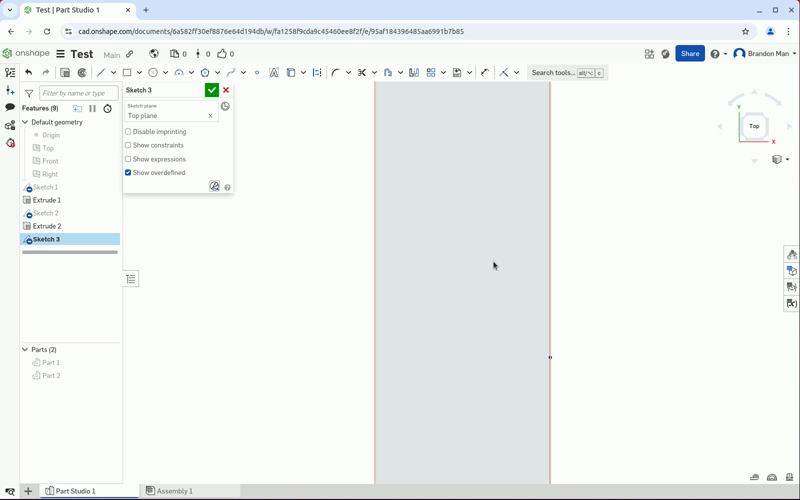
scroll(-6)
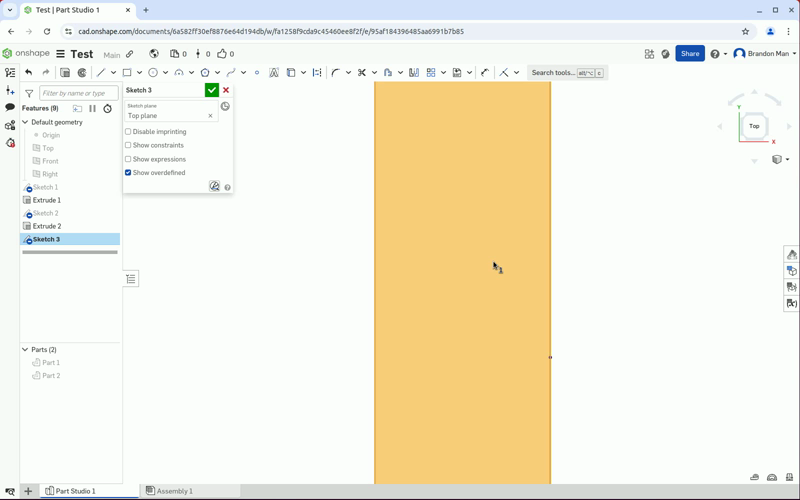
scroll(-6)
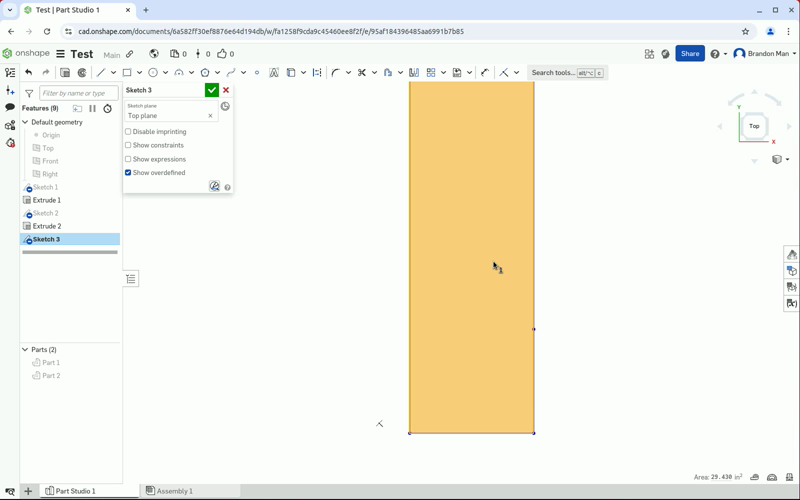
scroll(-6)
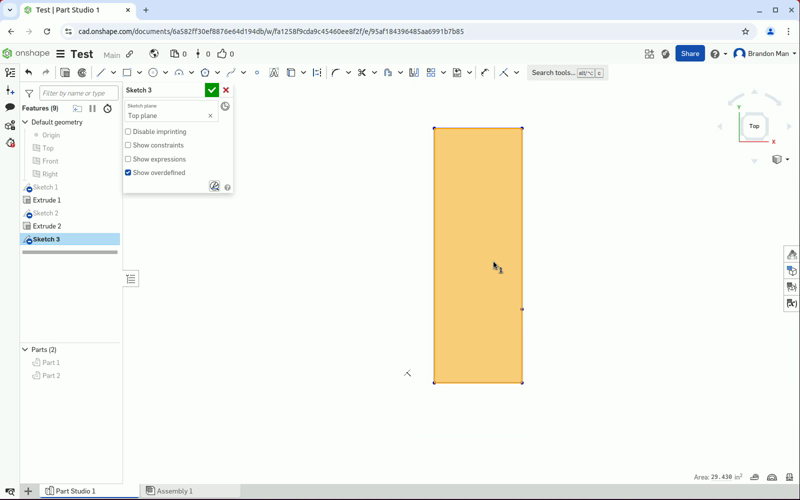
scroll(-6)
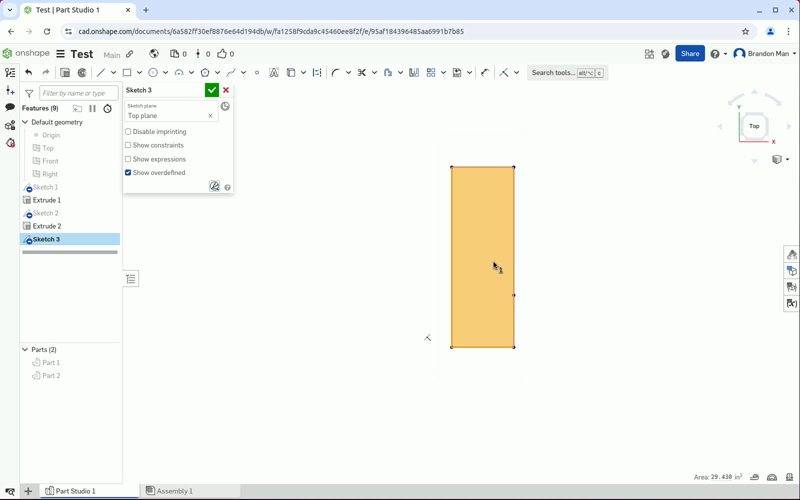
scroll(-6)
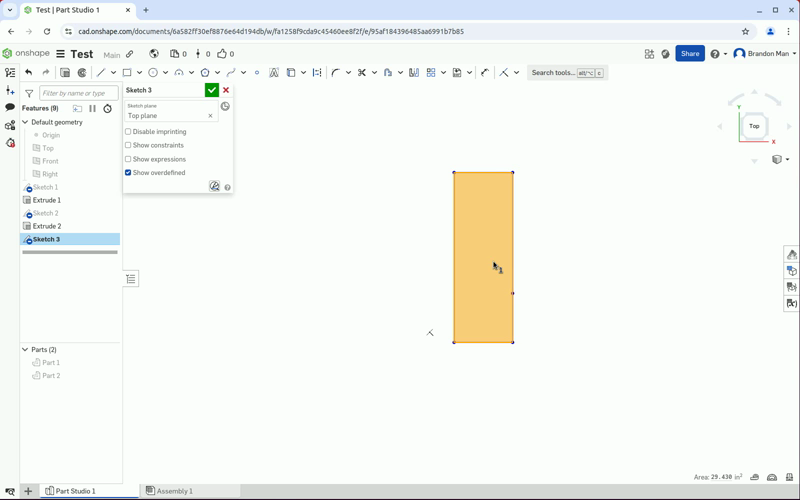
scroll(-6)
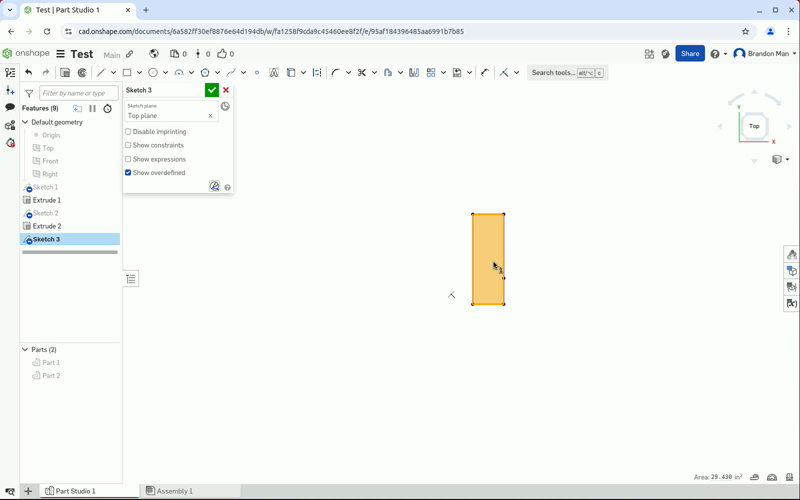
scroll(-6)
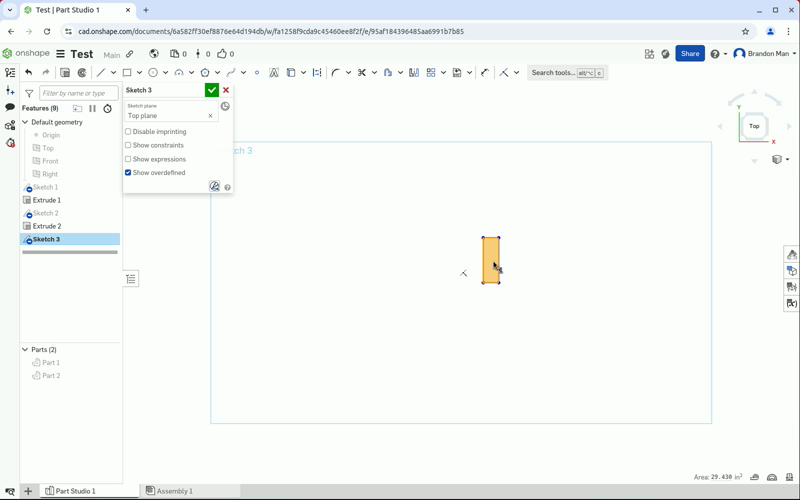
mouse_move(73, 352)
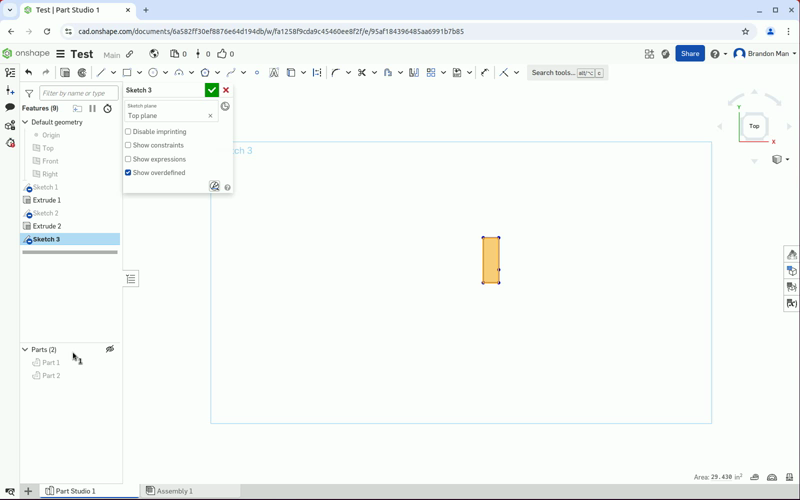
key(shift+y)
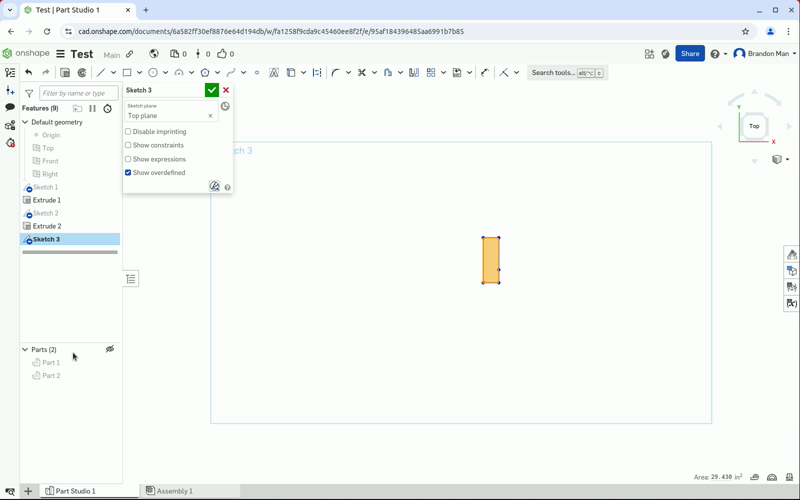
key(shift+e)
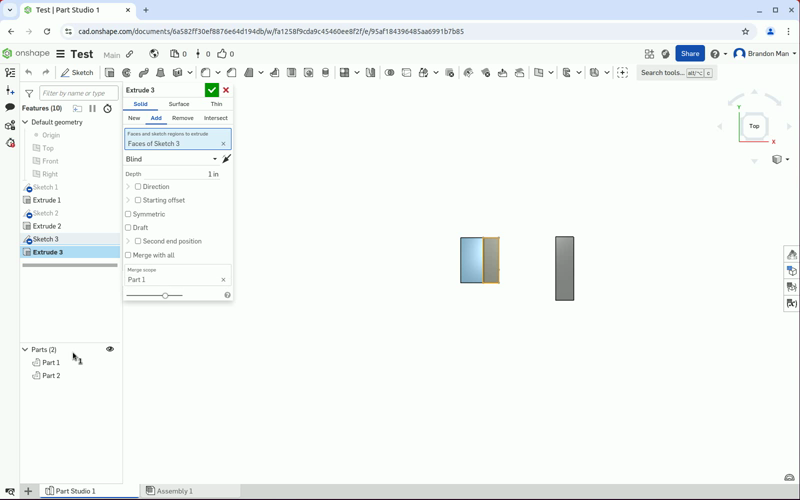
mouse_move(143, 106)
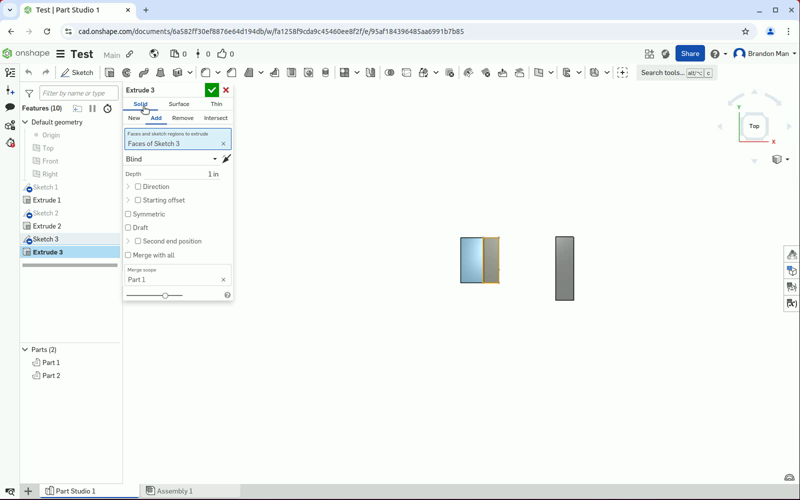
click(143, 106)
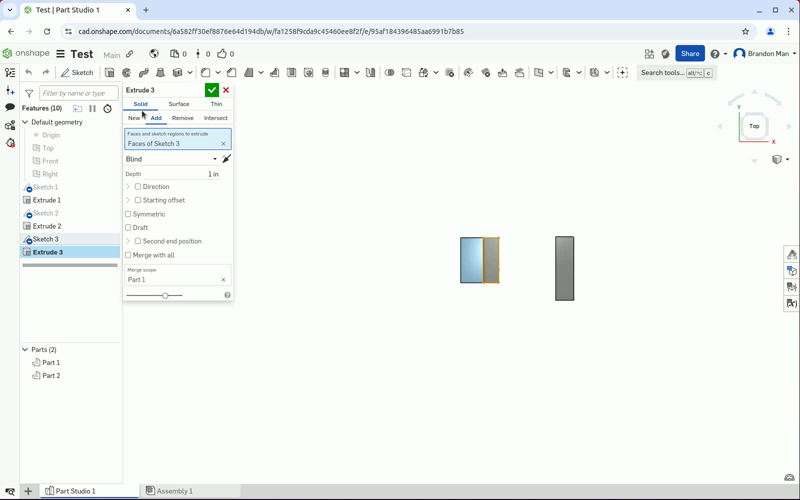
mouse_move(137, 120)
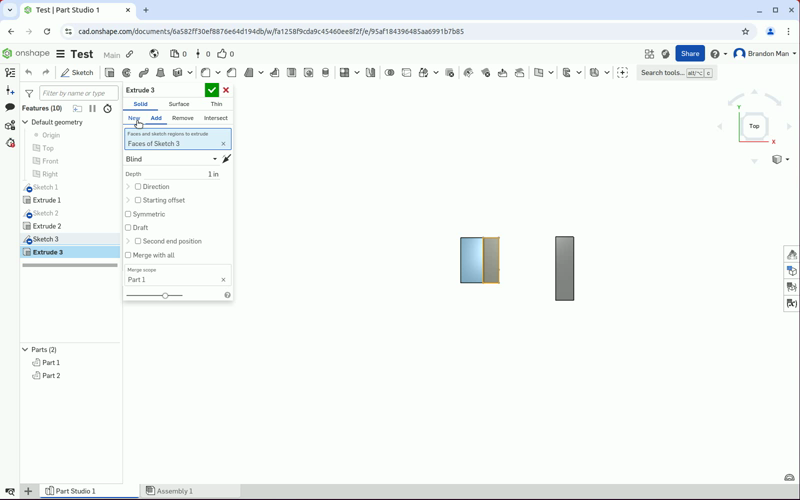
click(137, 120)
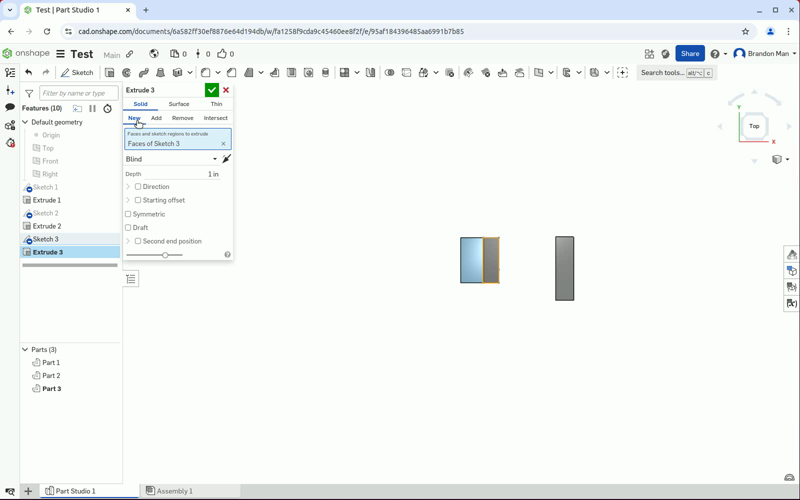
key(tab, 4)
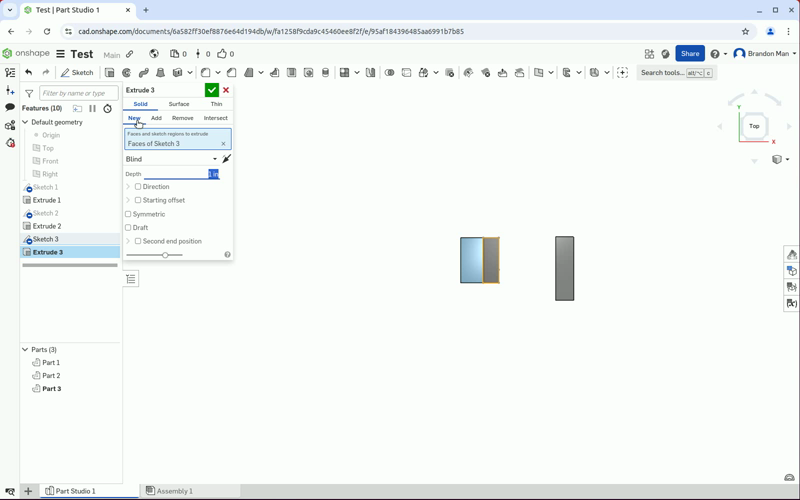
text(13.961)
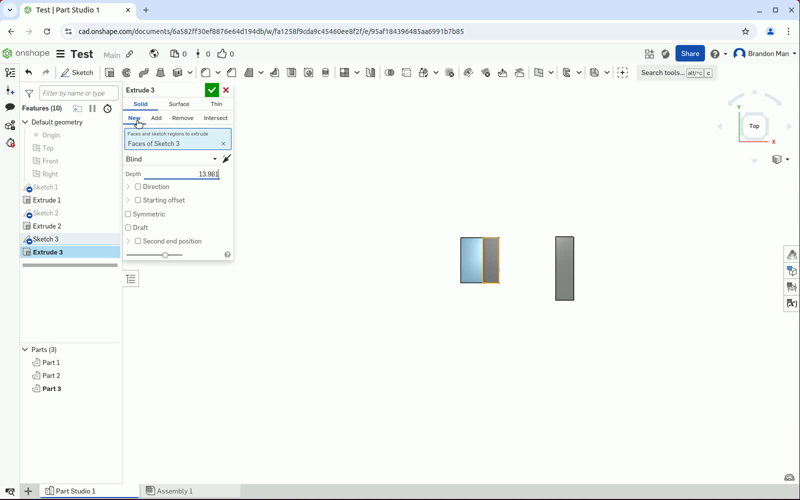
key(enter)
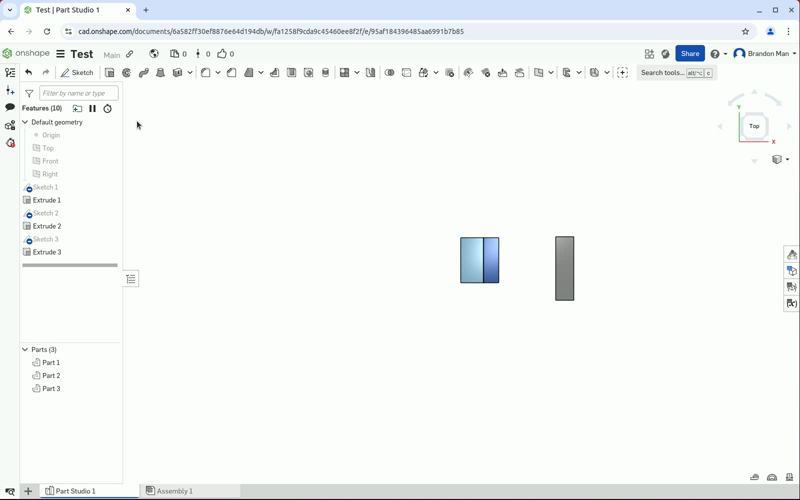
key(shift+h)
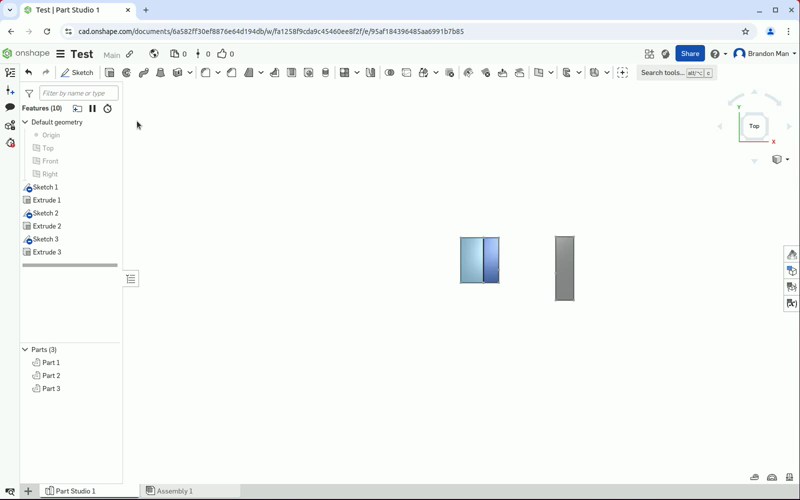
key(shift+h)
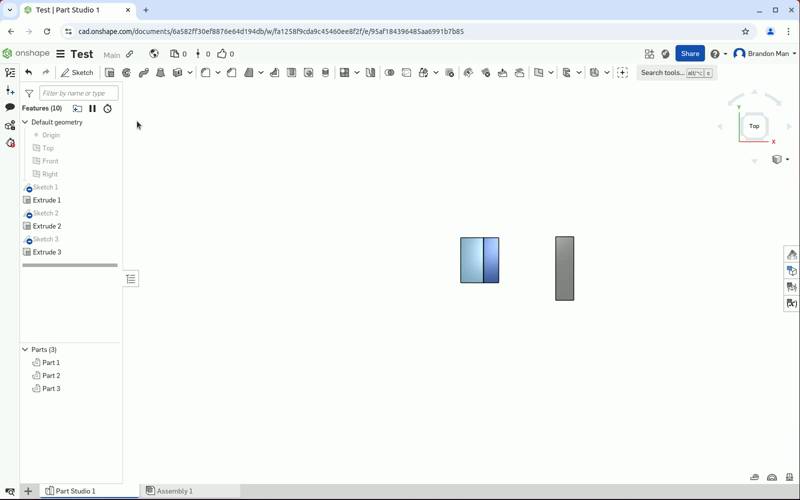
mouse_move(73, 189)
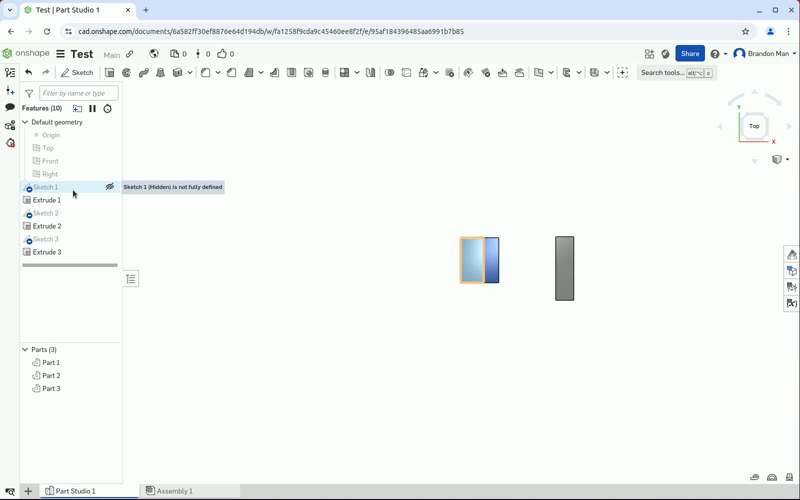
click(73, 189)
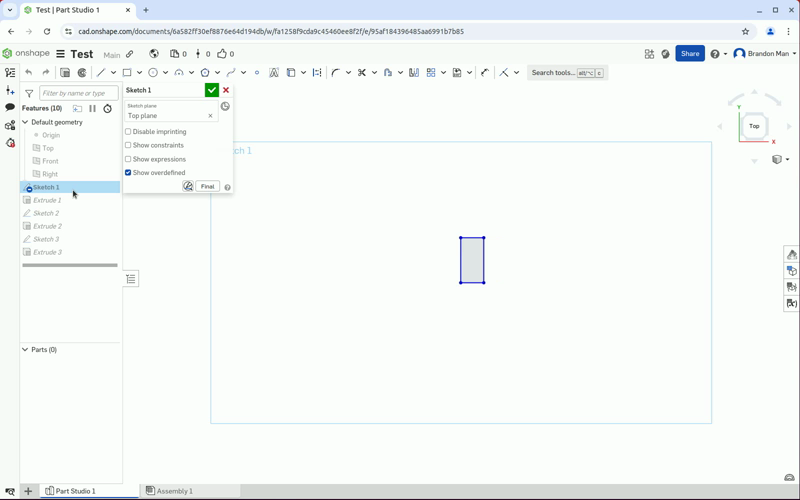
mouse_move(229, 92)
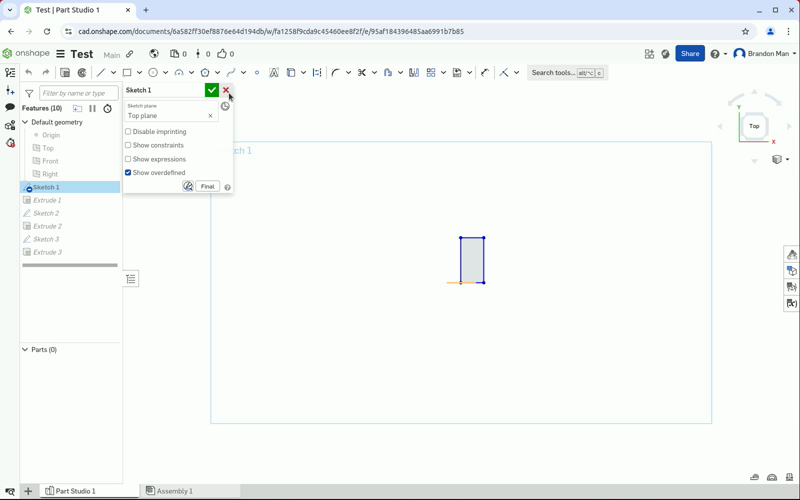
click(229, 92)
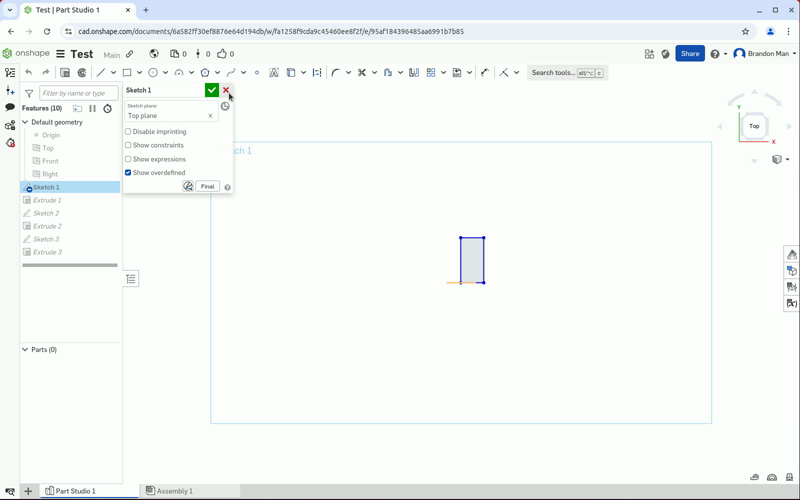
key(shift+s)
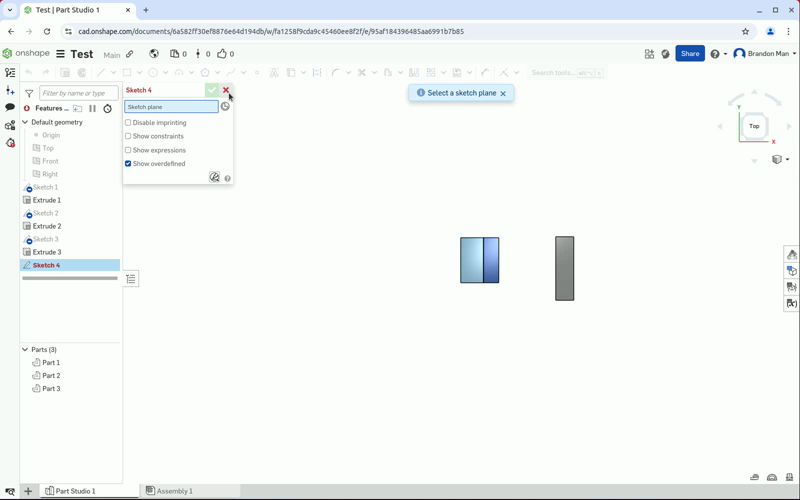
mouse_move(73, 150)
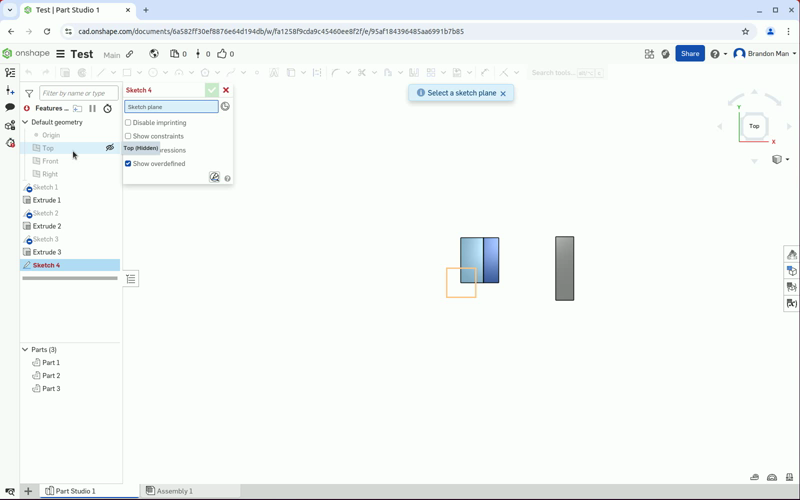
click(73, 150)
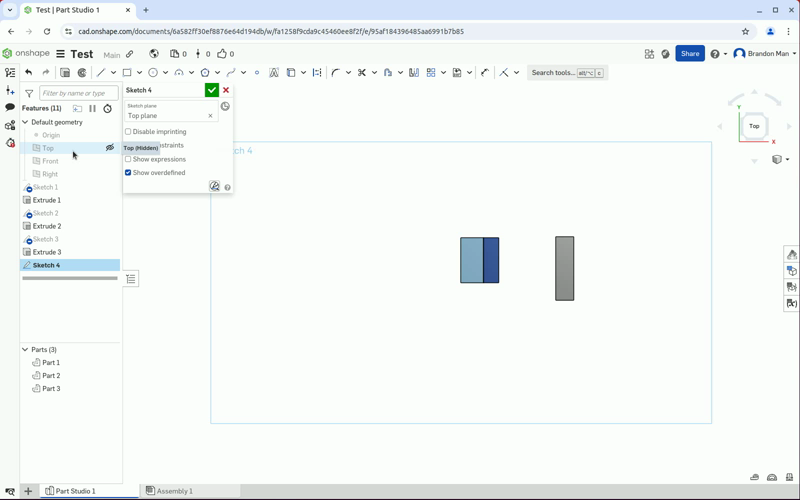
mouse_move(73, 352)
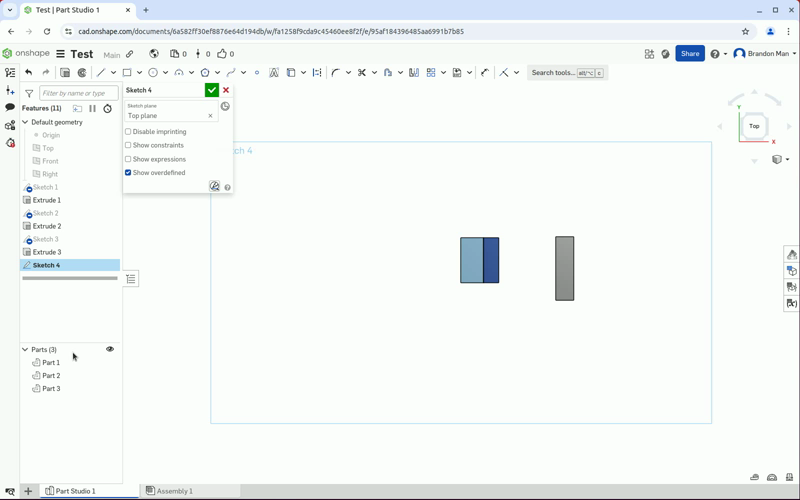
key(y)
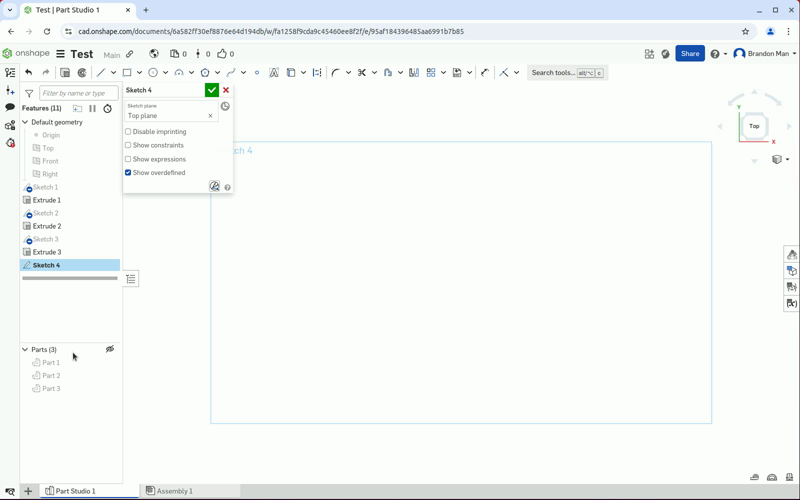
key(l)
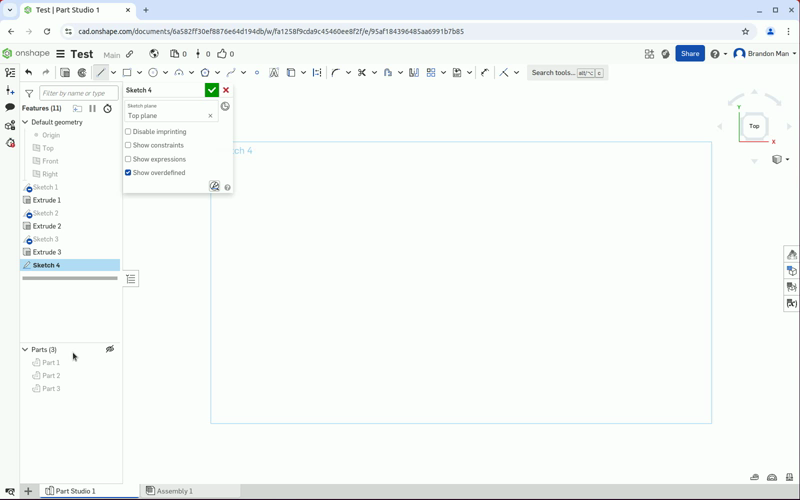
key_down(shift)
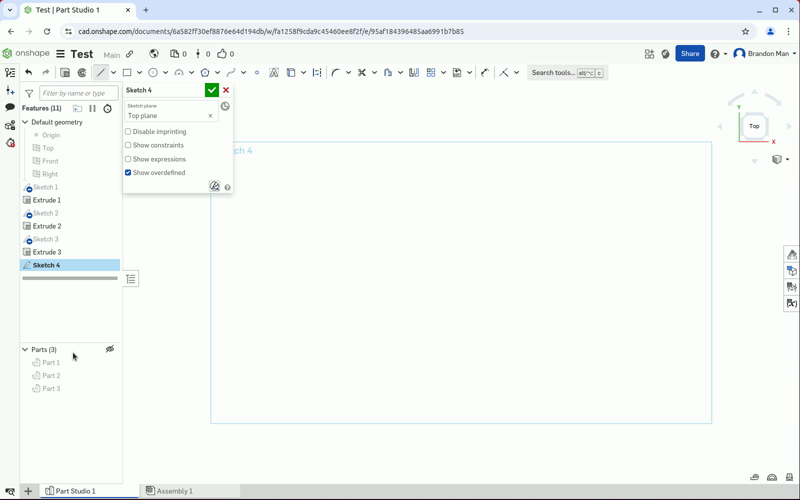
mouse_move(499, 268)
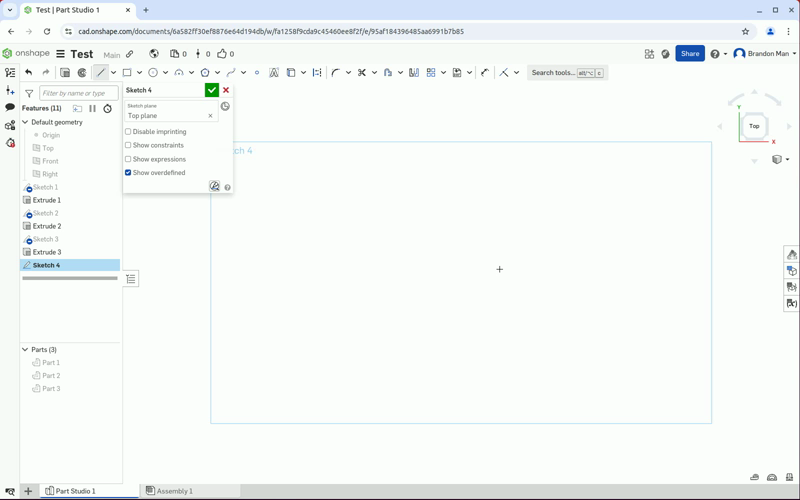
click(499, 268)
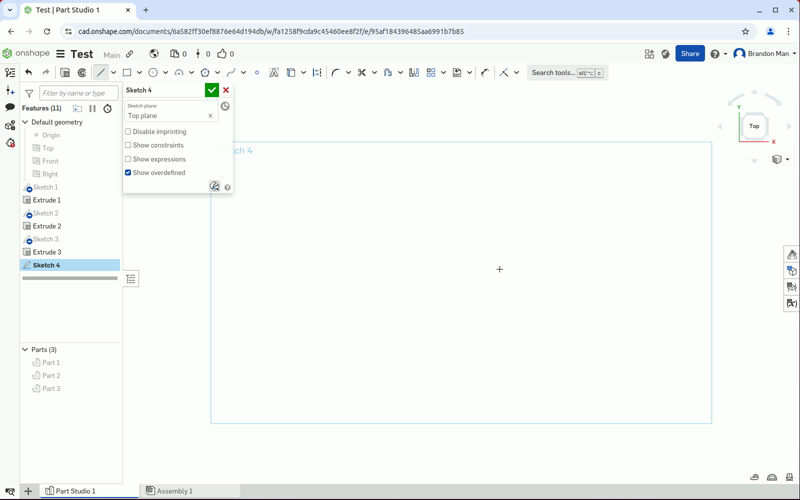
key_up(shift)
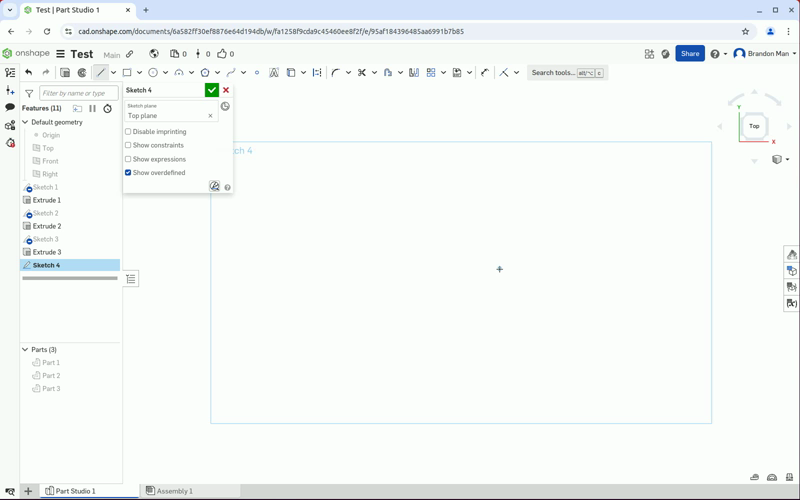
key_down(shift)
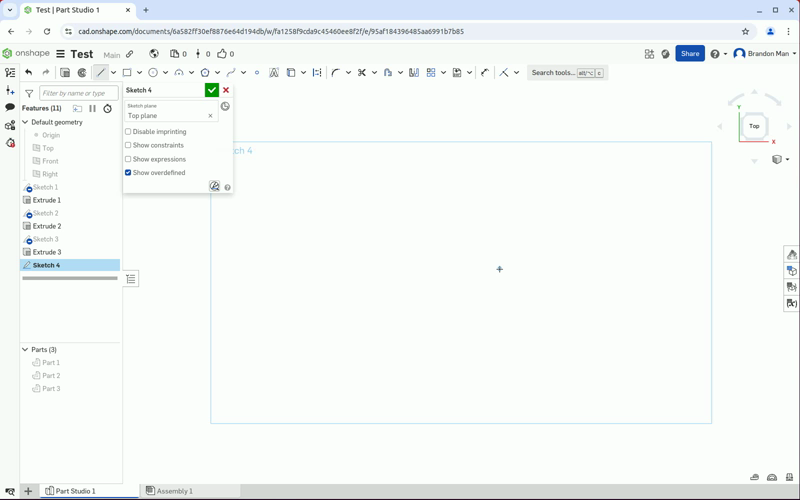
mouse_move(529, 268)
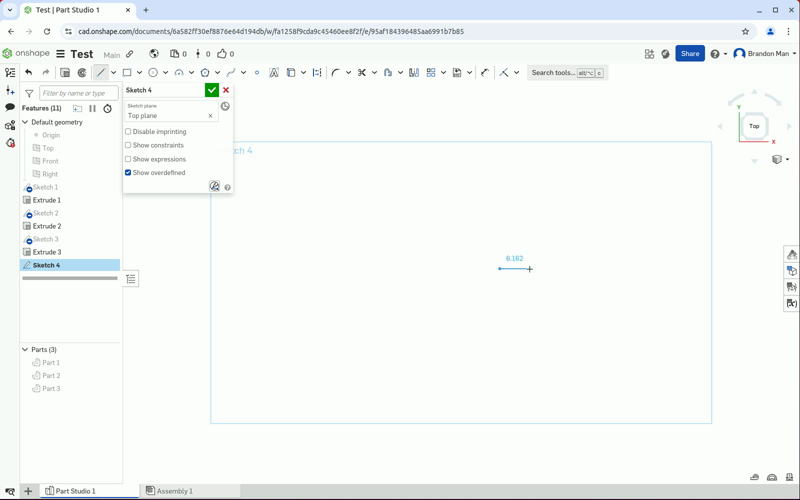
mouse_move(525, 268)
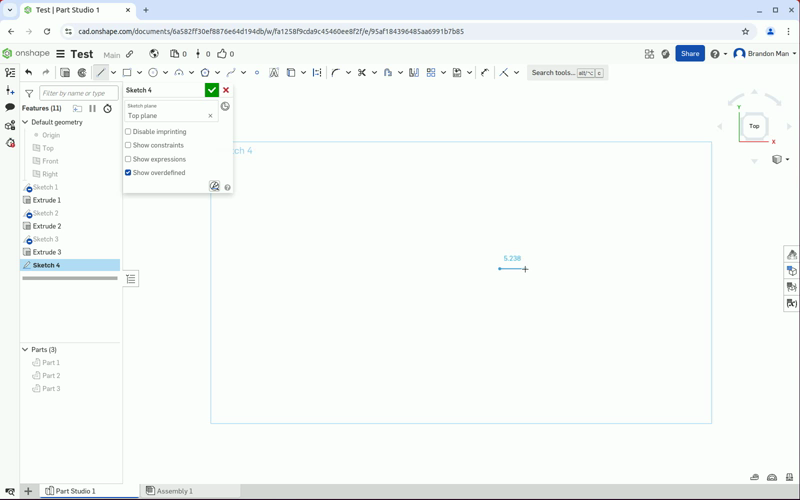
click(525, 268)
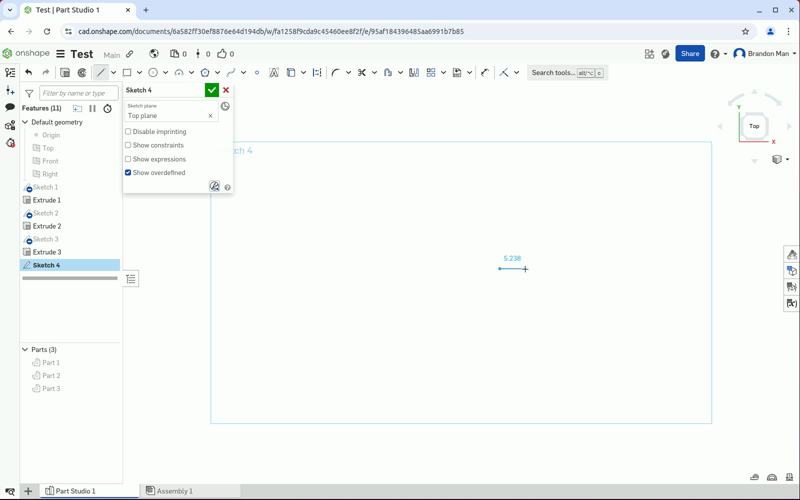
key_up(shift)
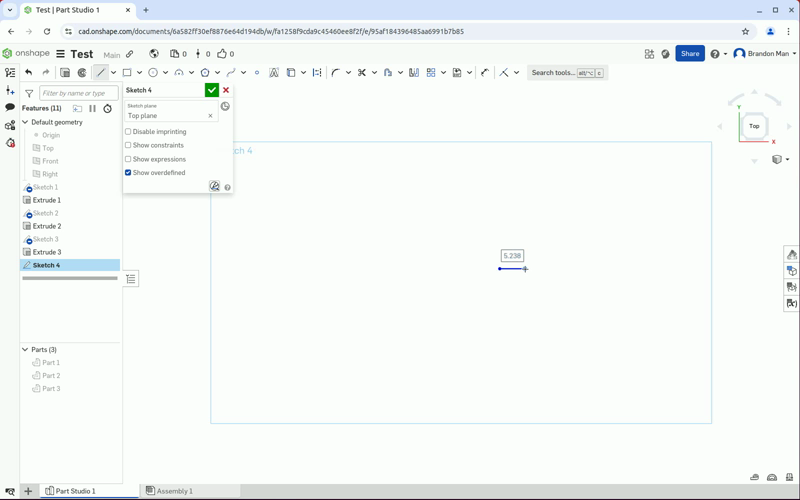
key_down(shift)
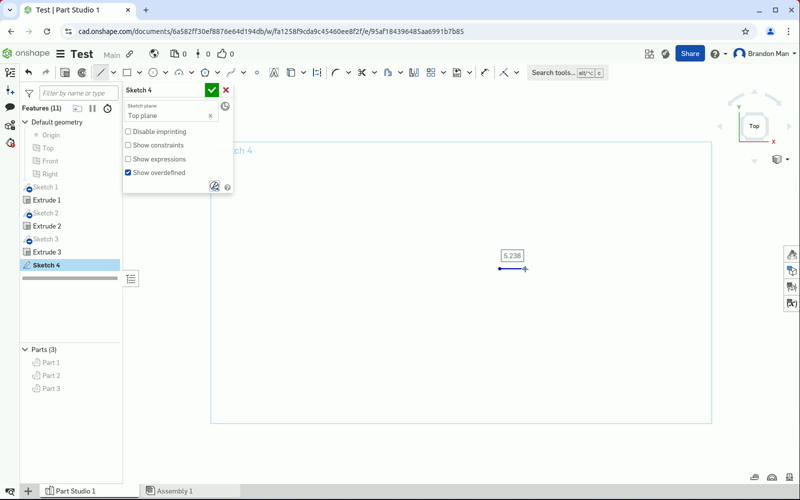
mouse_move(555, 268)
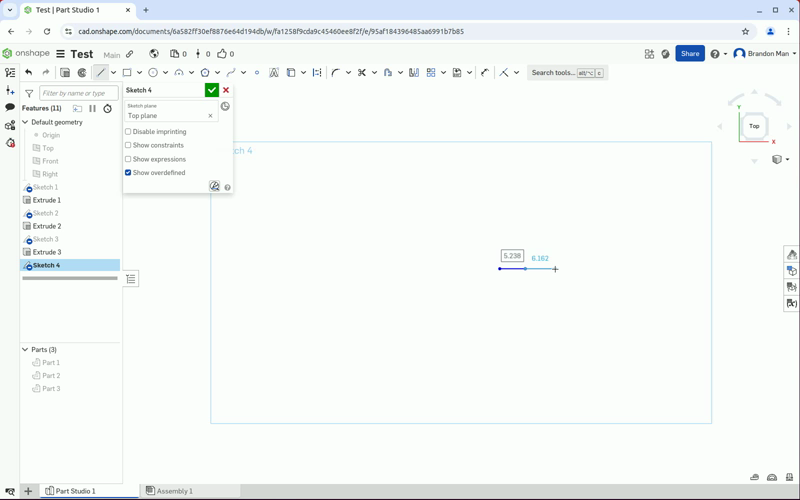
mouse_move(525, 236)
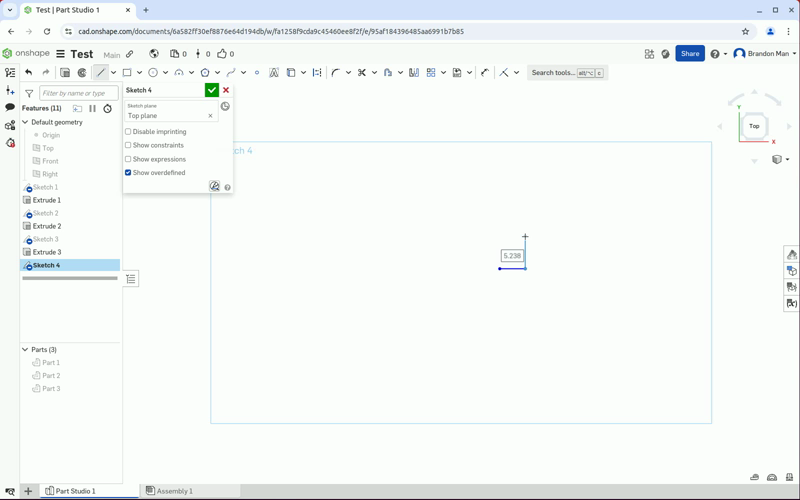
click(525, 236)
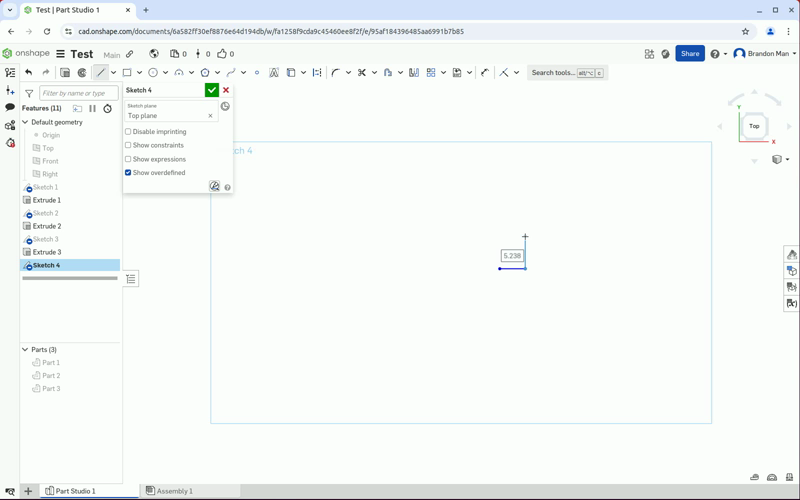
key_up(shift)
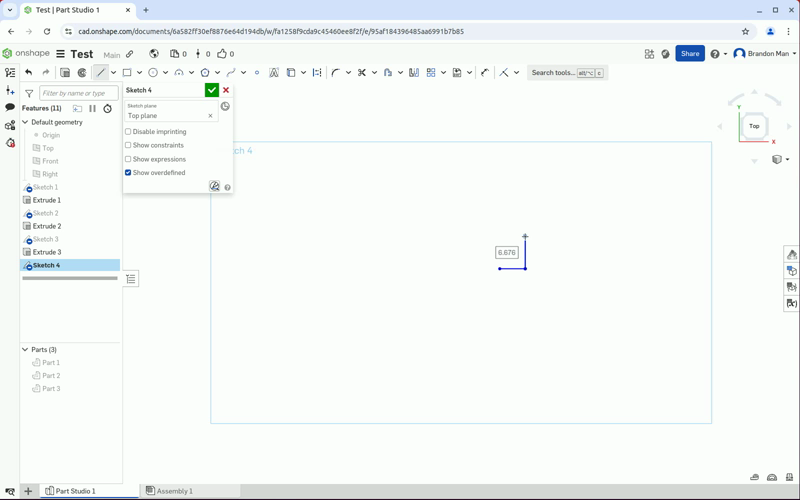
key_down(shift)
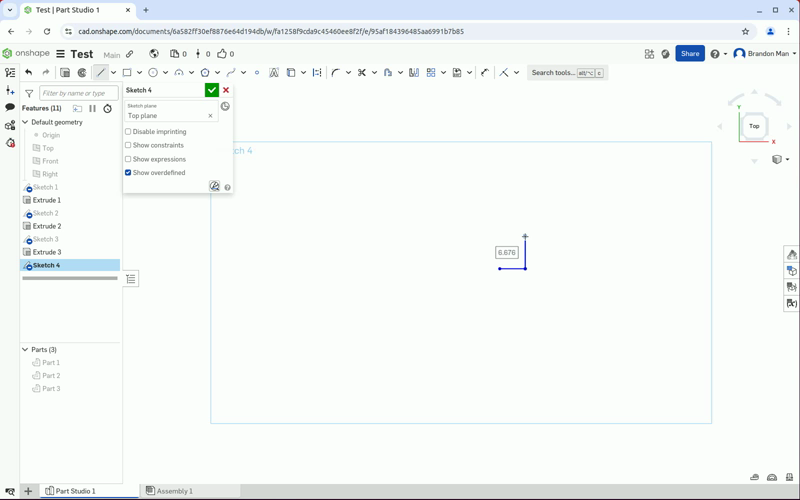
mouse_move(555, 236)
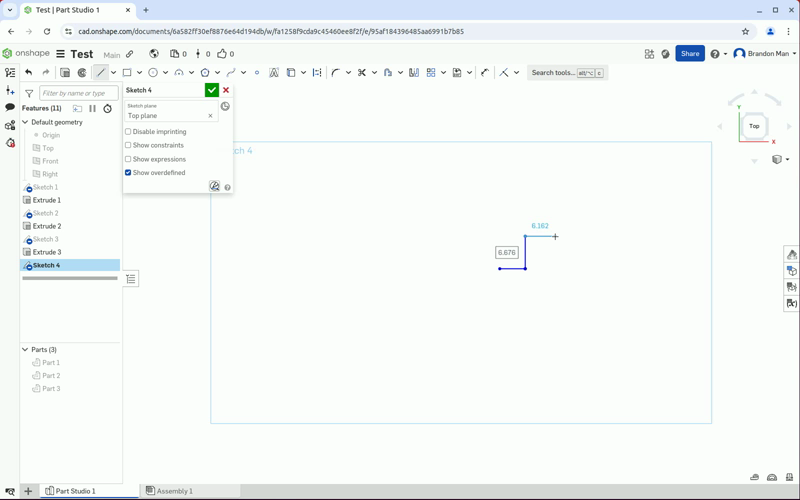
mouse_move(499, 236)
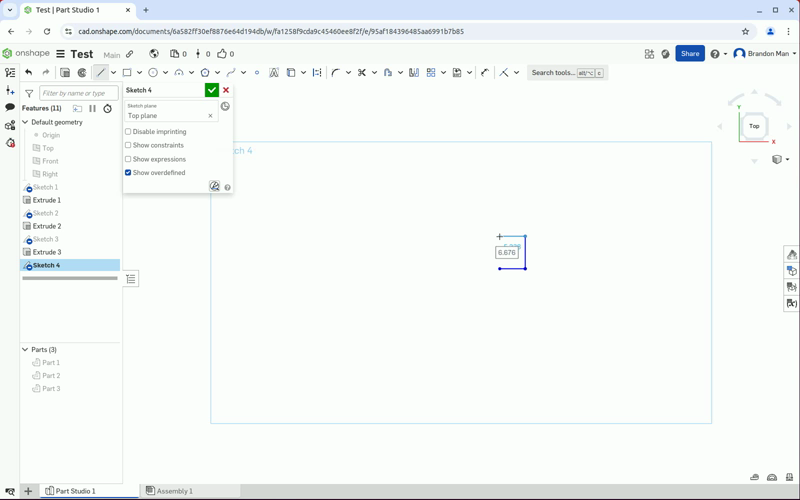
click(499, 236)
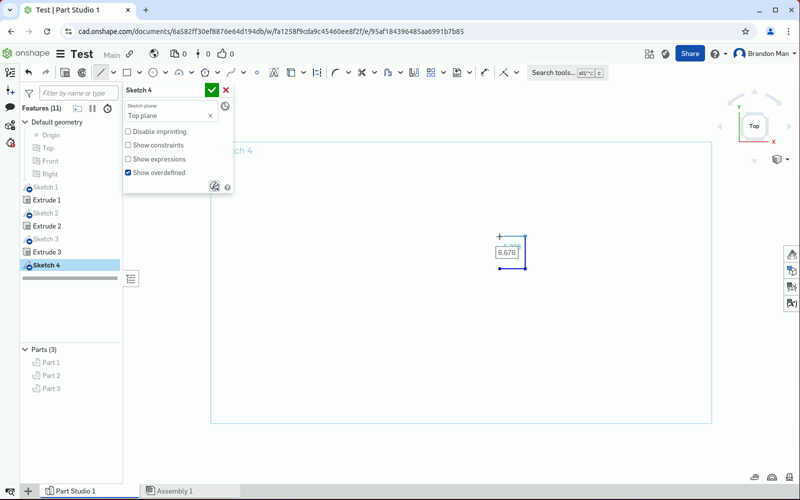
key_up(shift)
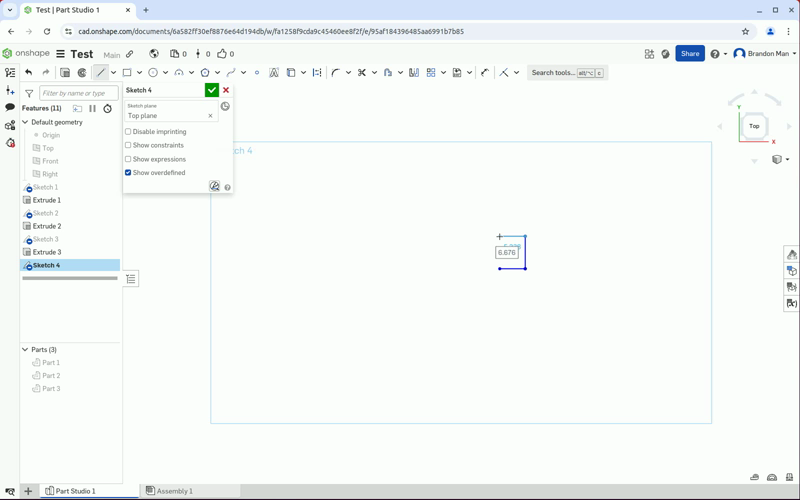
mouse_move(529, 236)
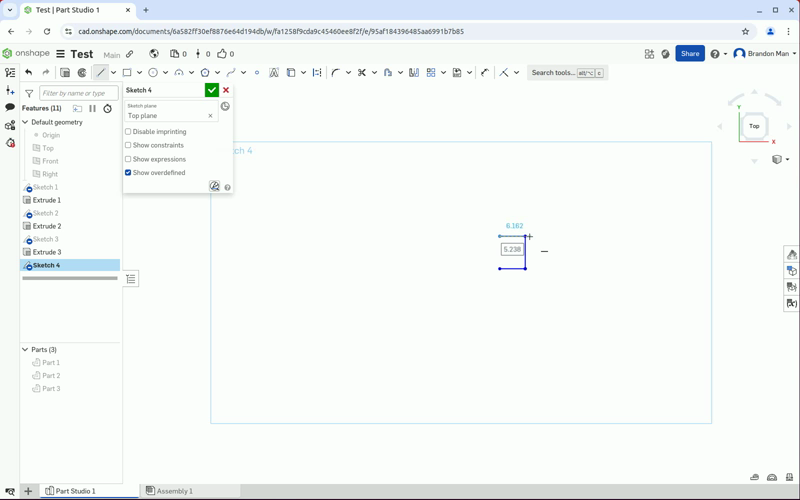
key_down(shift)
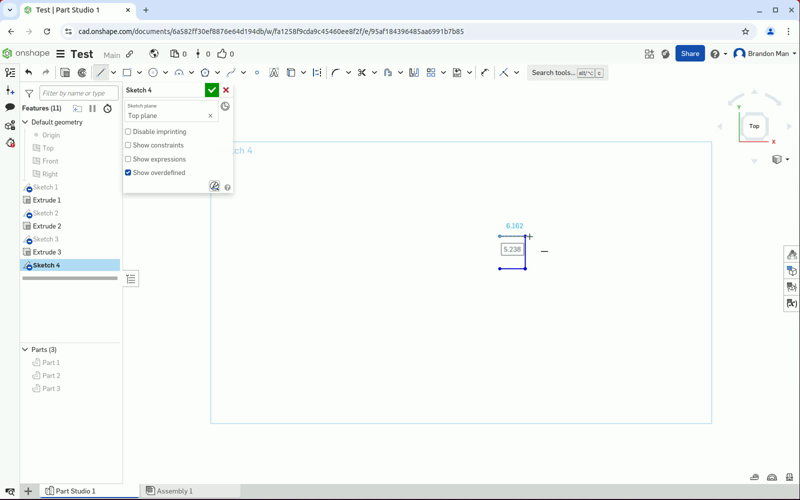
mouse_move(499, 268)
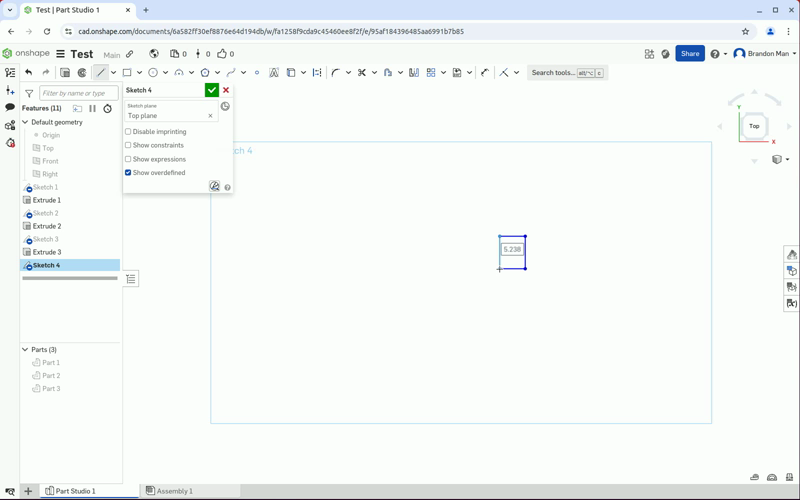
key_up(shift)
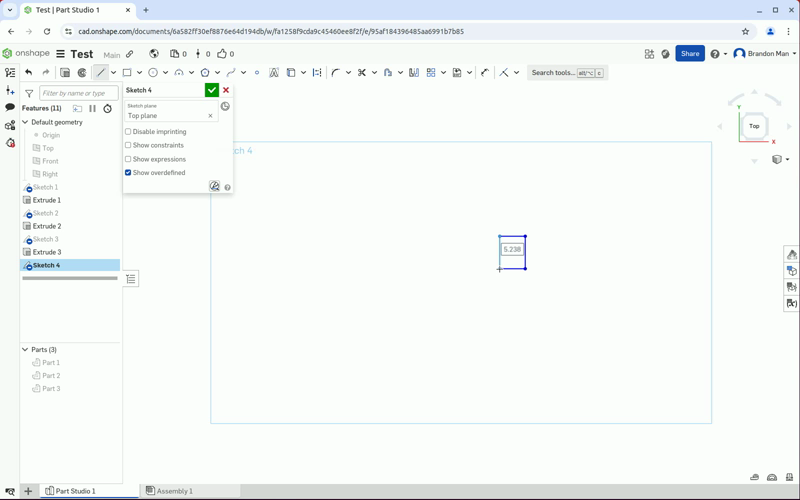
click(499, 268)
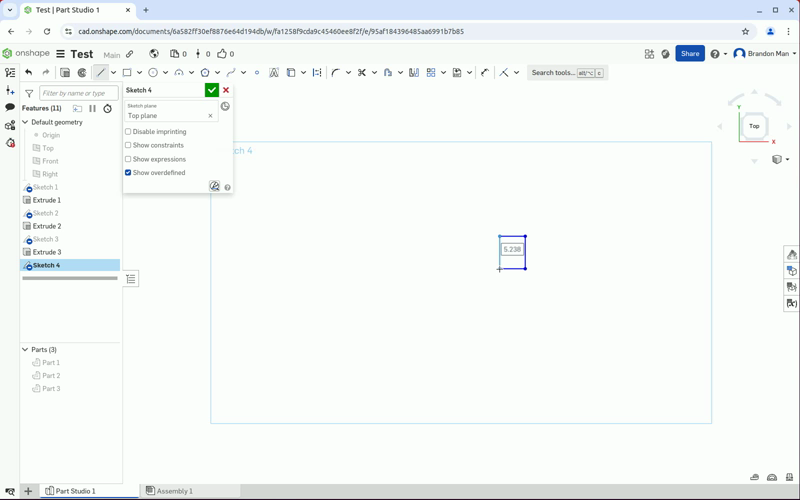
key(esc)
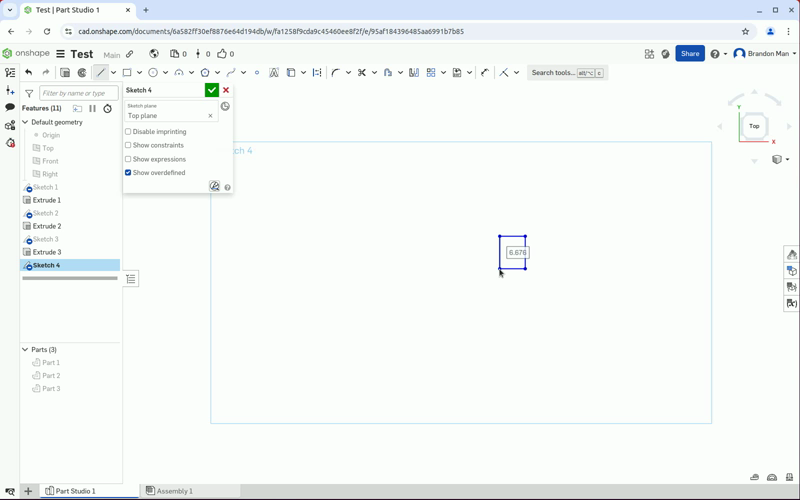
mouse_move(506, 263)
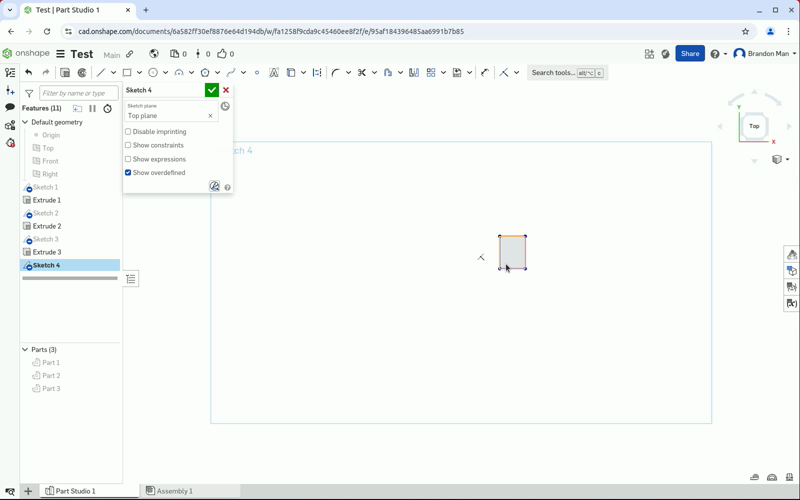
scroll(6)
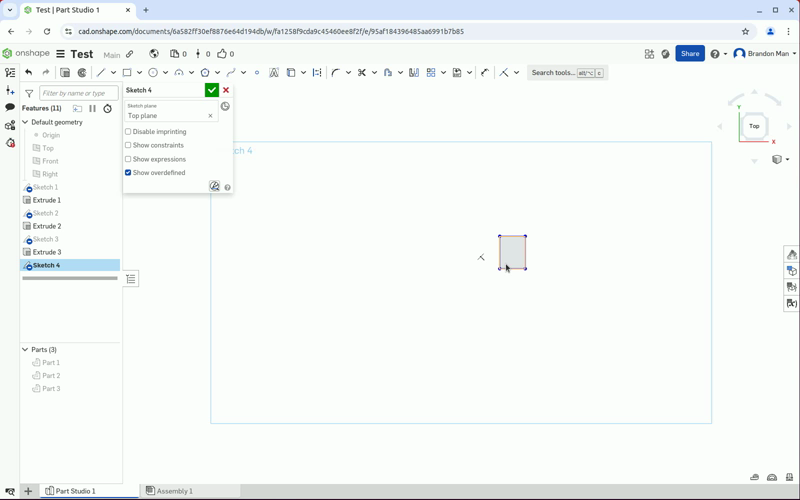
scroll(6)
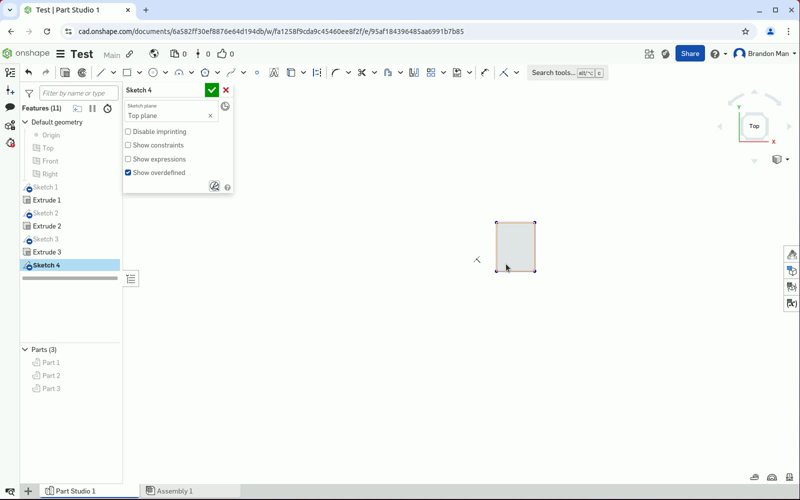
scroll(6)
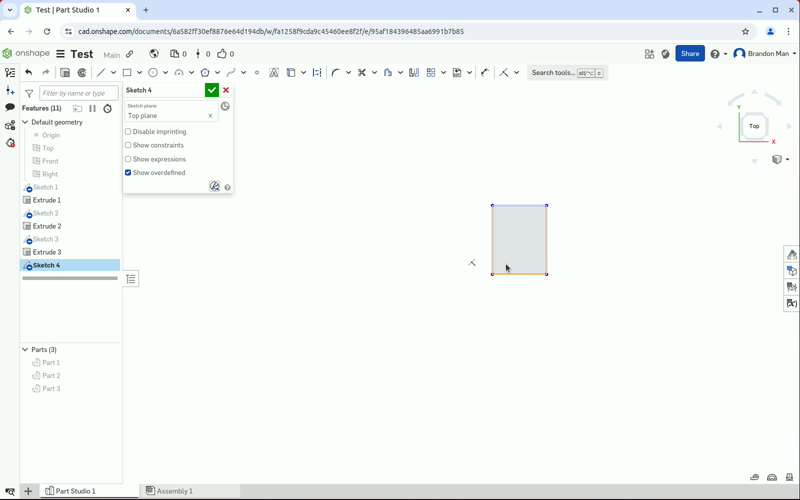
scroll(6)
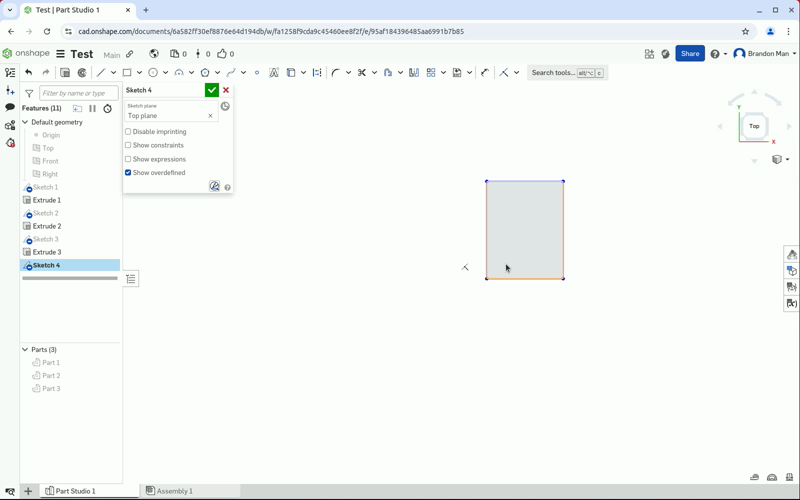
scroll(6)
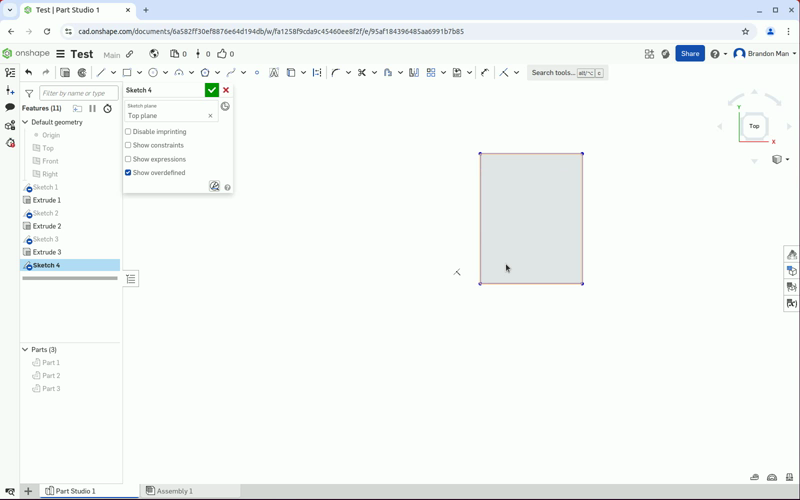
scroll(6)
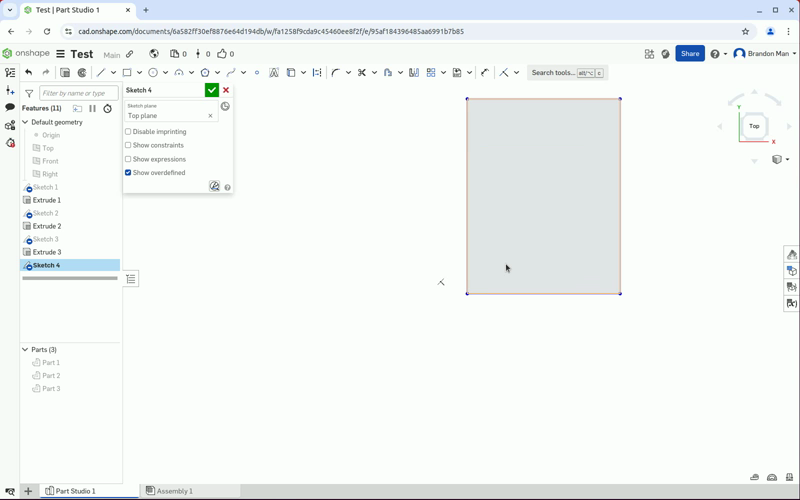
scroll(6)
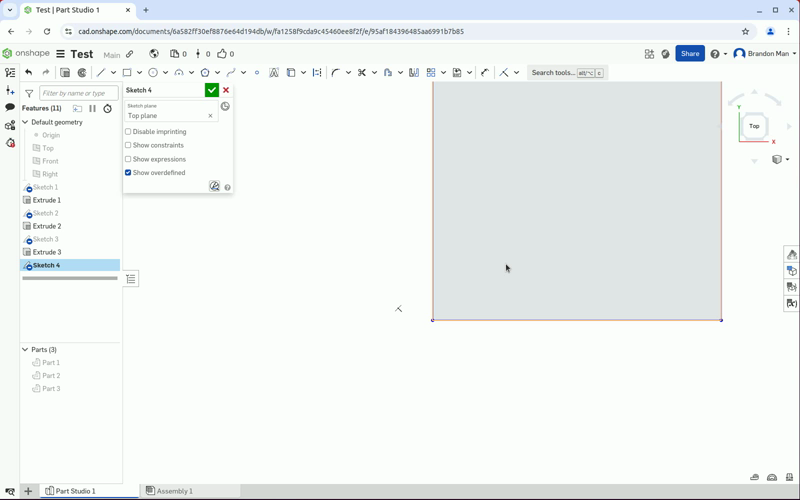
click(506, 263)
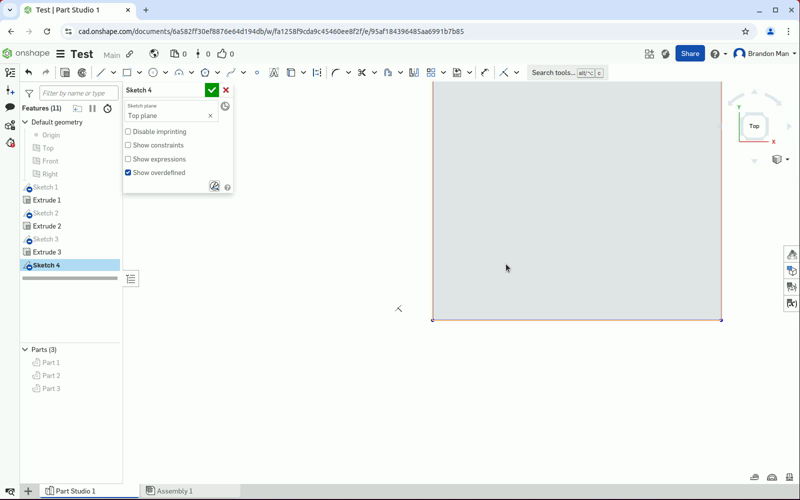
scroll(-6)
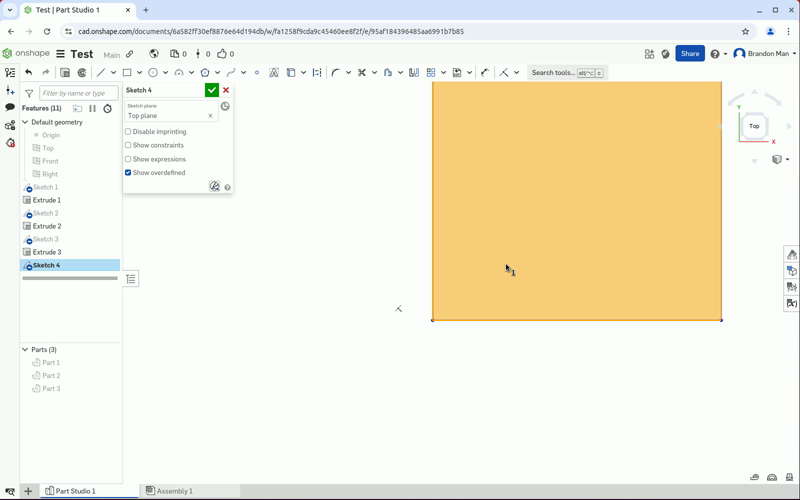
scroll(-6)
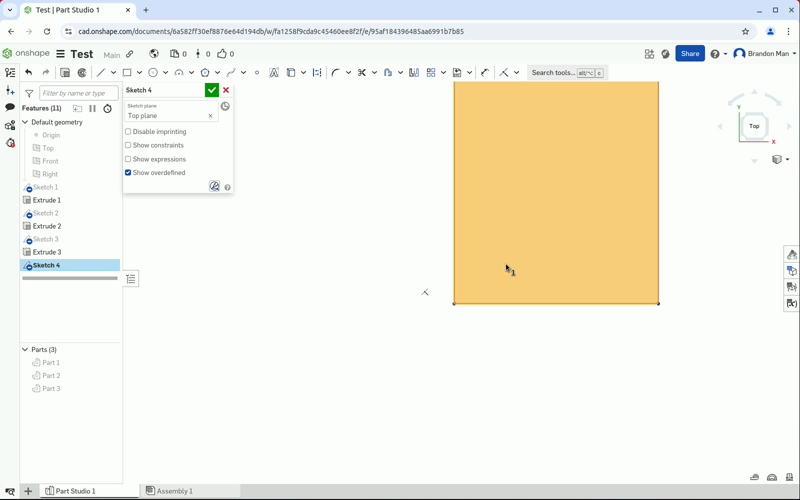
scroll(-6)
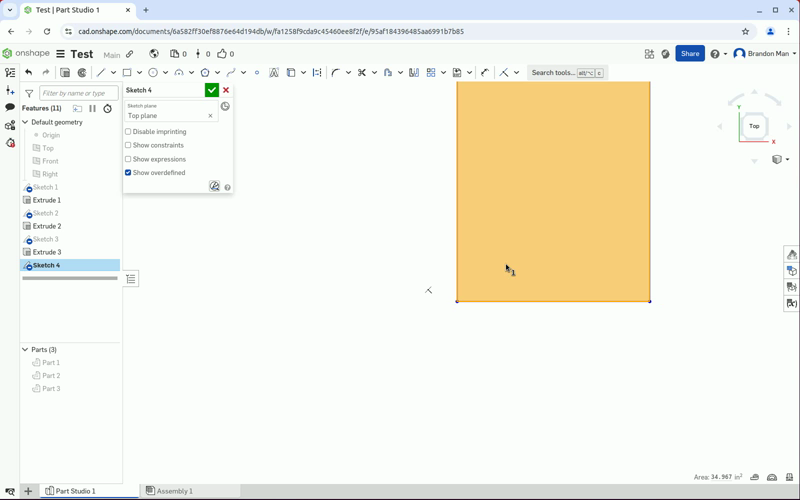
scroll(-6)
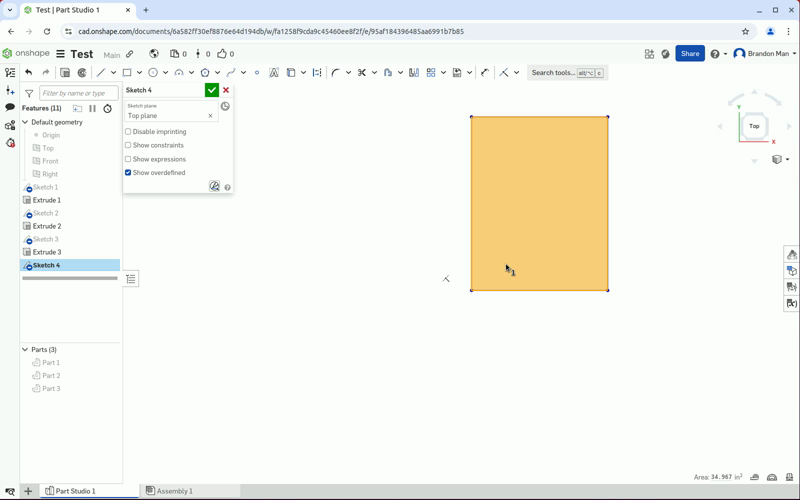
scroll(-6)
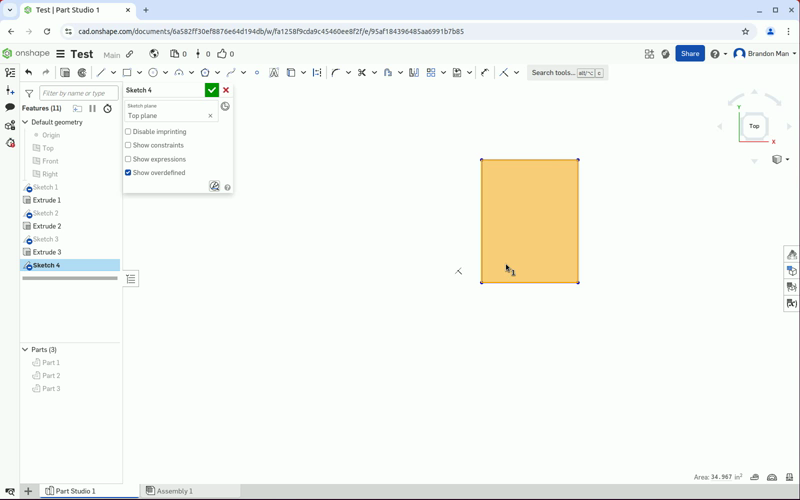
scroll(-6)
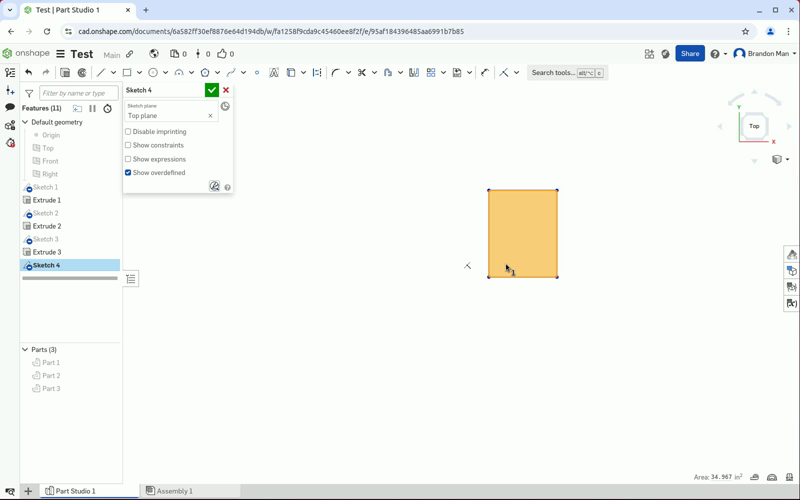
scroll(-6)
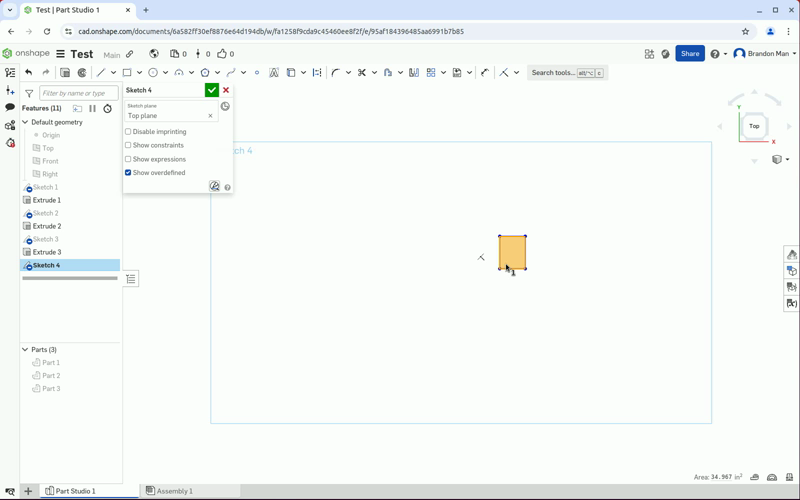
mouse_move(73, 352)
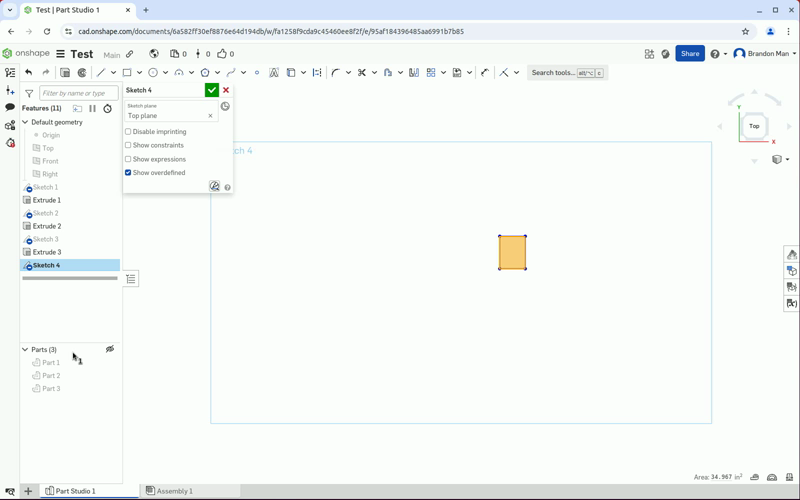
key(shift+y)
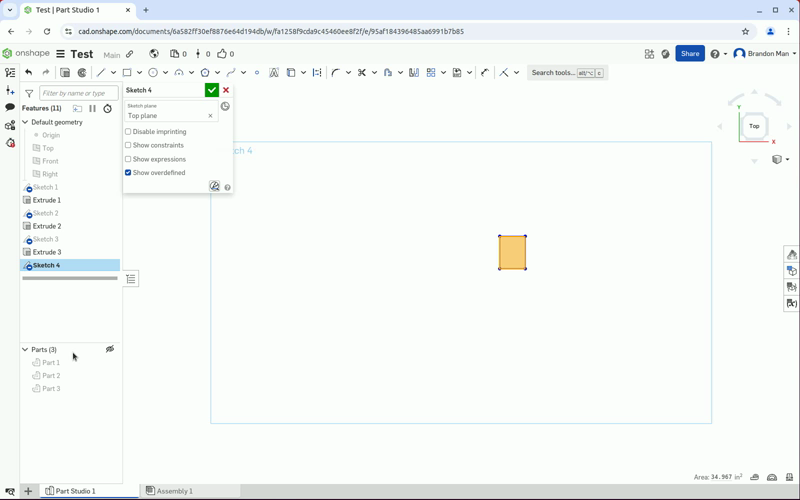
key(shift+e)
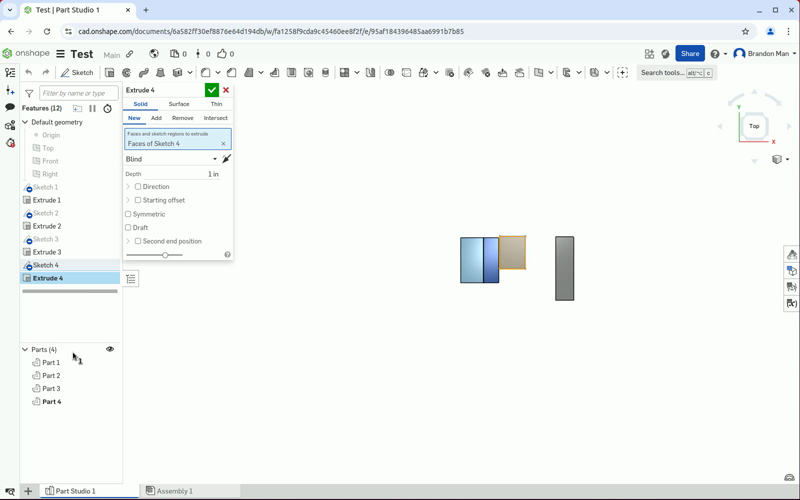
mouse_move(143, 106)
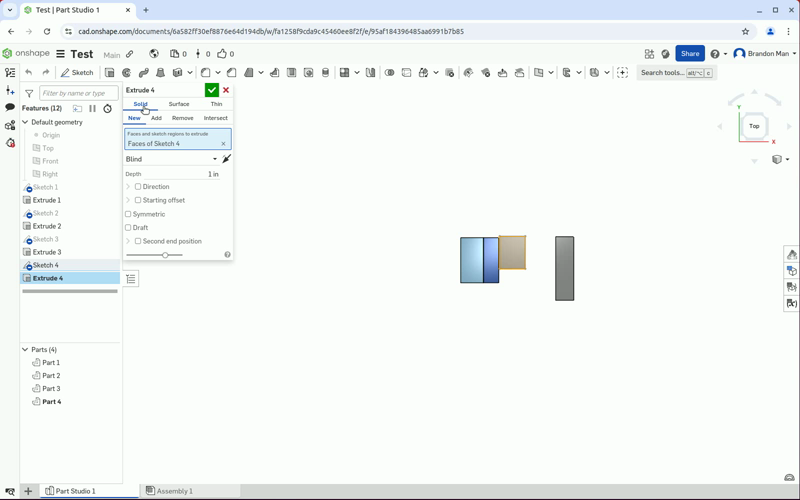
click(143, 106)
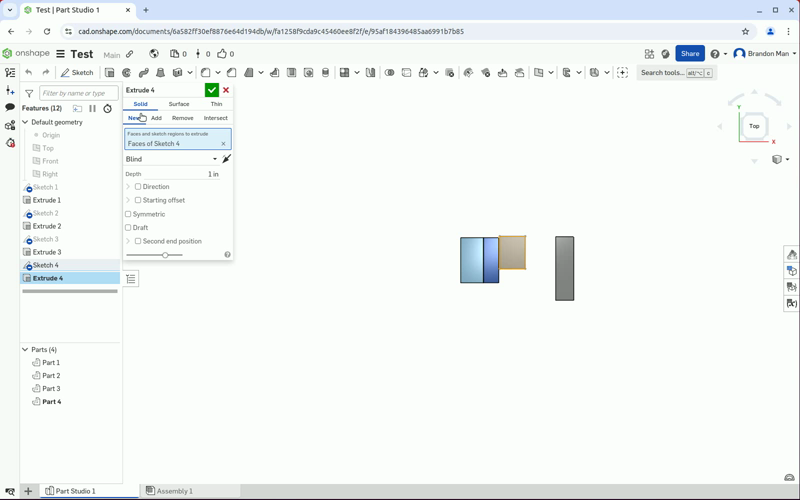
mouse_move(137, 120)
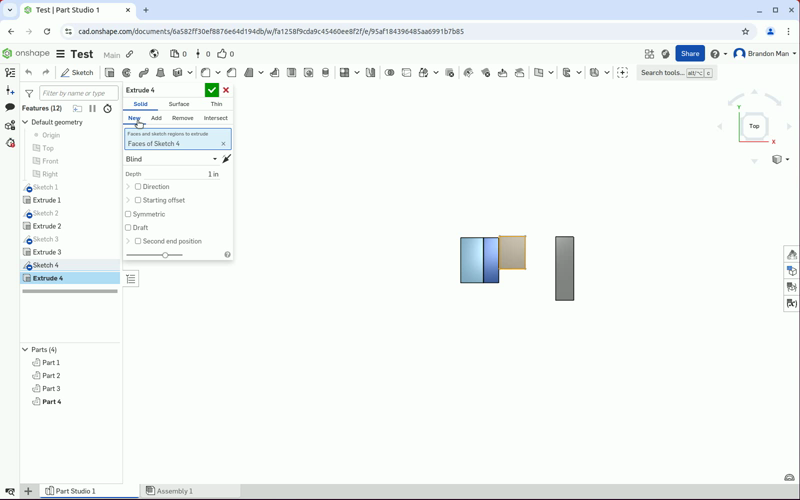
click(137, 120)
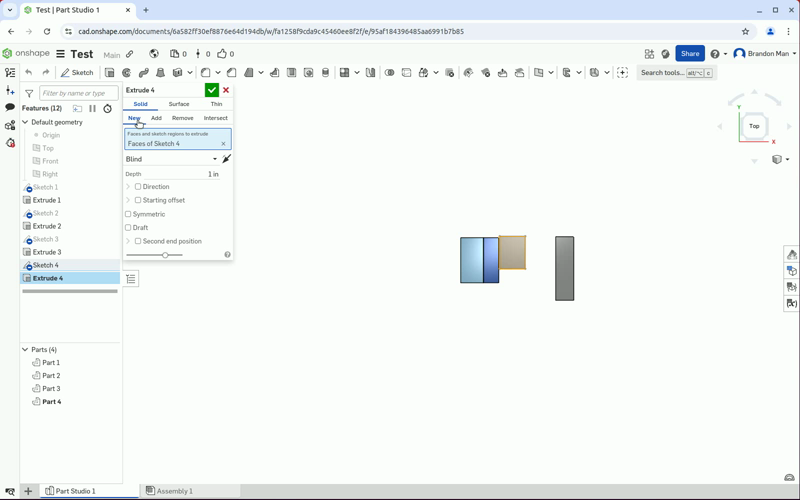
key(tab, 4)
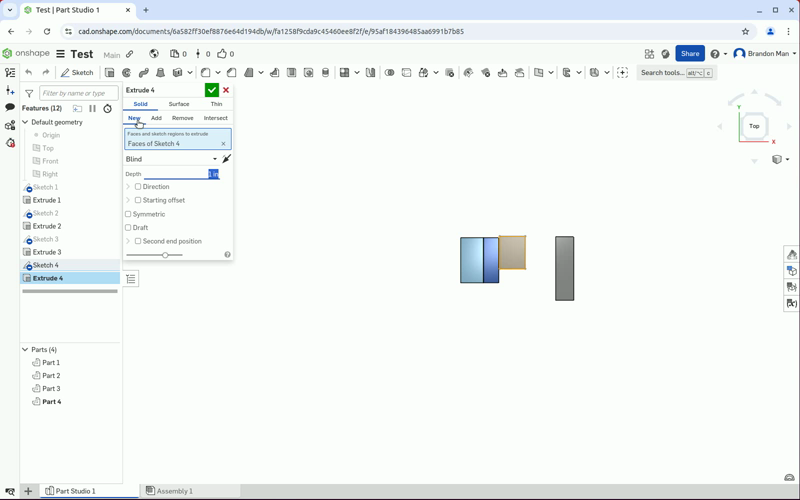
text(13.961)
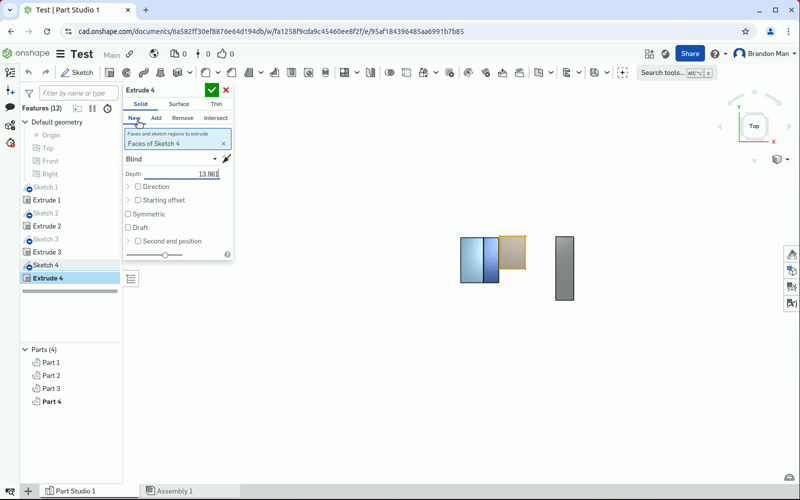
key(enter)
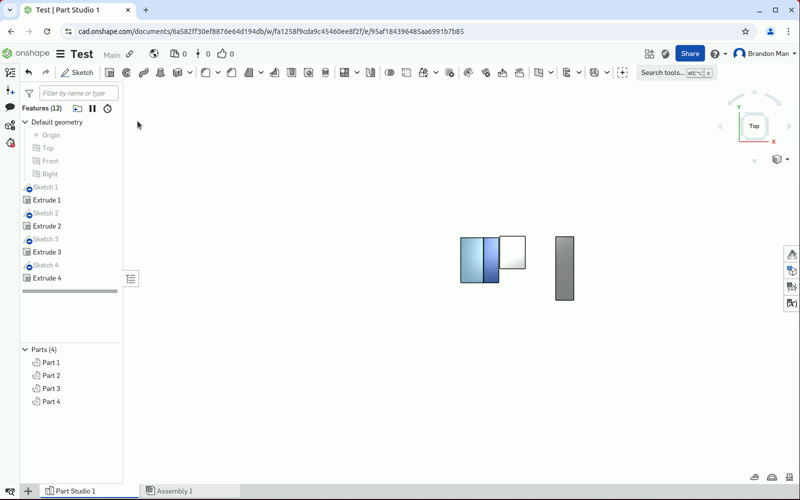
key(shift+h)
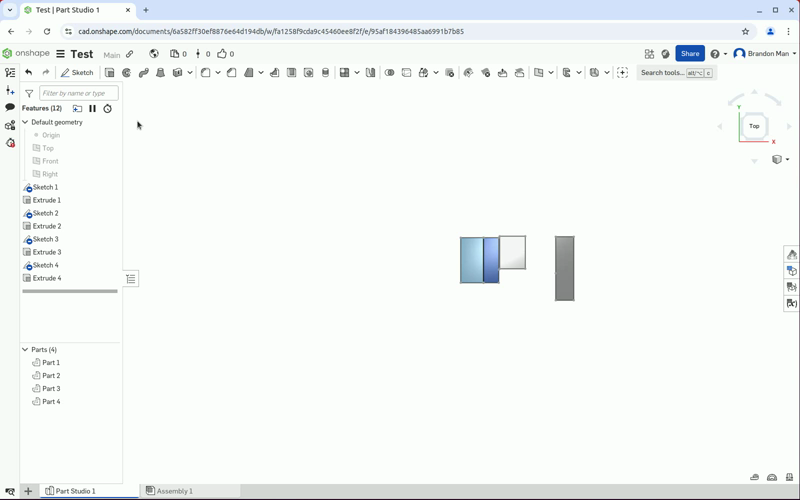
key(shift+h)
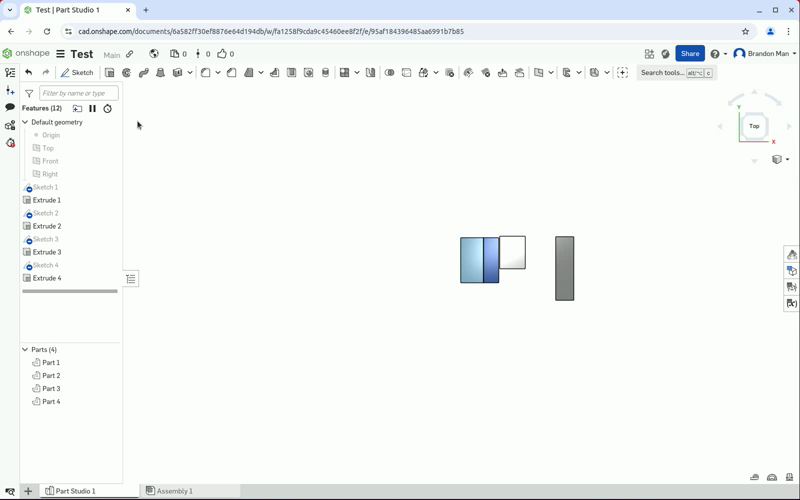
mouse_move(73, 189)
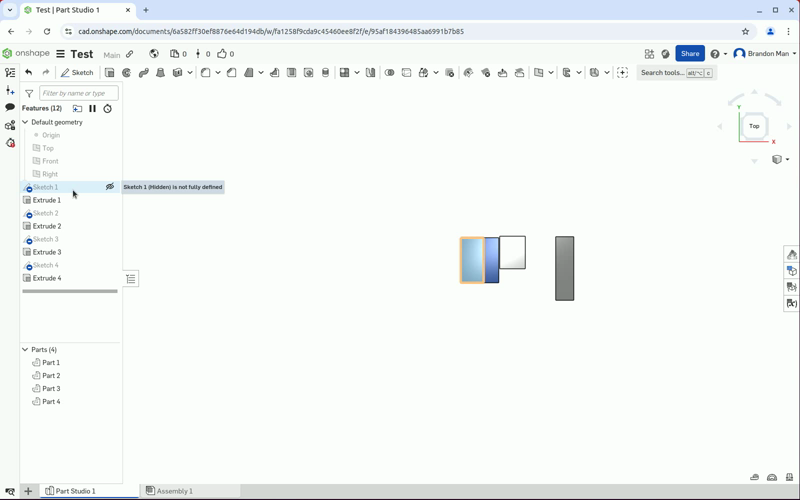
click(73, 189)
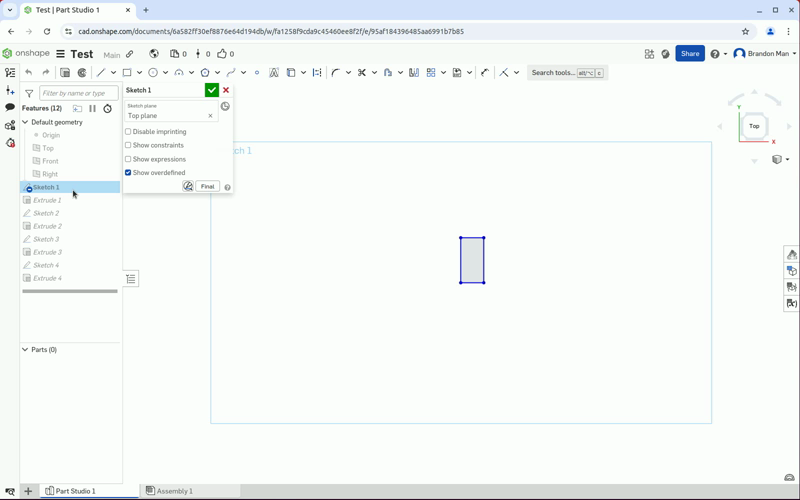
mouse_move(229, 92)
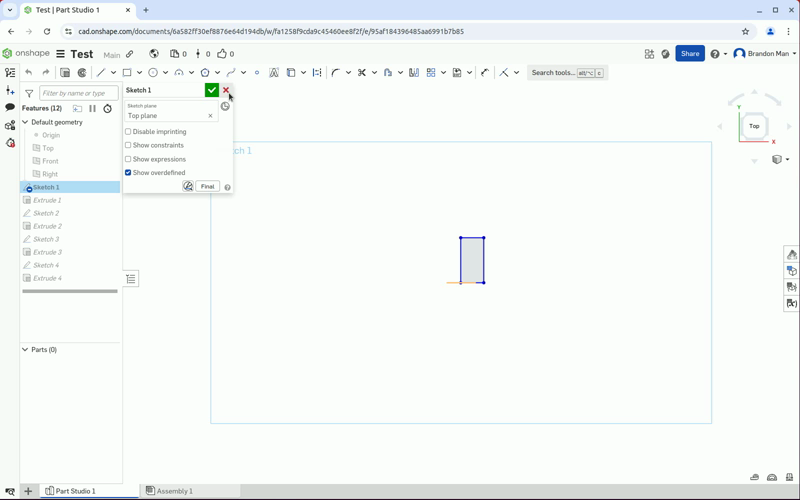
click(229, 92)
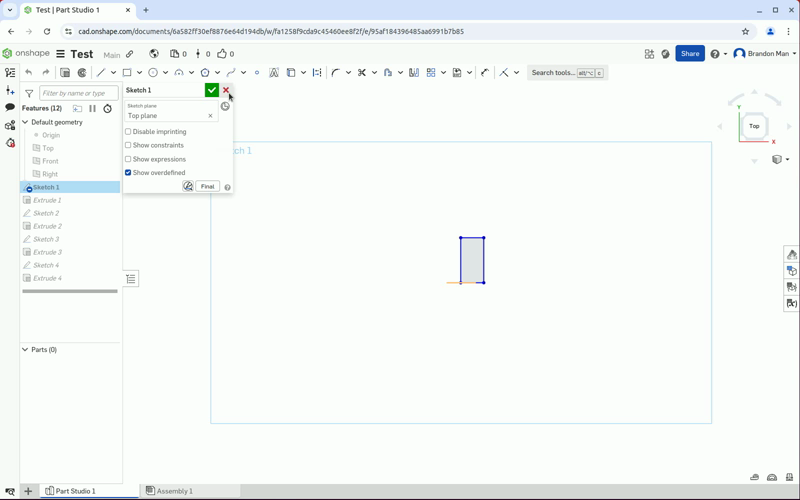
key(shift+s)
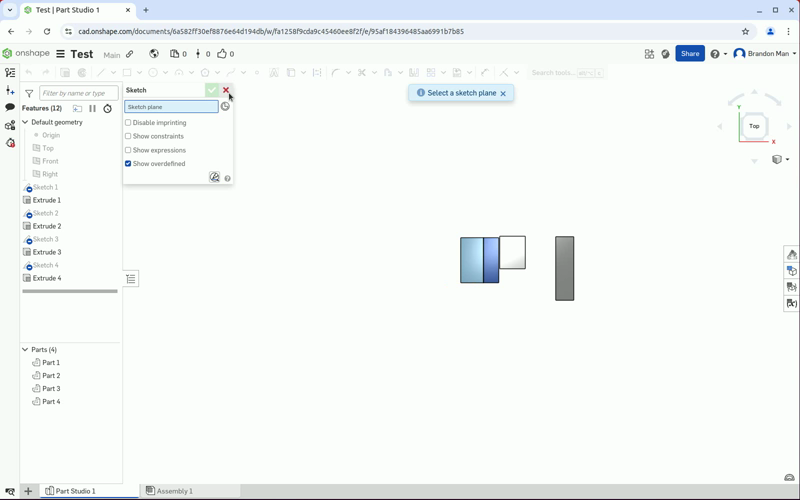
mouse_move(73, 150)
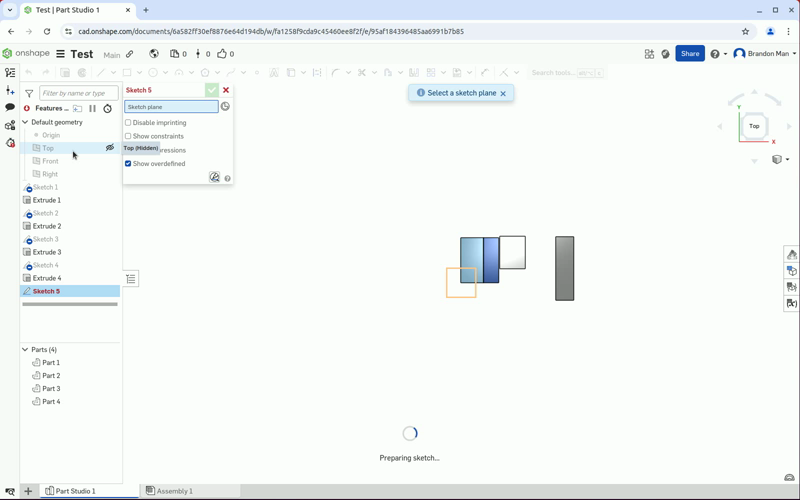
click(73, 150)
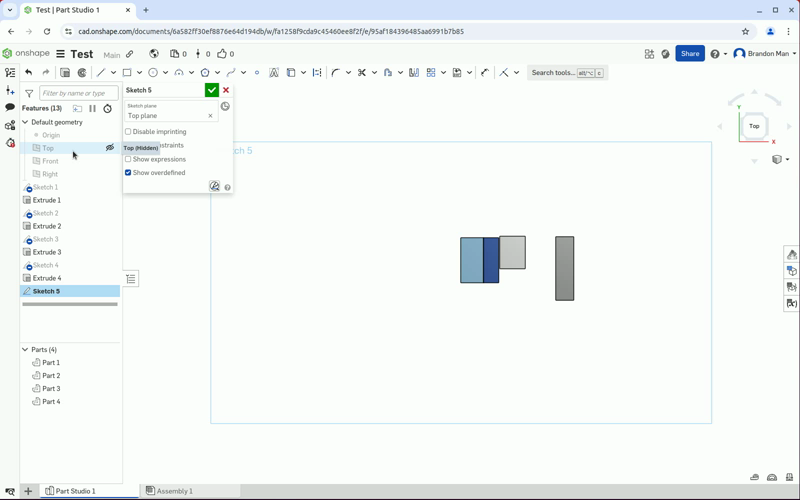
mouse_move(73, 352)
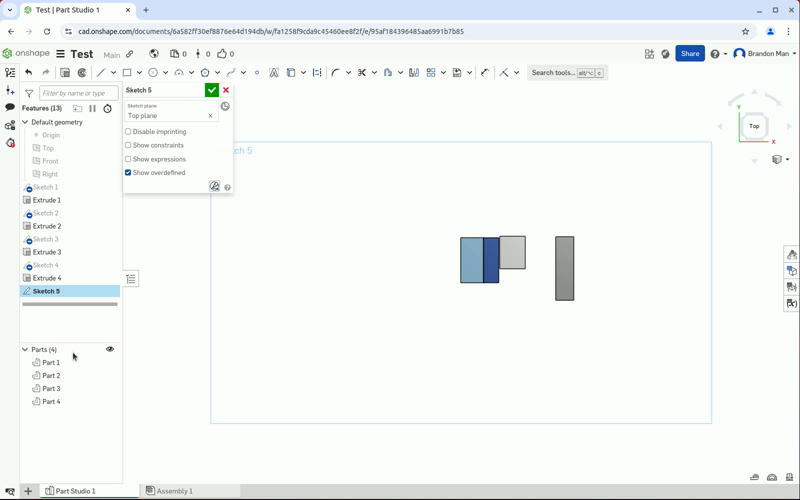
key(y)
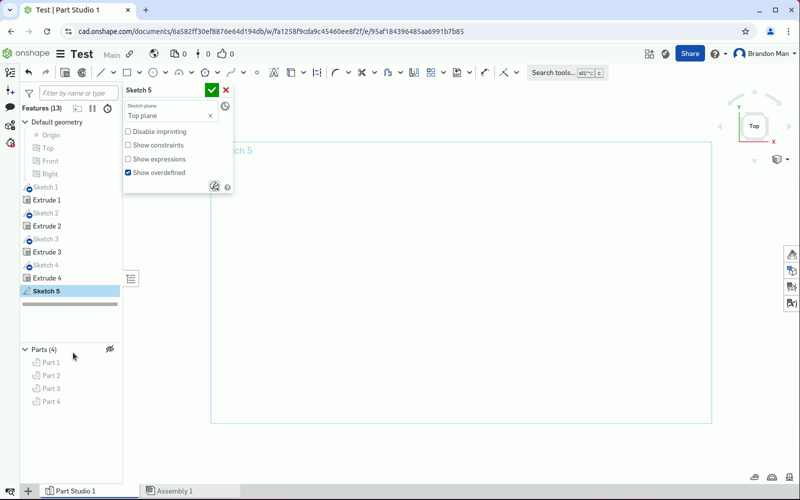
key(l)
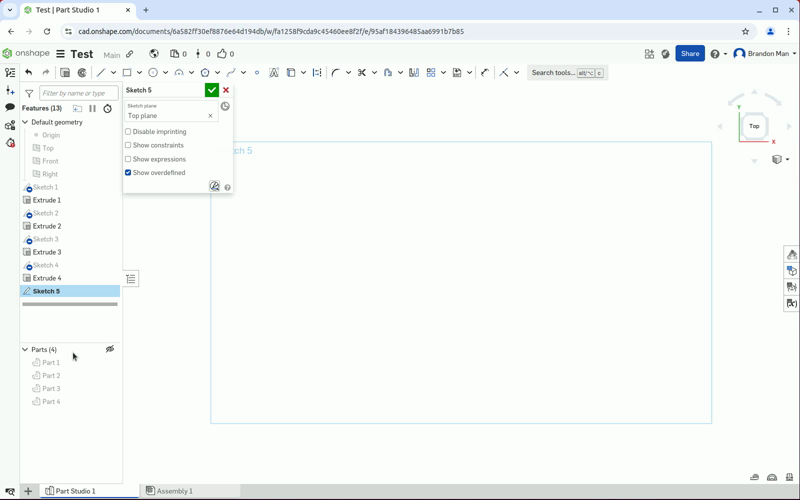
key_down(shift)
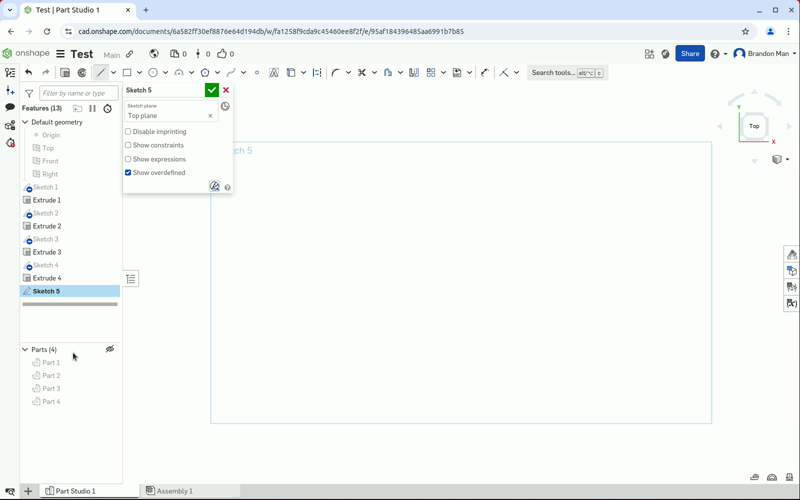
mouse_move(524, 273)
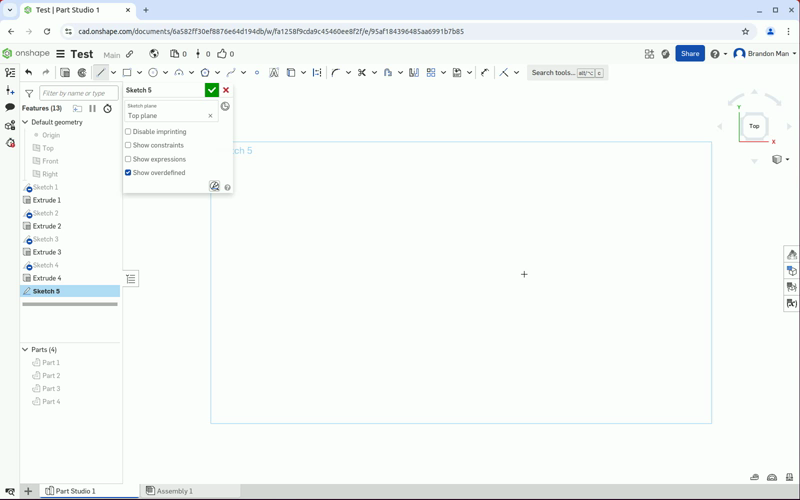
click(524, 273)
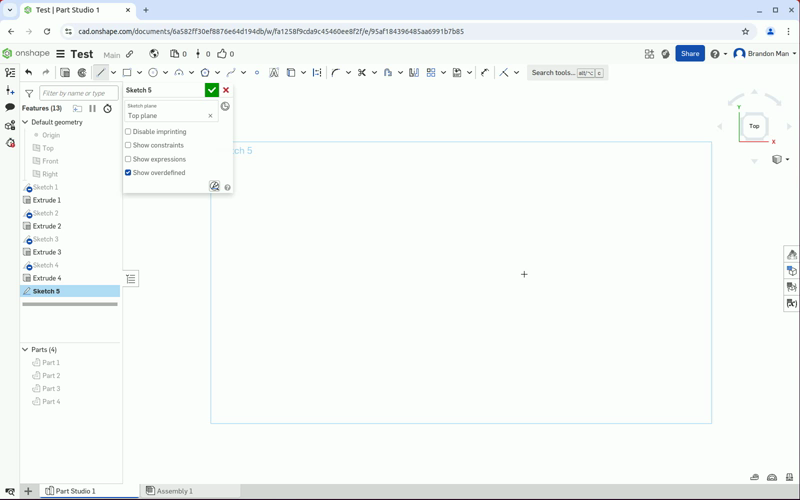
key_up(shift)
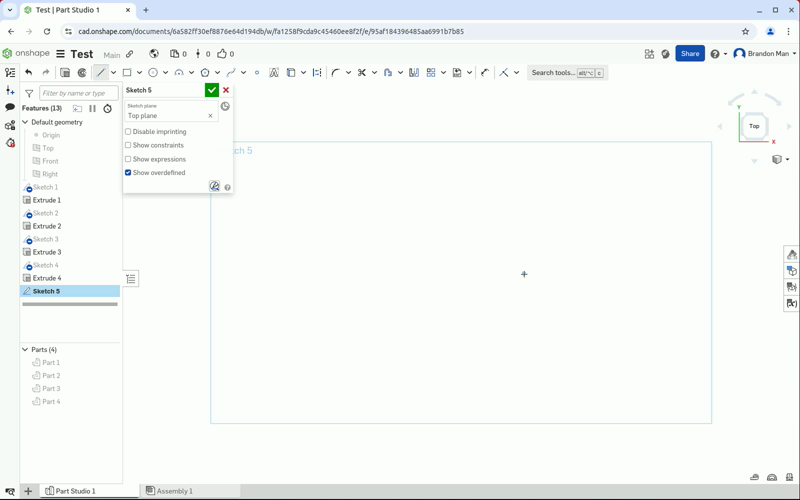
key_down(shift)
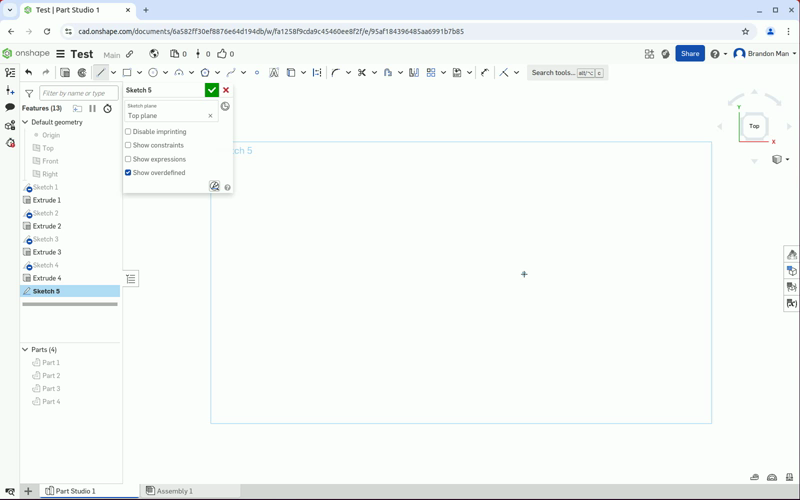
mouse_move(554, 273)
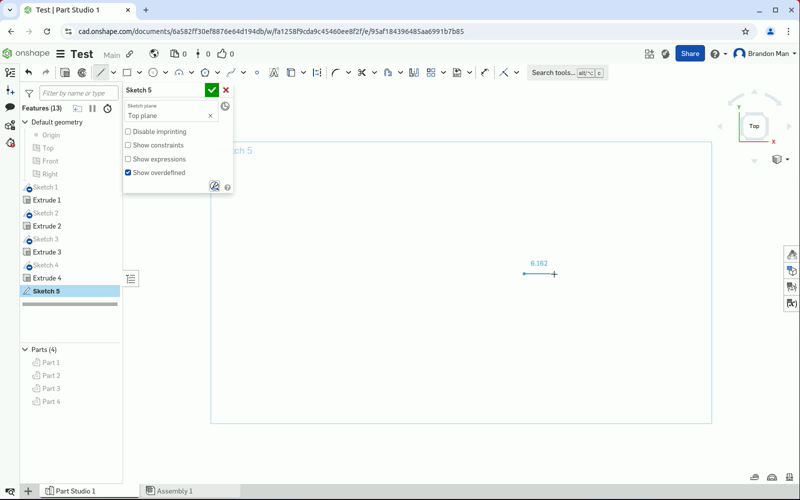
mouse_move(547, 273)
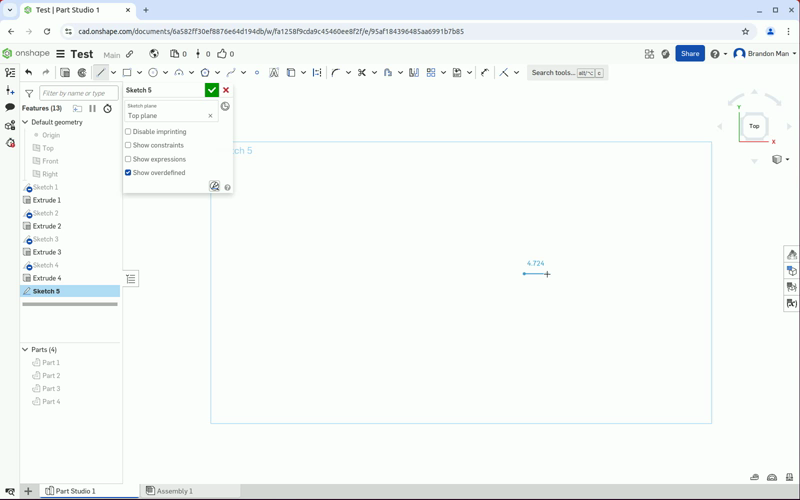
click(547, 273)
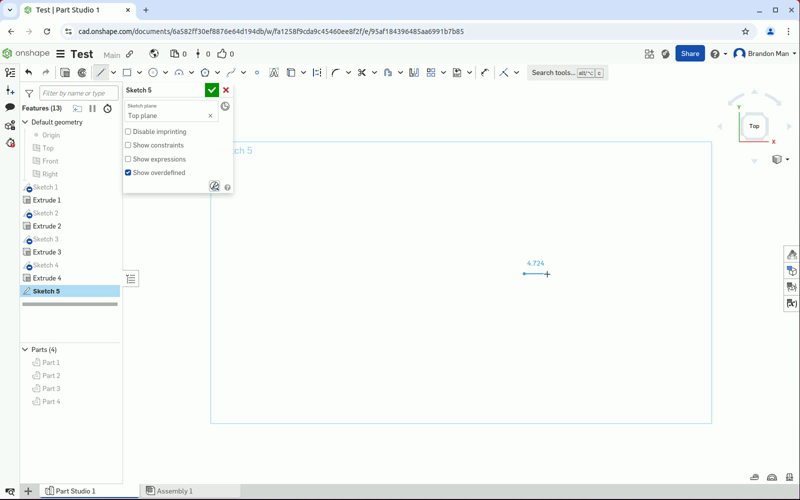
key_up(shift)
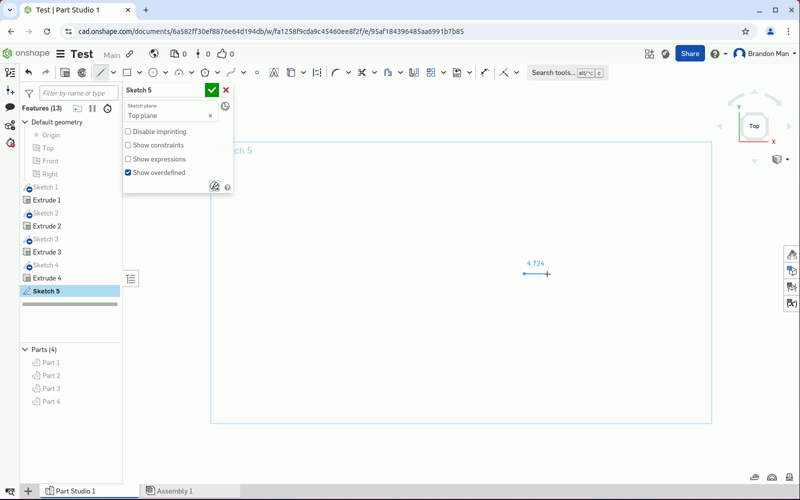
key_down(shift)
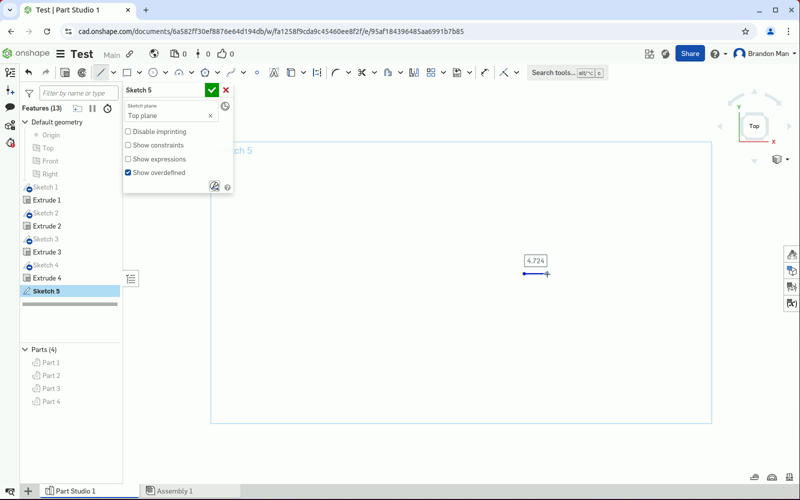
mouse_move(577, 273)
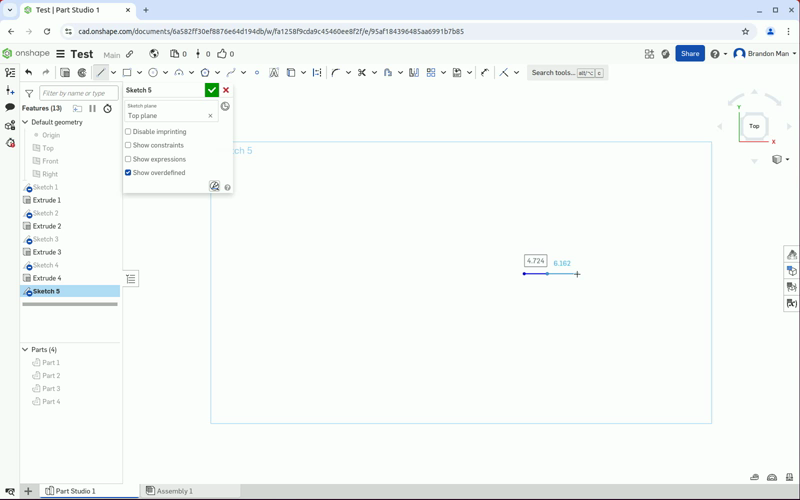
mouse_move(547, 236)
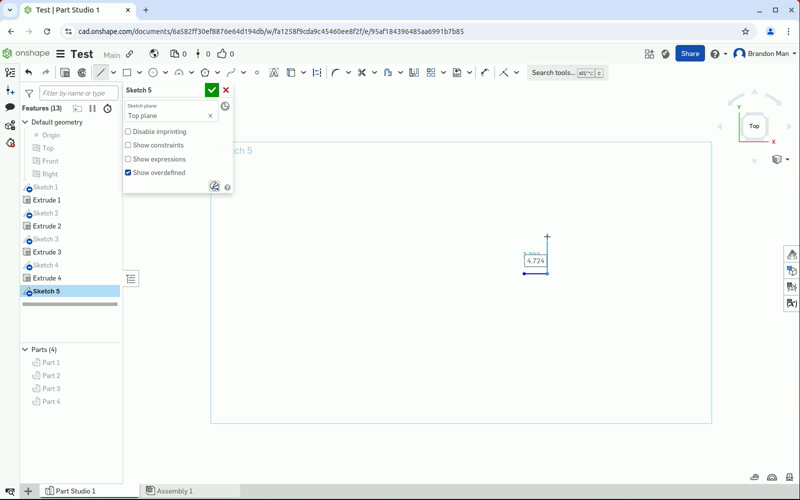
click(547, 236)
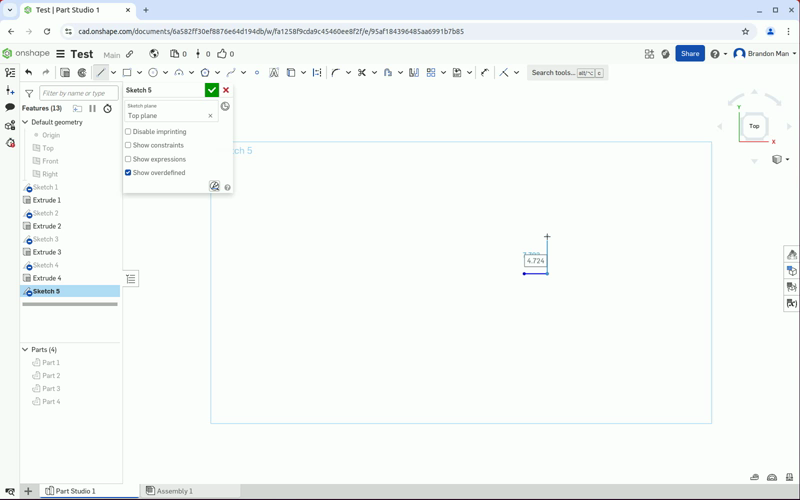
key_up(shift)
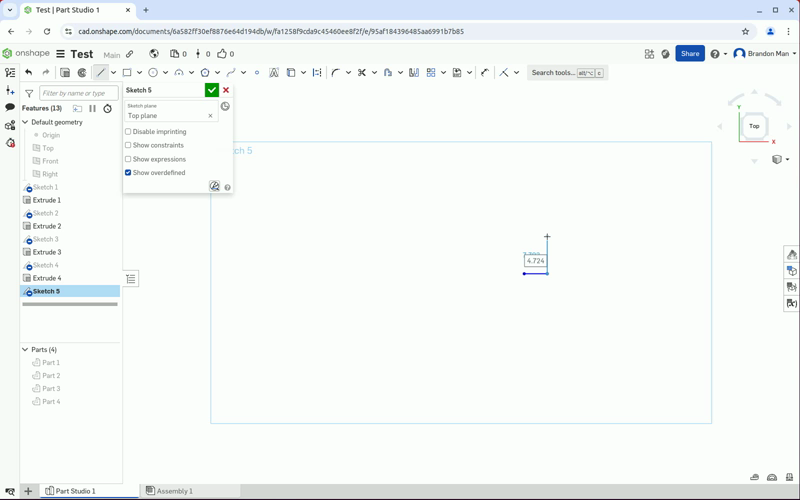
key_down(shift)
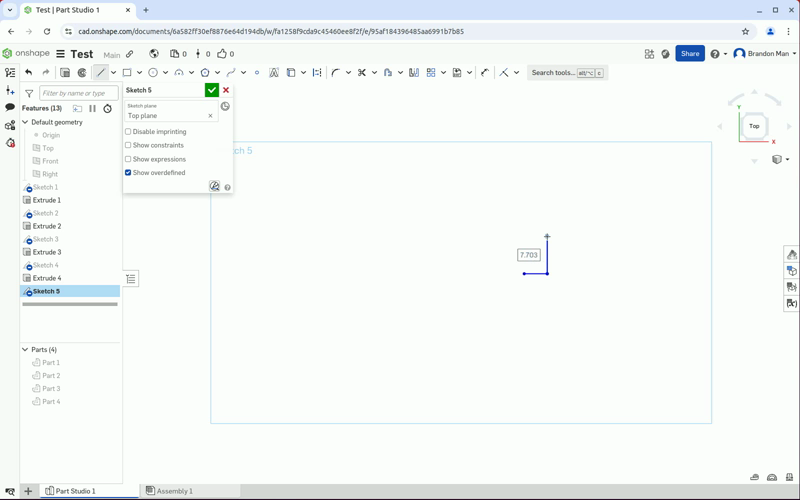
mouse_move(577, 236)
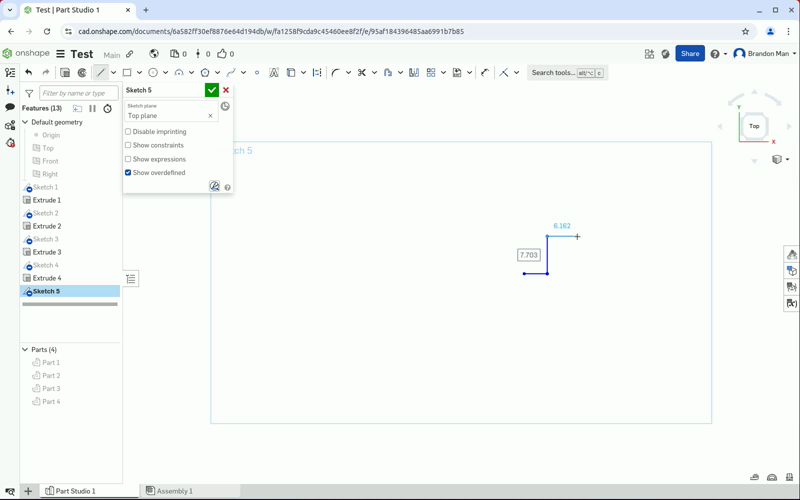
mouse_move(524, 236)
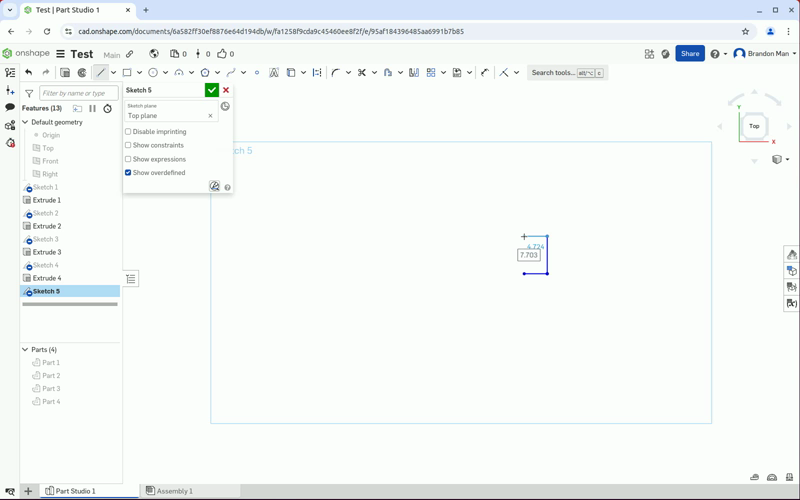
click(524, 236)
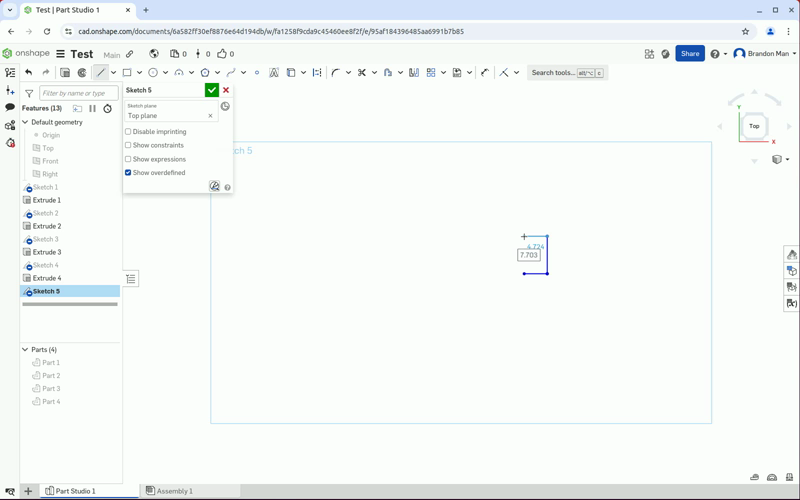
key_up(shift)
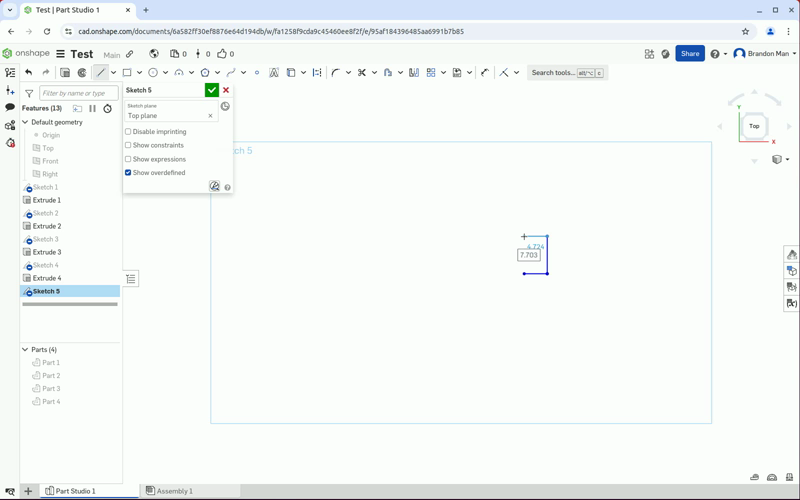
key_down(shift)
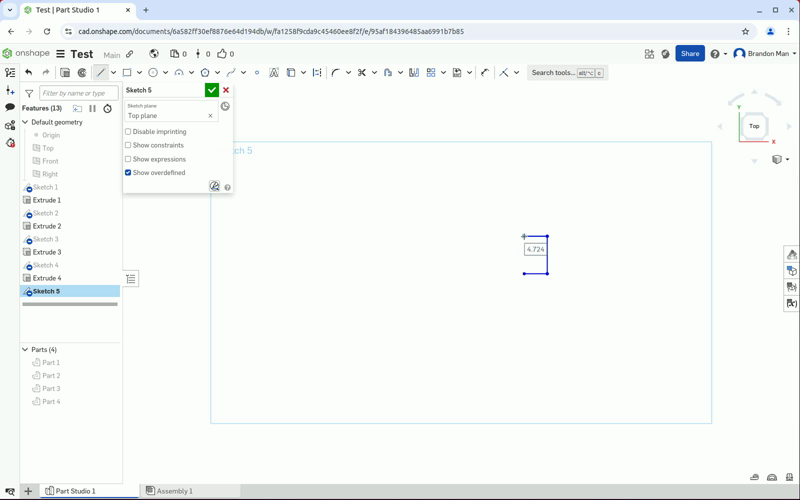
mouse_move(554, 236)
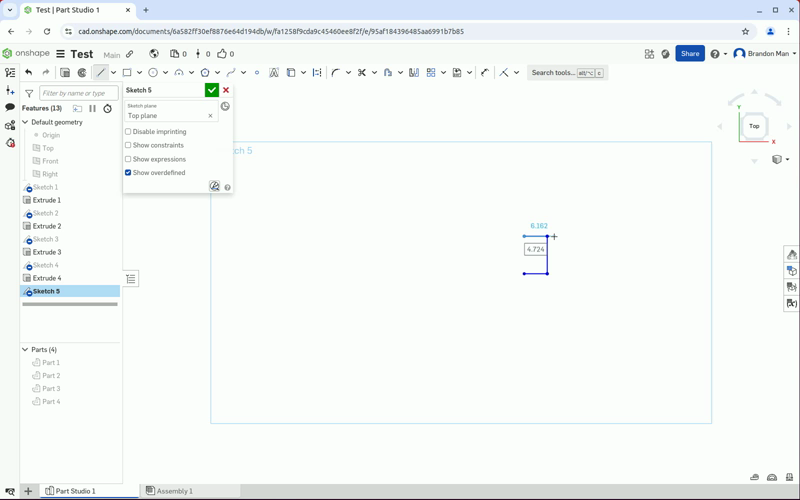
mouse_move(524, 268)
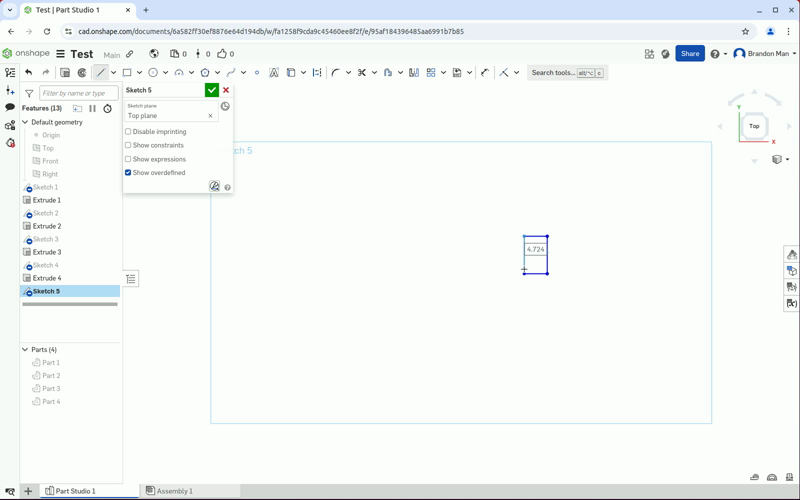
click(524, 268)
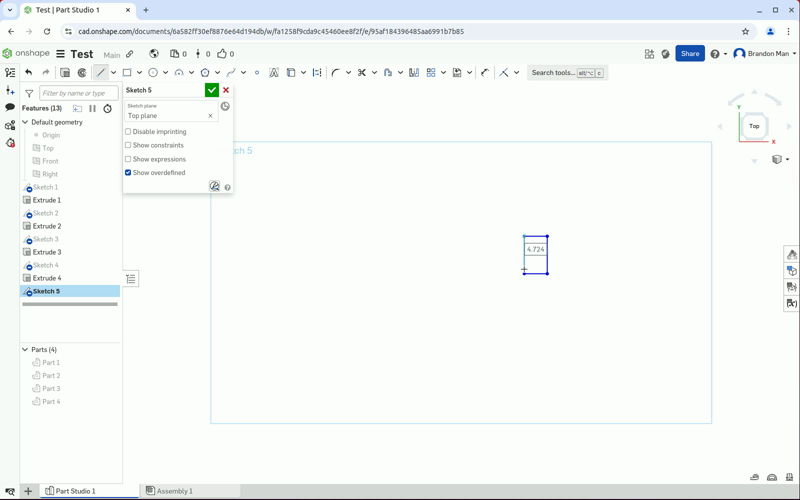
key_up(shift)
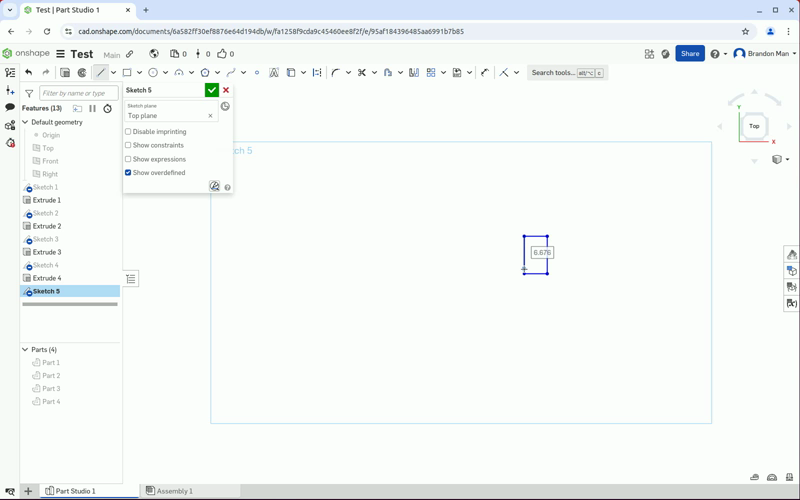
mouse_move(554, 268)
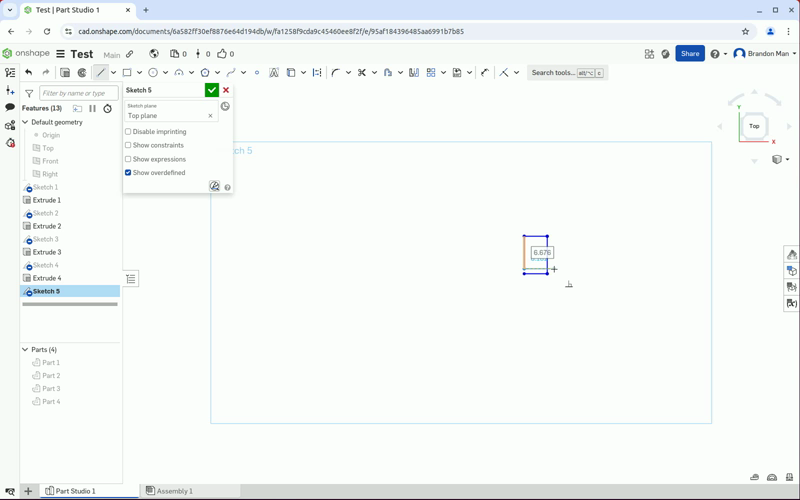
key_down(shift)
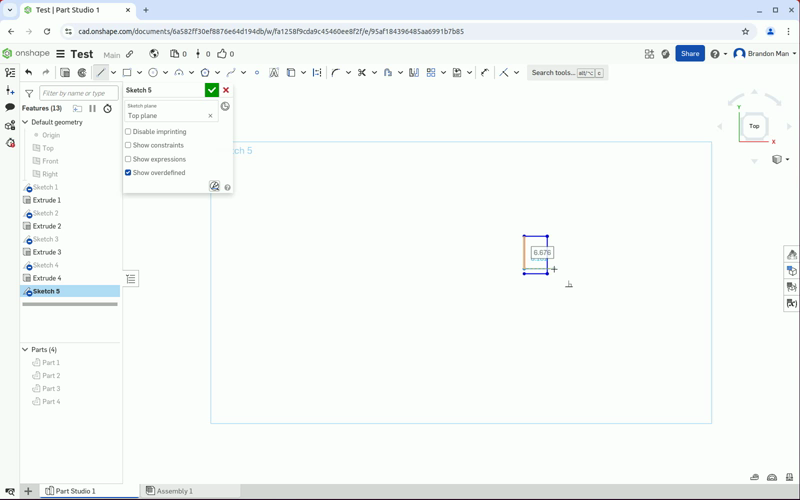
mouse_move(524, 273)
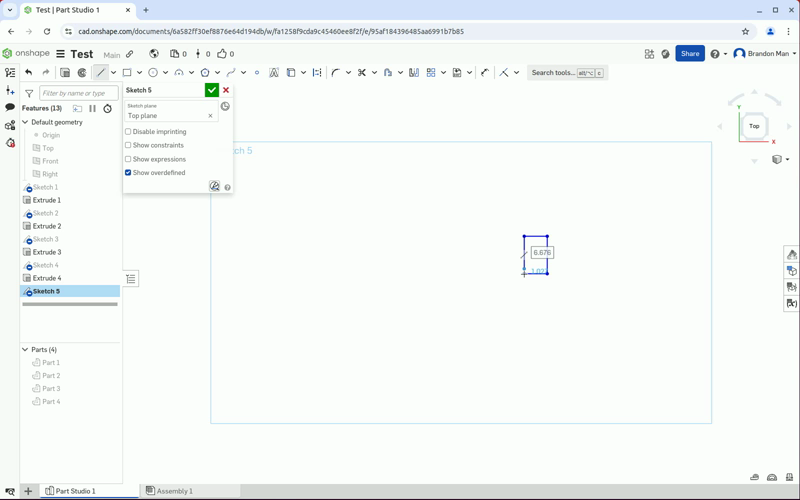
scroll(6)
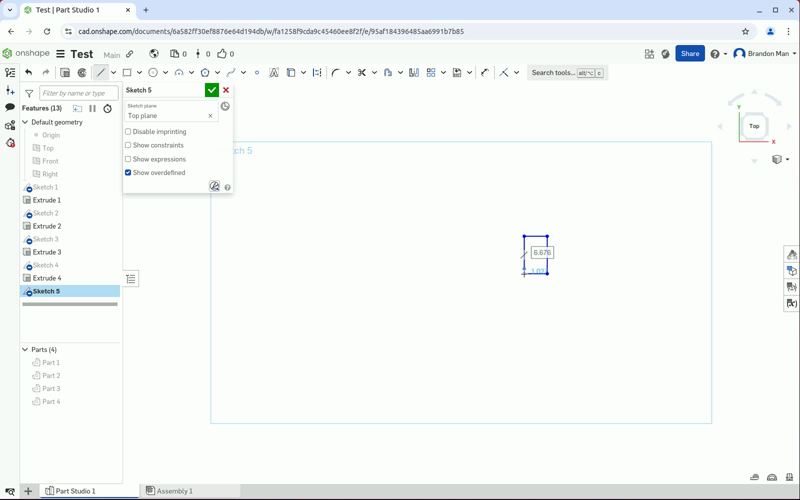
scroll(6)
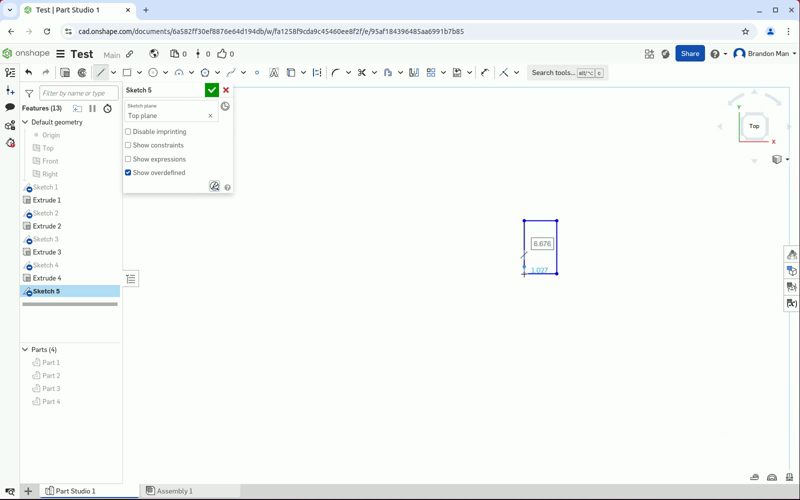
scroll(6)
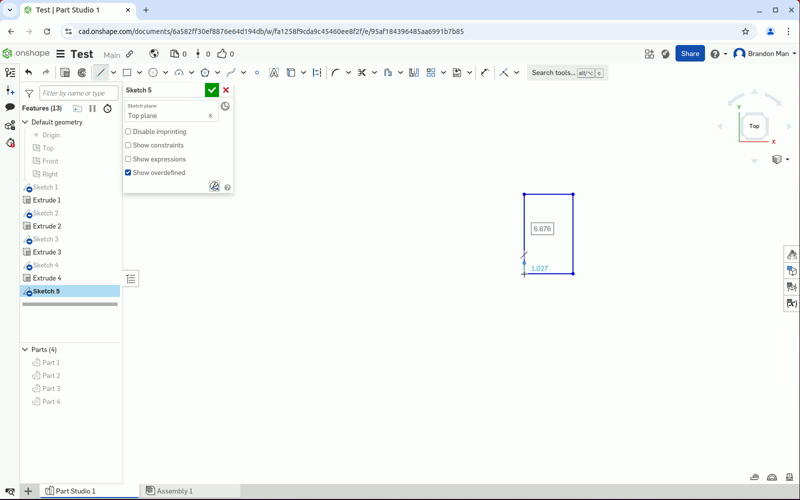
scroll(6)
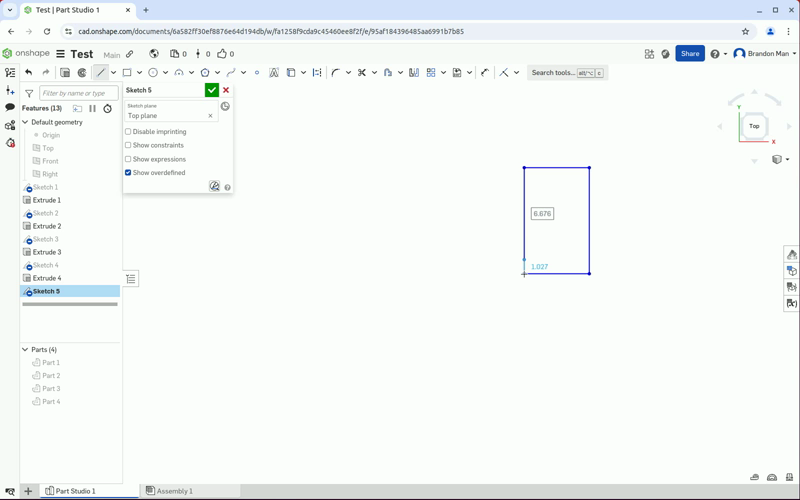
scroll(6)
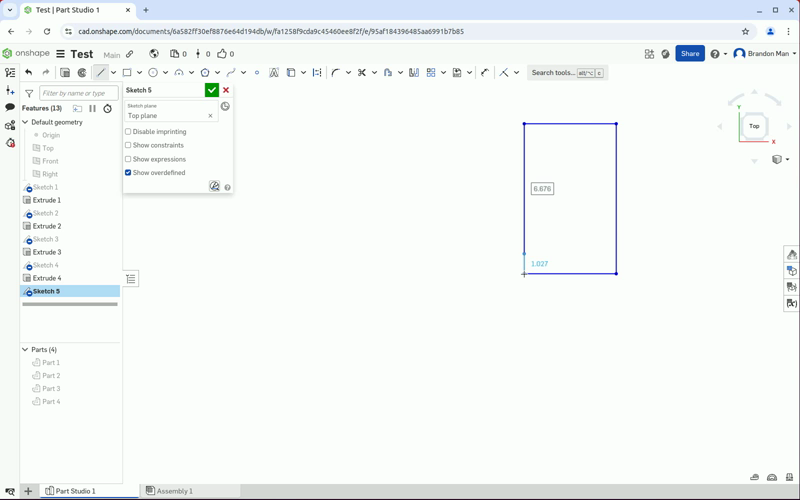
scroll(6)
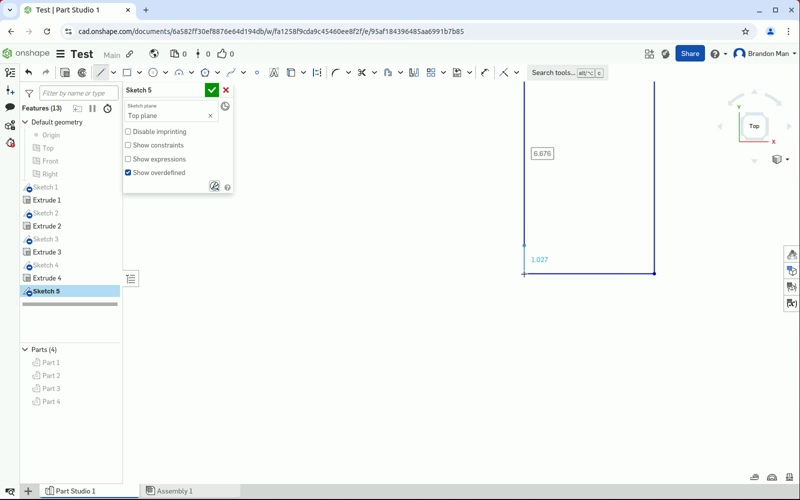
scroll(6)
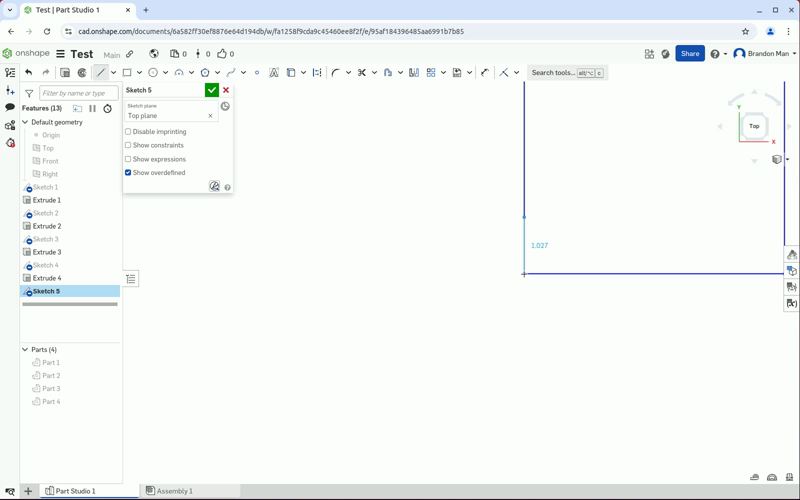
key_up(shift)
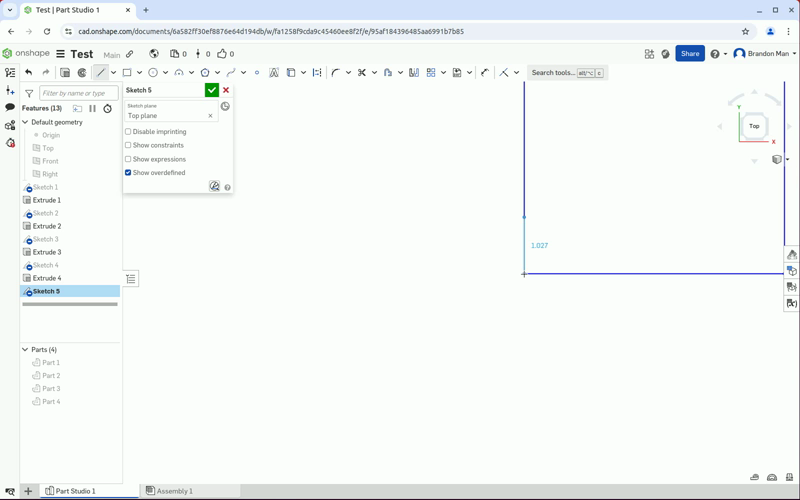
click(524, 273)
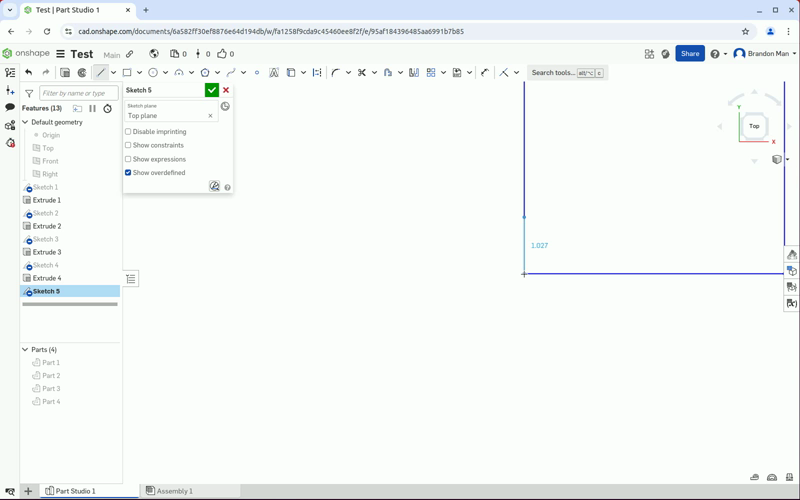
scroll(-6)
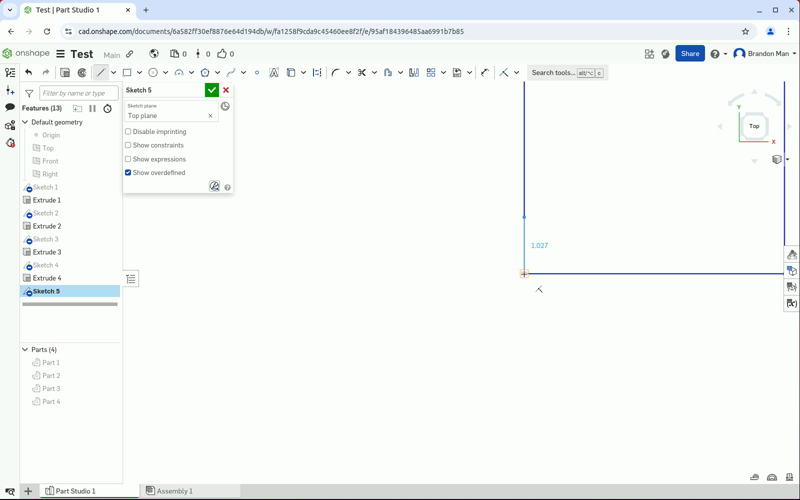
scroll(-6)
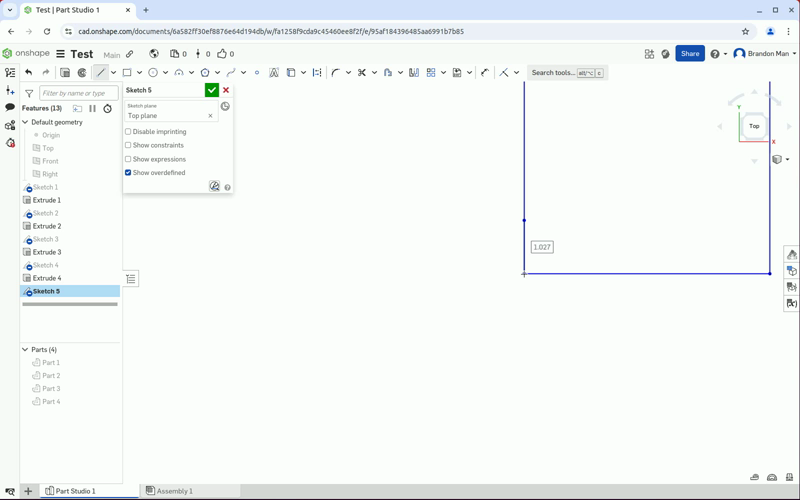
scroll(-6)
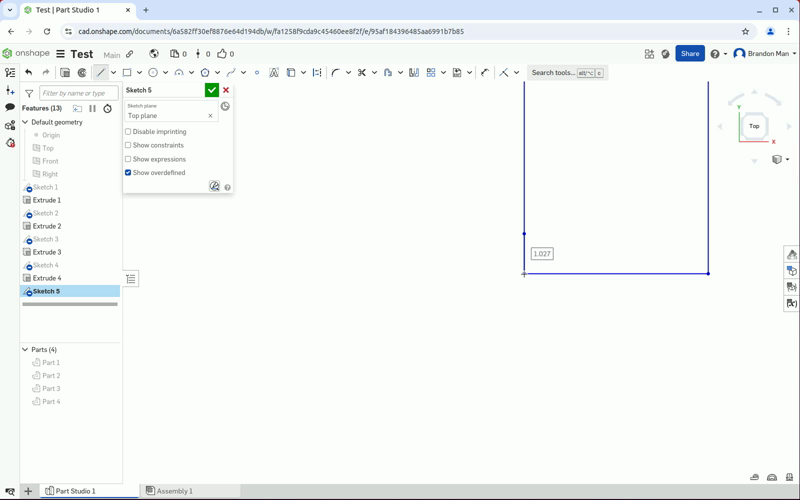
scroll(-6)
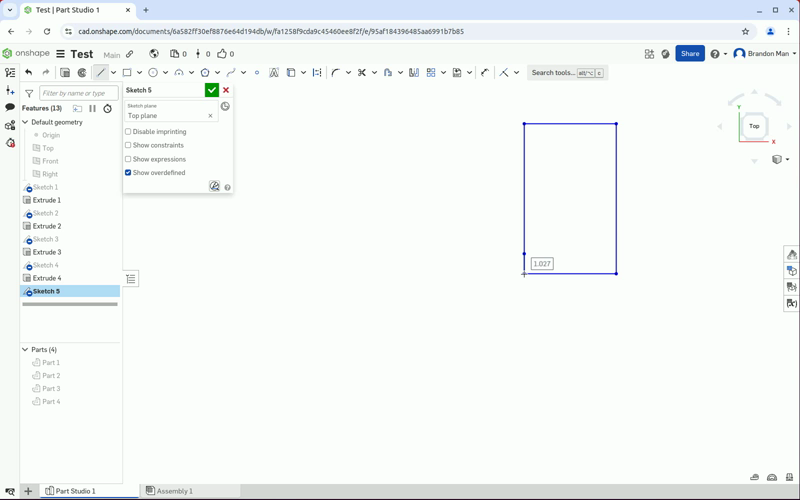
scroll(-6)
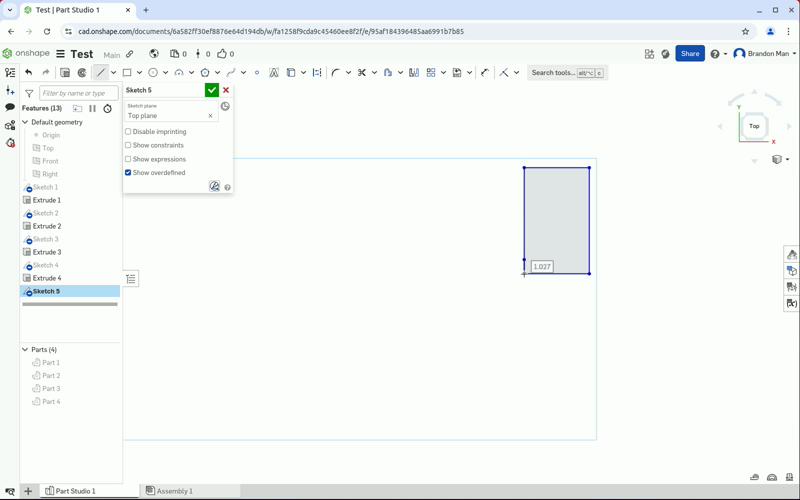
scroll(-6)
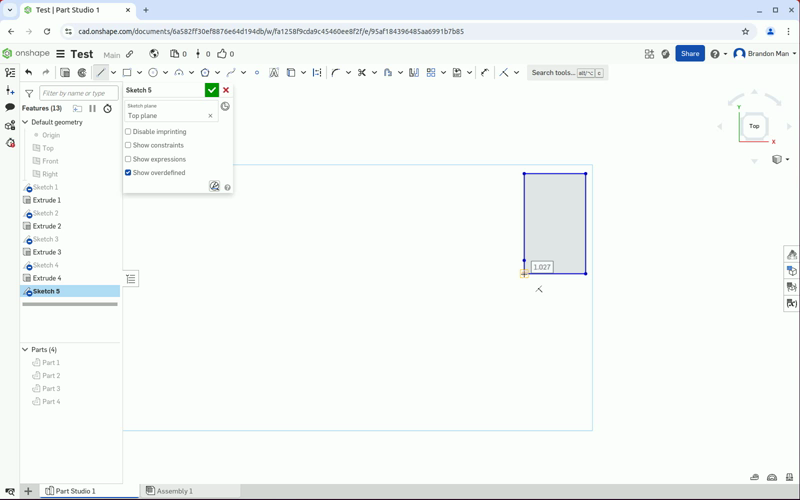
scroll(-6)
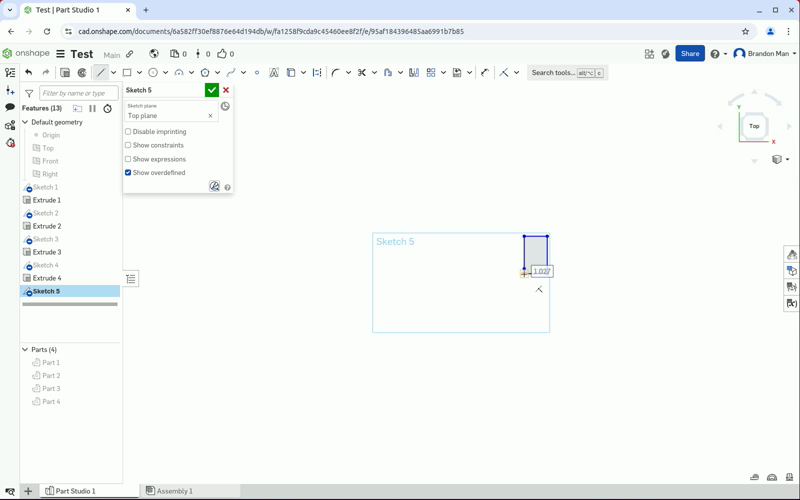
key(esc)
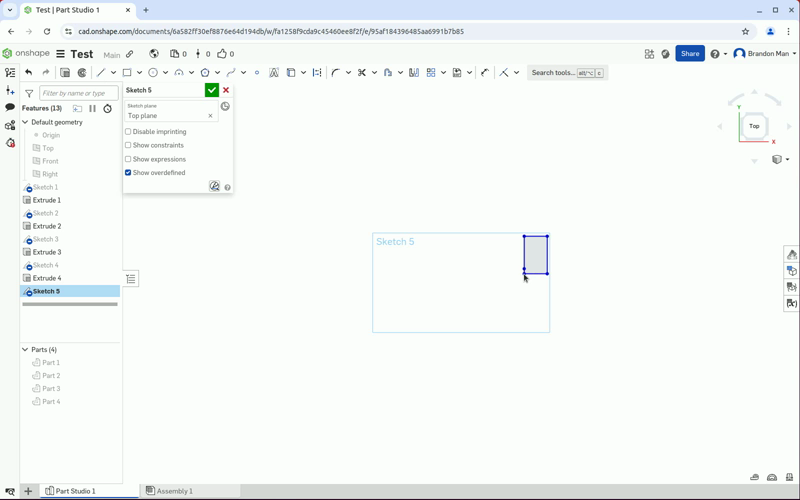
mouse_move(534, 258)
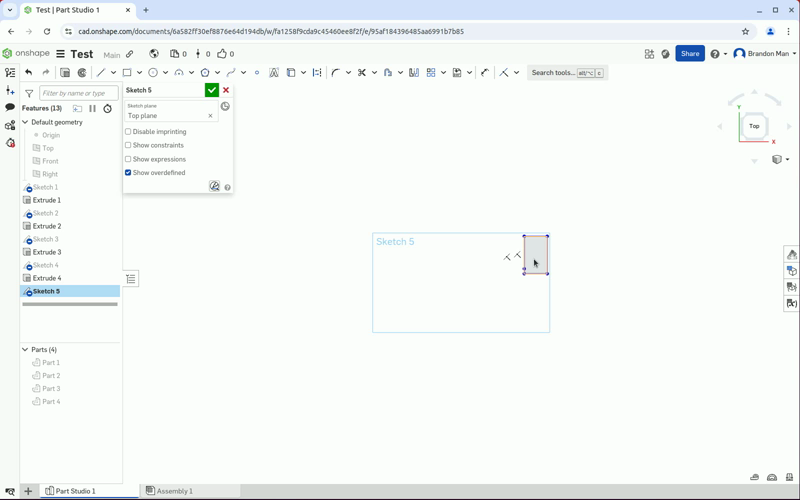
scroll(6)
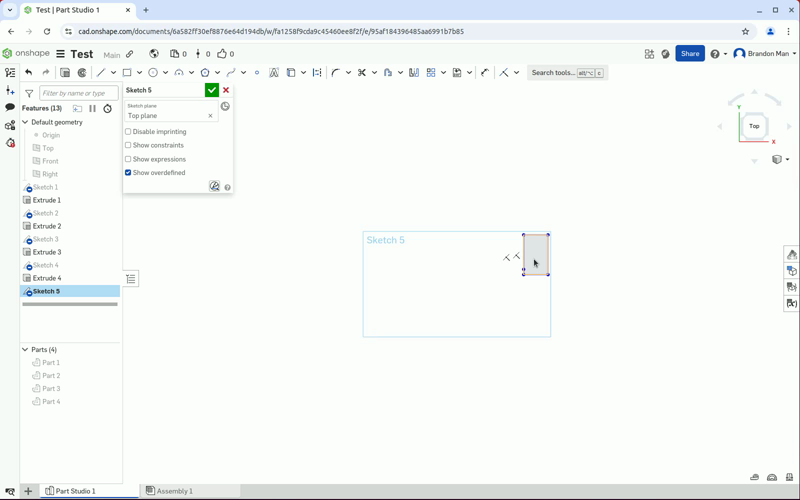
scroll(6)
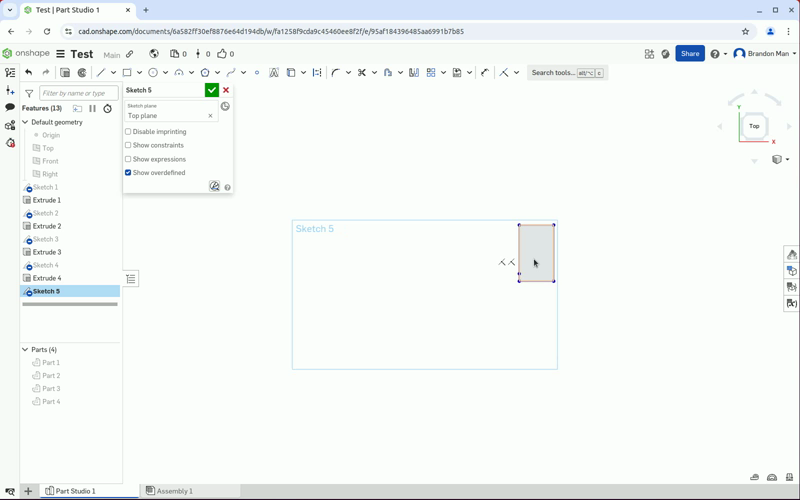
scroll(6)
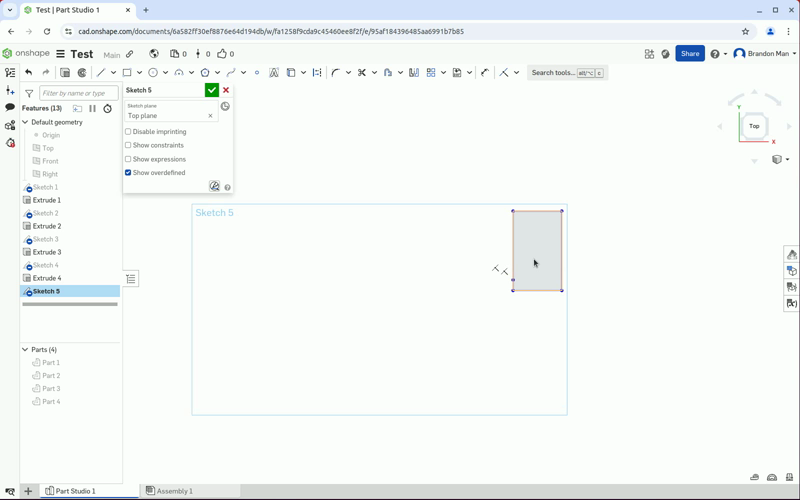
scroll(6)
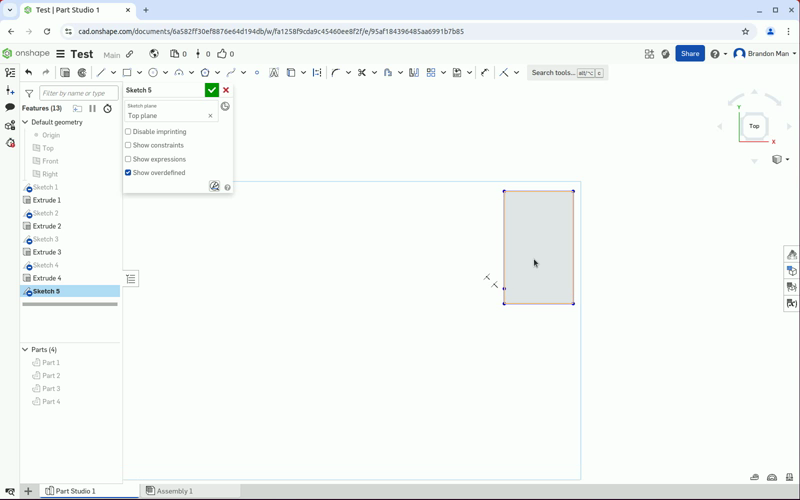
scroll(6)
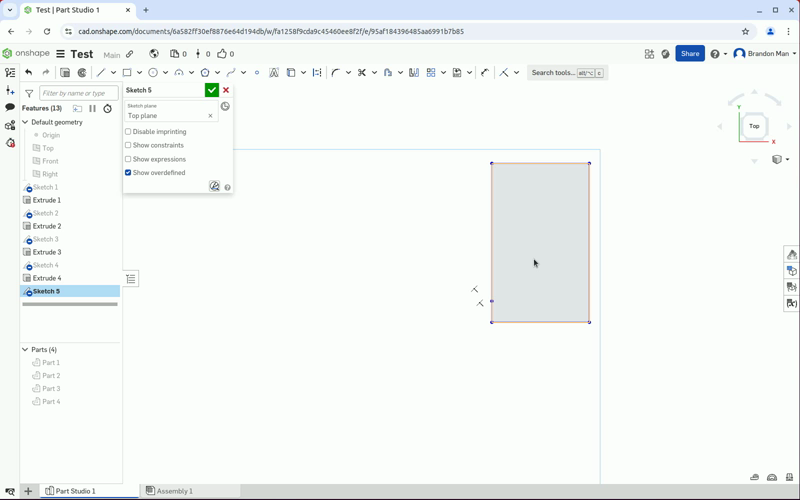
scroll(6)
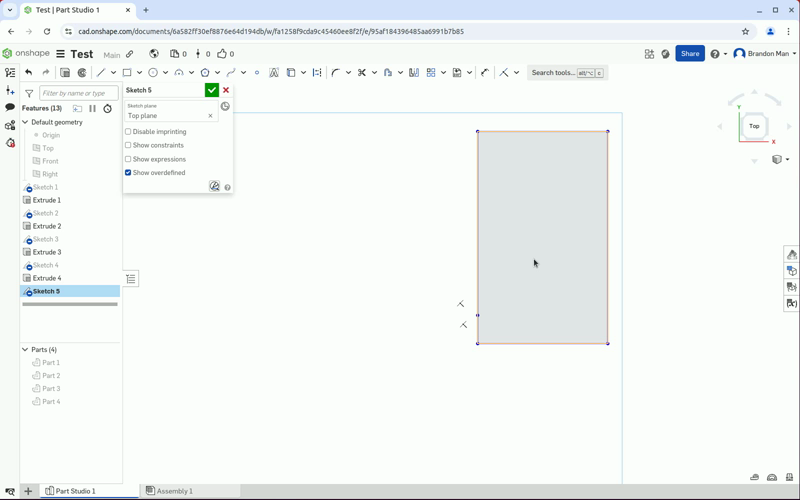
scroll(6)
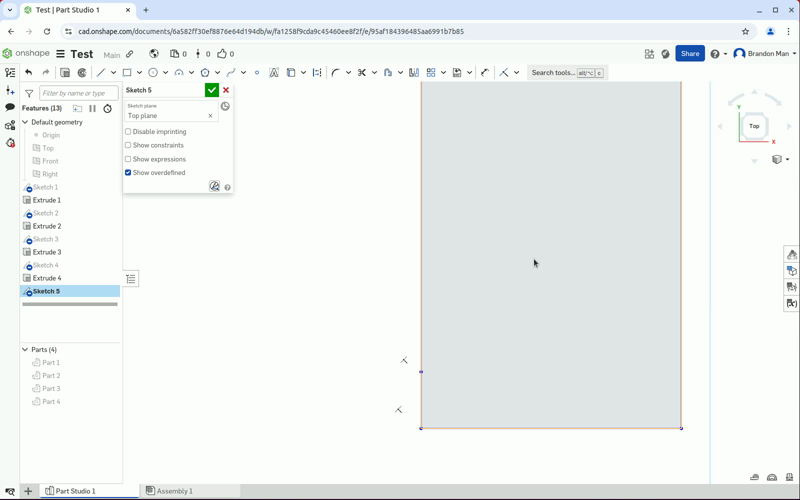
click(534, 258)
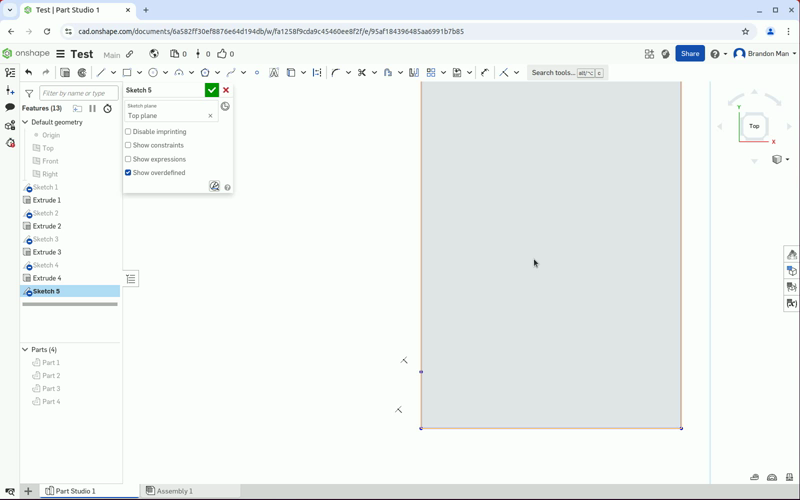
scroll(-6)
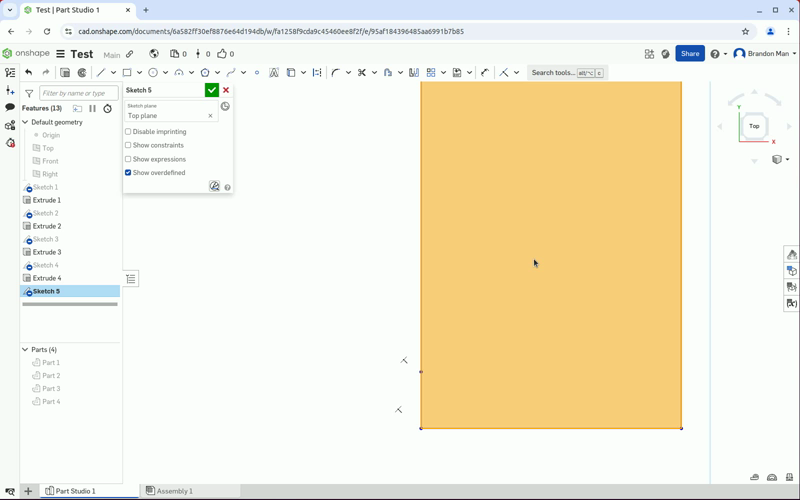
scroll(-6)
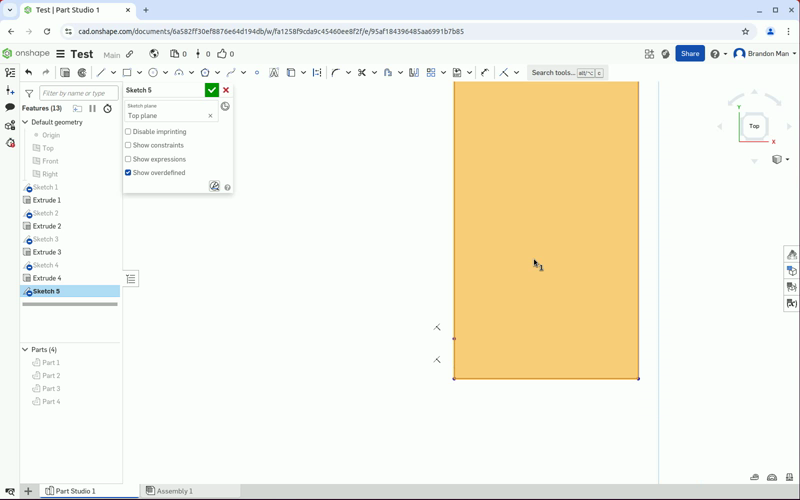
scroll(-6)
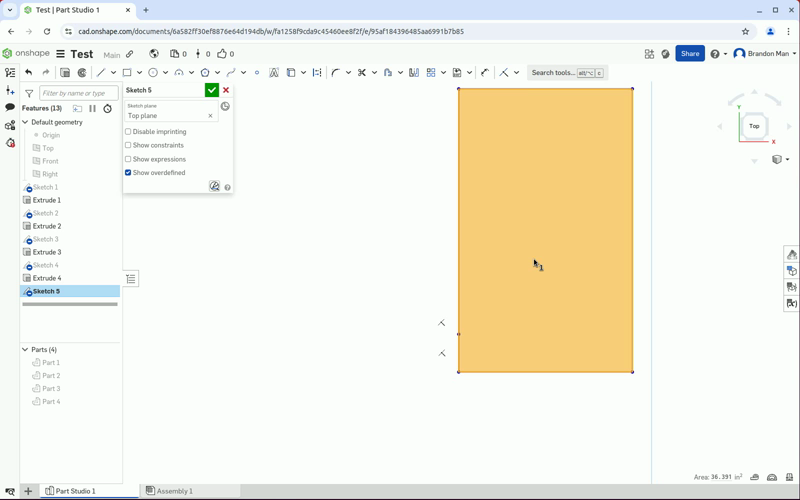
scroll(-6)
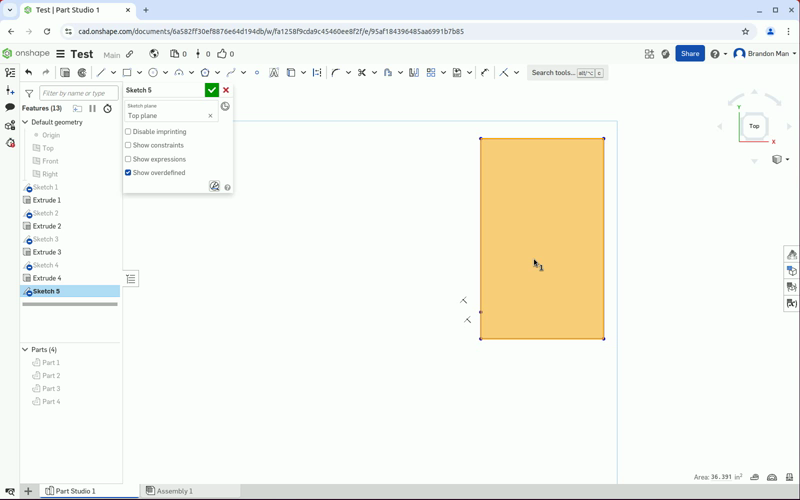
scroll(-6)
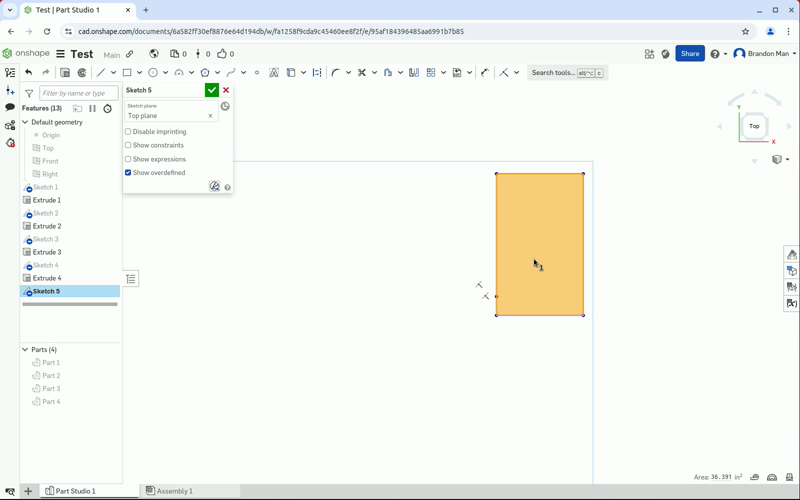
scroll(-6)
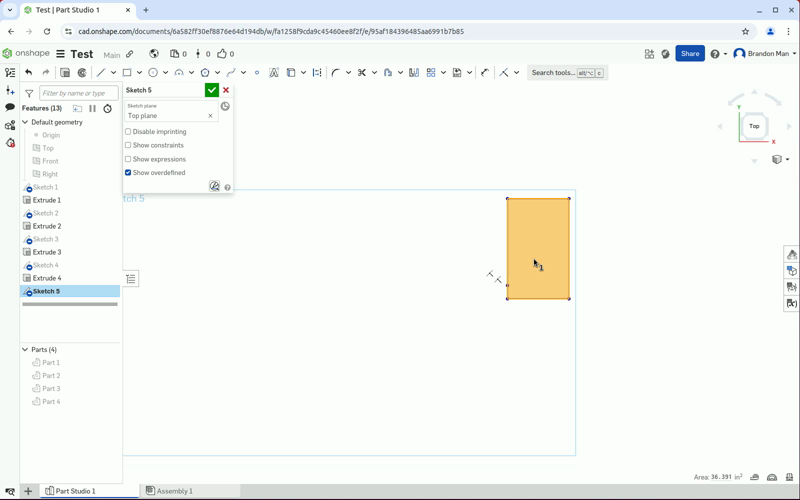
scroll(-6)
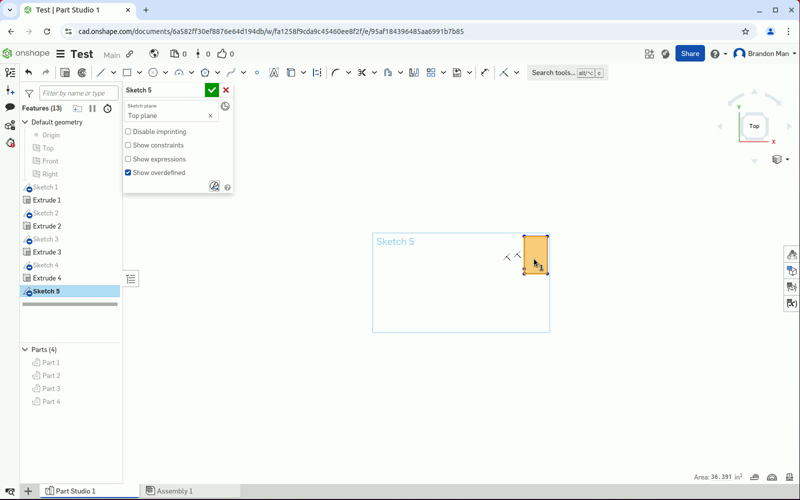
mouse_move(73, 352)
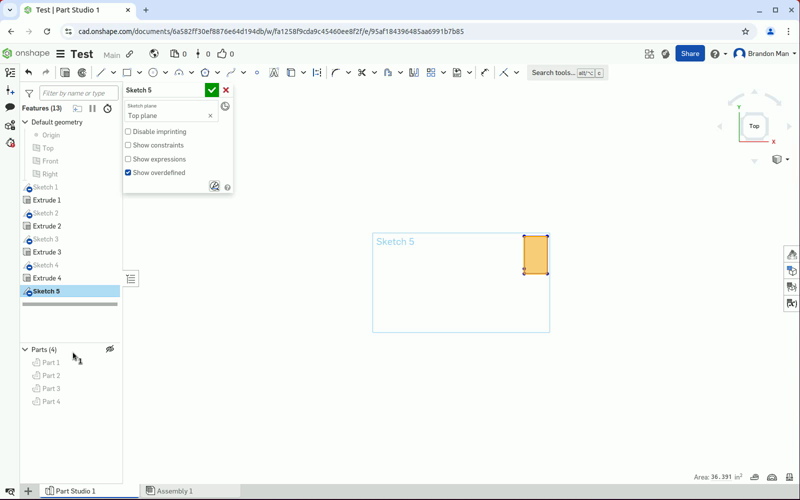
key(shift+y)
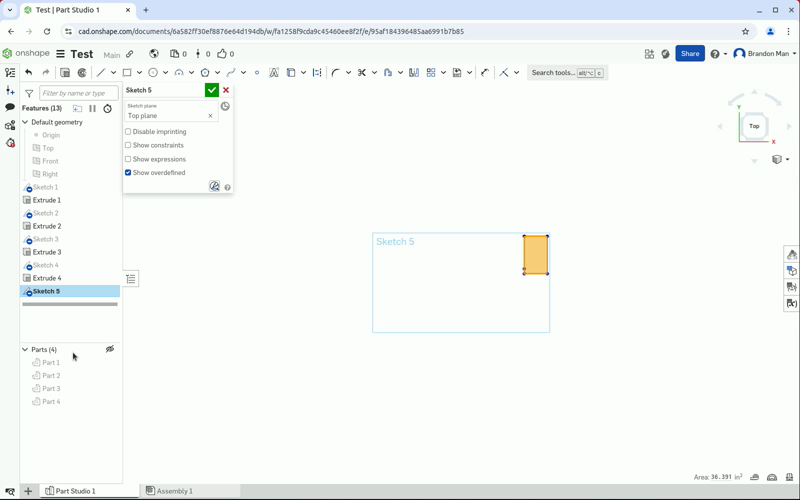
key(shift+e)
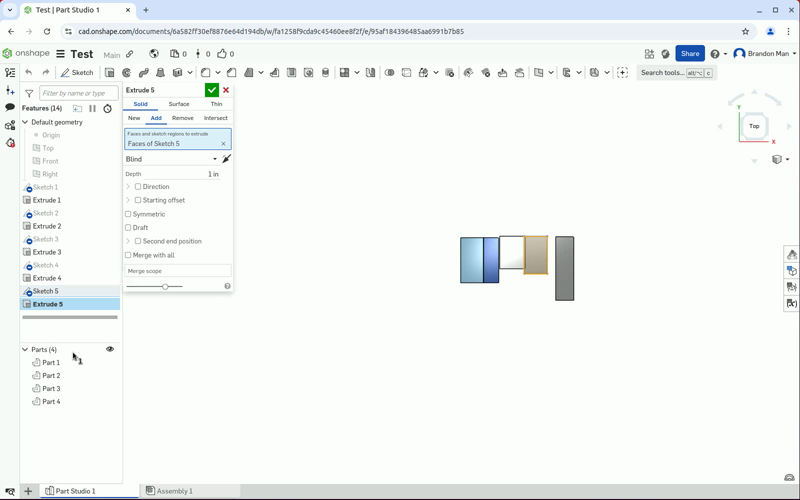
mouse_move(143, 106)
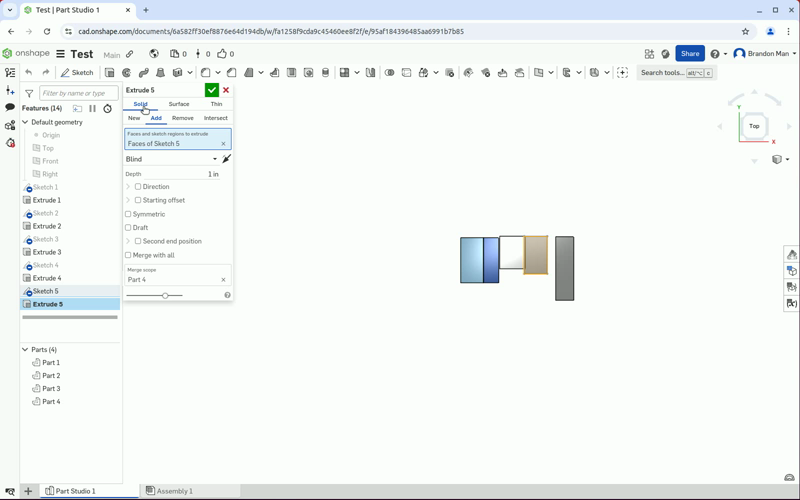
click(143, 106)
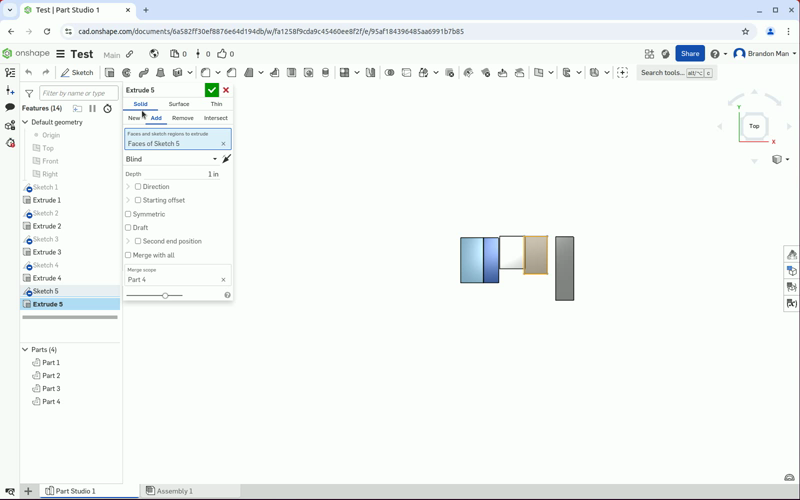
mouse_move(137, 120)
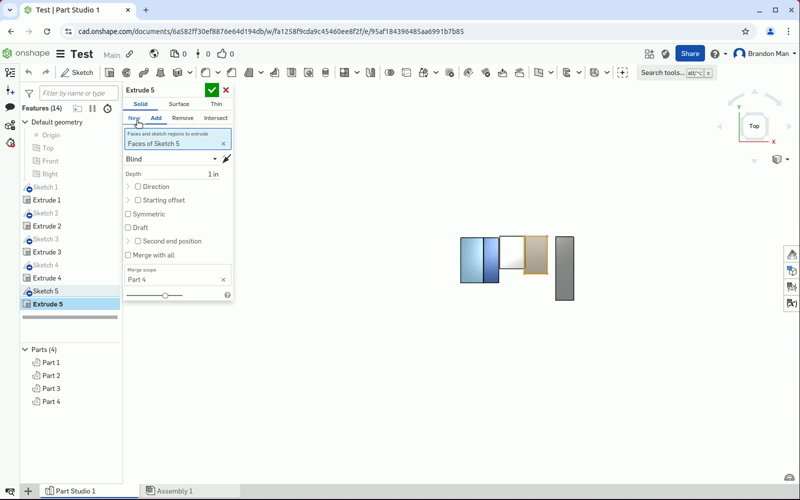
click(137, 120)
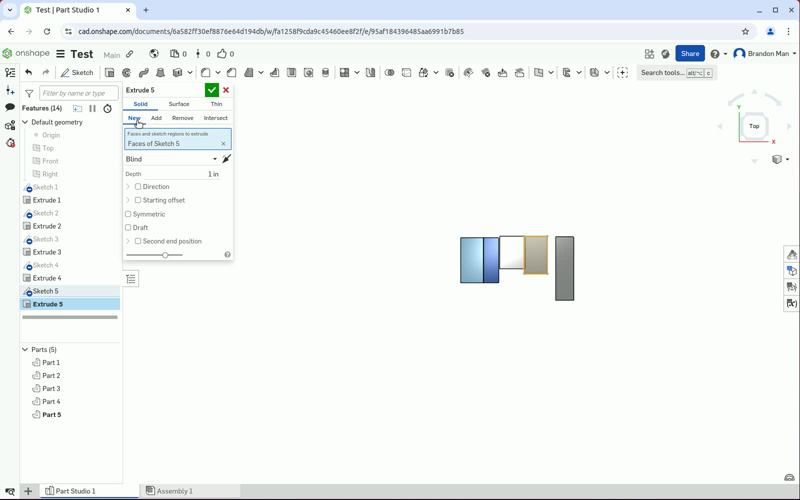
key(tab, 4)
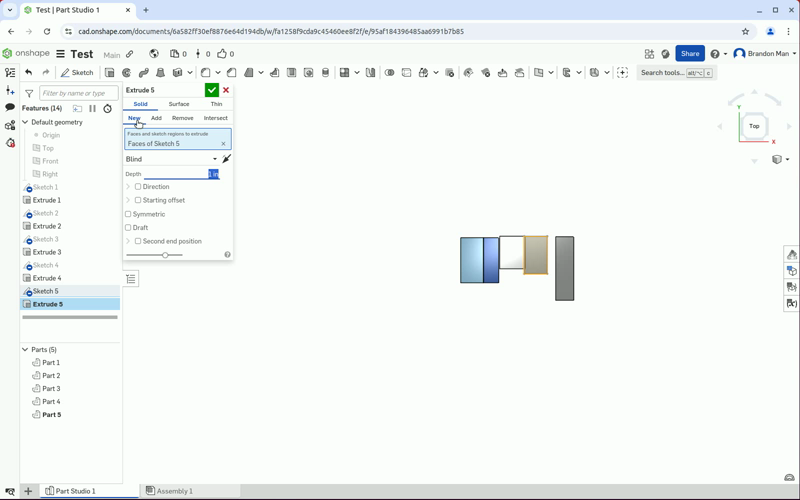
text(13.961)
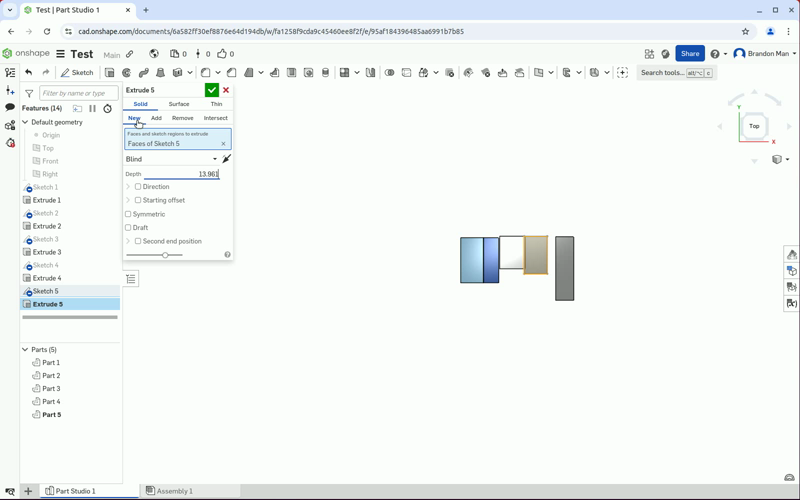
key(enter)
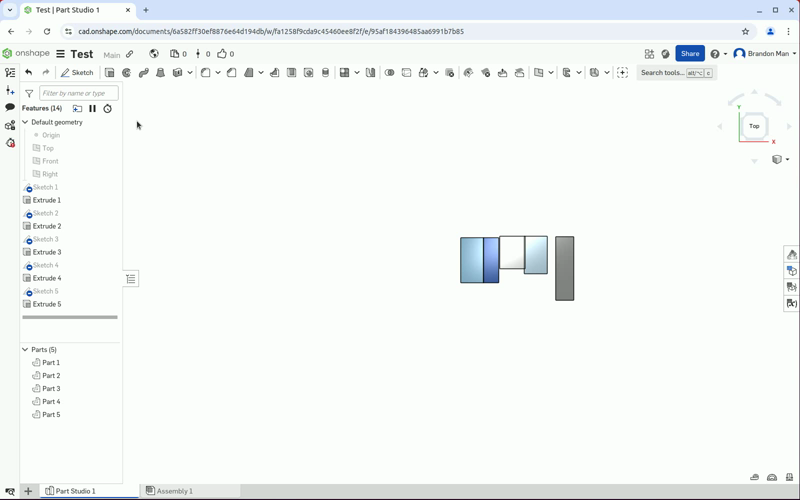
key(shift+h)
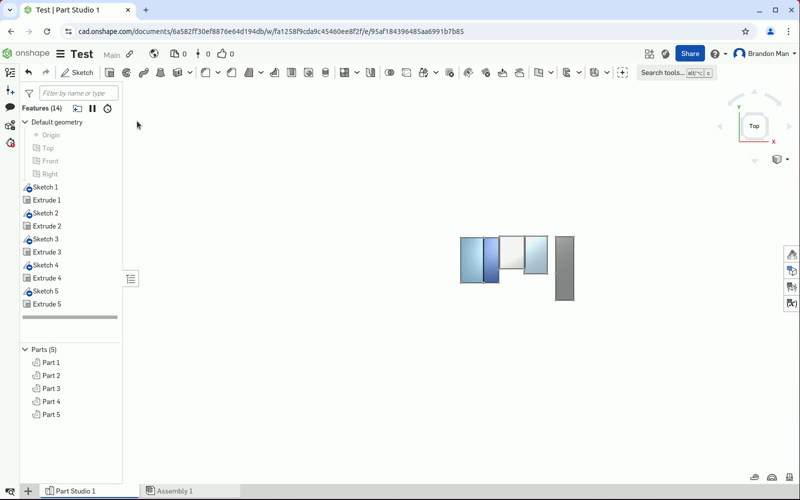
key(shift+h)
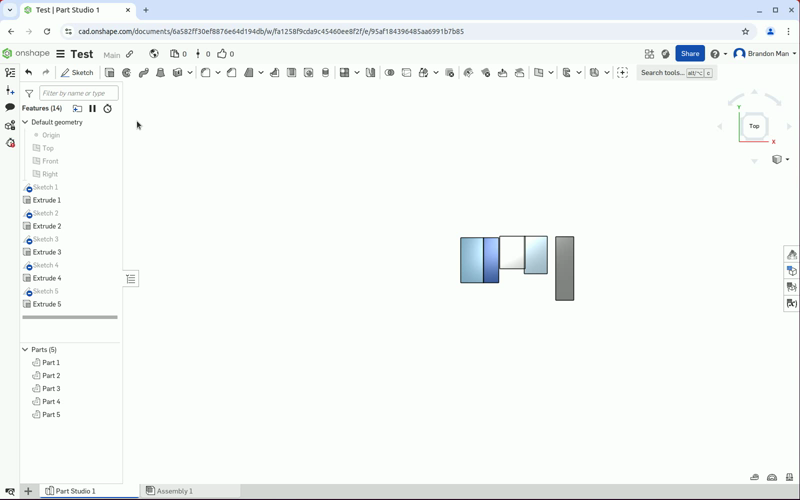
mouse_move(73, 189)
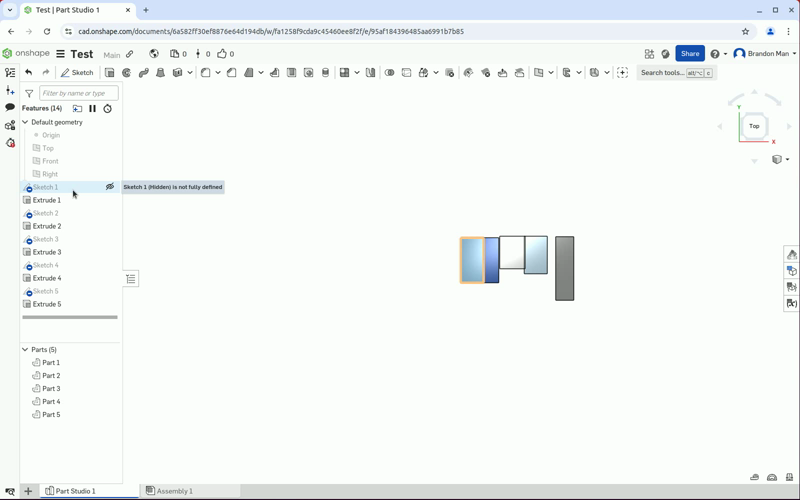
click(73, 189)
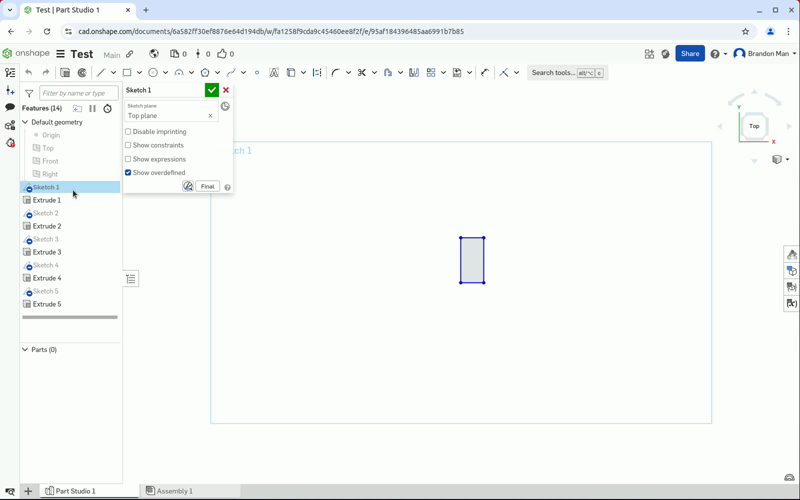
mouse_move(229, 92)
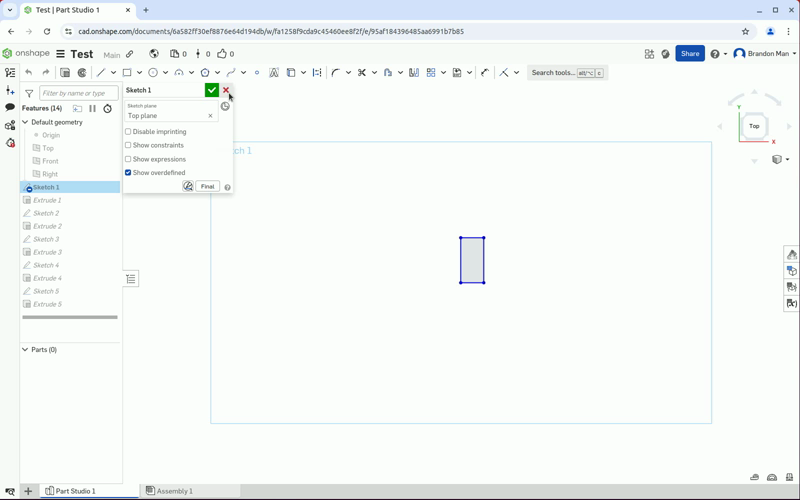
click(229, 92)
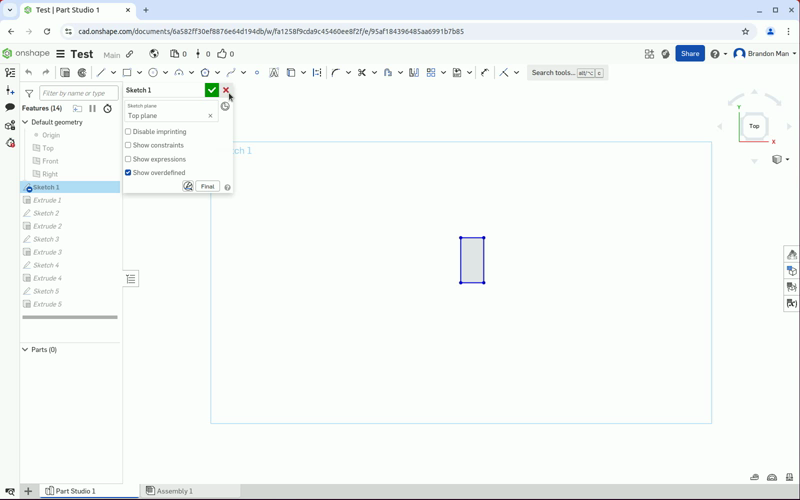
key(shift+s)
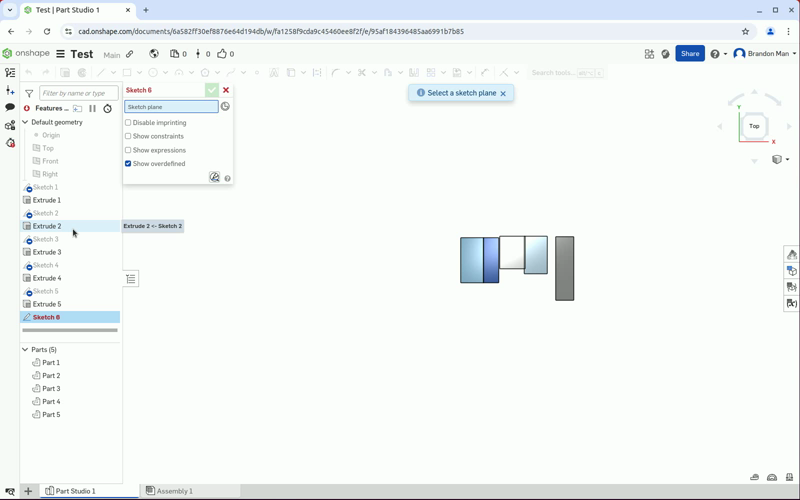
scroll(3)
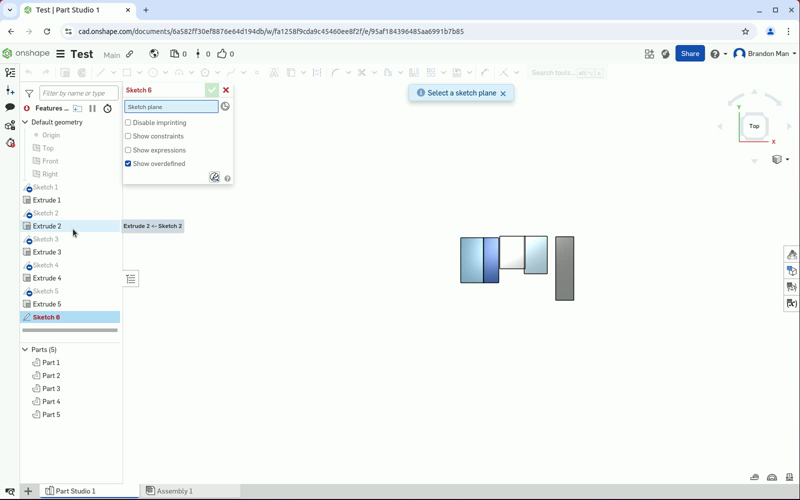
mouse_move(73, 150)
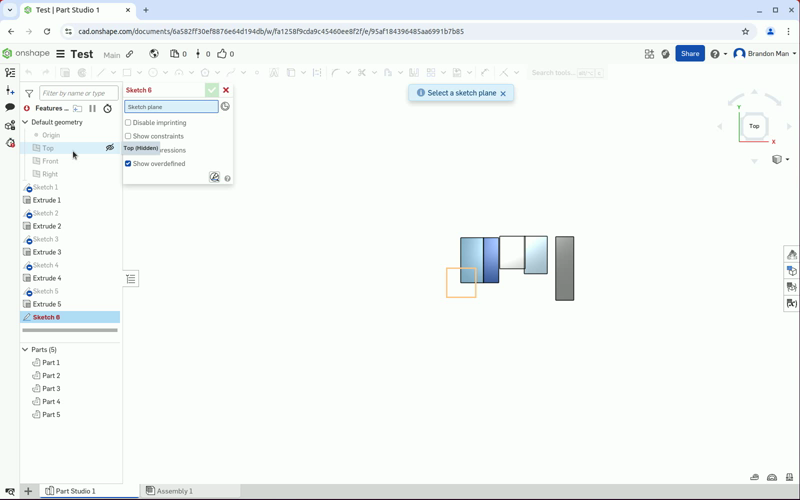
click(73, 150)
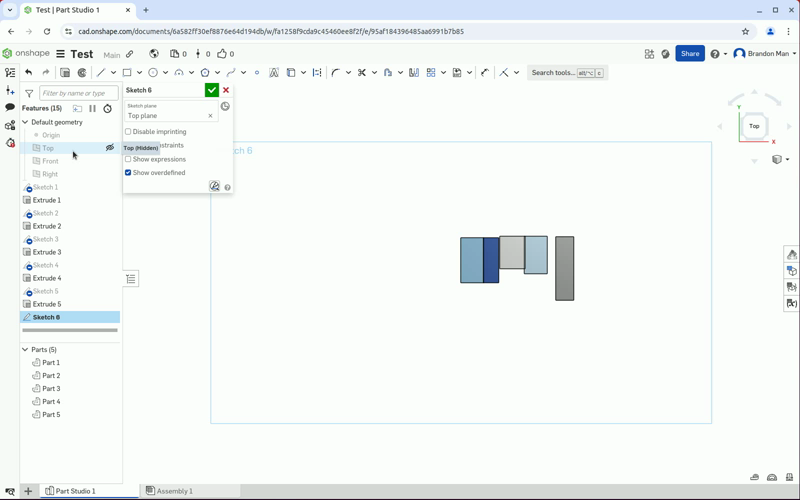
mouse_move(73, 352)
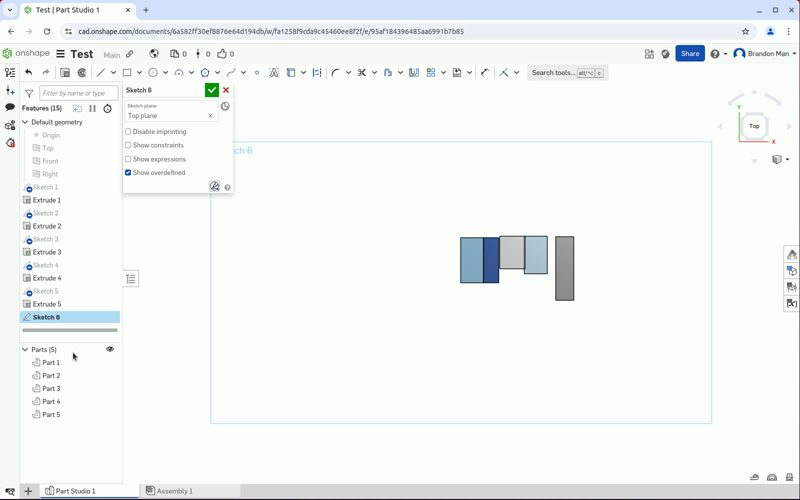
key(y)
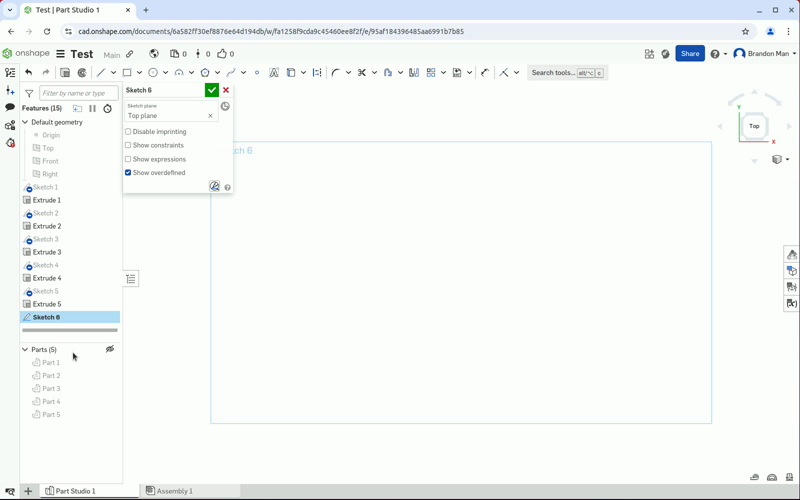
key(l)
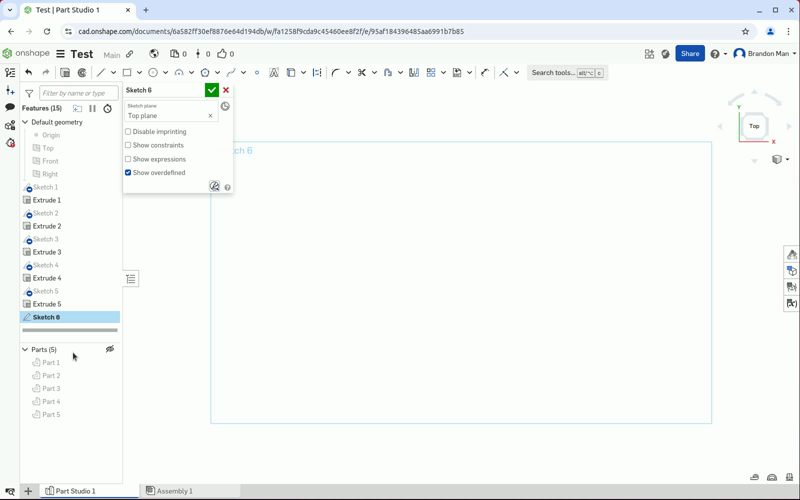
key_down(shift)
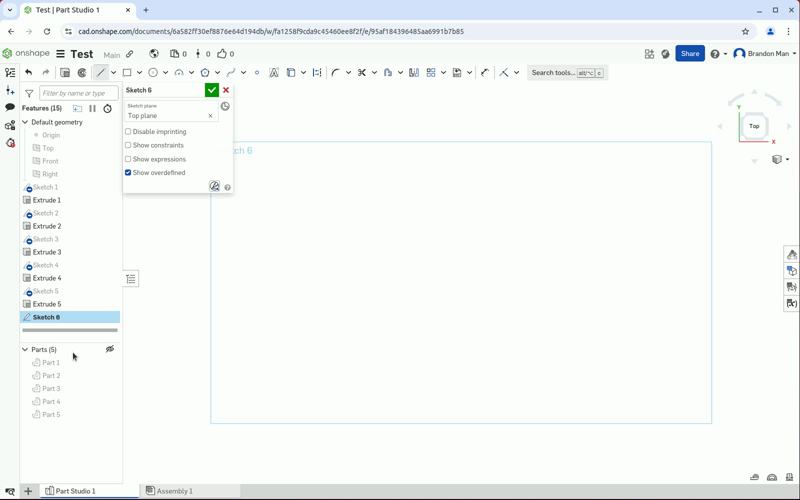
mouse_move(546, 273)
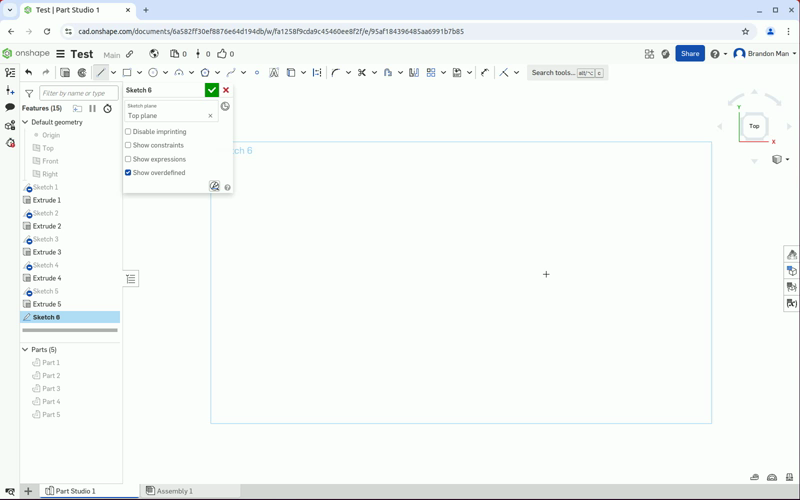
click(546, 273)
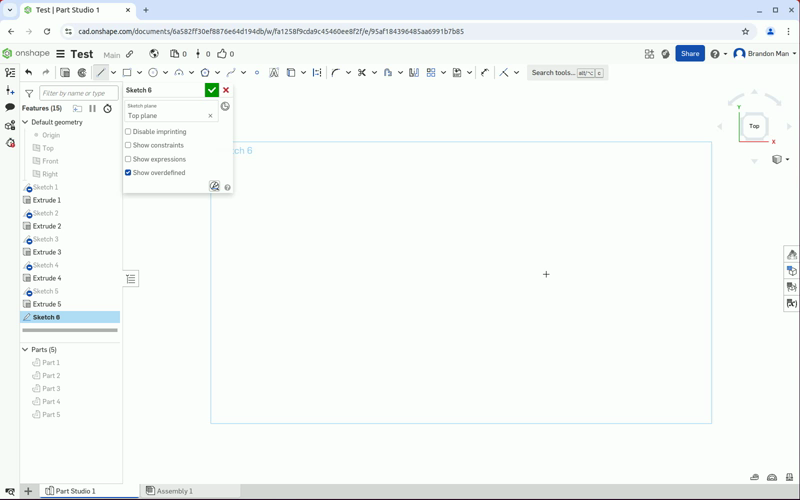
key_up(shift)
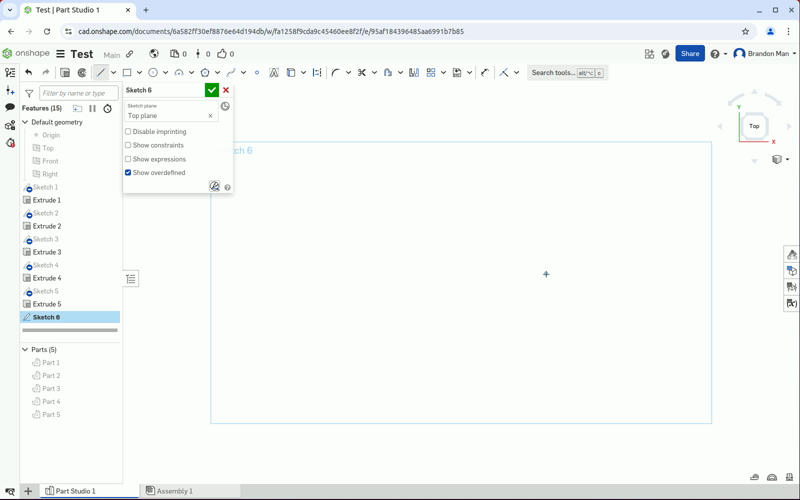
key_down(shift)
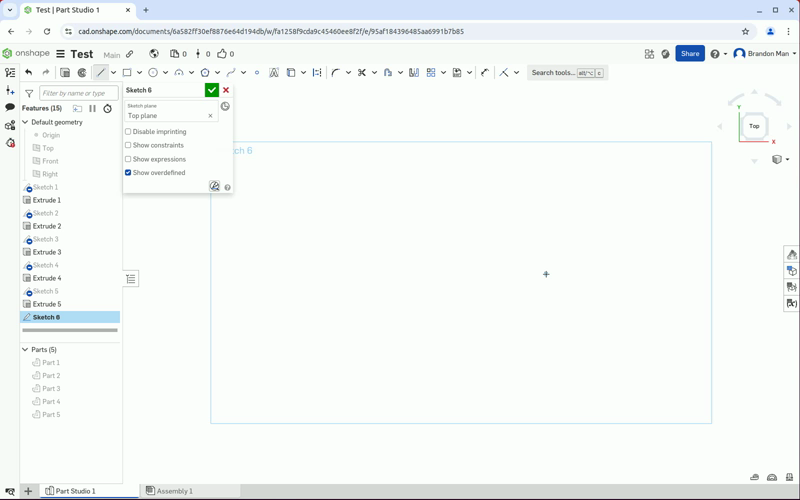
mouse_move(576, 273)
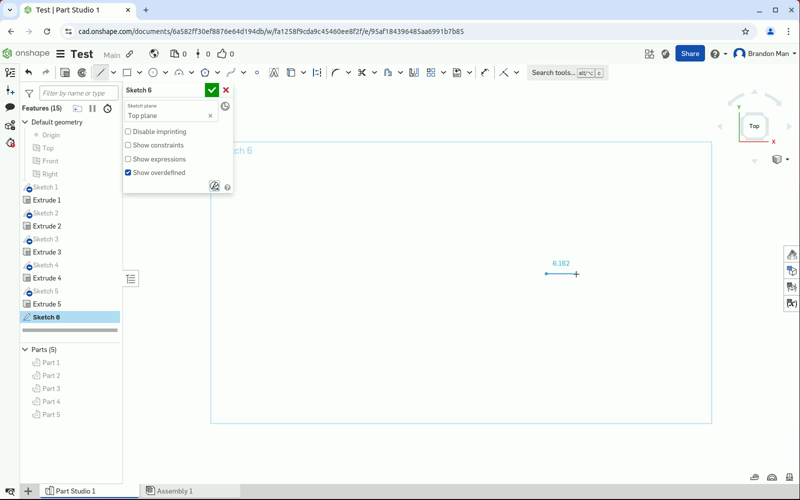
mouse_move(555, 273)
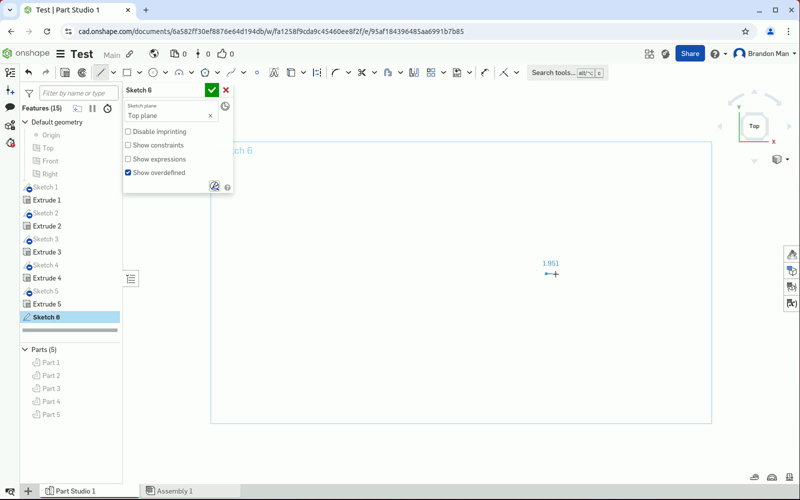
click(555, 273)
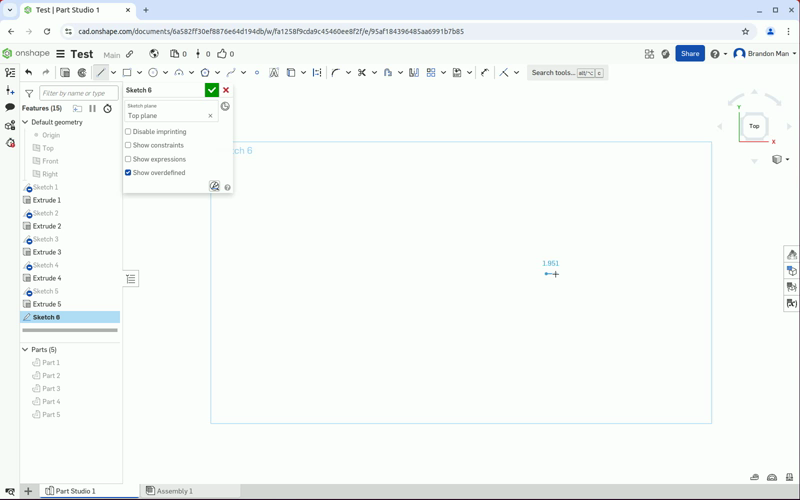
key_up(shift)
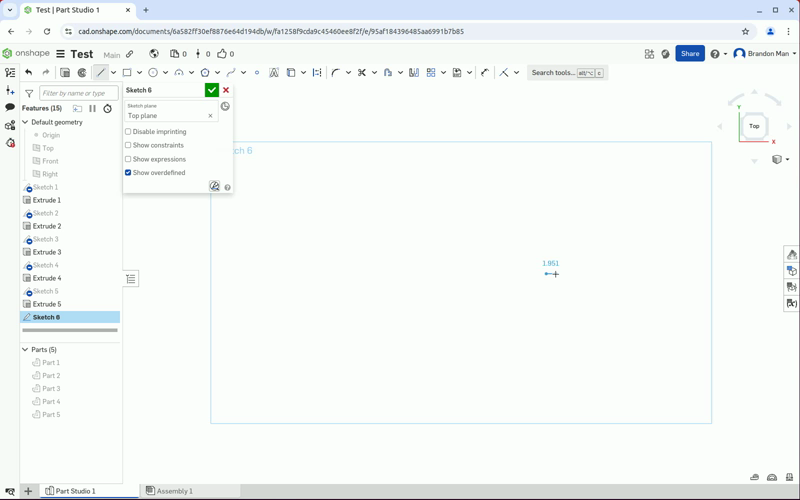
key_down(shift)
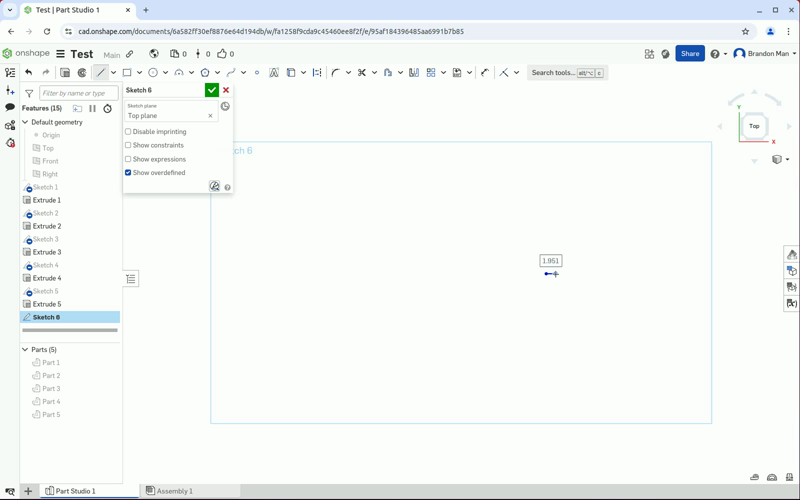
mouse_move(585, 273)
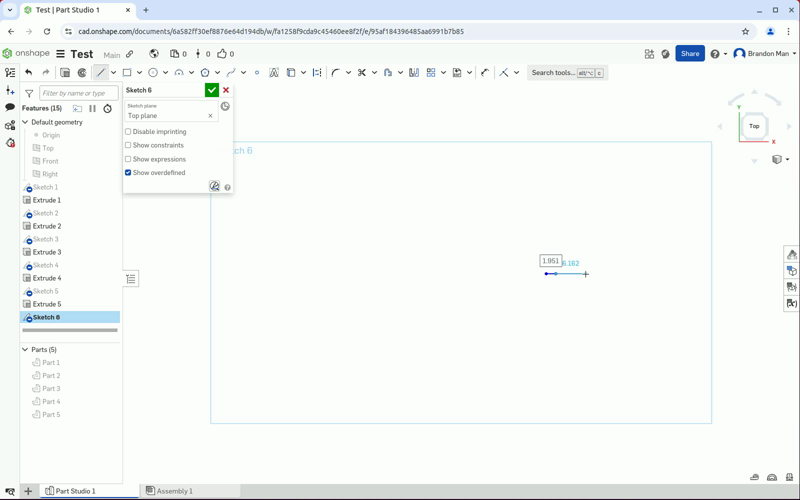
mouse_move(555, 236)
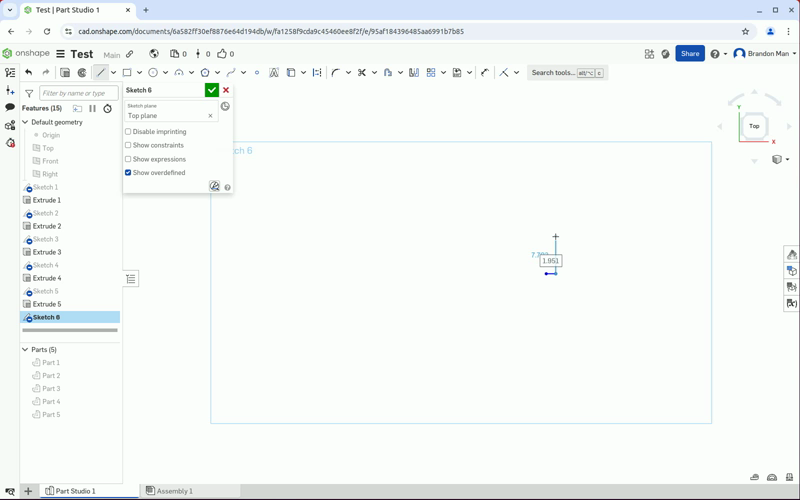
click(555, 236)
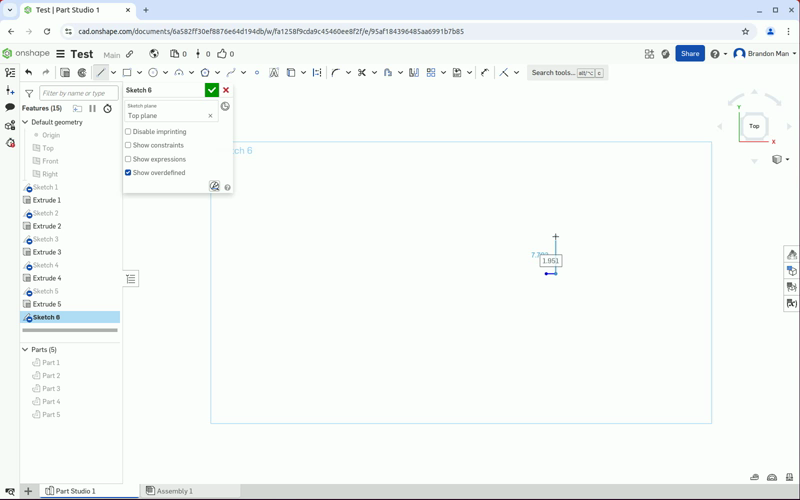
key_up(shift)
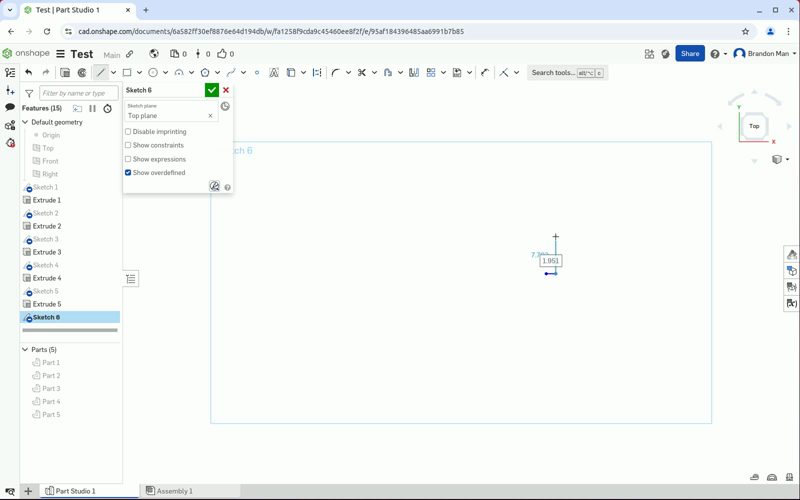
key_down(shift)
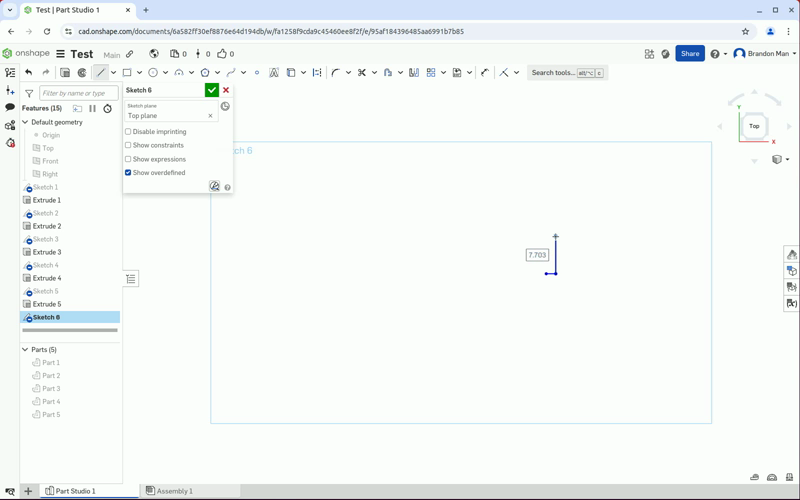
mouse_move(585, 236)
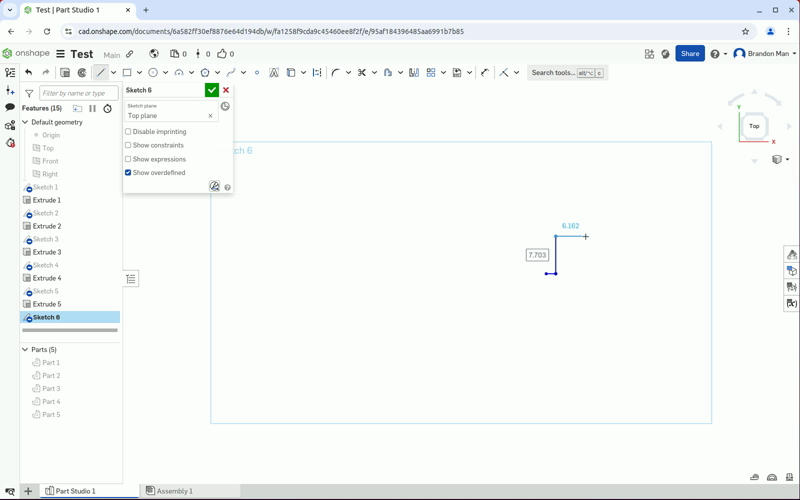
mouse_move(546, 236)
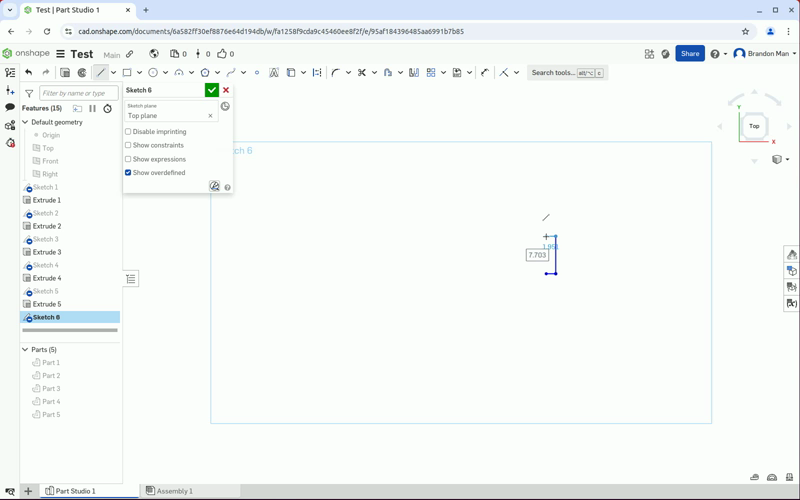
click(546, 236)
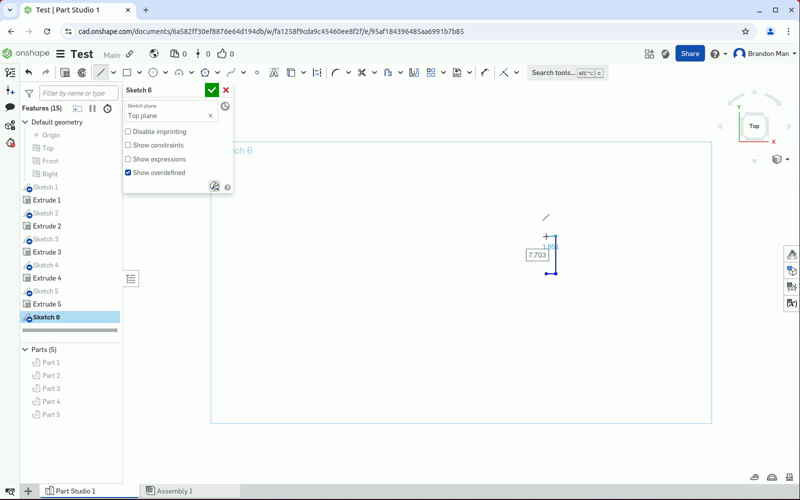
key_up(shift)
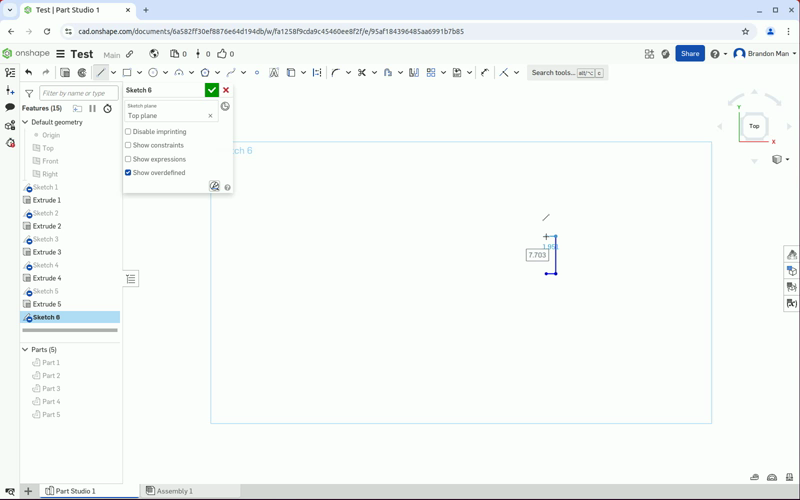
mouse_move(576, 236)
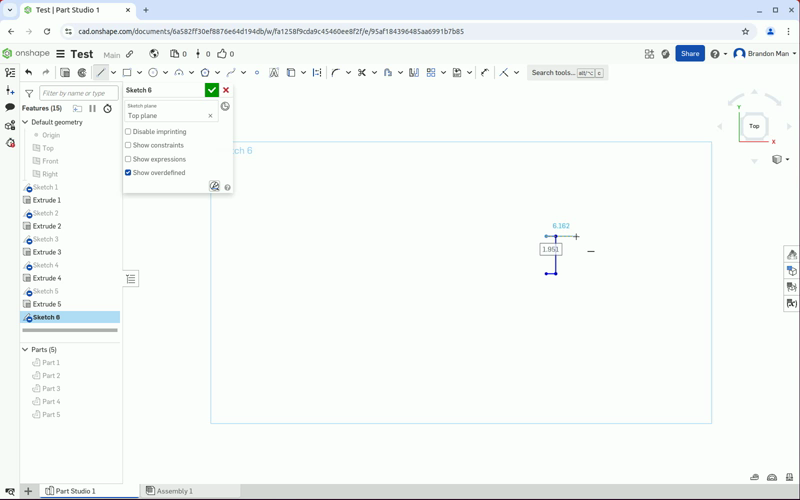
key_down(shift)
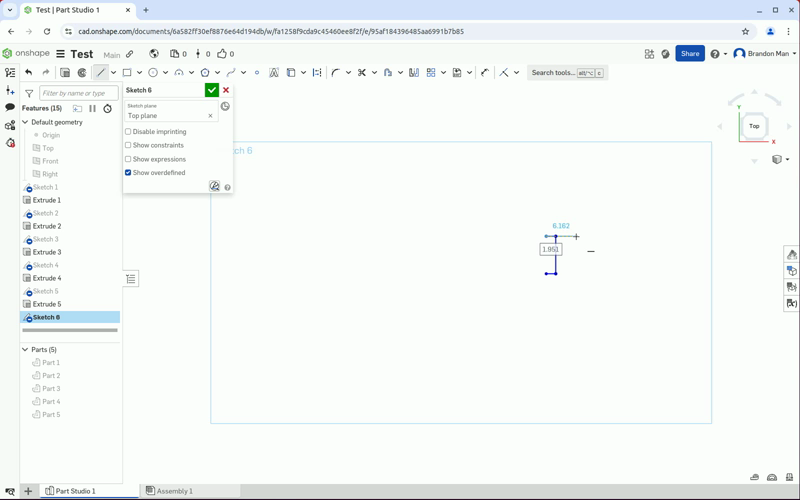
mouse_move(546, 273)
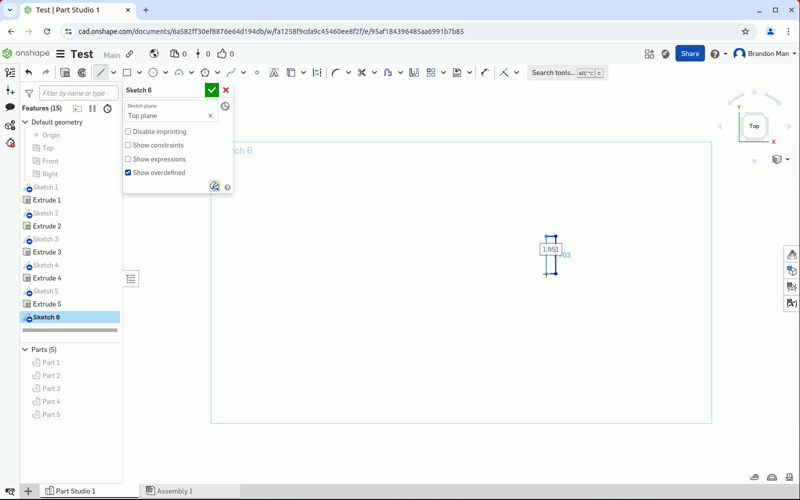
key_up(shift)
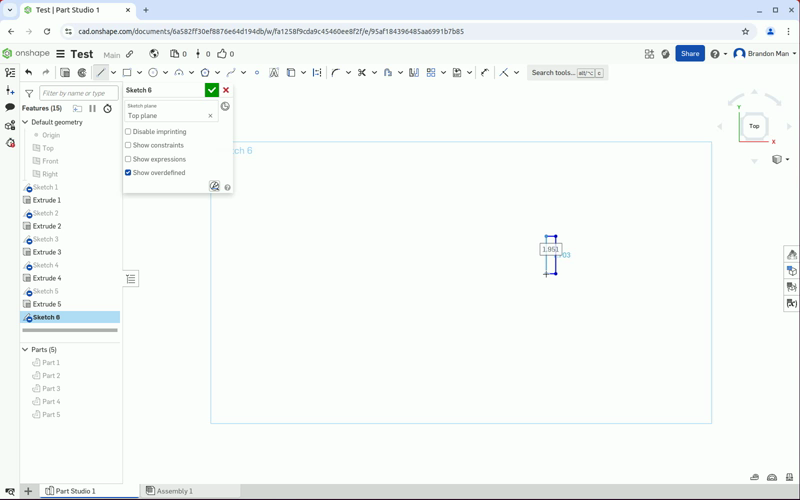
click(546, 273)
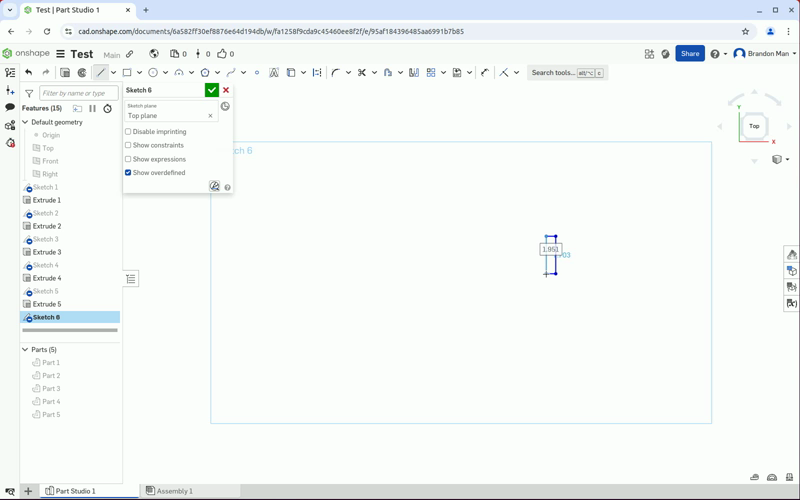
key(esc)
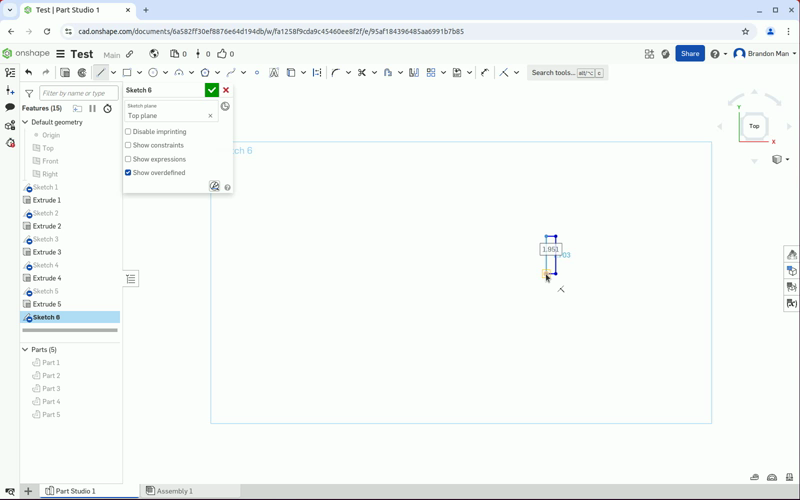
mouse_move(552, 248)
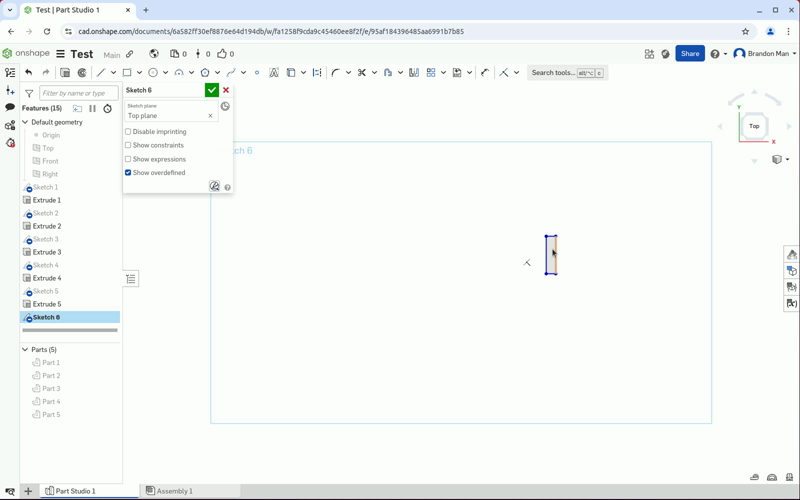
scroll(6)
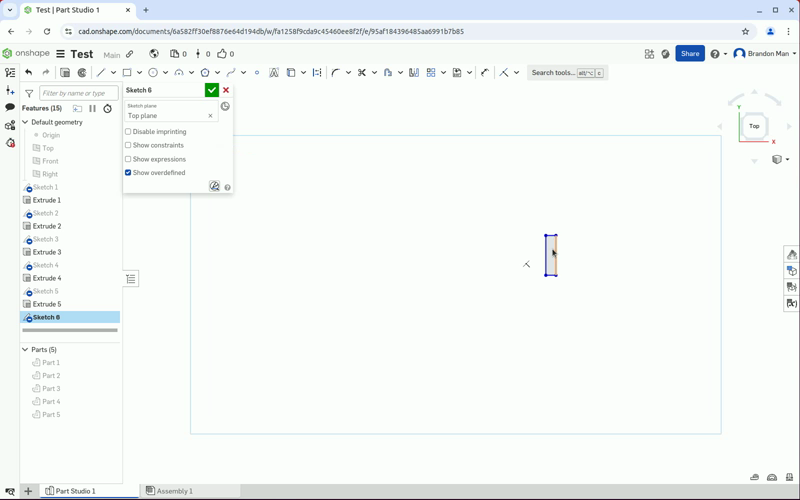
scroll(6)
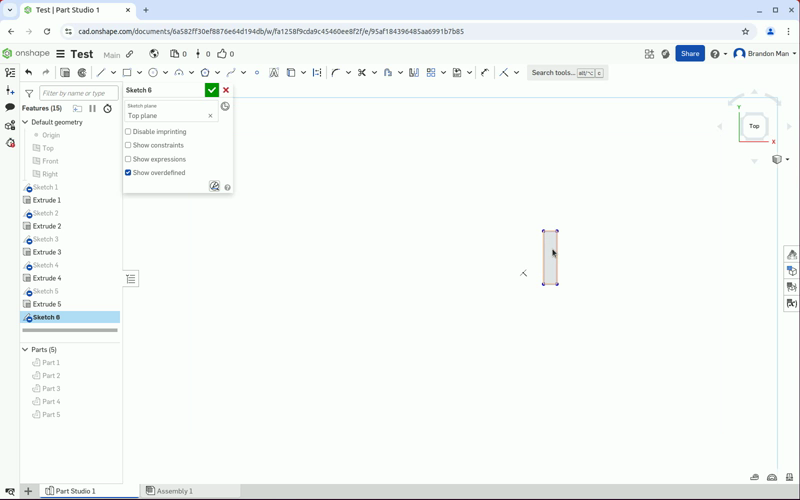
scroll(6)
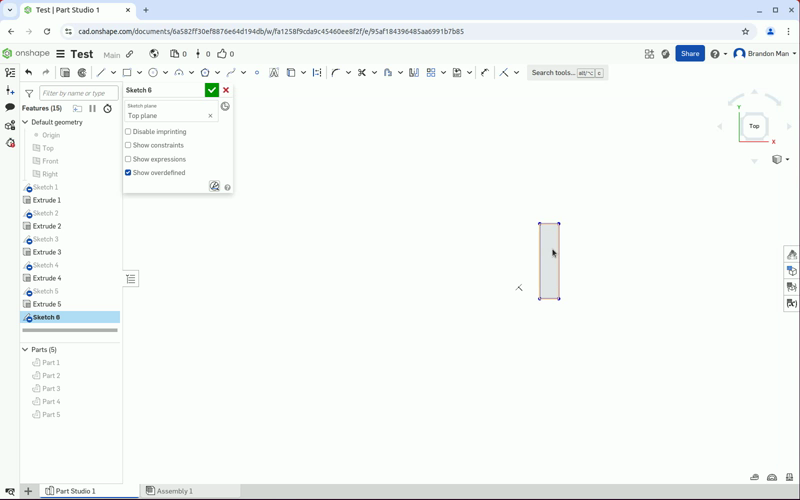
scroll(6)
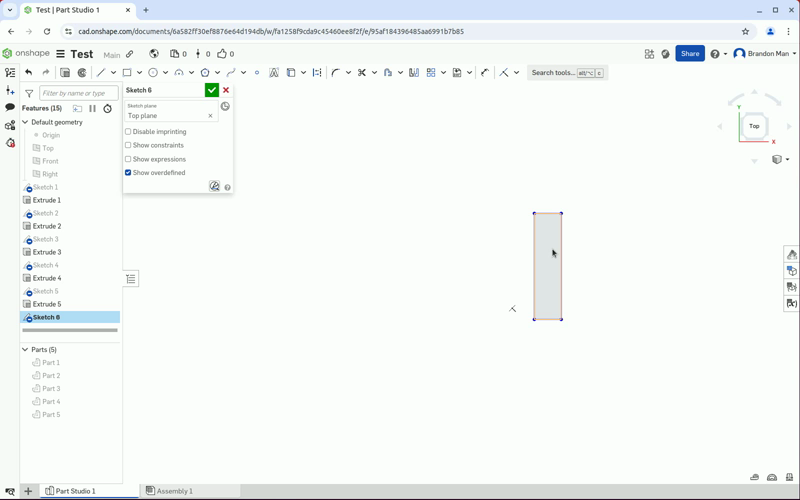
scroll(6)
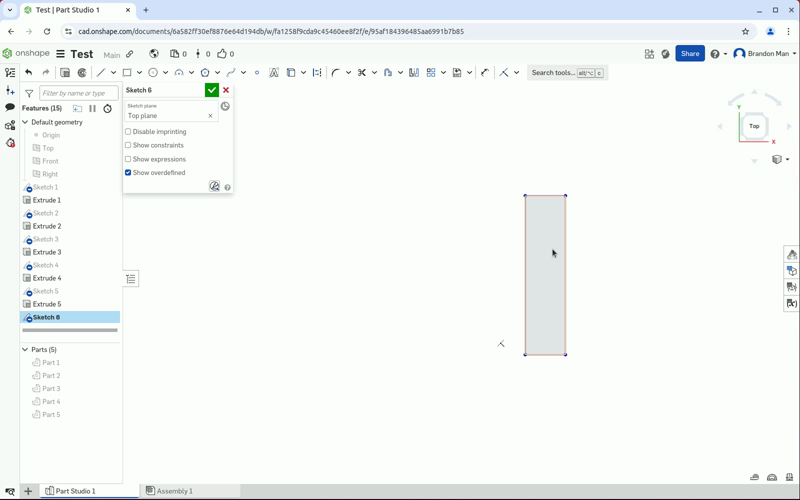
scroll(6)
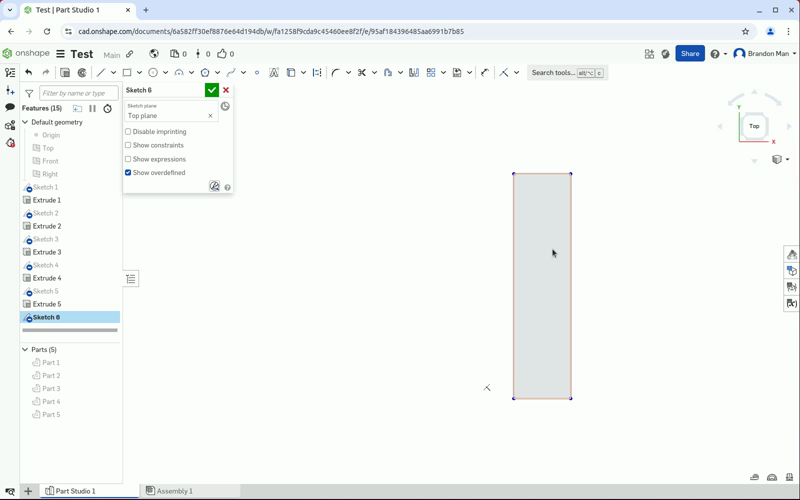
scroll(6)
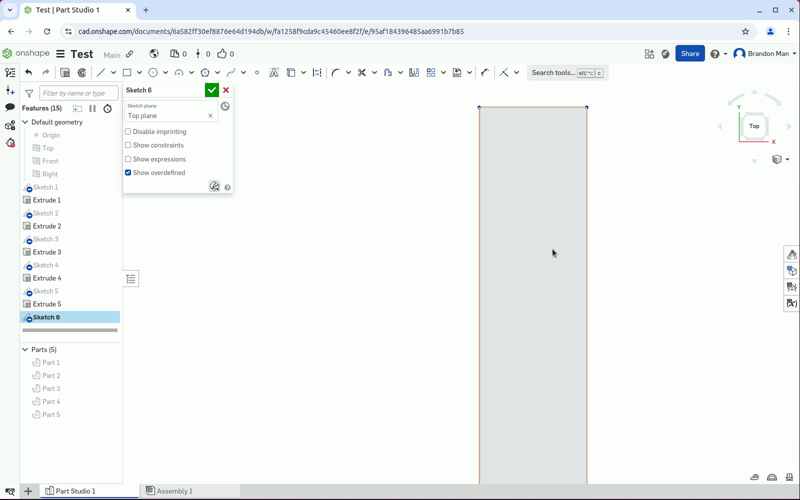
click(552, 248)
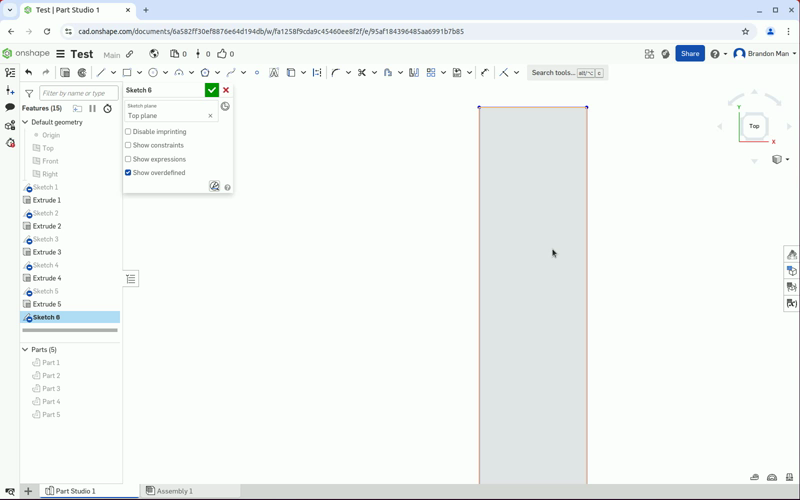
scroll(-6)
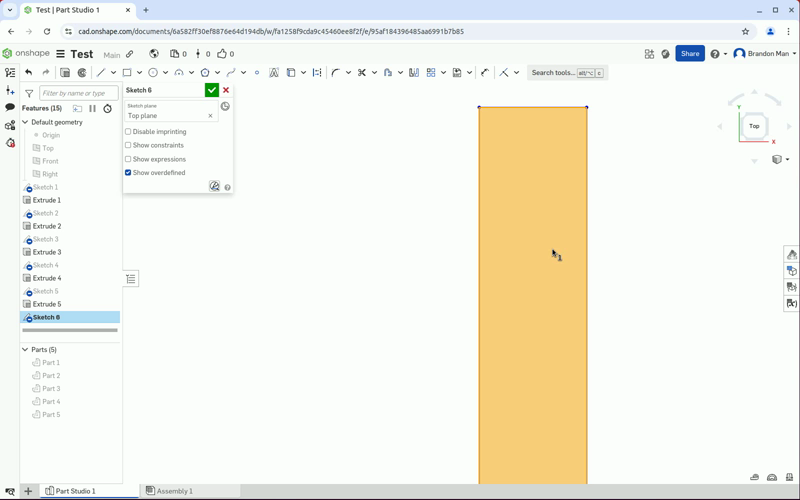
scroll(-6)
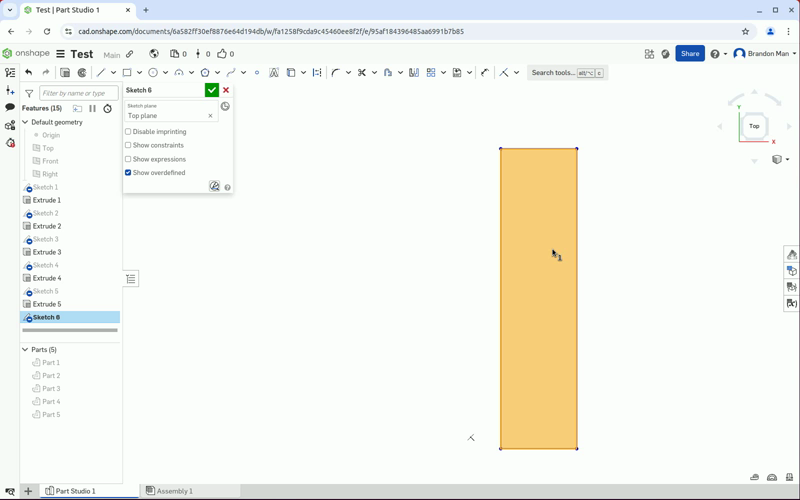
scroll(-6)
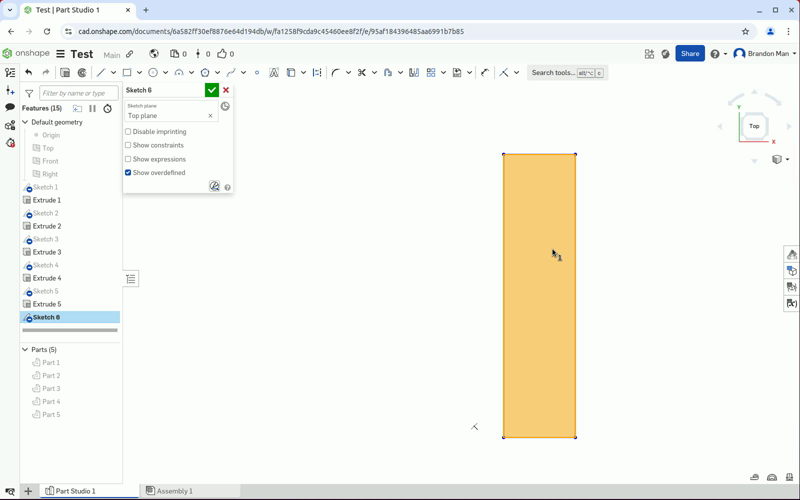
scroll(-6)
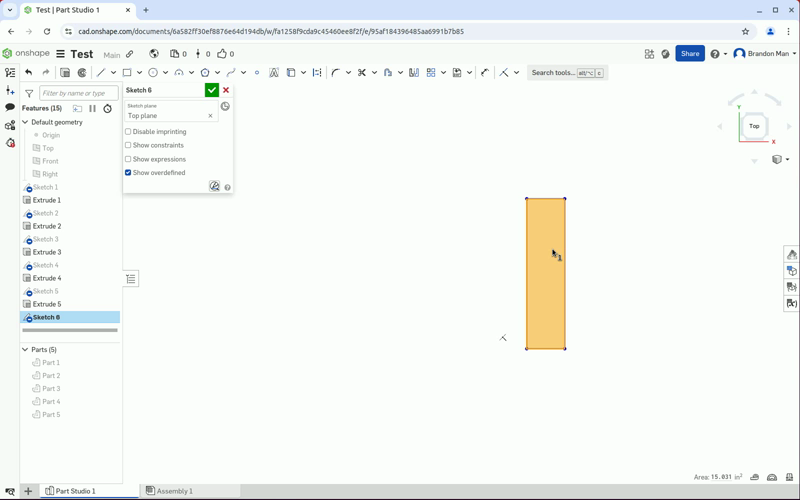
scroll(-6)
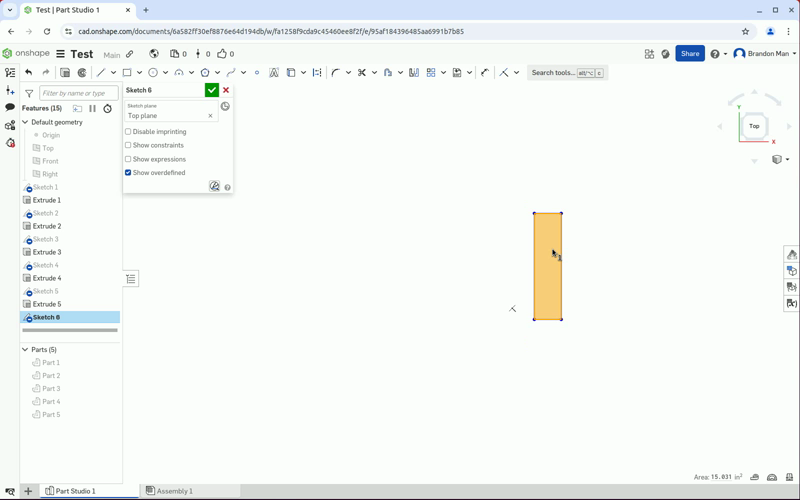
scroll(-6)
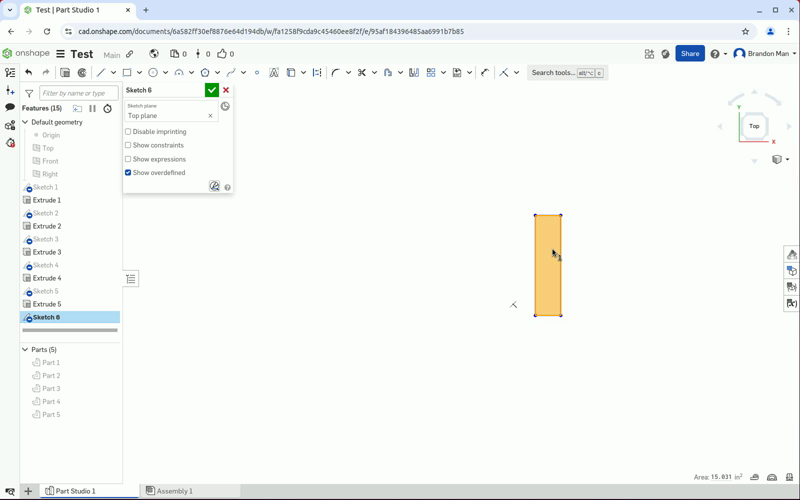
scroll(-6)
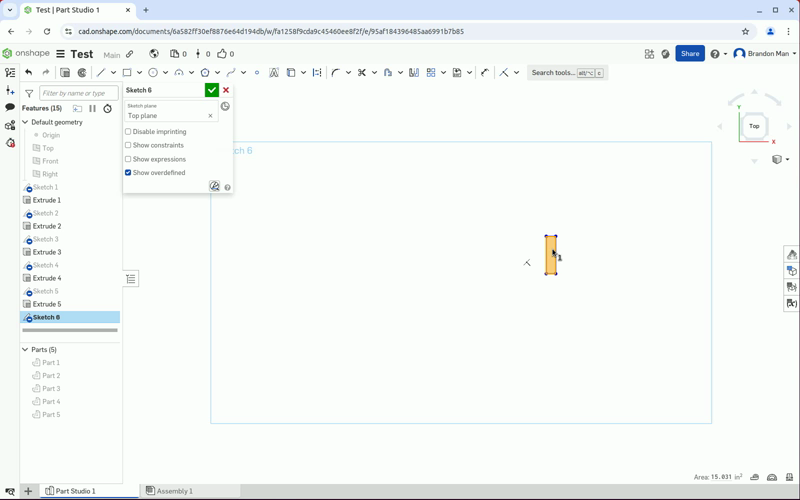
mouse_move(73, 352)
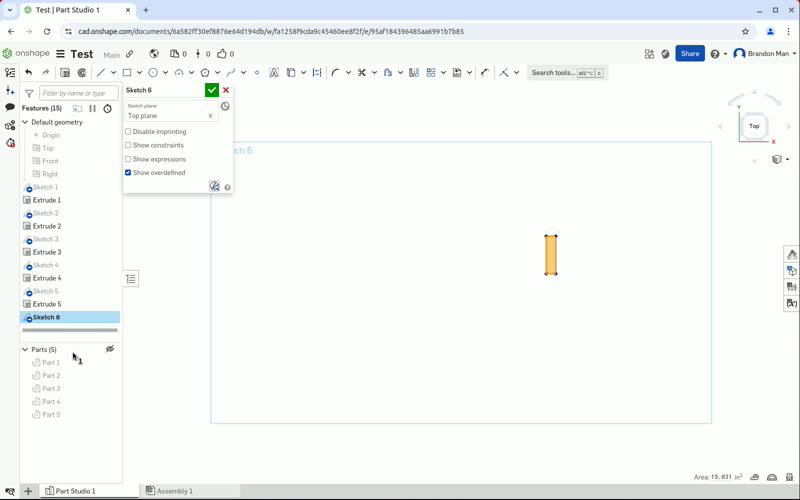
key(shift+y)
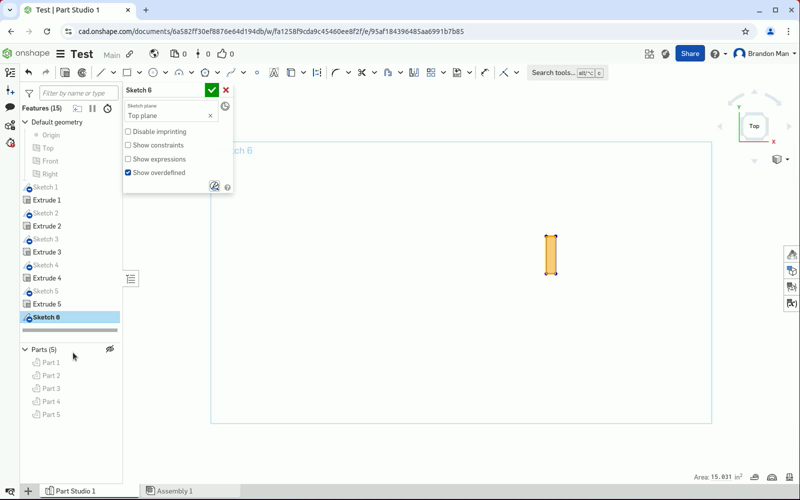
key(shift+e)
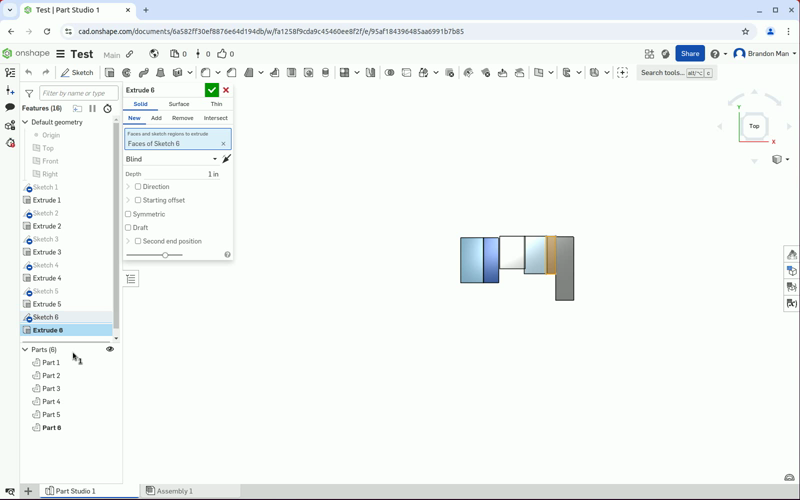
mouse_move(143, 106)
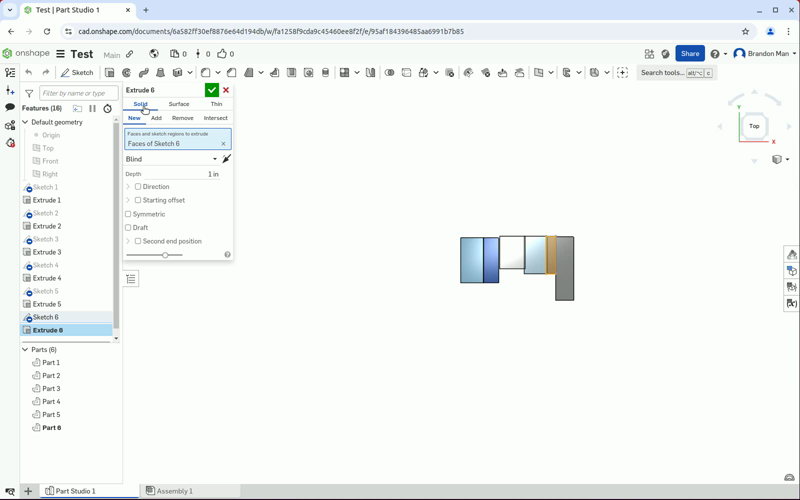
click(143, 106)
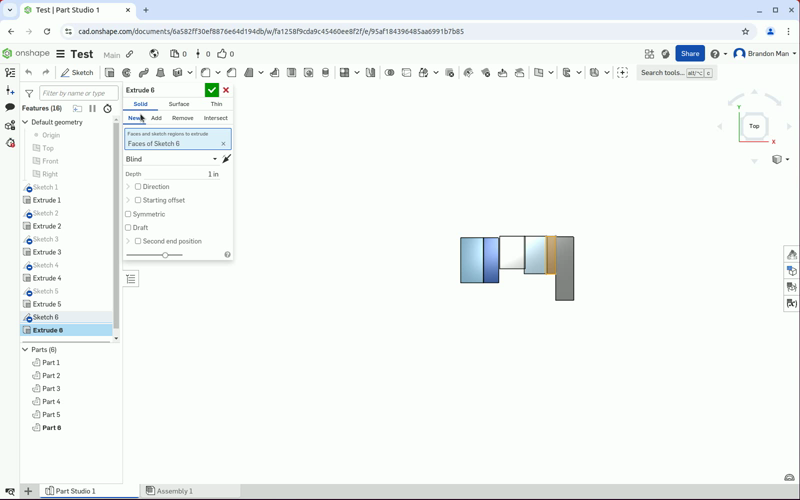
mouse_move(137, 120)
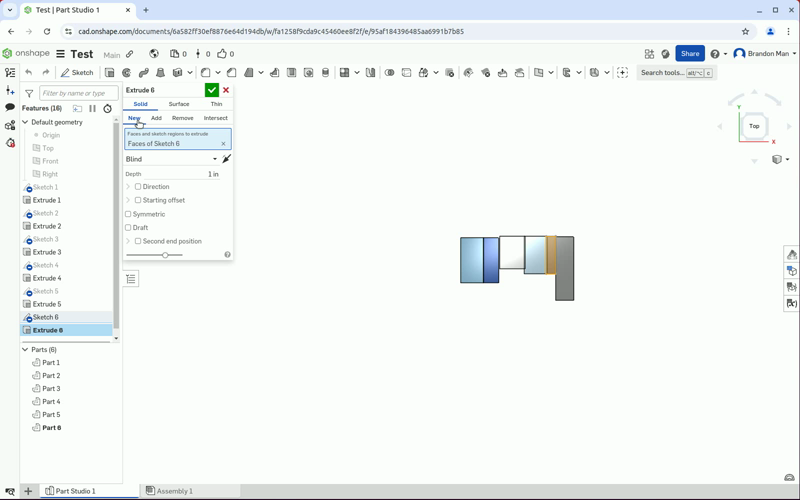
click(137, 120)
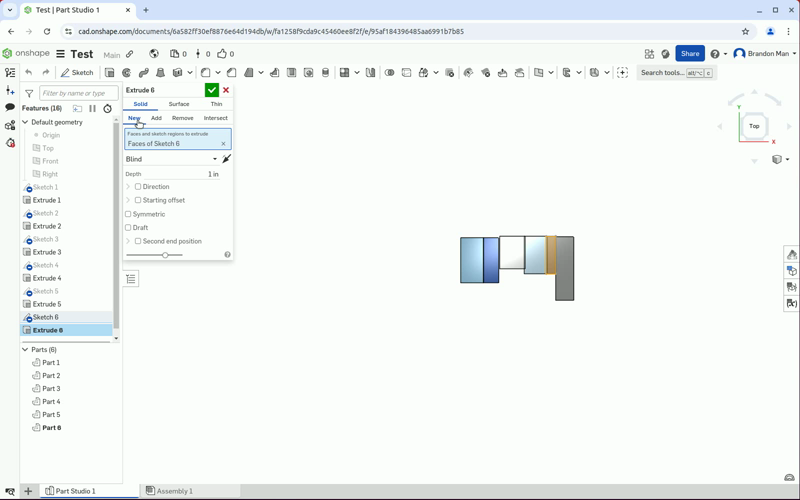
key(tab, 4)
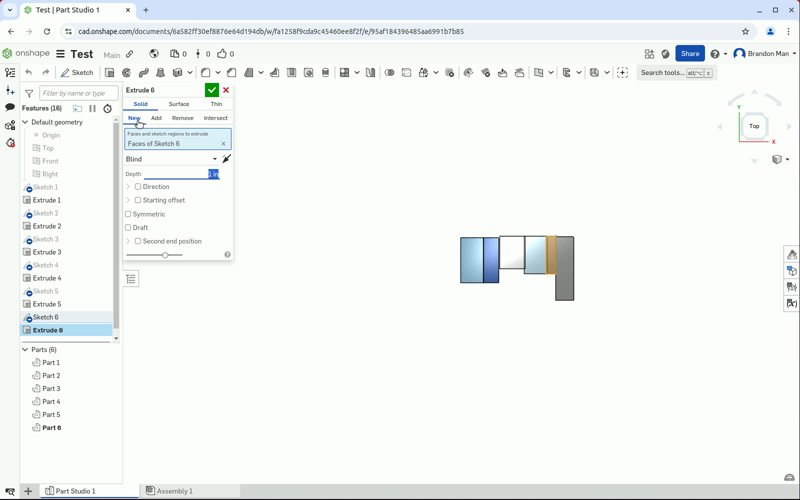
text(13.961)
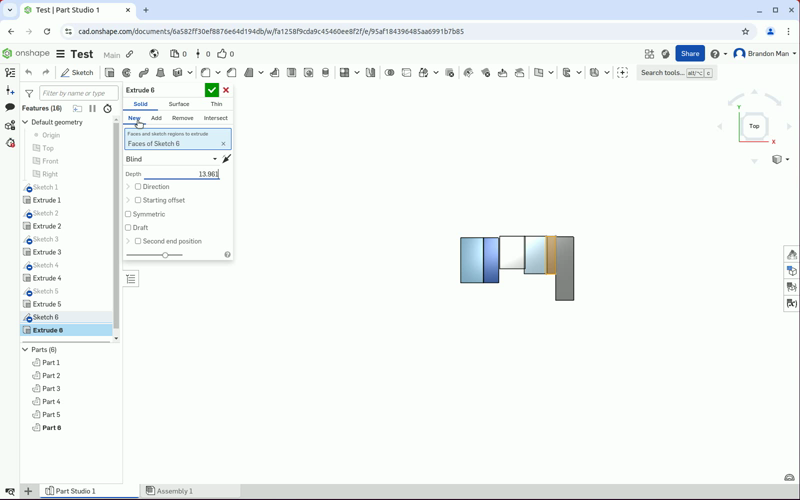
key(enter)
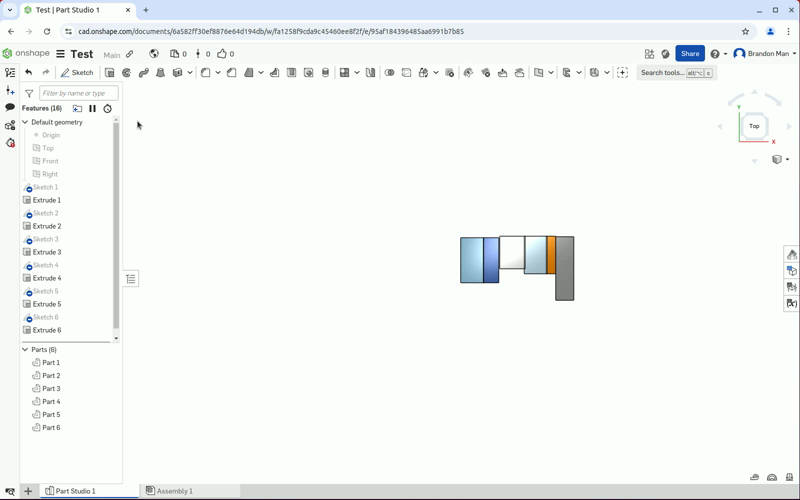
key(shift+h)
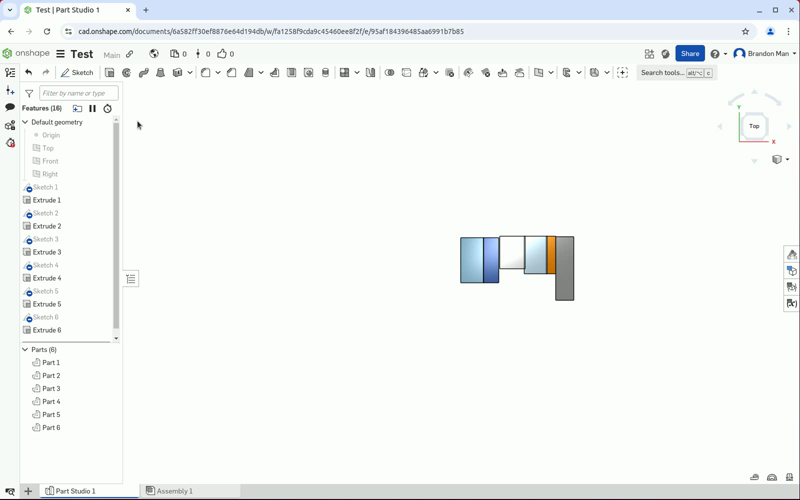
key(shift+h)
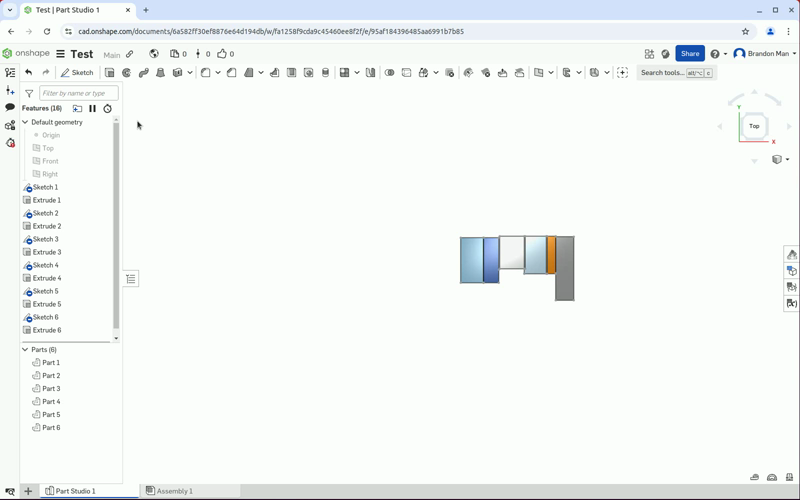
key(shift+7)
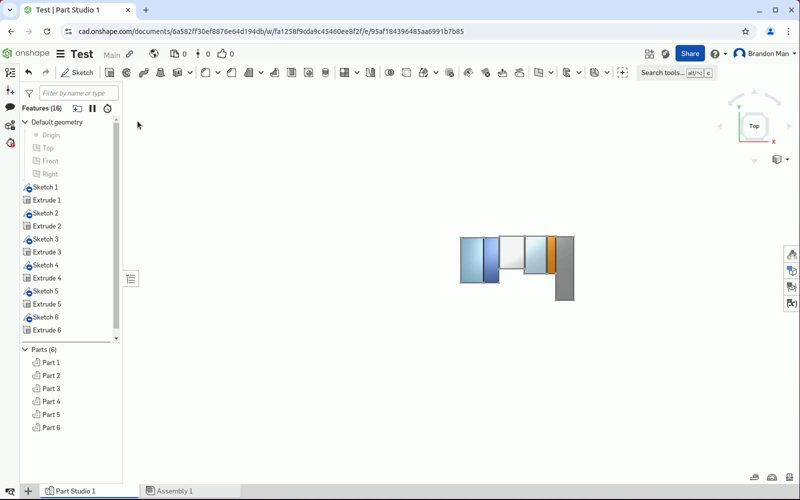
key(up, 3)
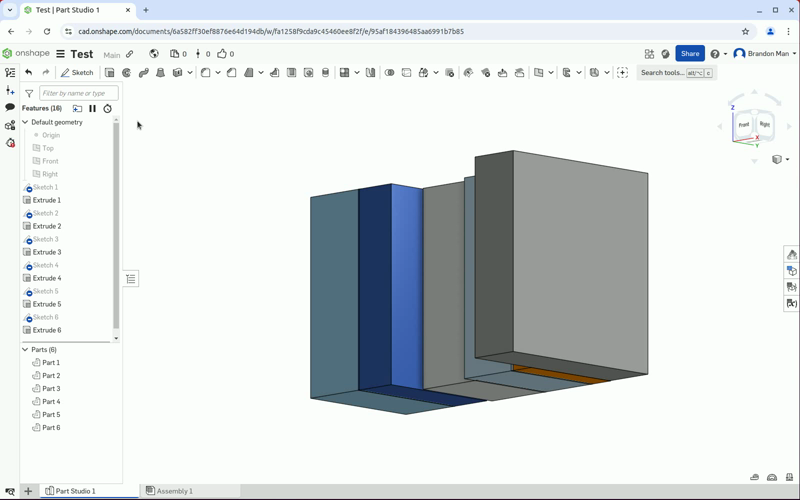
key(left, 3)
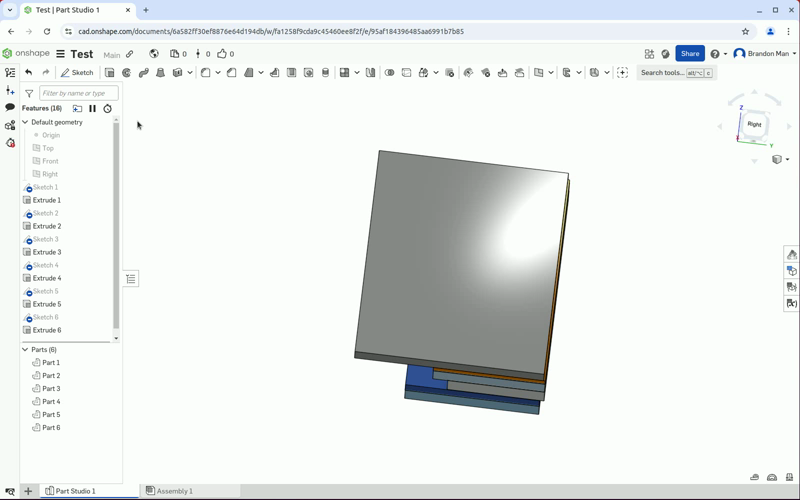
key(right, 3)
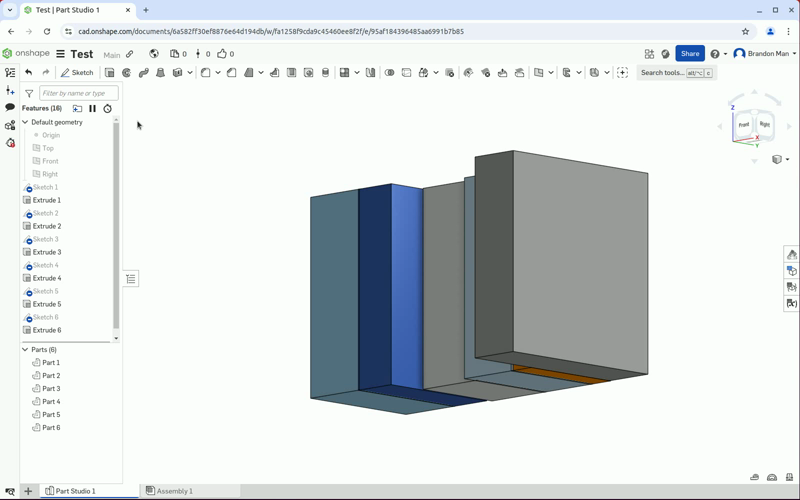
key(down, 3)
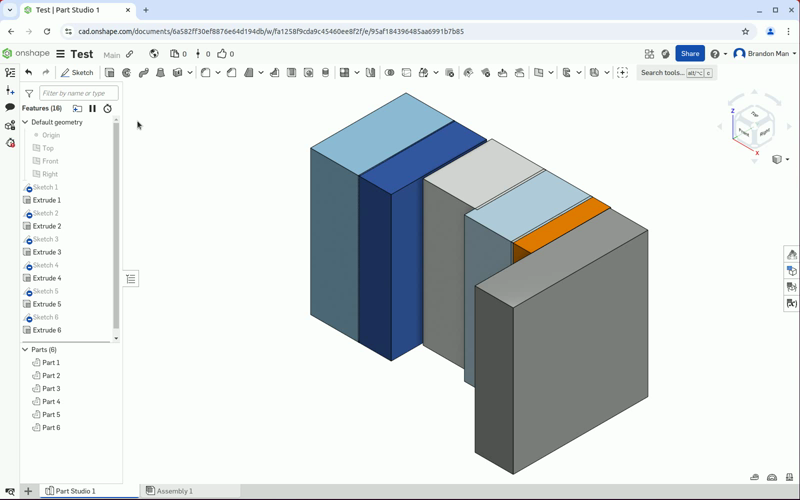
mouse_move(69, 189)
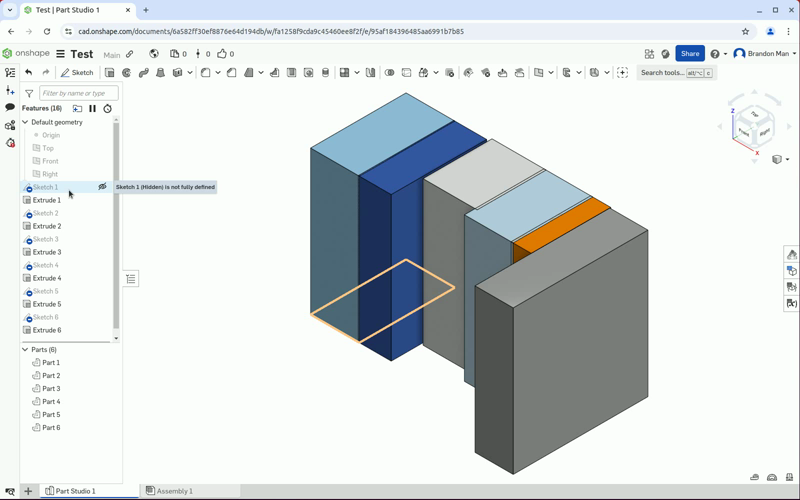
click(69, 189)